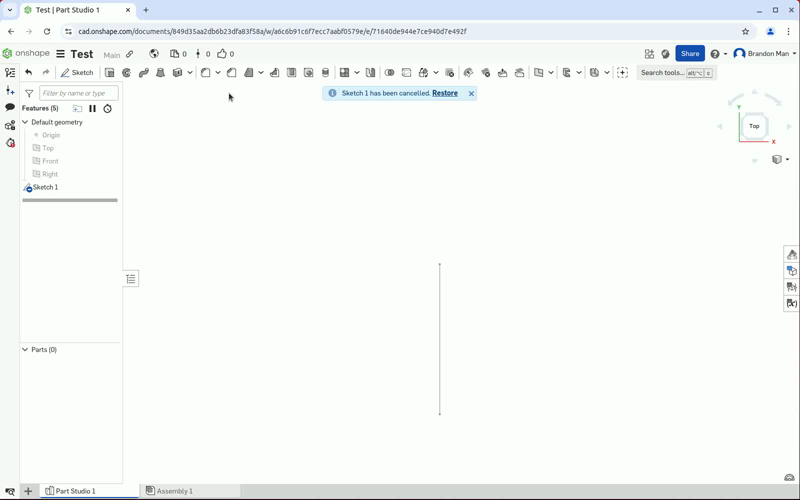
key(shift+h)
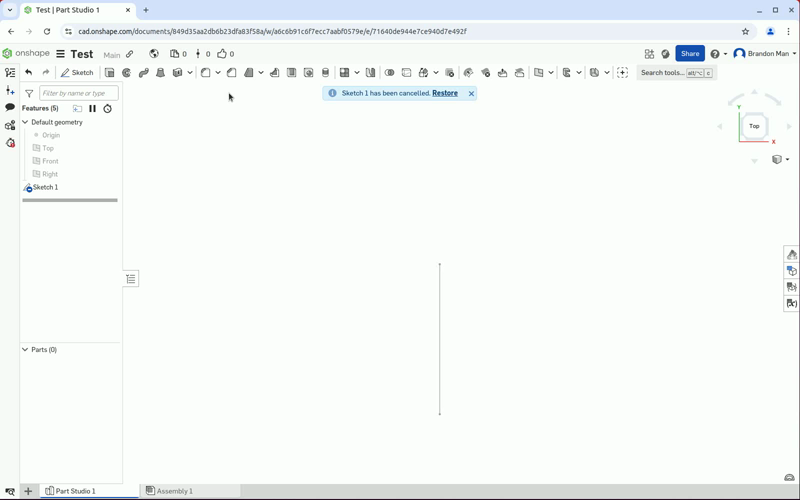
key(shift+s)
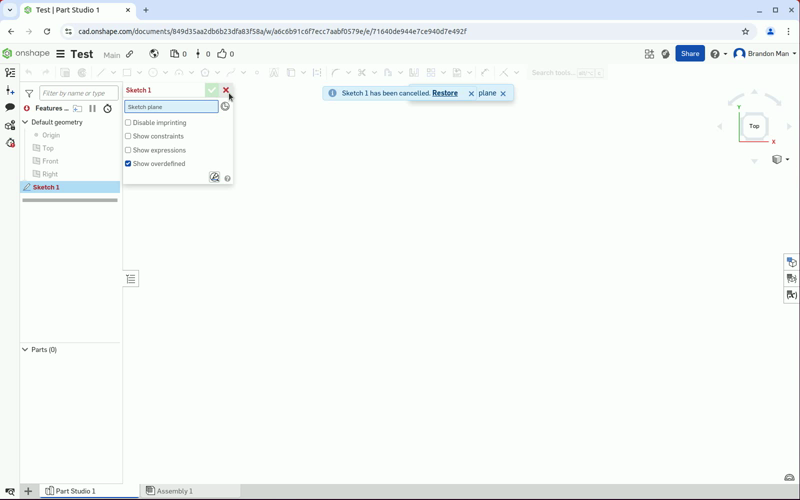
mouse_move(73, 150)
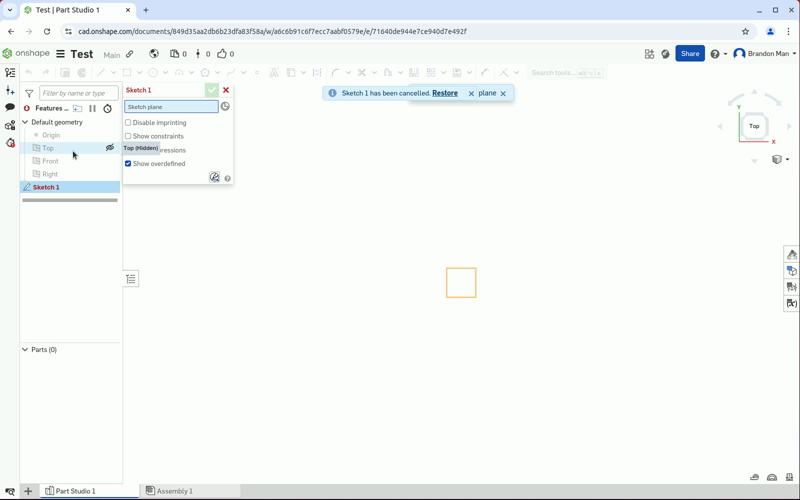
click(73, 150)
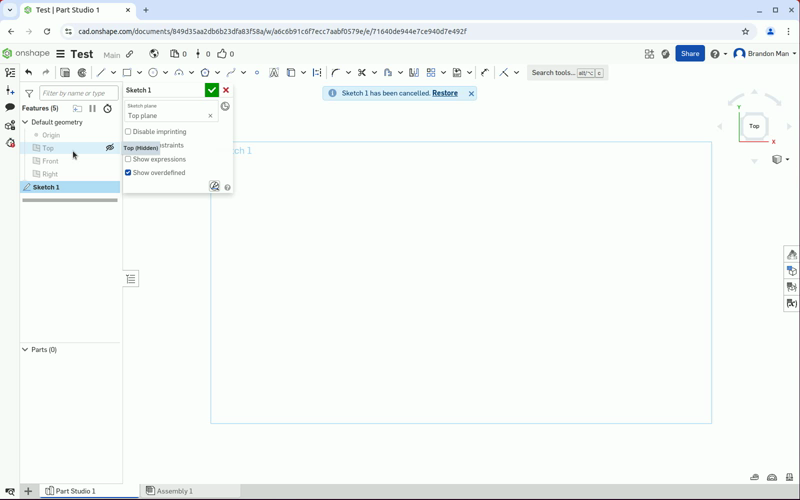
mouse_move(73, 352)
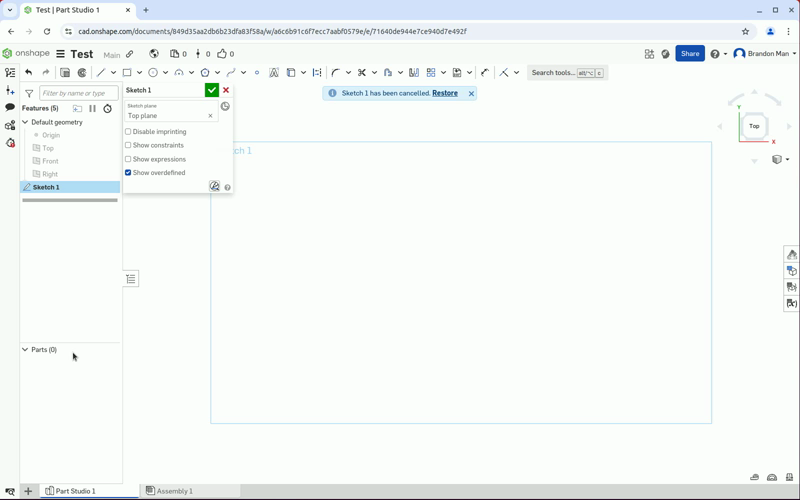
key(y)
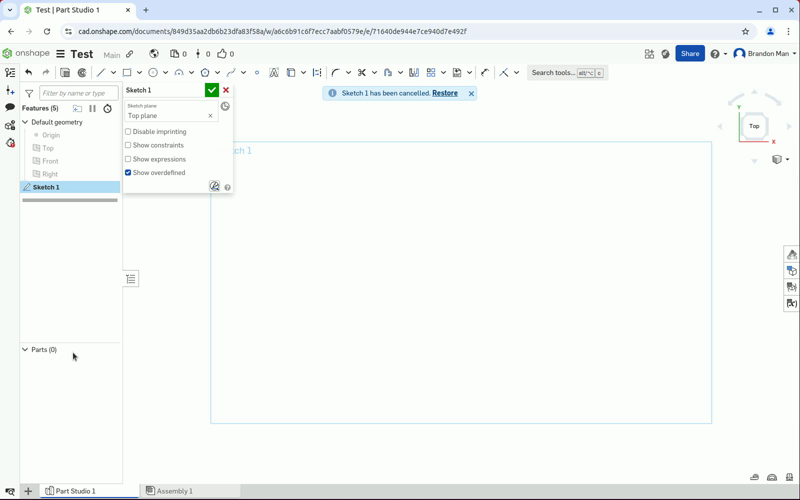
key(l)
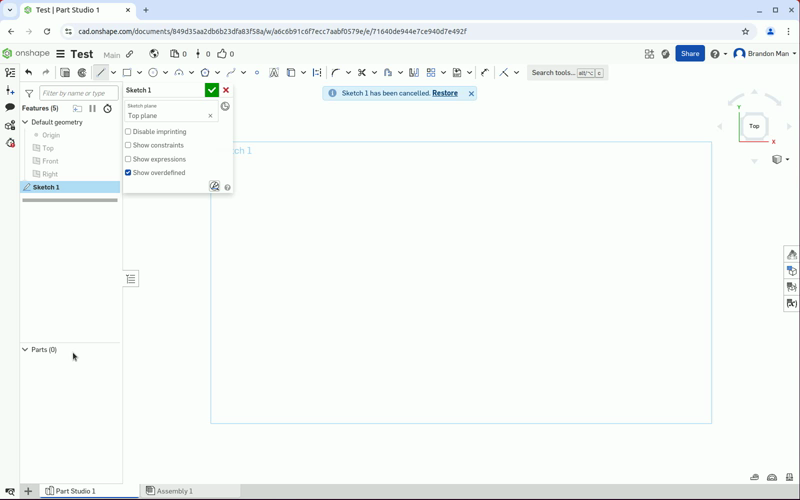
key_down(shift)
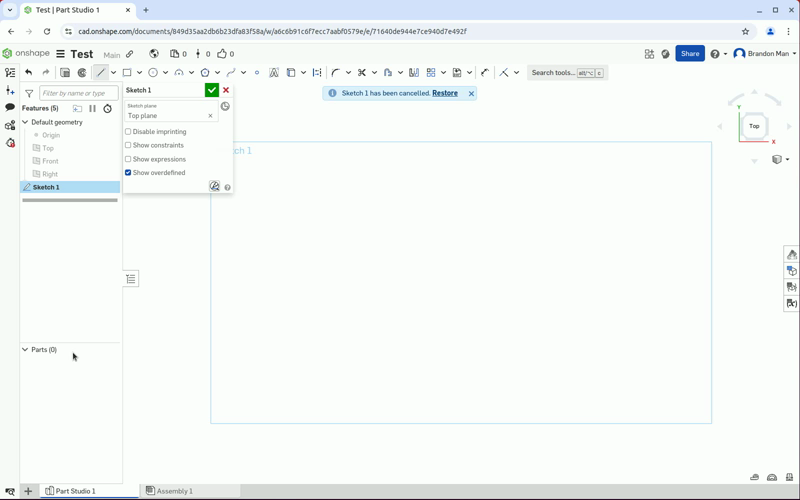
mouse_move(351, 335)
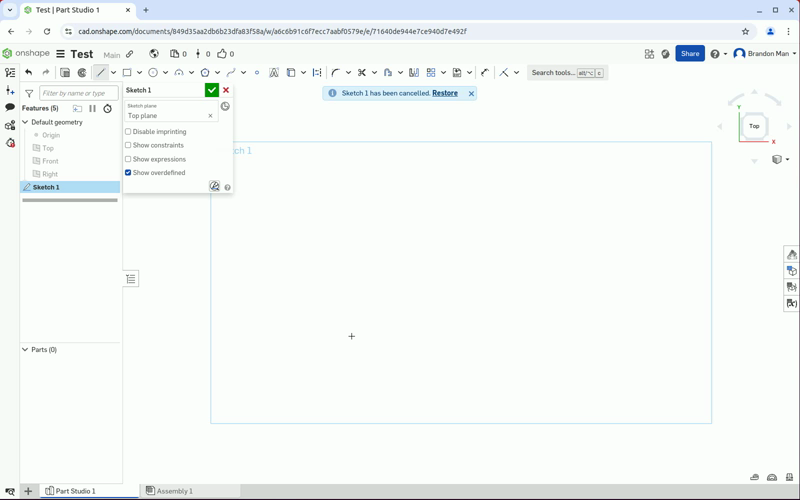
click(351, 335)
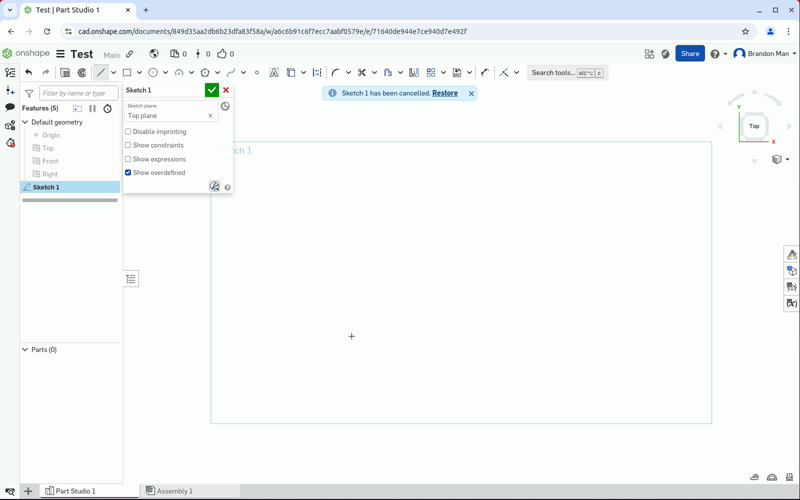
key_up(shift)
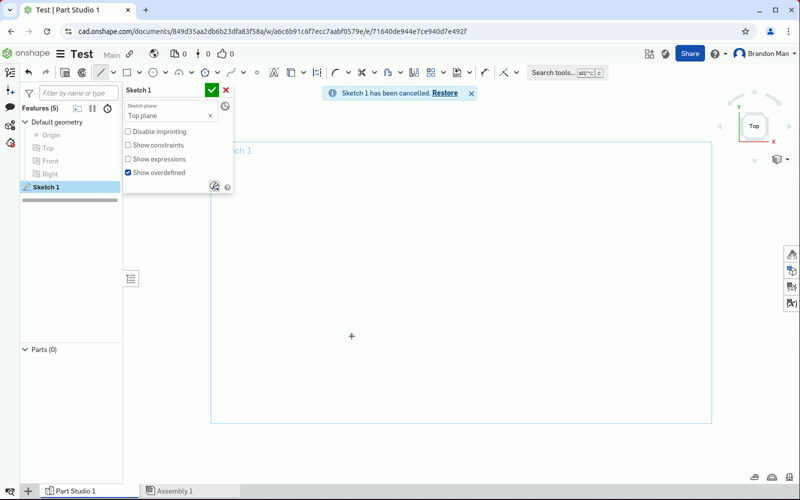
key_down(shift)
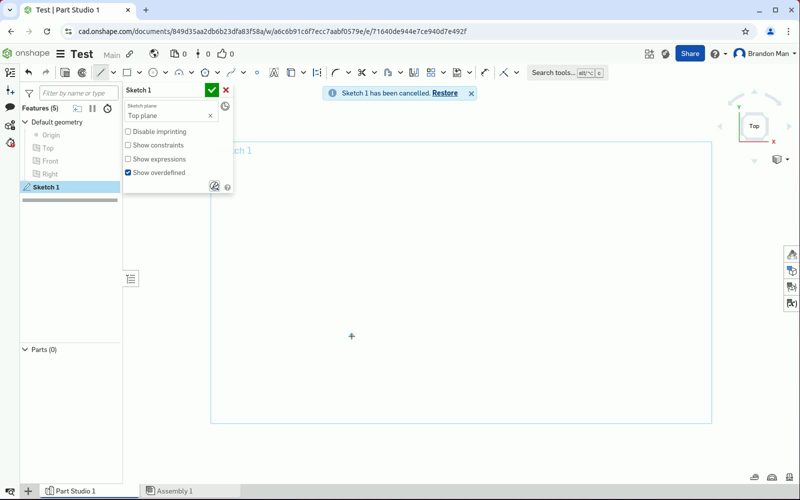
mouse_move(569, 335)
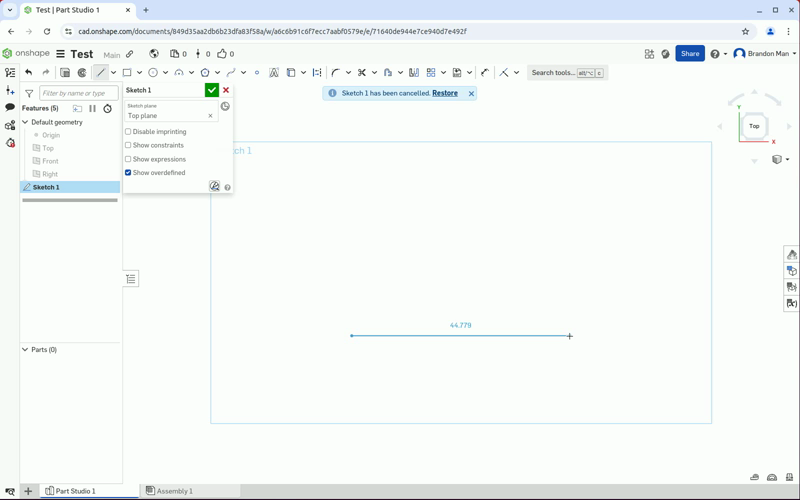
click(569, 335)
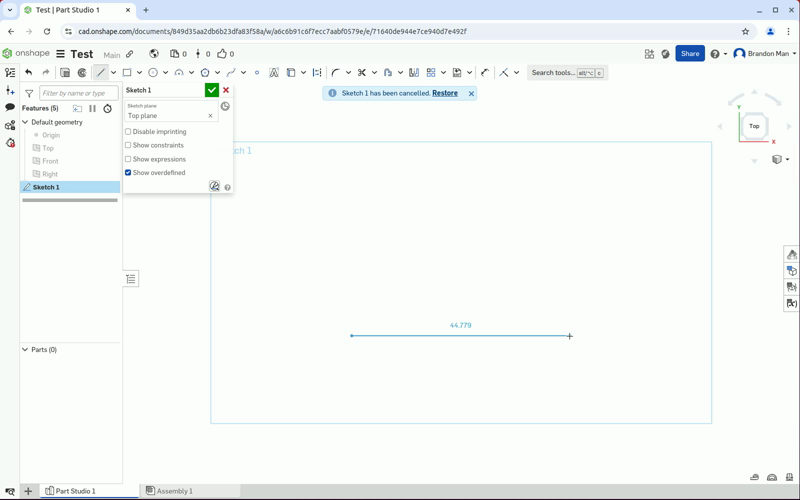
key_up(shift)
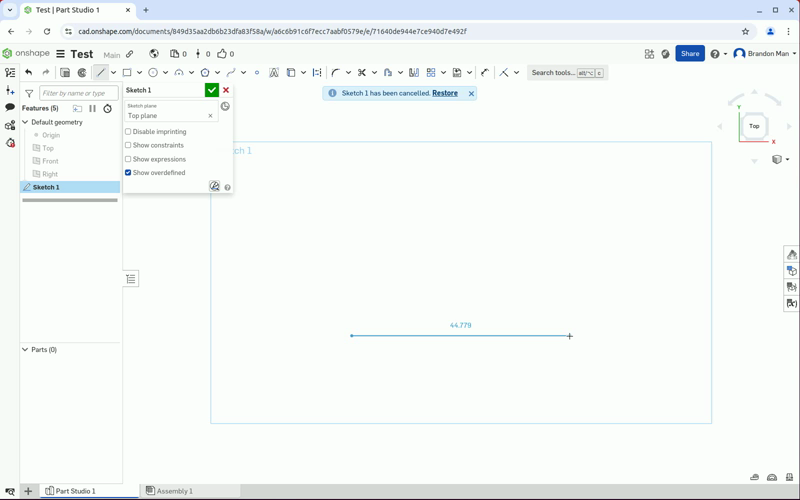
key_down(shift)
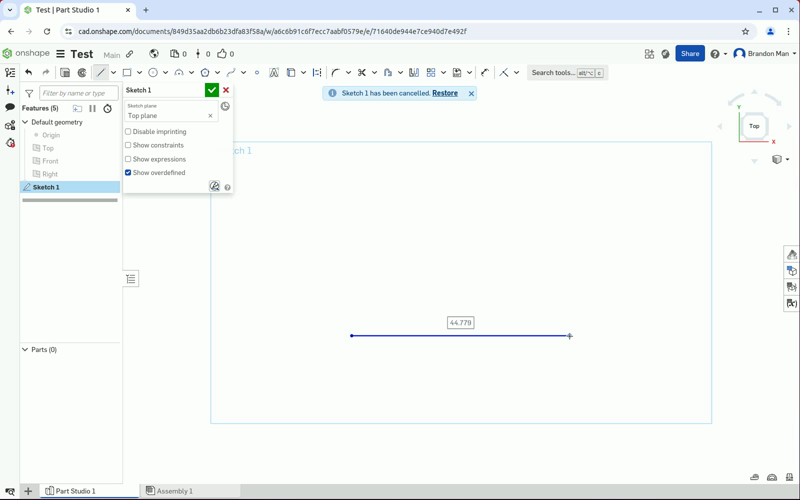
mouse_move(569, 230)
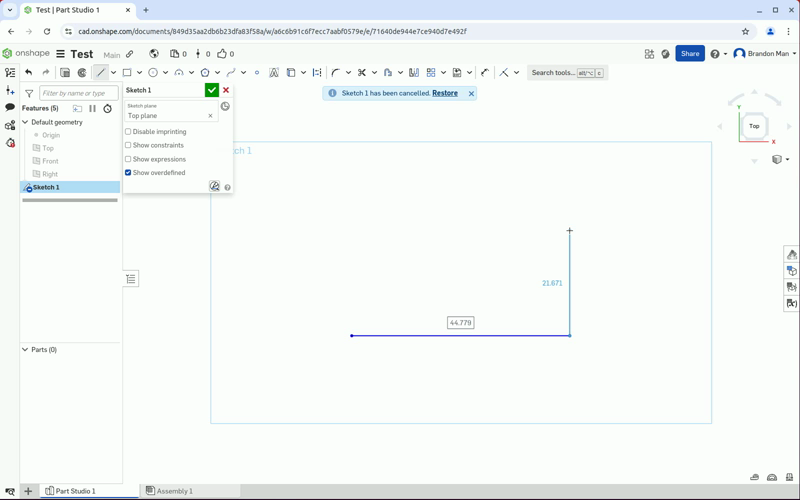
click(569, 230)
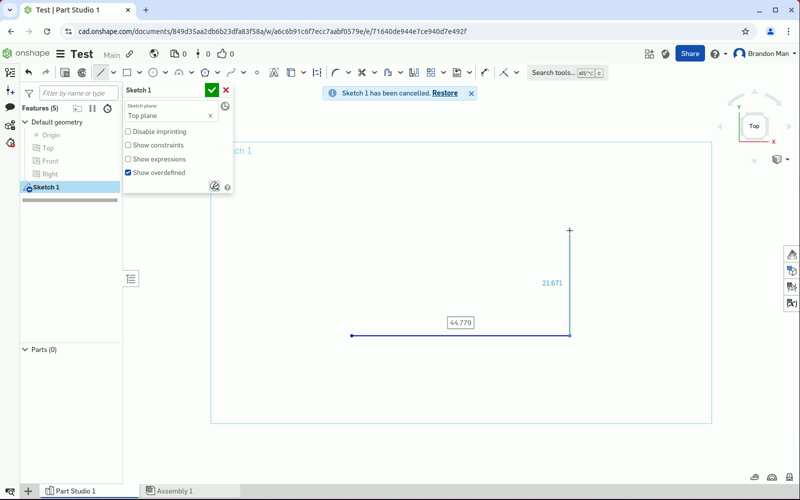
key_up(shift)
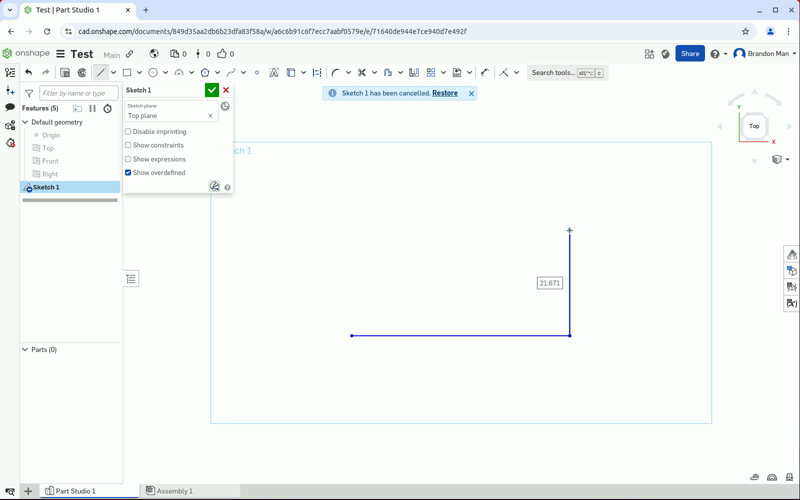
key_down(shift)
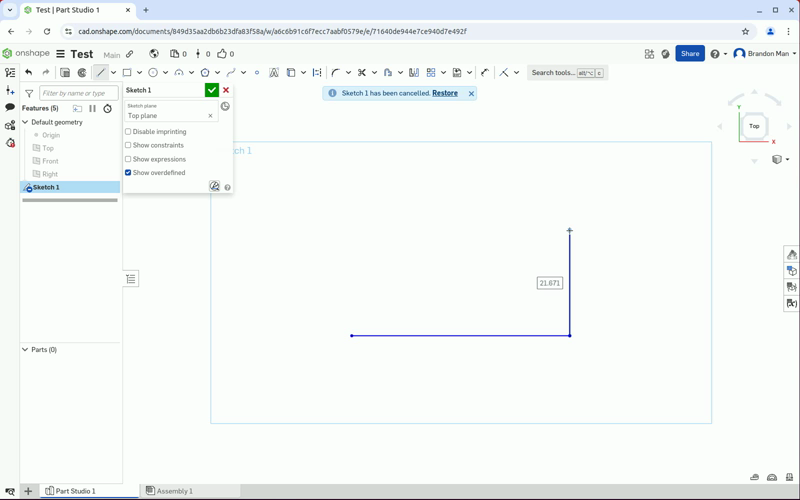
mouse_move(351, 230)
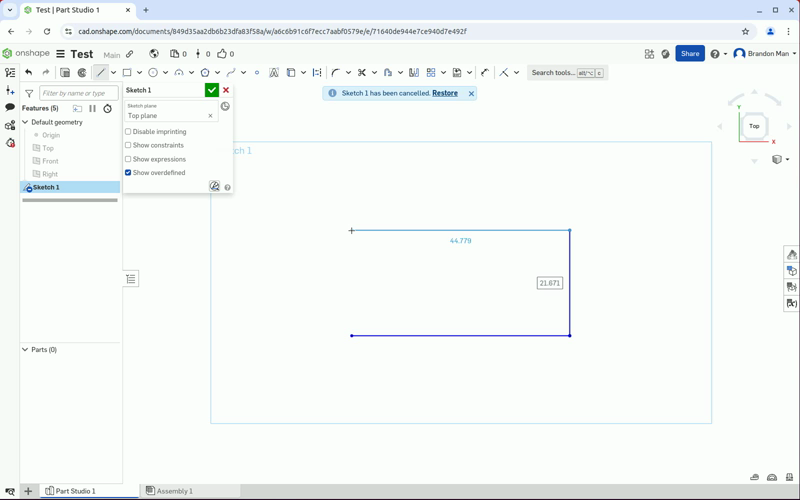
click(351, 230)
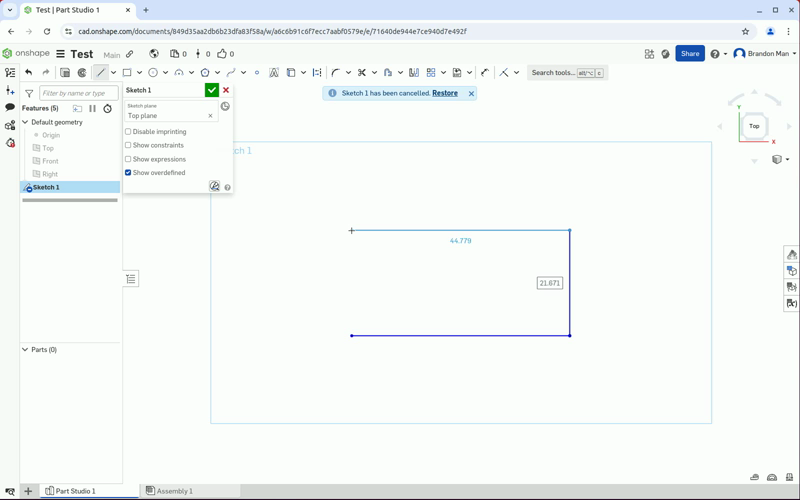
key_up(shift)
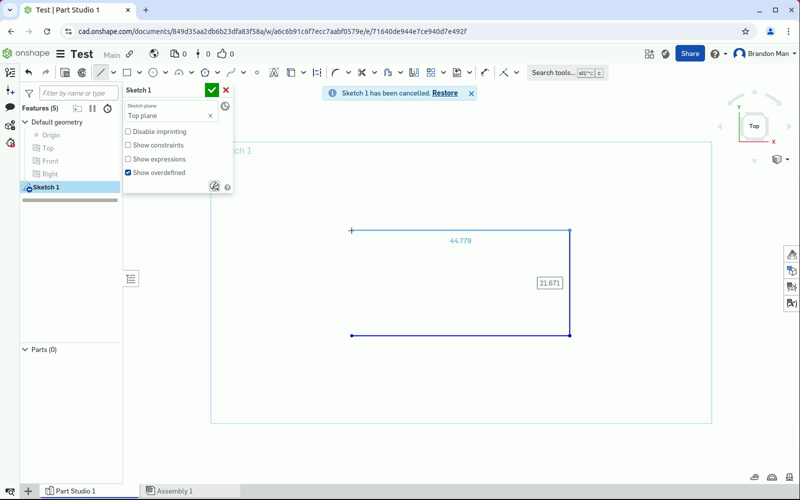
key_down(shift)
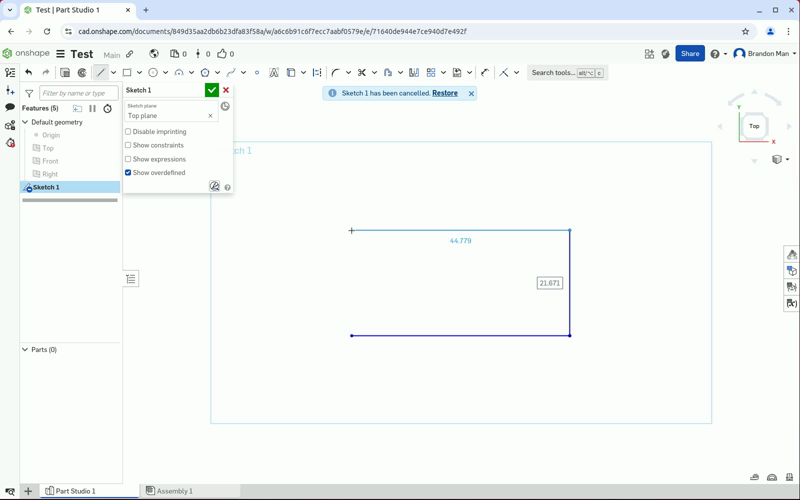
mouse_move(351, 335)
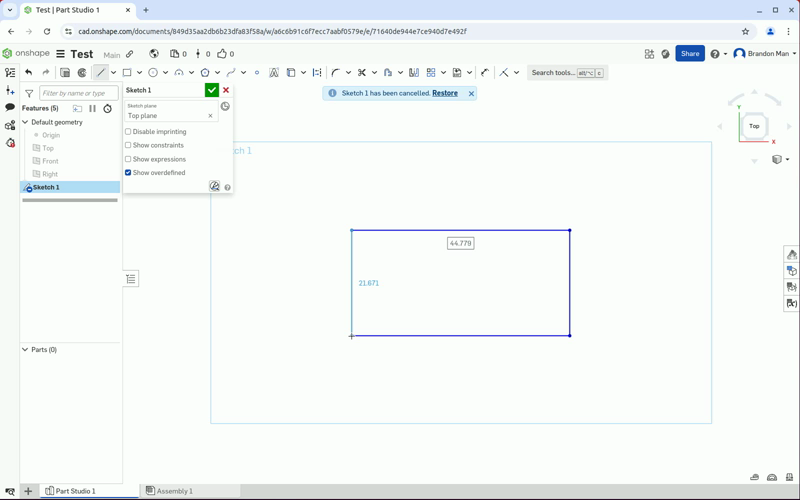
key_up(shift)
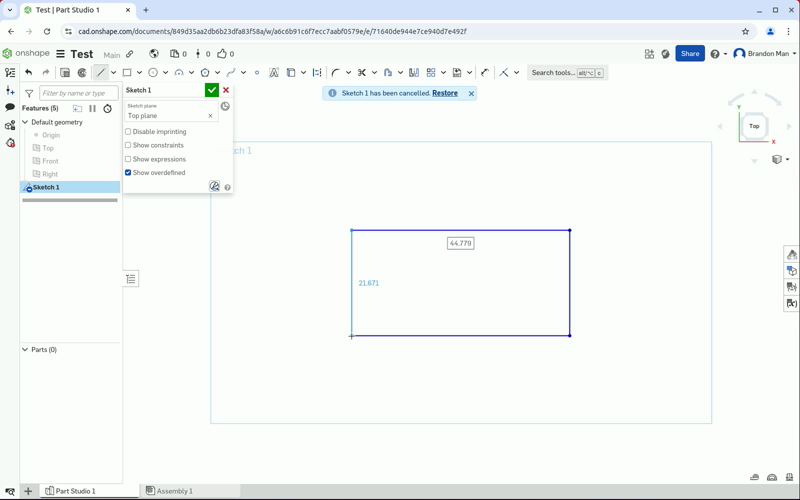
click(351, 335)
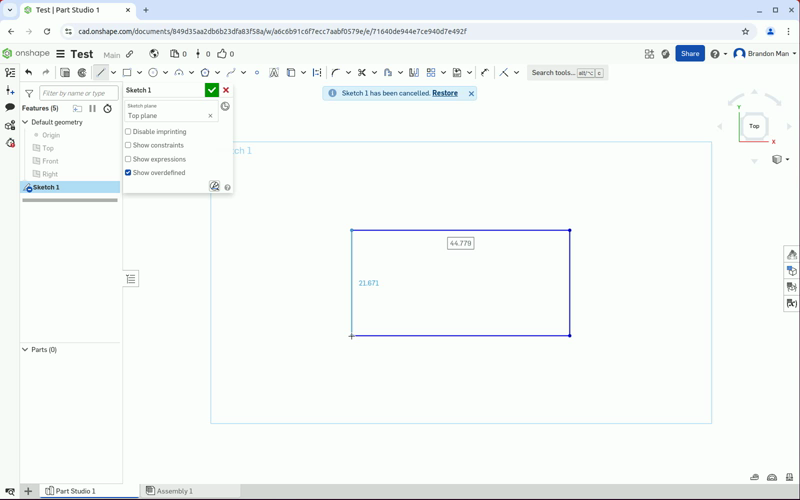
key(esc)
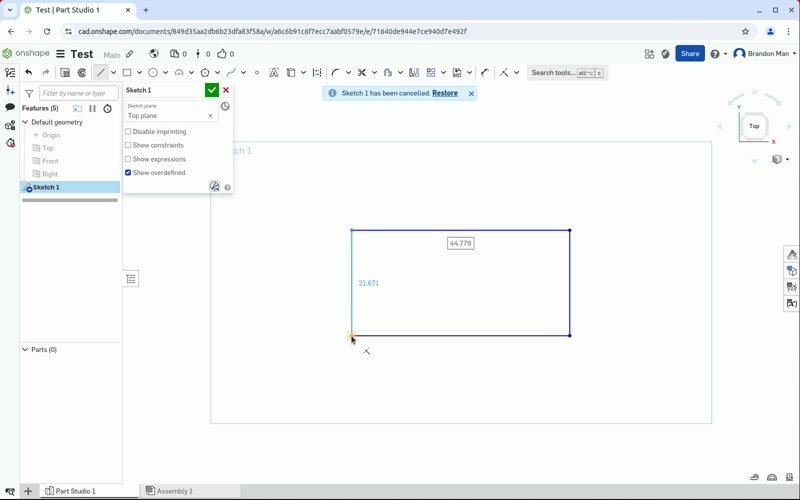
mouse_move(525, 274)
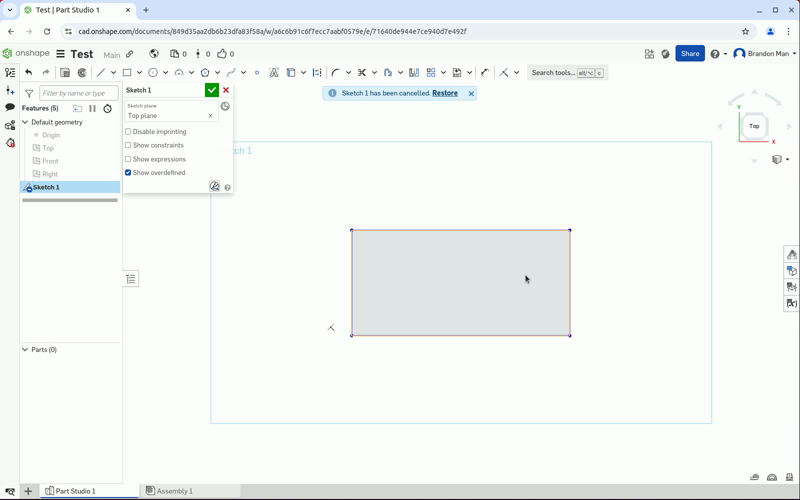
click(525, 274)
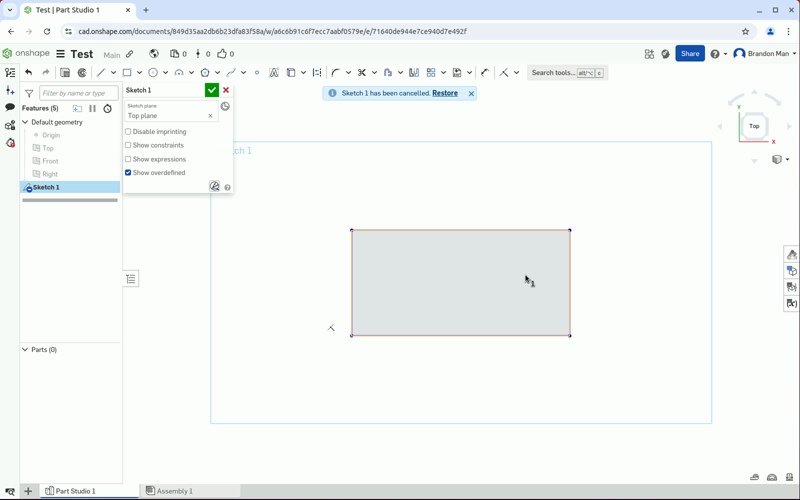
mouse_move(73, 352)
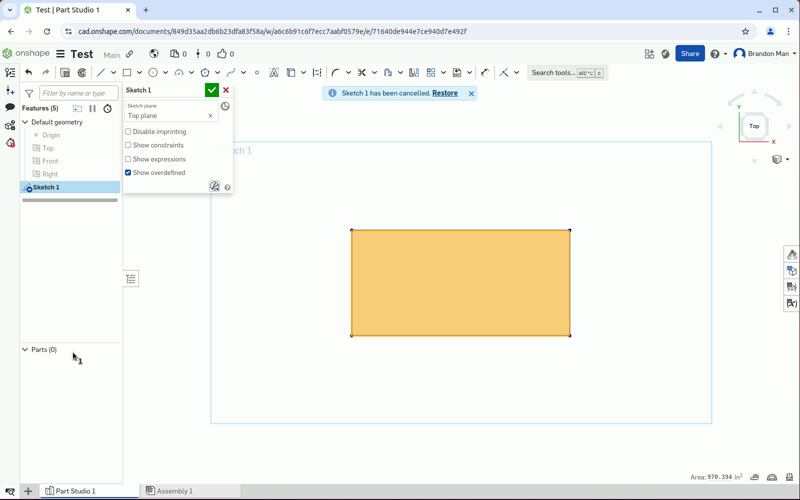
key(shift+y)
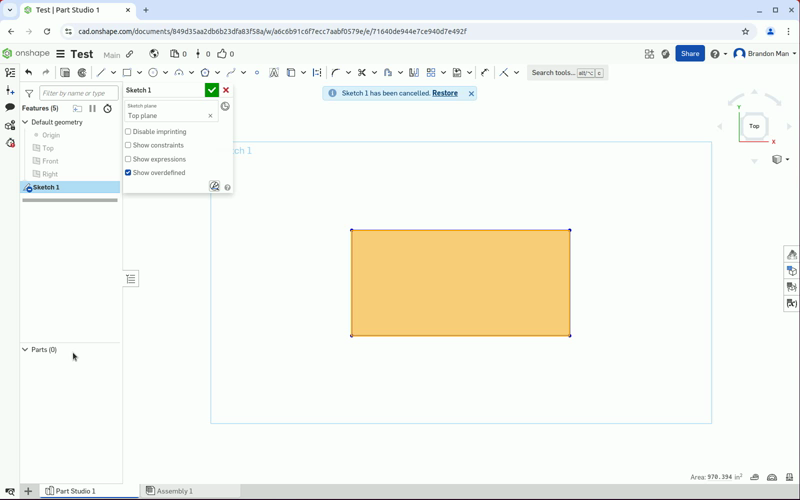
key(shift+e)
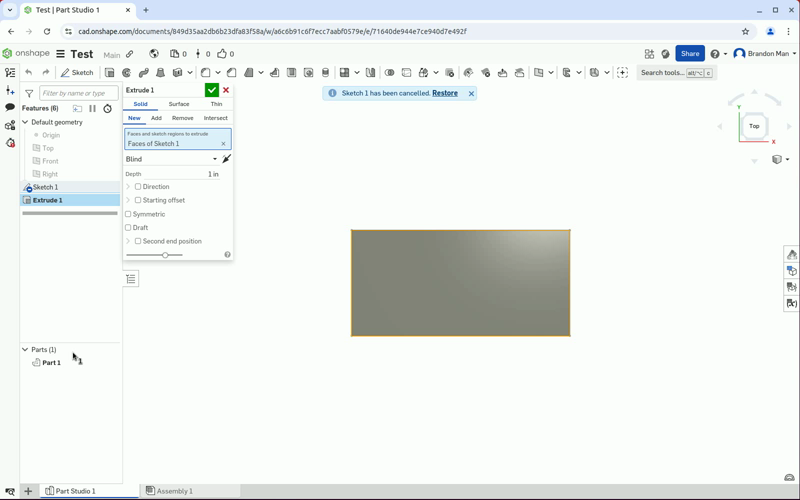
mouse_move(143, 106)
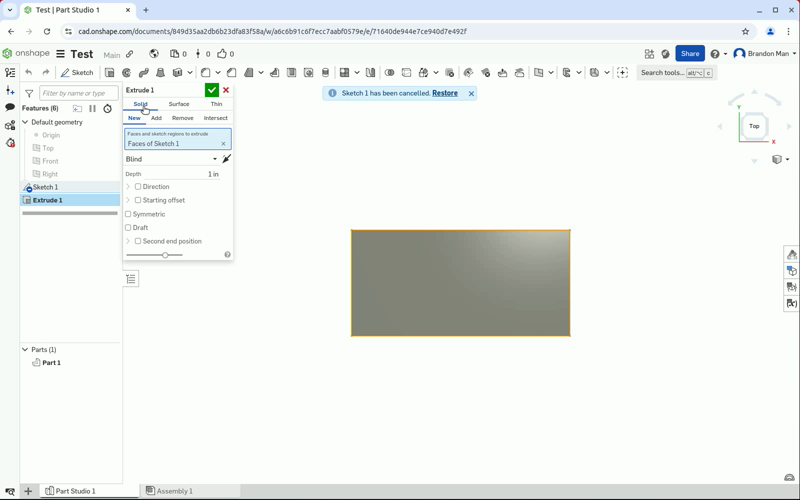
click(143, 106)
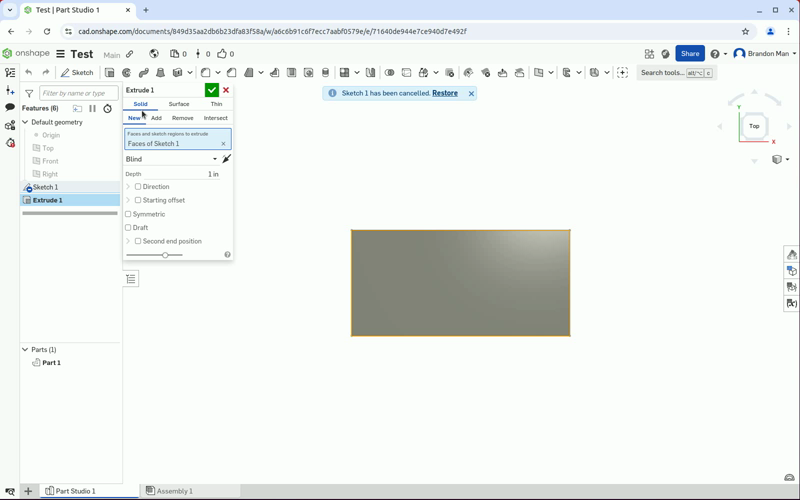
mouse_move(137, 120)
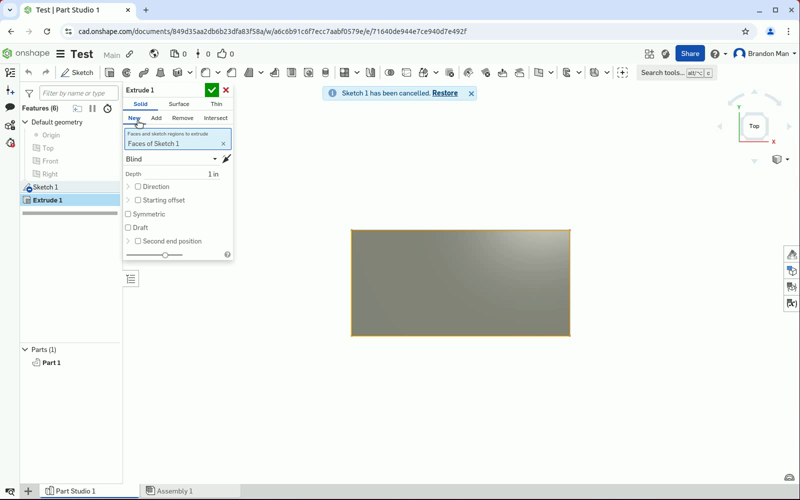
click(137, 120)
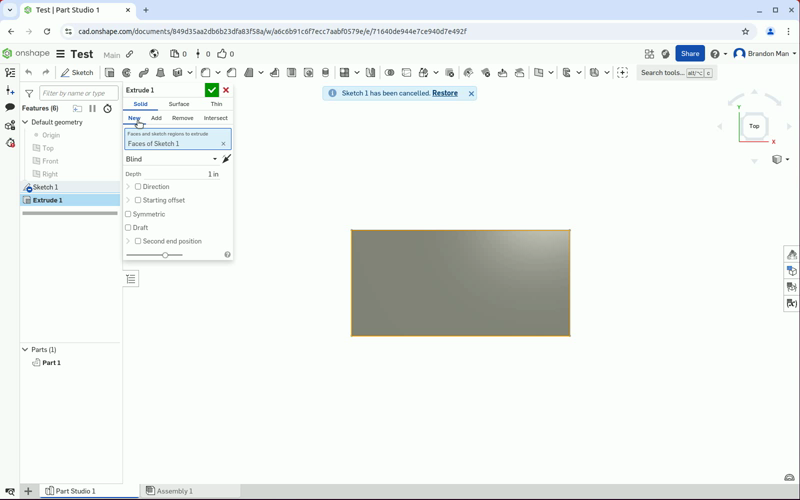
key(tab, 4)
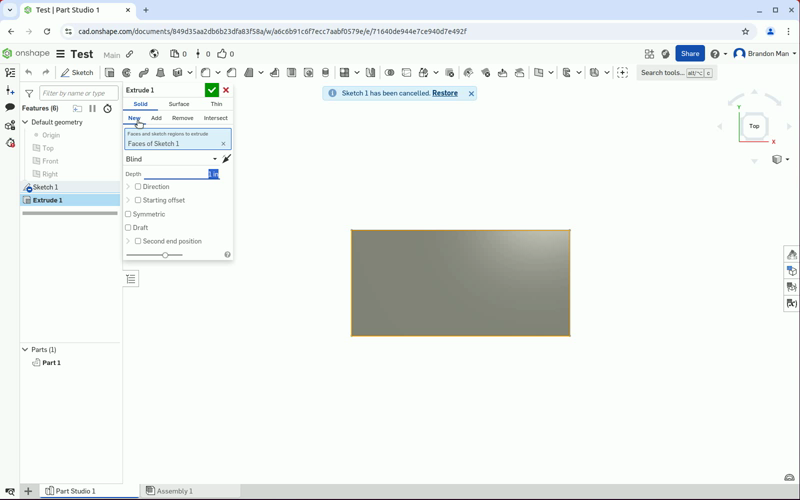
text(4.574)
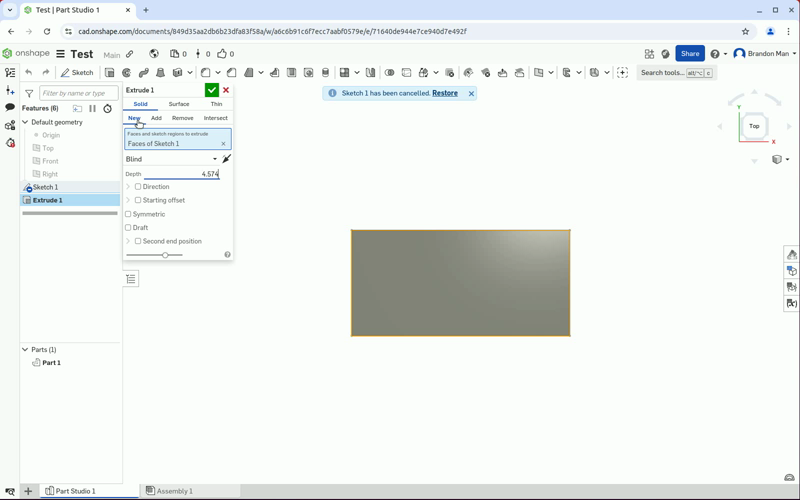
key(enter)
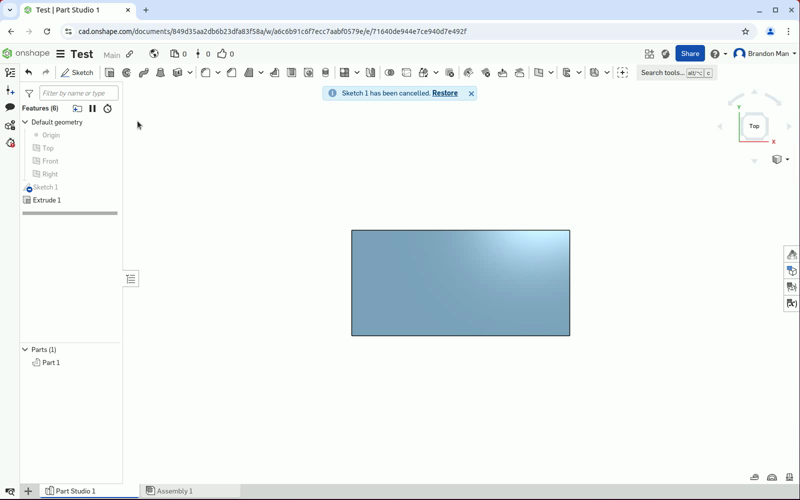
key(shift+h)
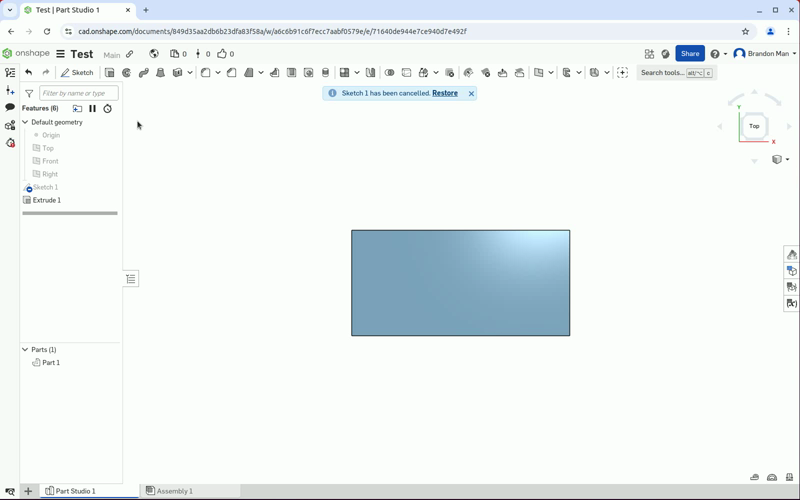
key(shift+h)
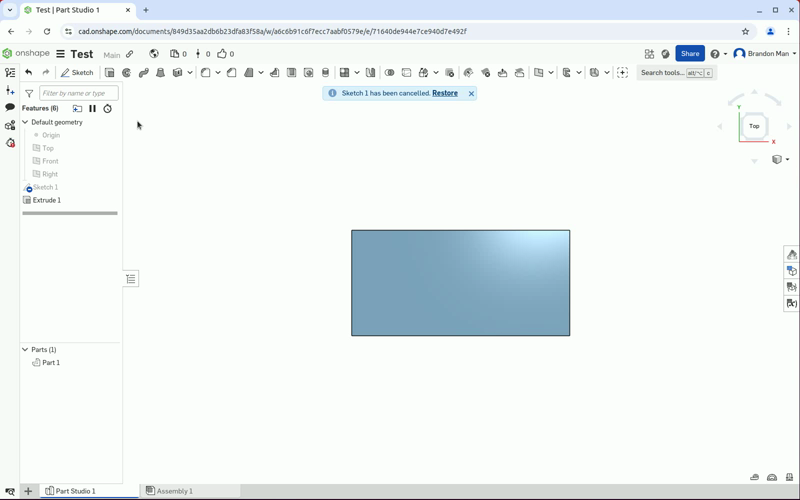
mouse_move(73, 189)
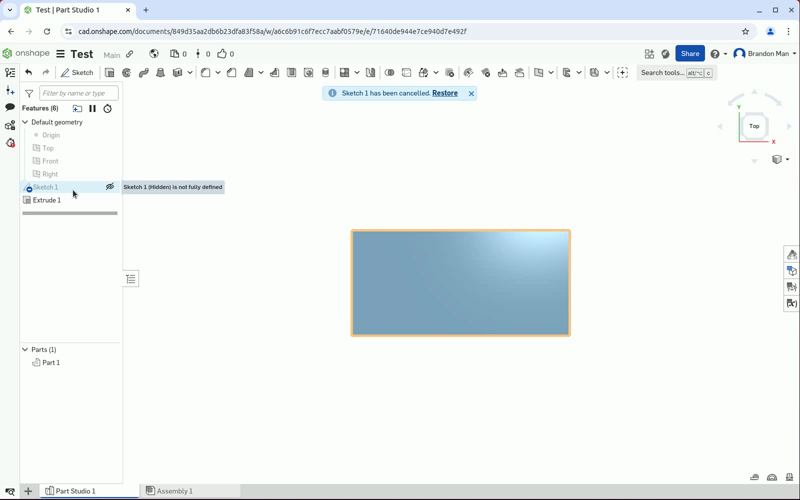
click(73, 189)
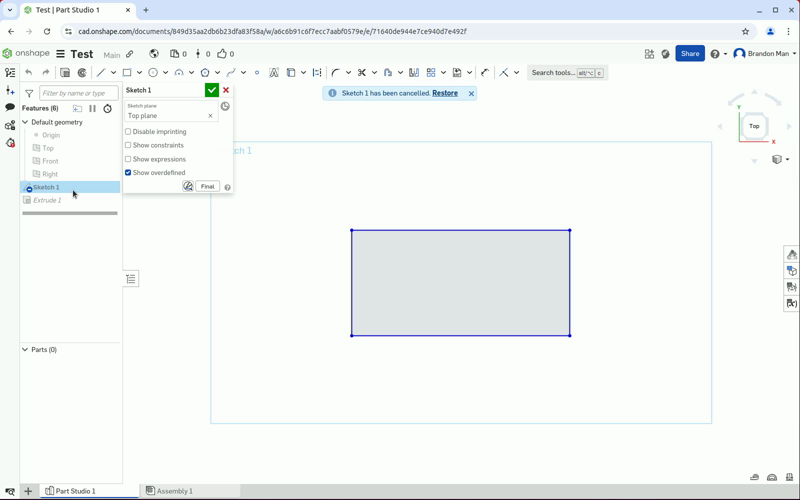
mouse_move(229, 92)
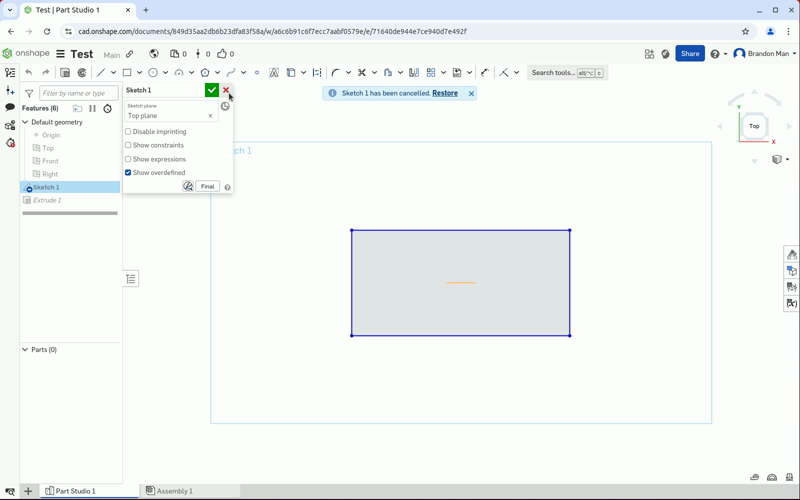
click(229, 92)
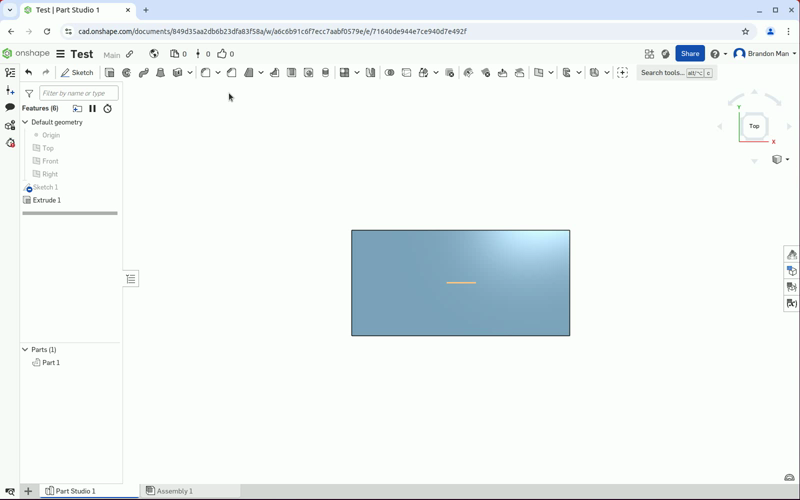
mouse_move(73, 352)
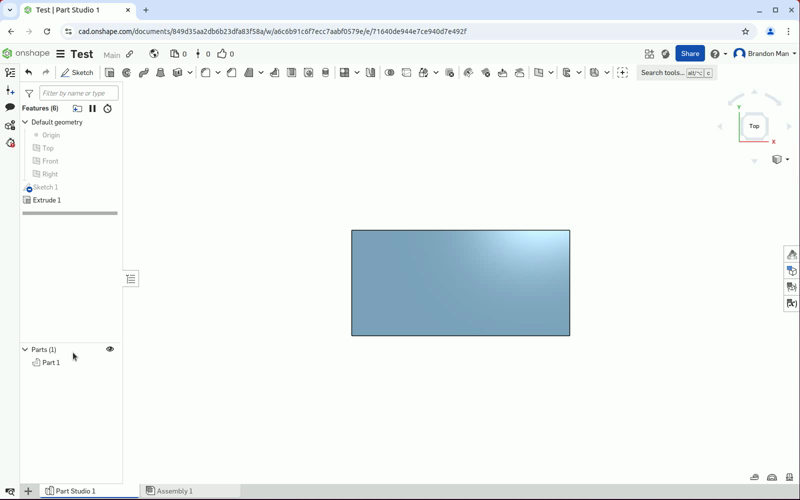
key(y)
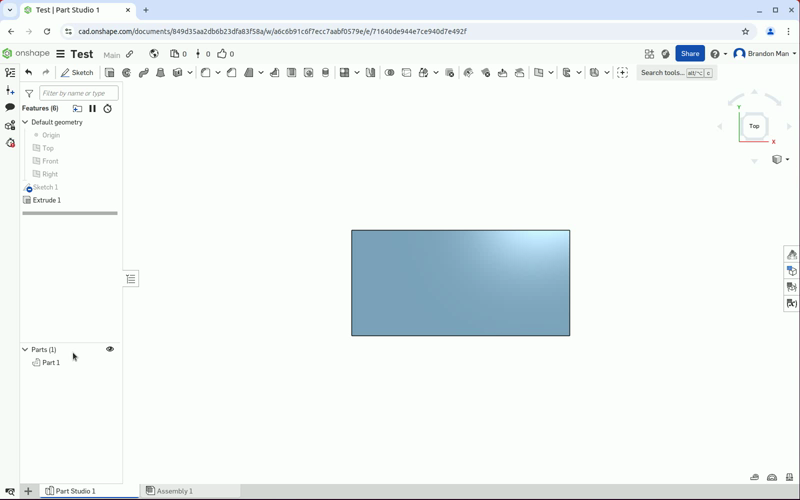
key(shift+p)
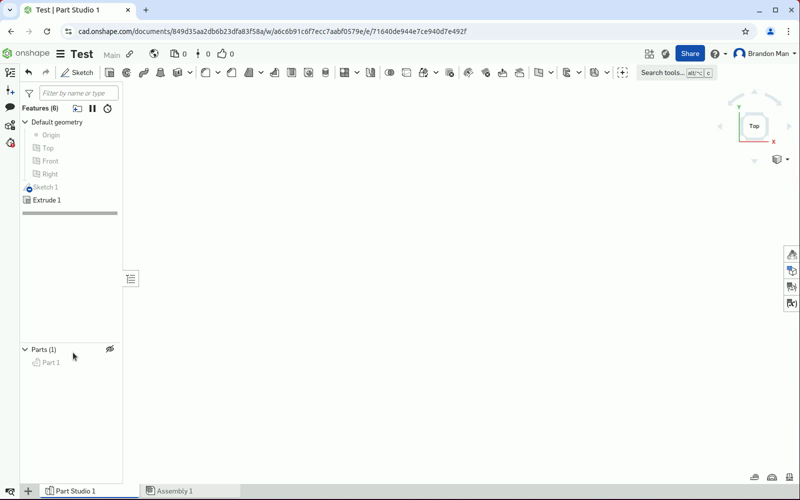
key(space)
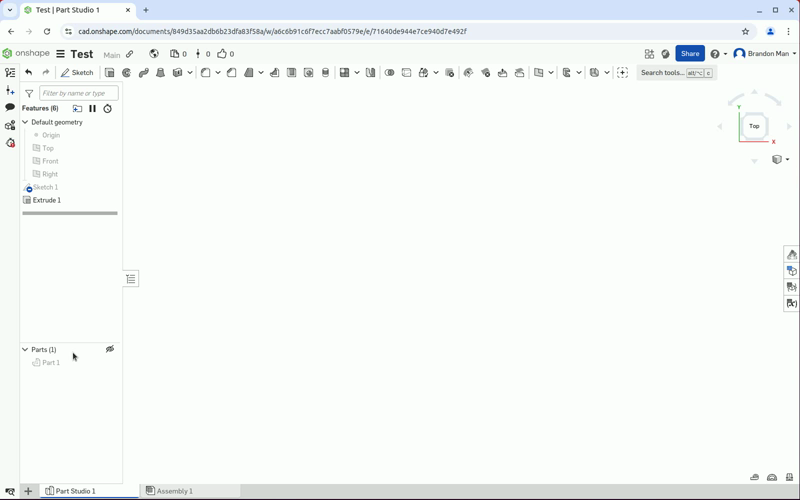
key_down(shift)
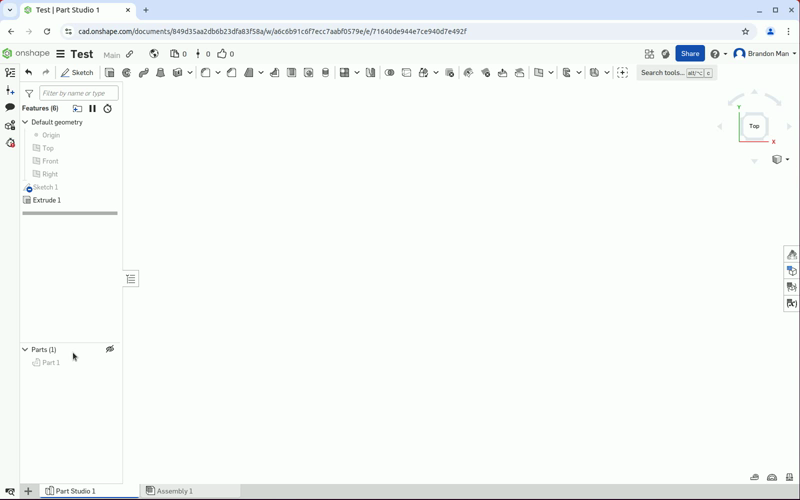
key(up)
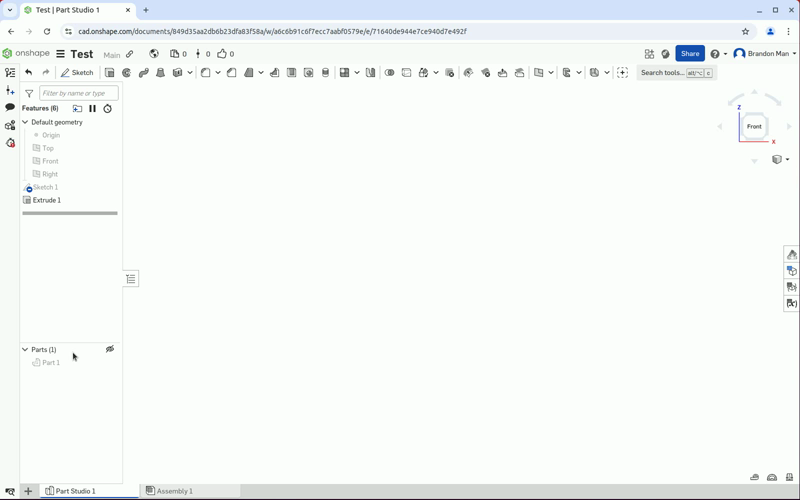
key_up(shift)
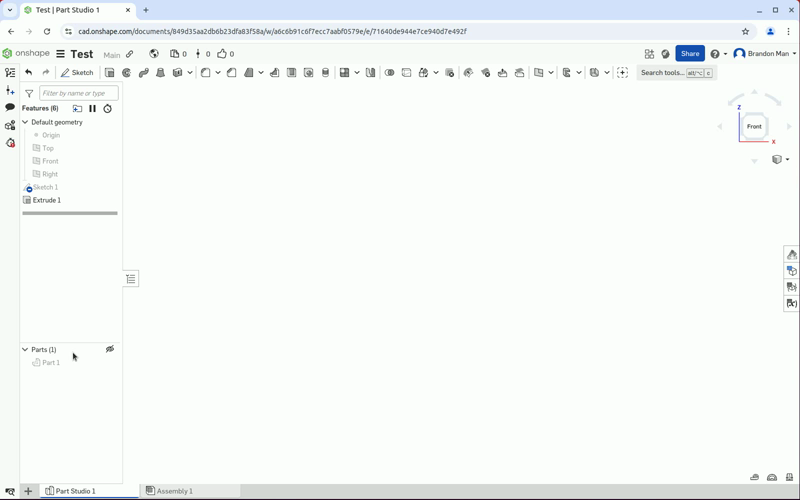
key(space)
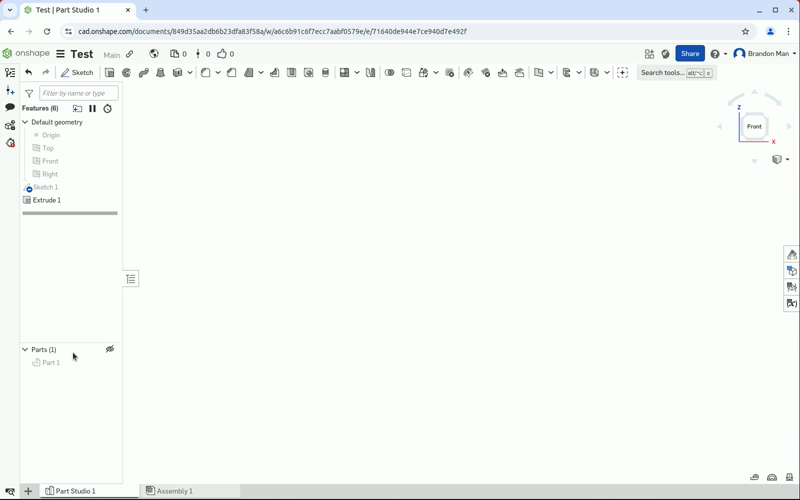
key_down(shift)
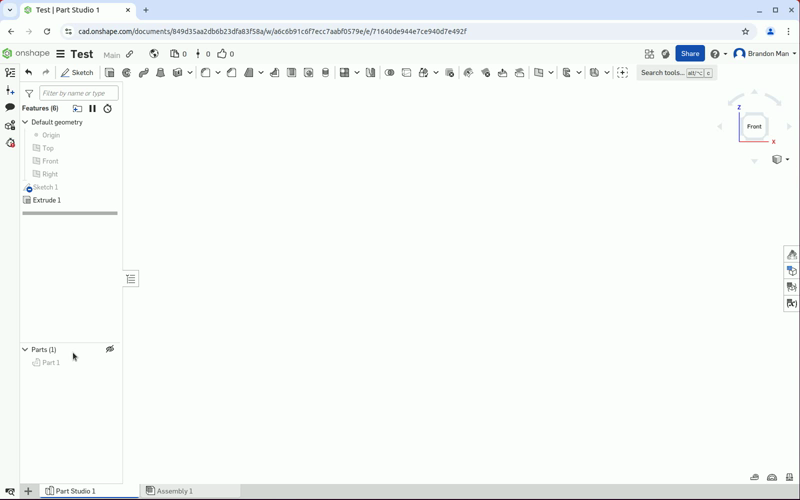
key(left)
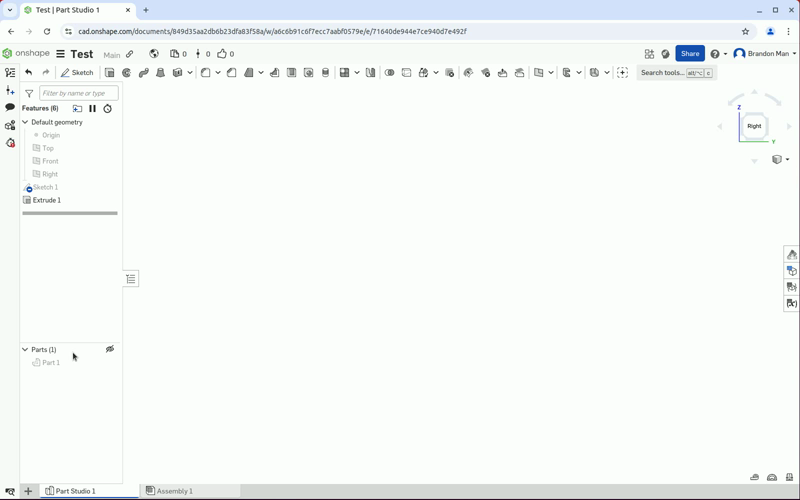
key_up(shift)
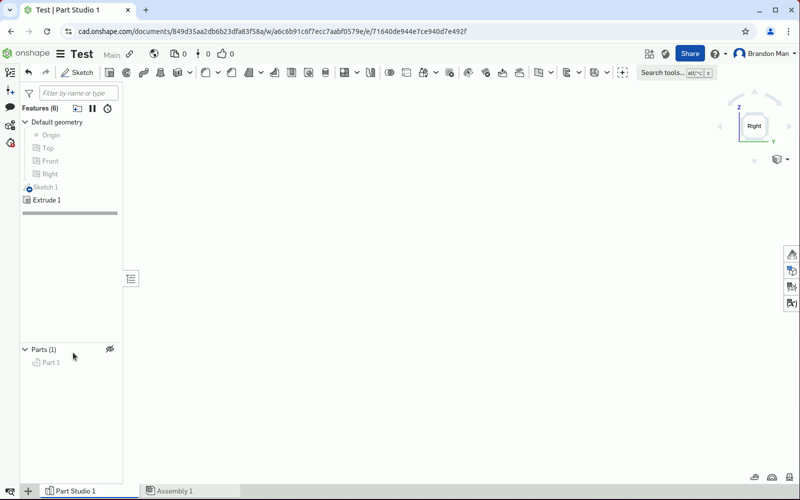
mouse_move(73, 352)
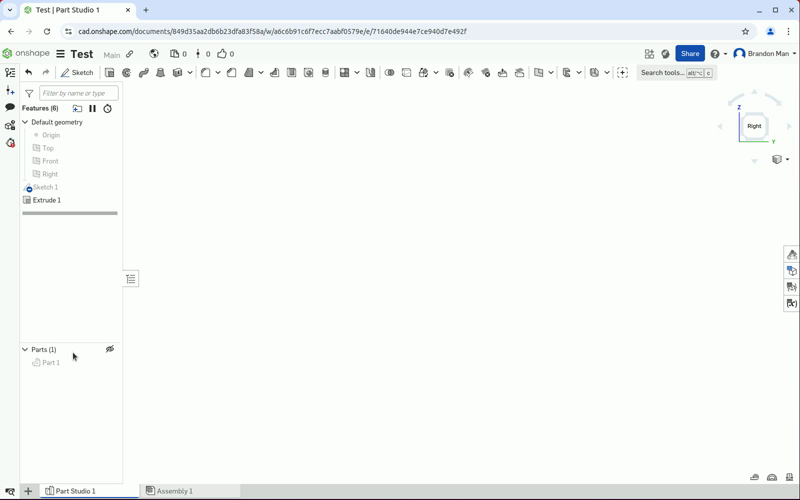
key(shift+y)
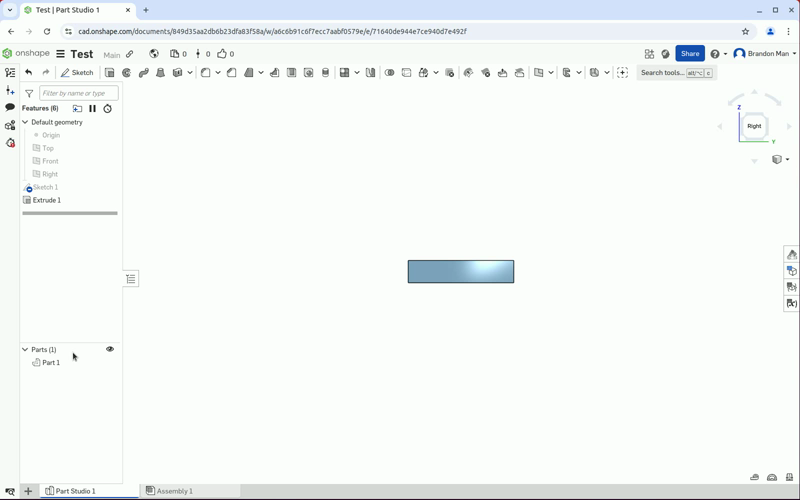
mouse_move(541, 75)
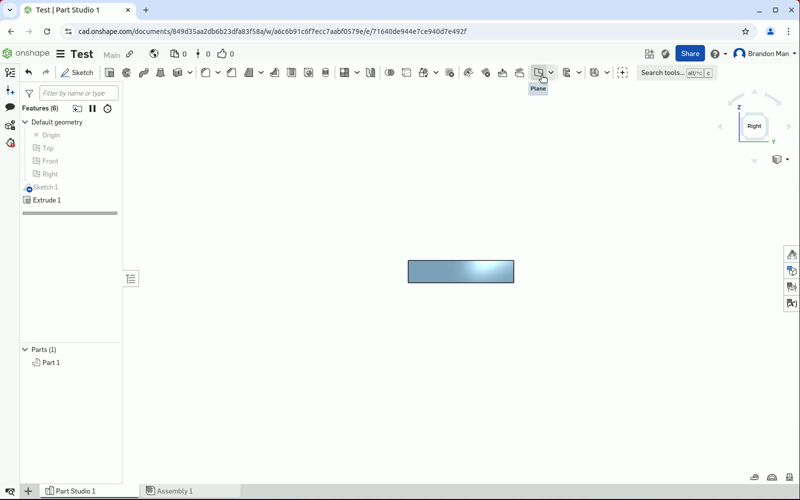
click(541, 75)
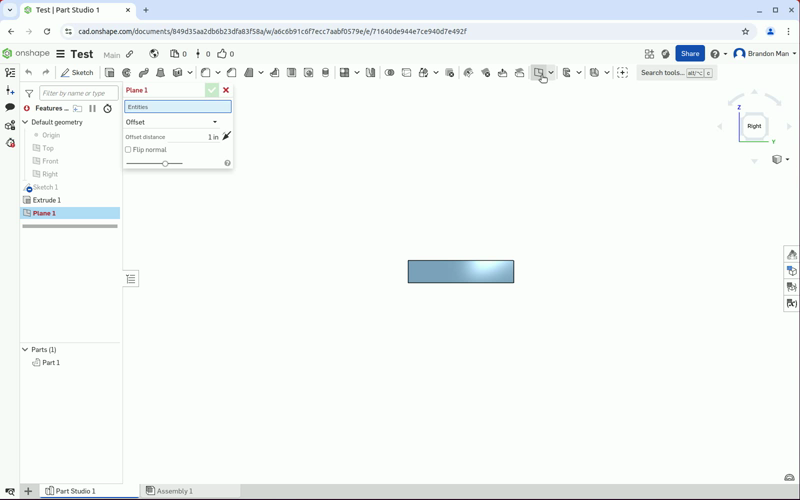
mouse_move(73, 176)
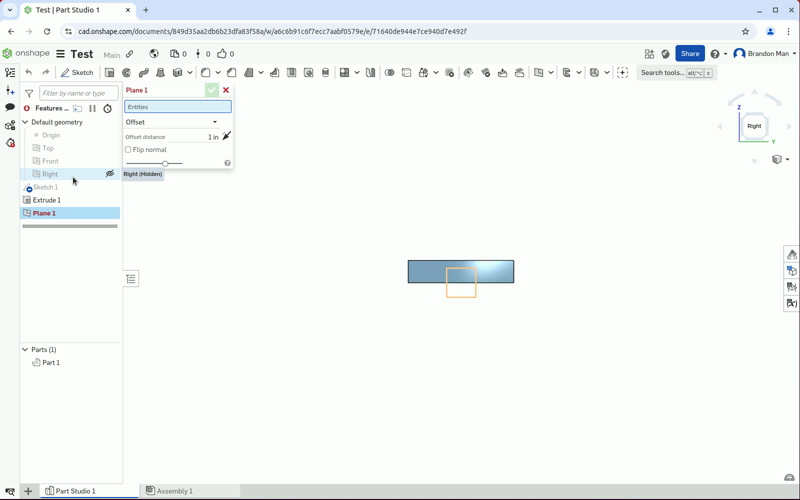
click(73, 176)
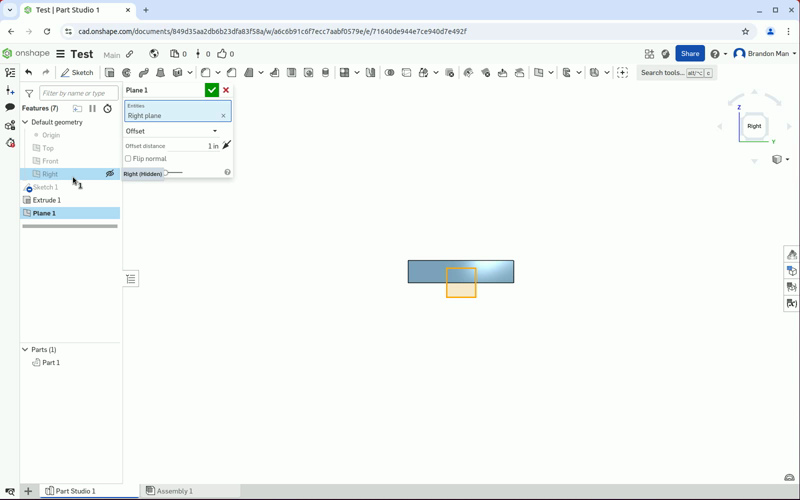
key(tab, 2)
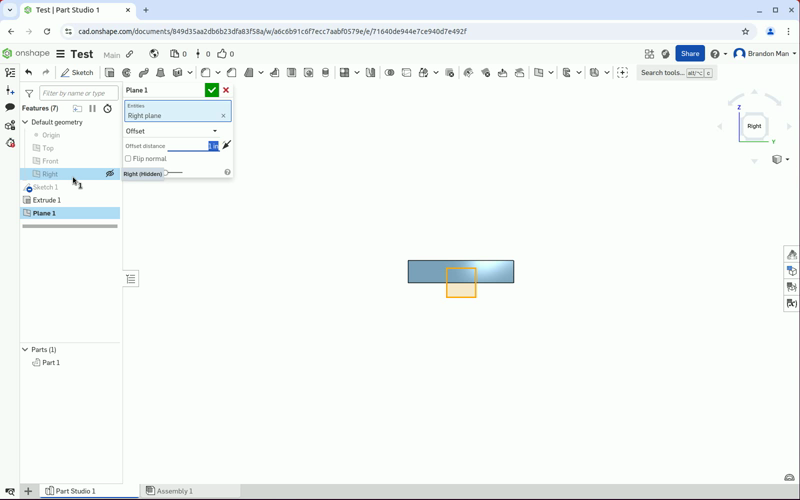
text(22.4)
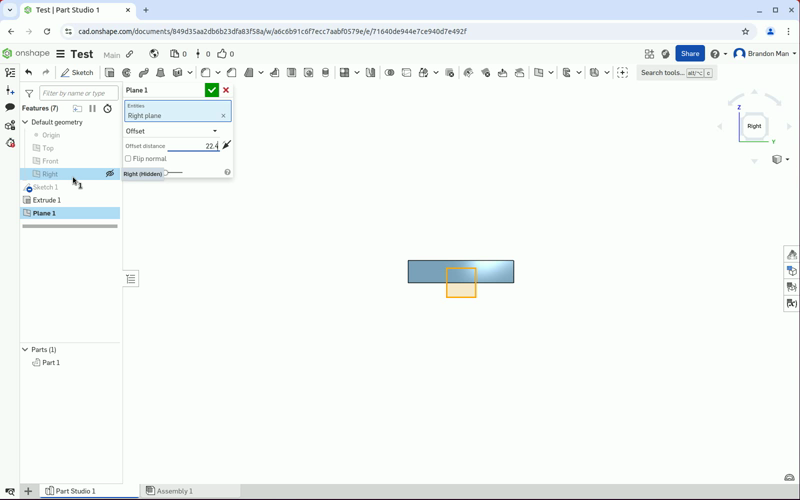
key(enter, 2)
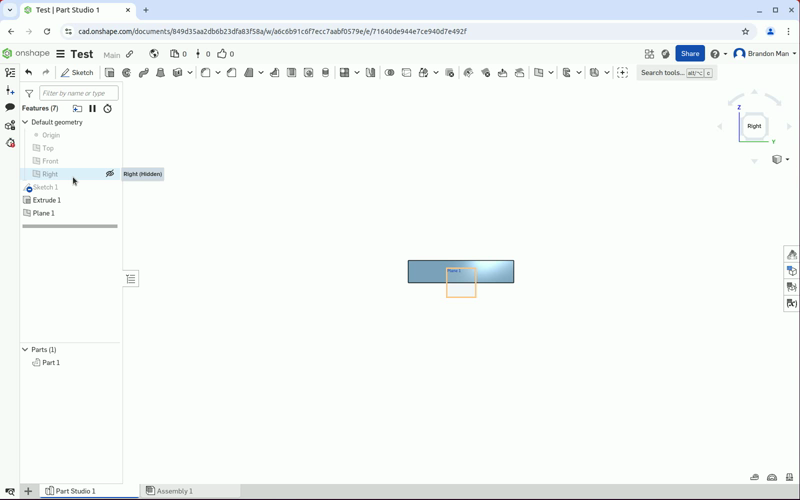
key(shift+s)
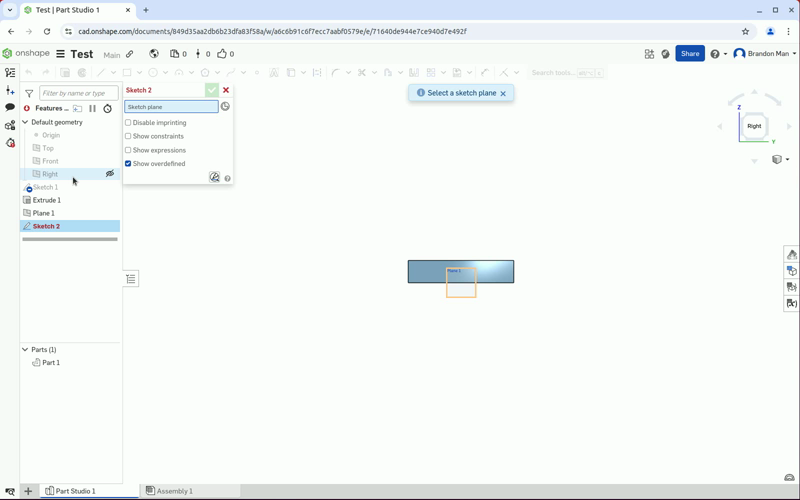
mouse_move(73, 215)
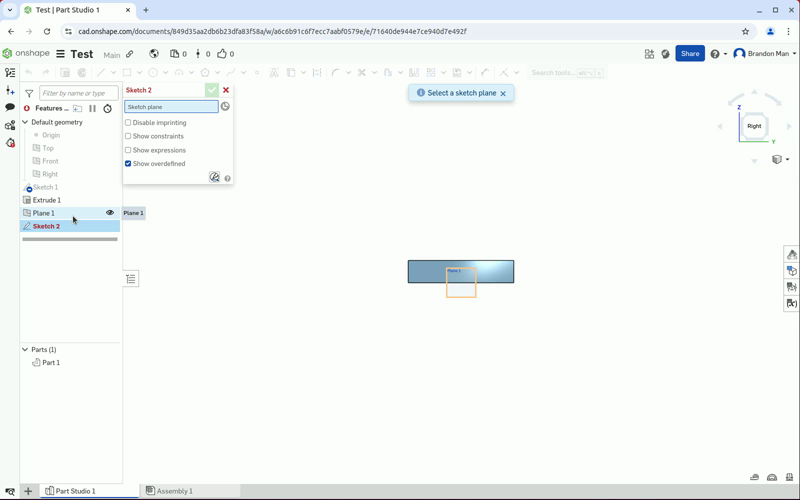
click(73, 215)
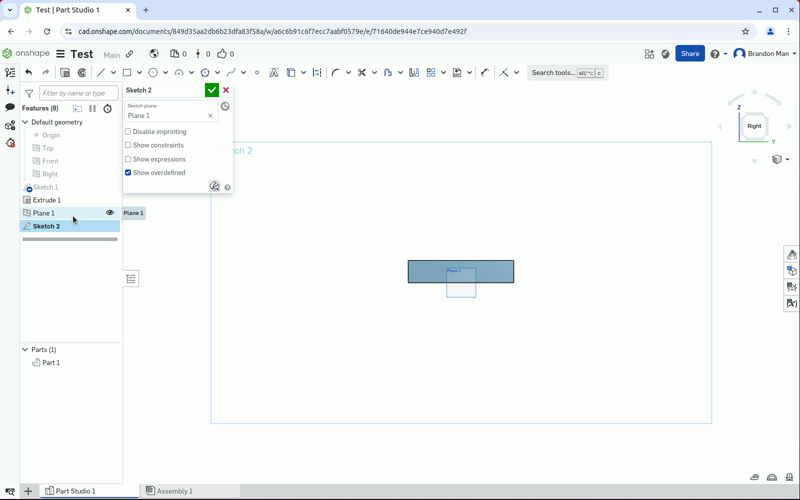
mouse_move(73, 352)
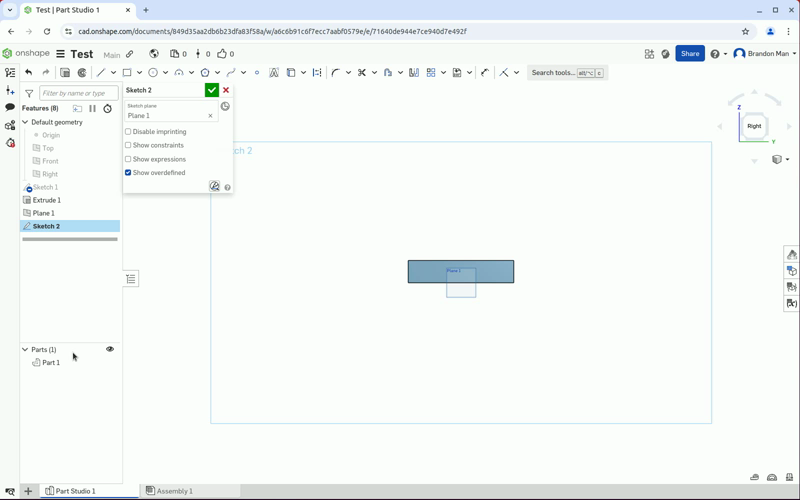
key(y)
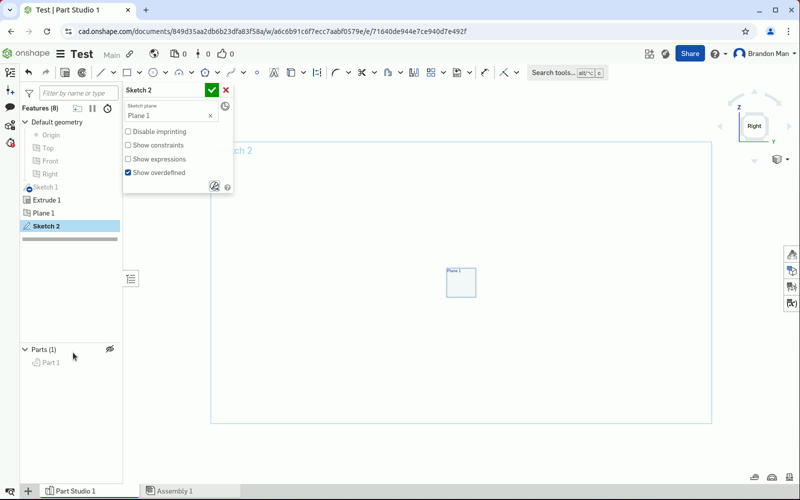
key(l)
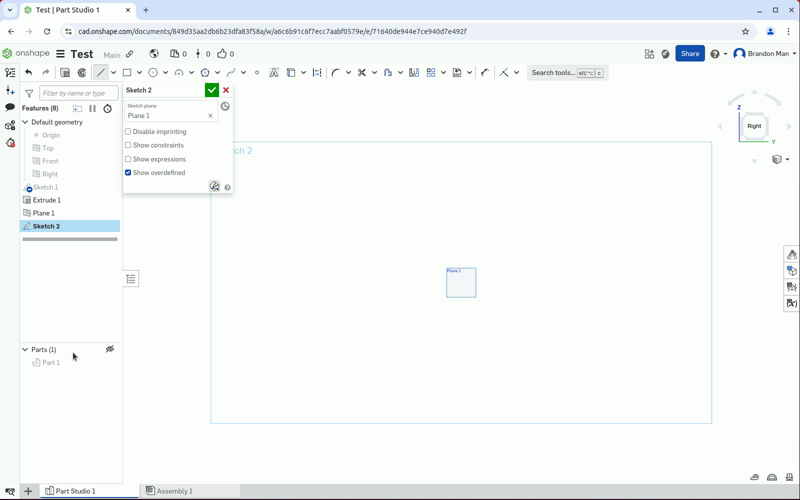
key_down(shift)
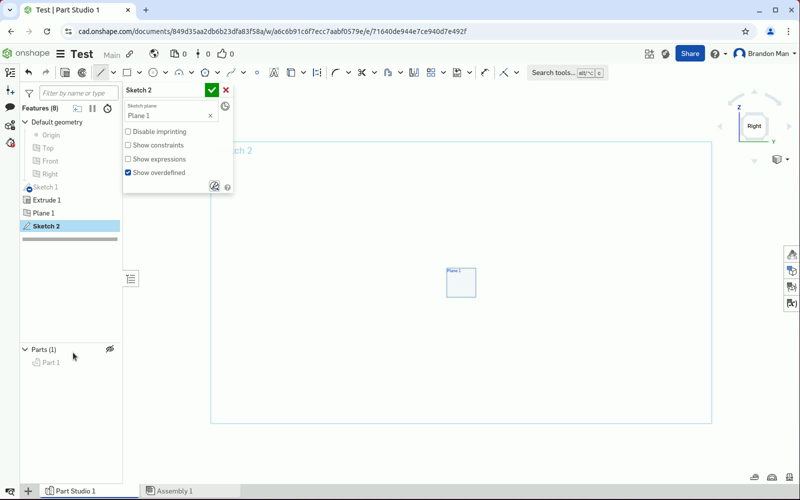
mouse_move(407, 282)
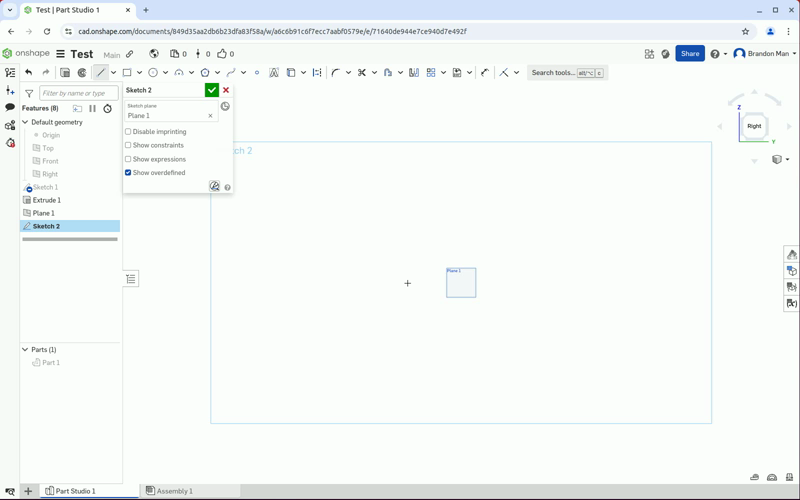
click(407, 282)
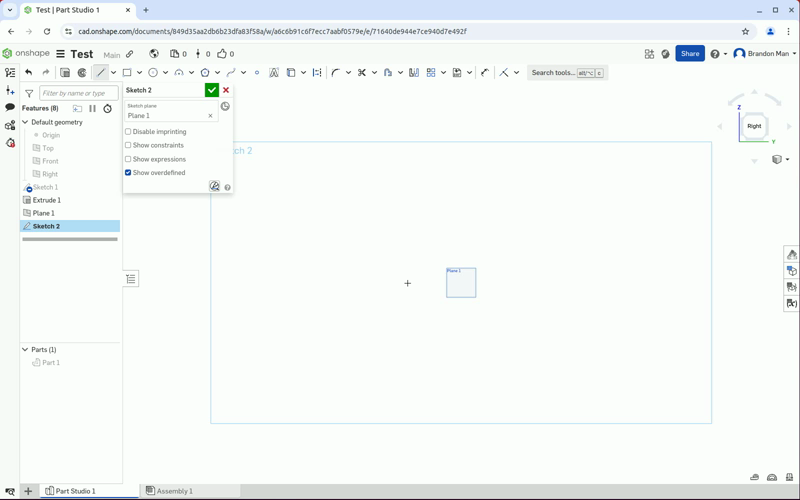
key_up(shift)
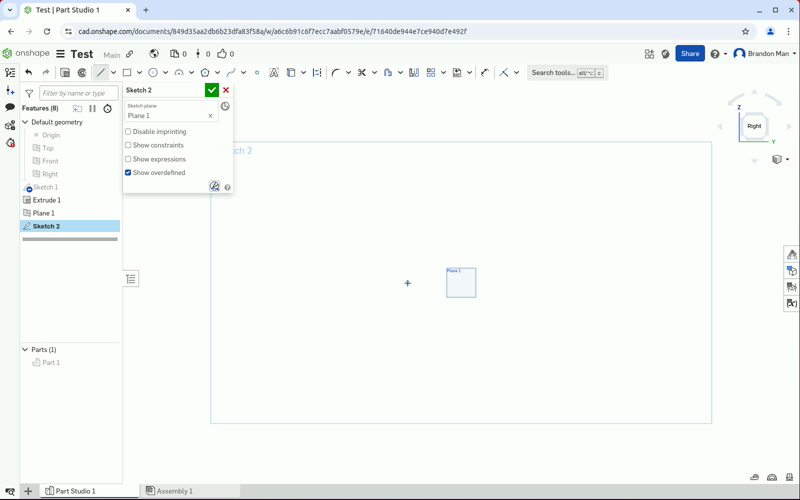
key_down(shift)
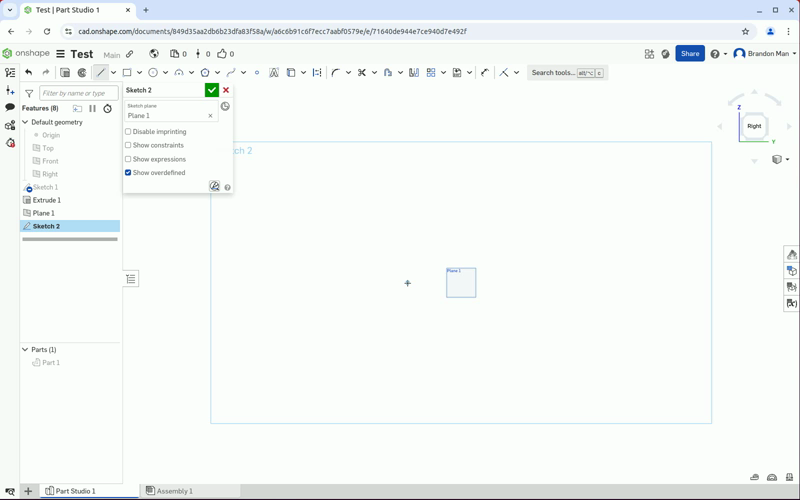
mouse_move(513, 282)
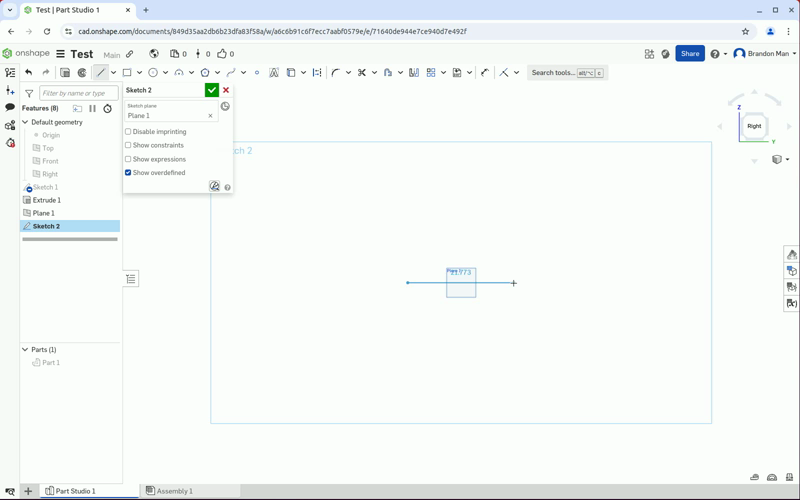
click(513, 282)
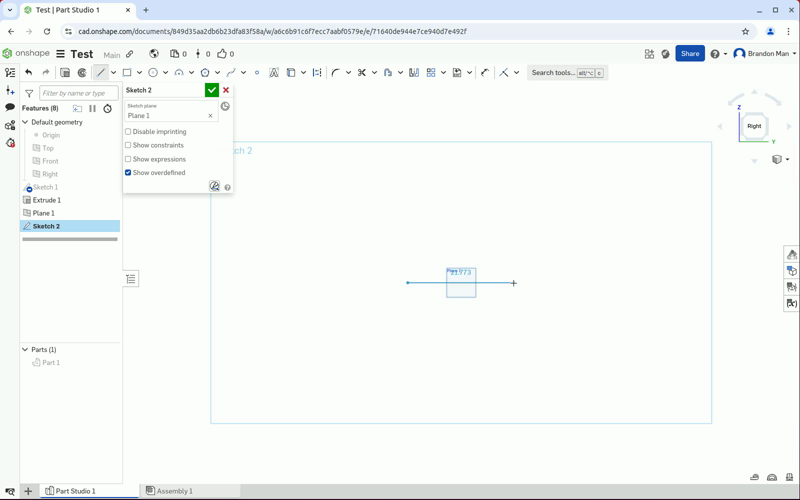
key_up(shift)
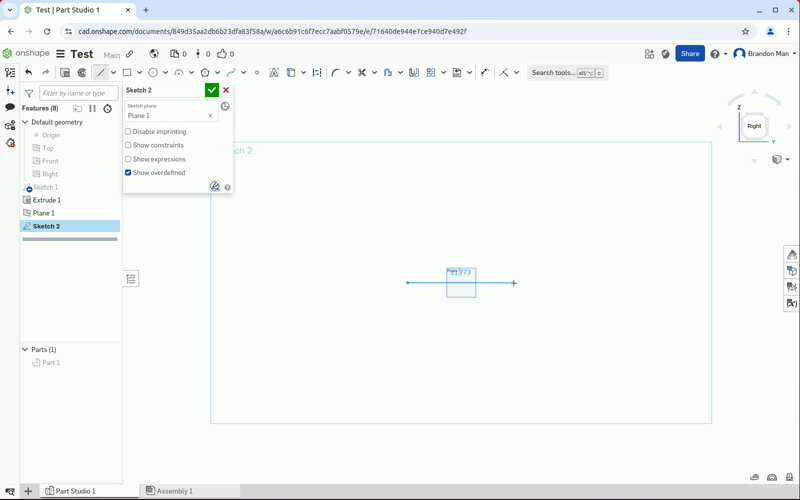
key_down(shift)
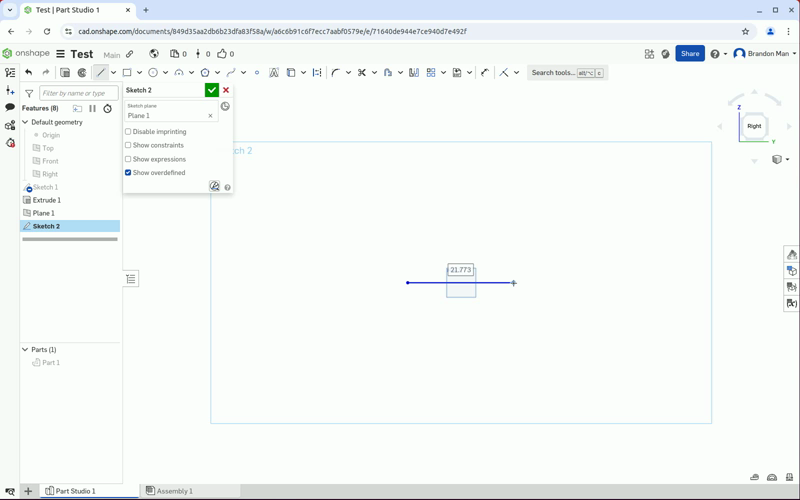
mouse_move(543, 282)
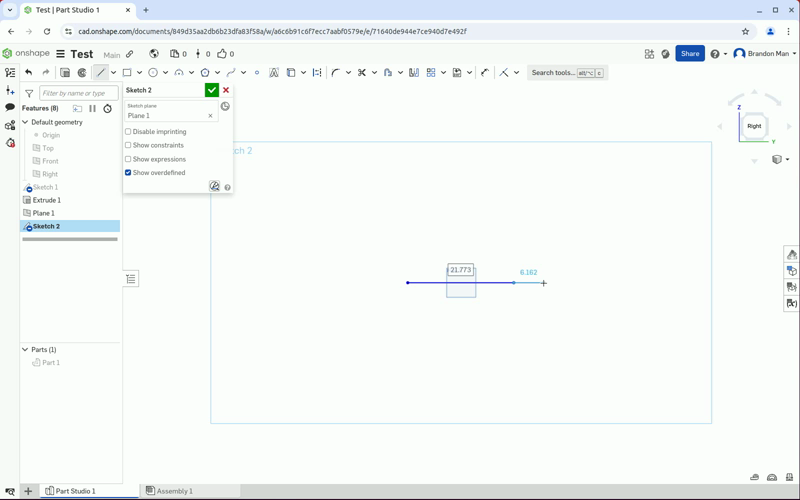
mouse_move(513, 260)
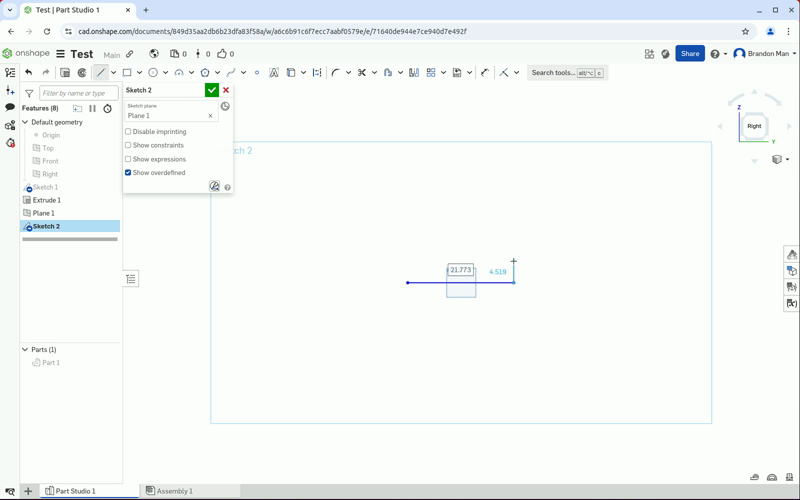
click(513, 260)
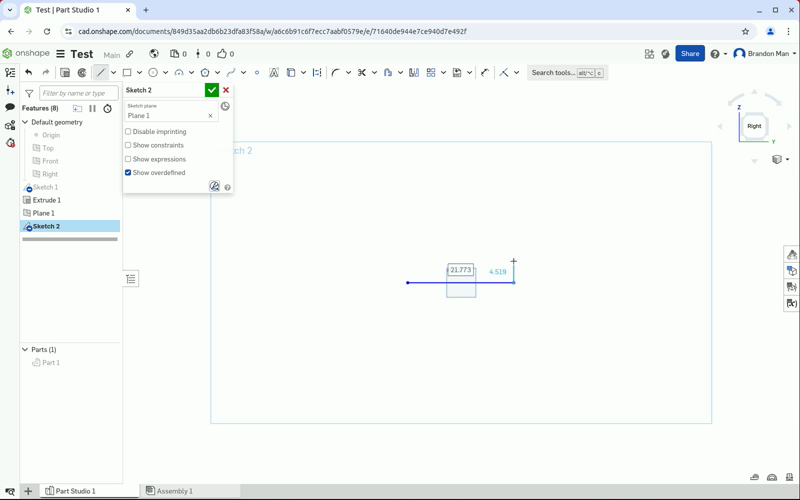
key_up(shift)
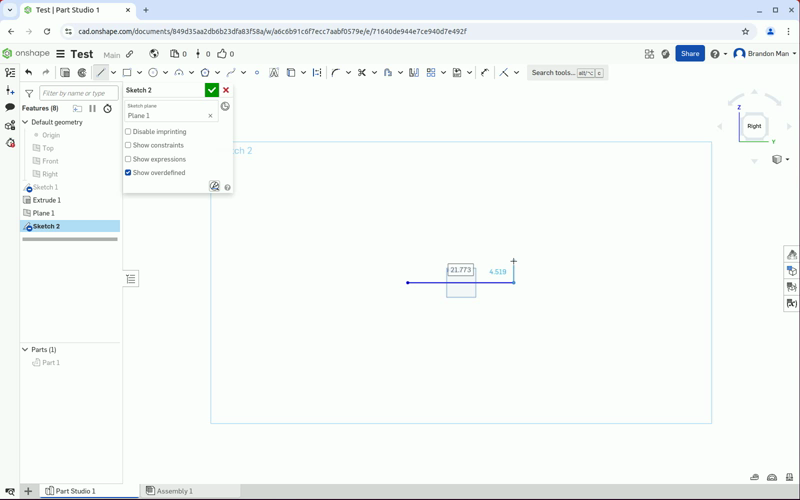
key_down(shift)
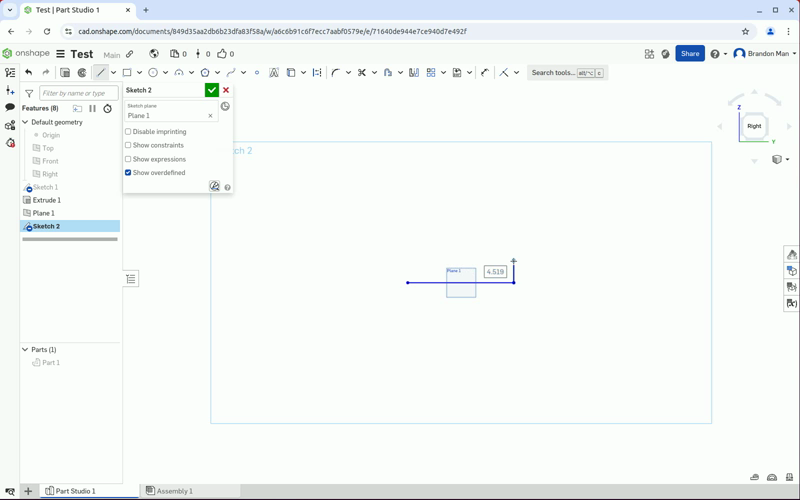
mouse_move(407, 260)
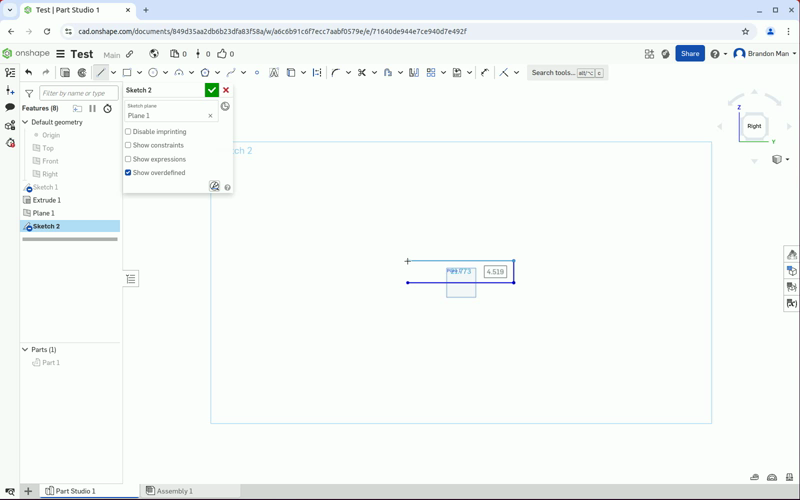
click(407, 260)
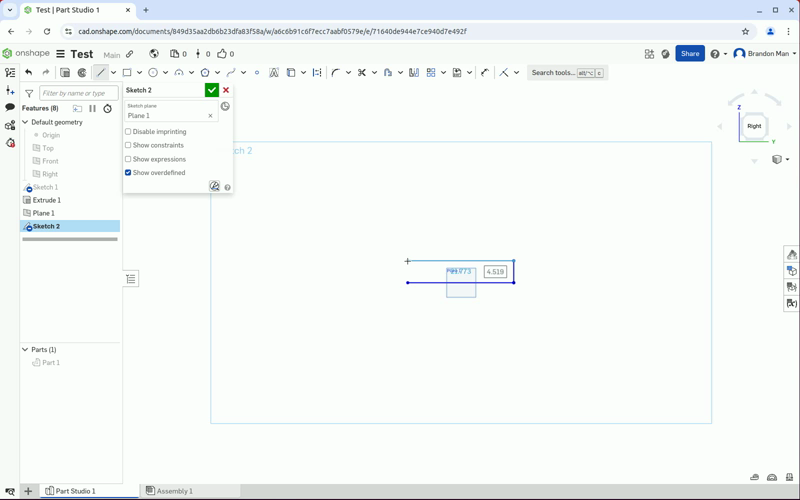
key_up(shift)
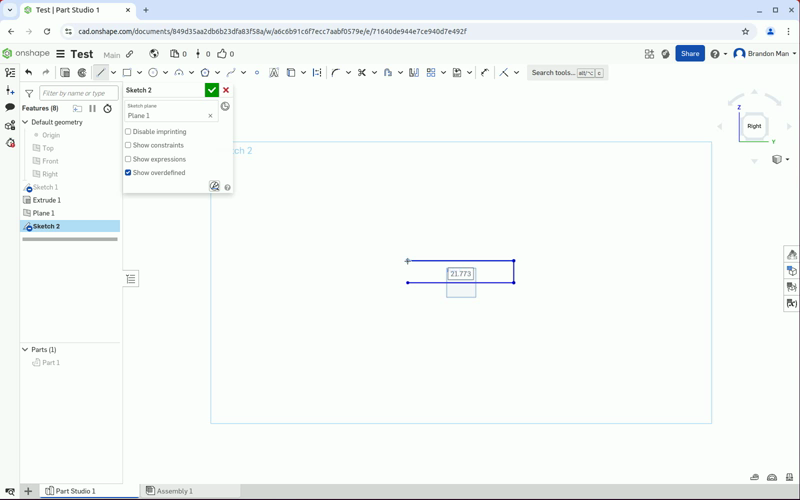
mouse_move(437, 260)
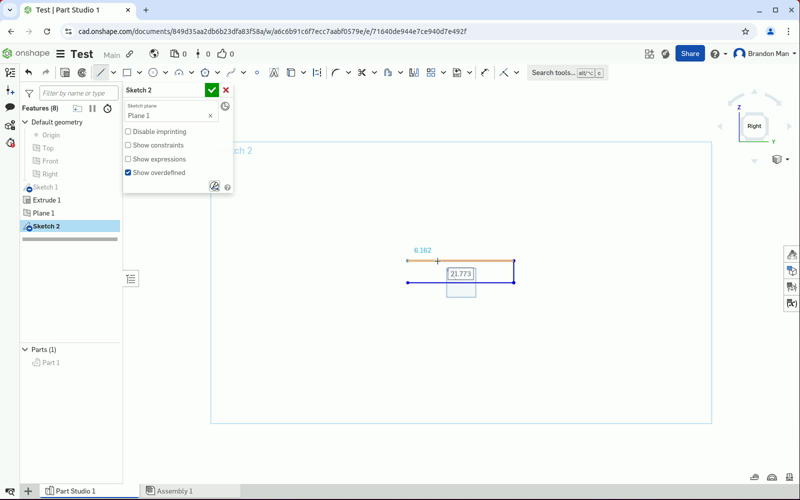
key_down(shift)
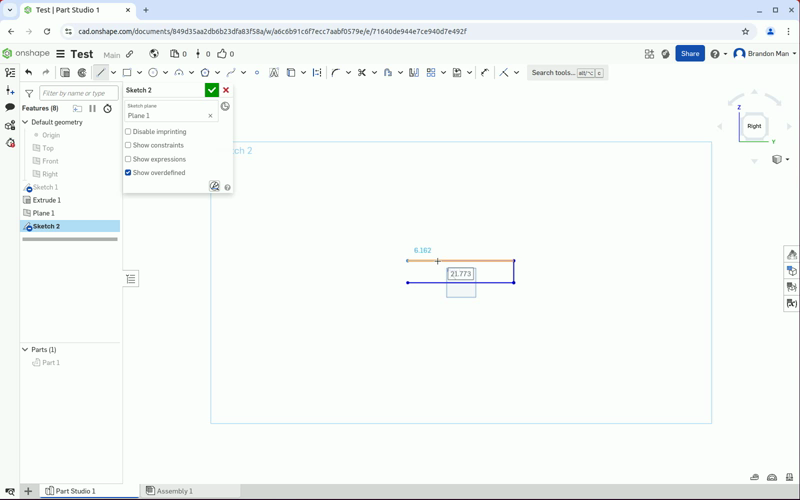
mouse_move(407, 282)
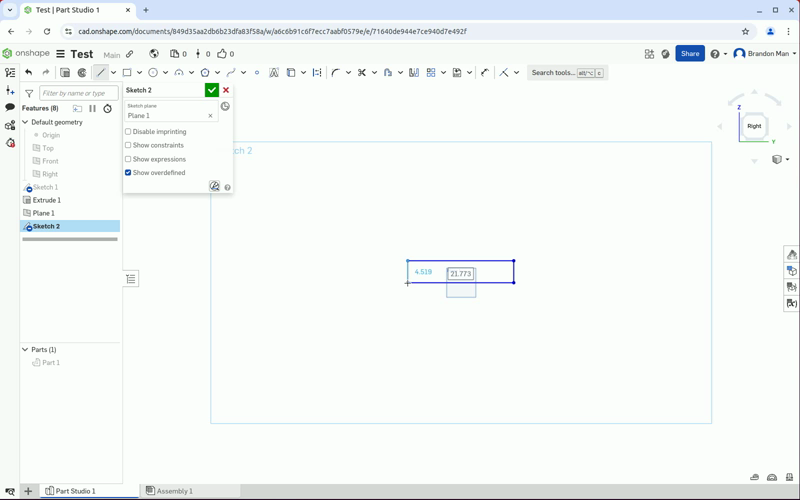
key_up(shift)
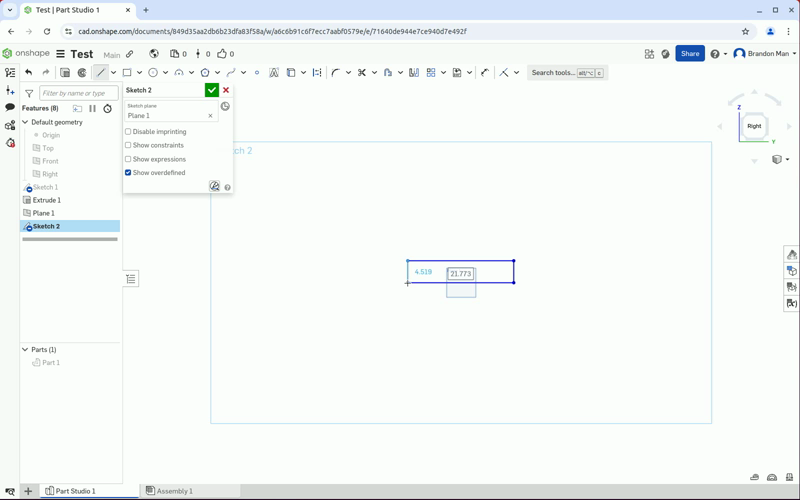
click(407, 282)
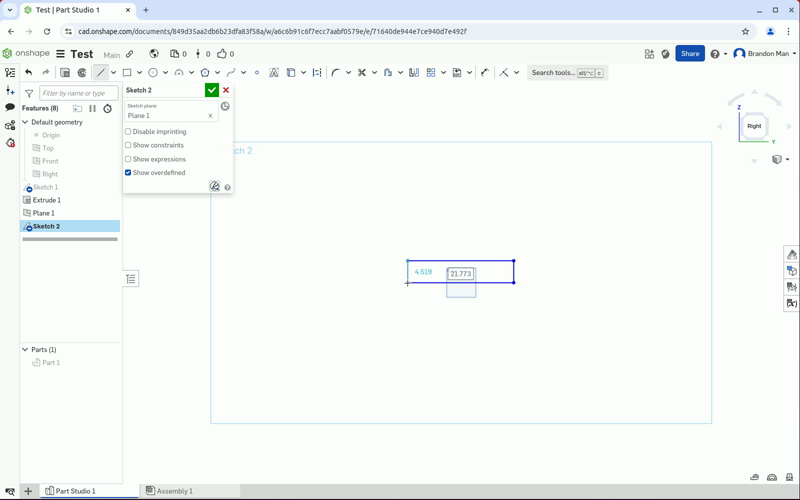
key(esc)
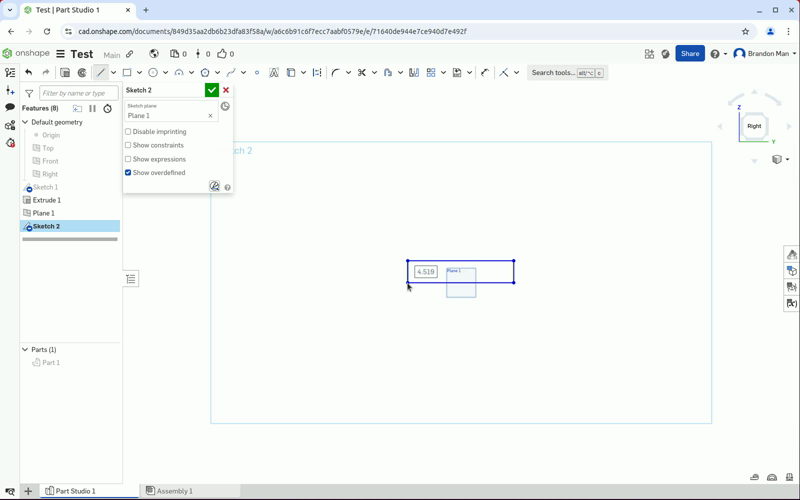
mouse_move(461, 279)
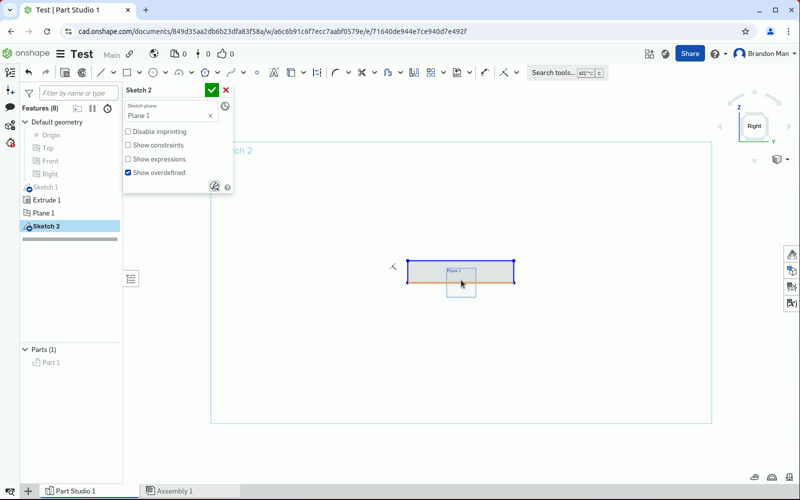
click(461, 279)
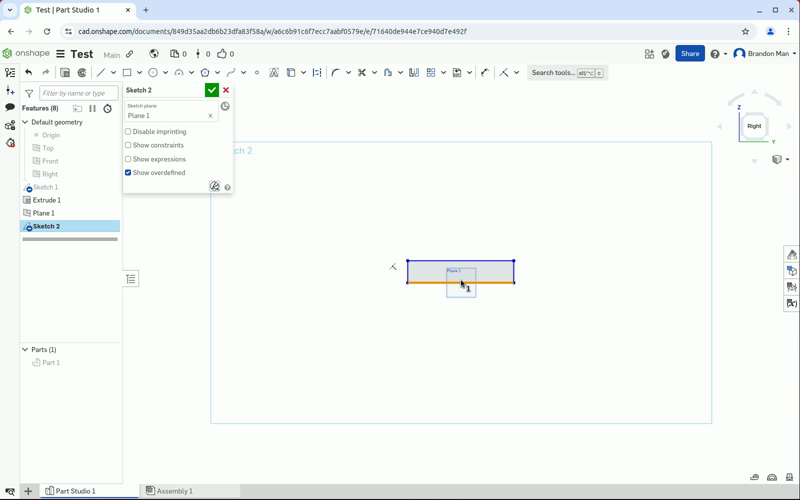
mouse_move(73, 352)
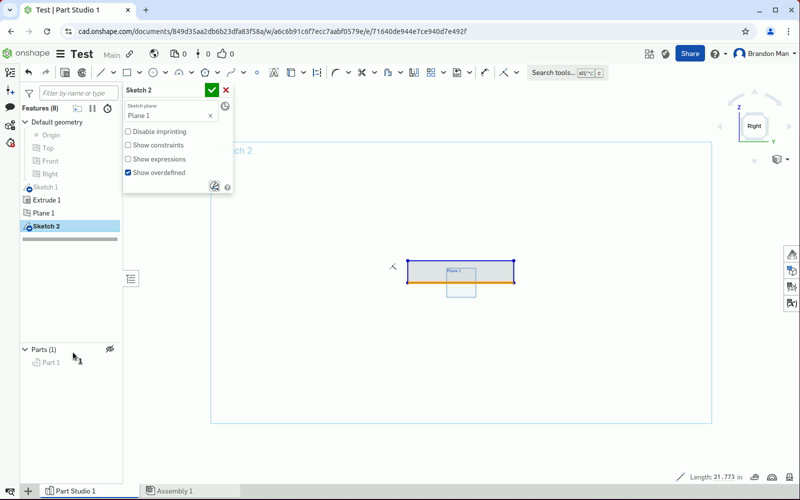
key(shift+y)
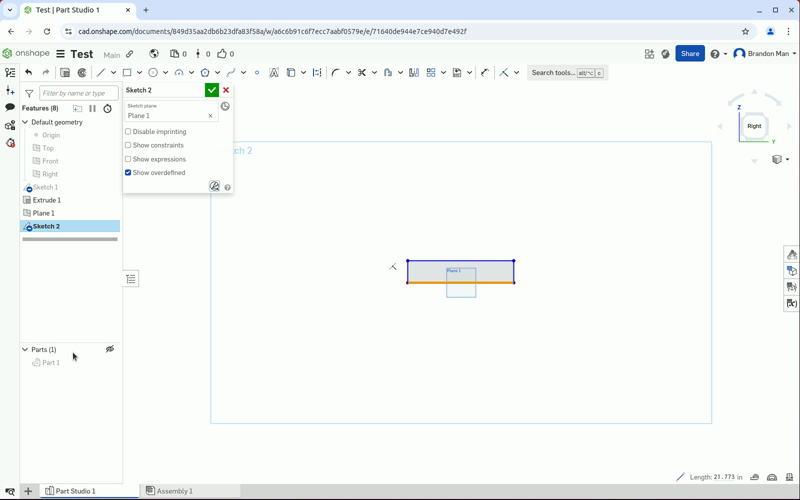
key(shift+e)
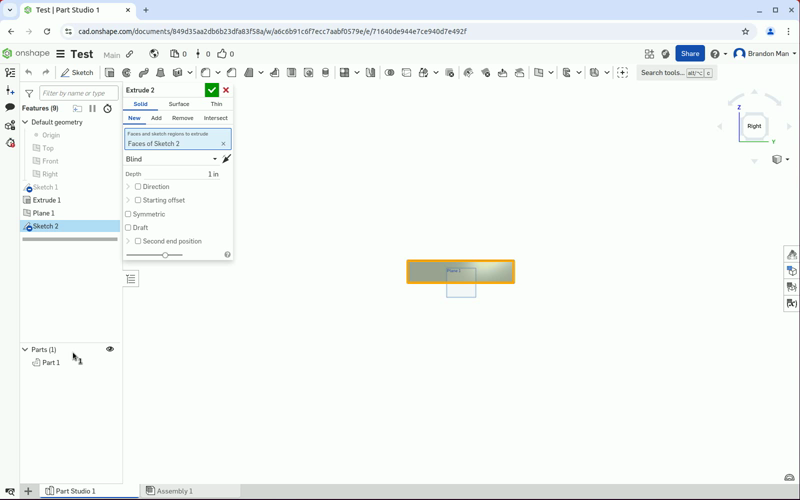
mouse_move(143, 106)
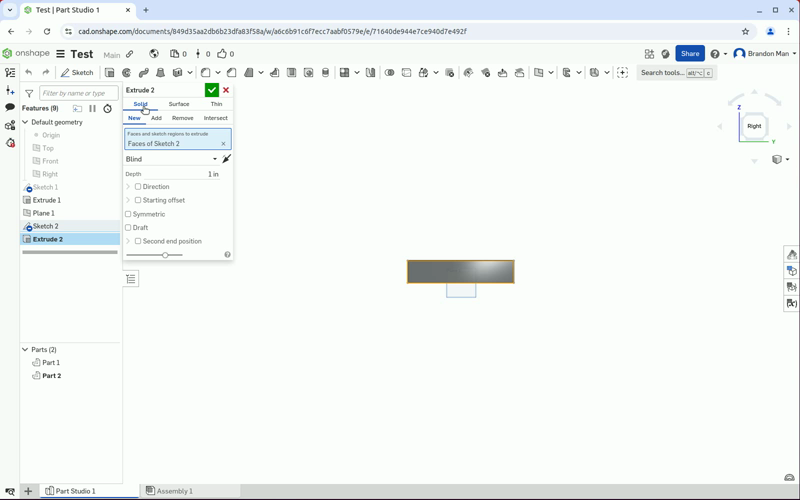
click(143, 106)
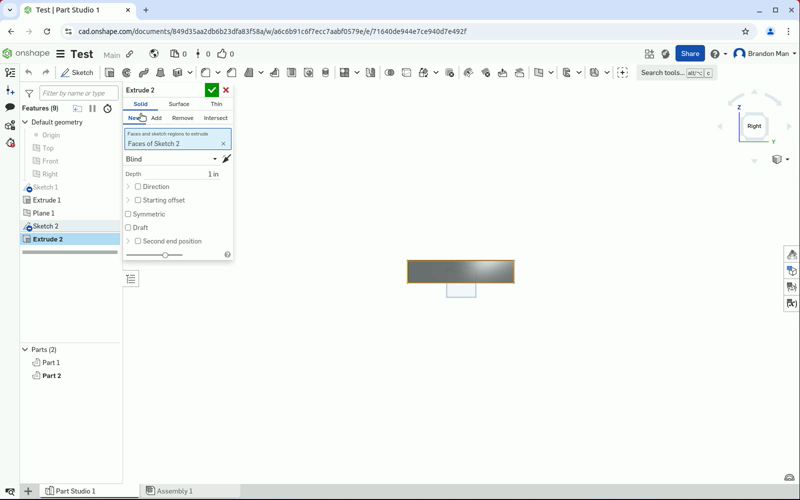
mouse_move(137, 120)
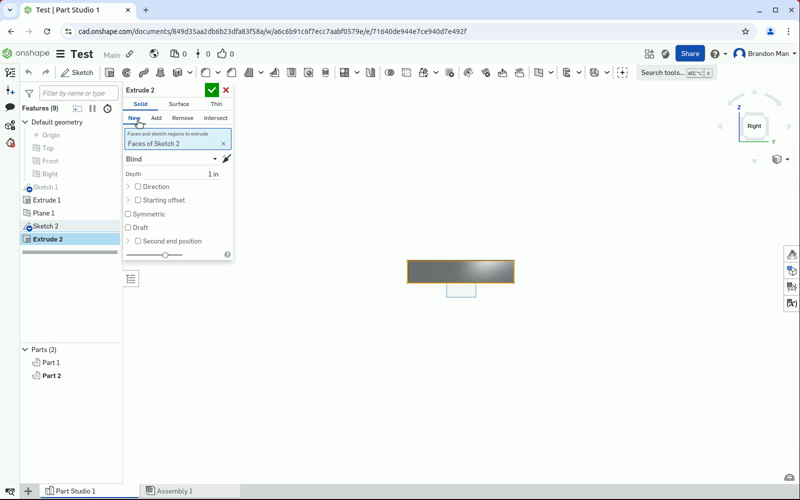
click(137, 120)
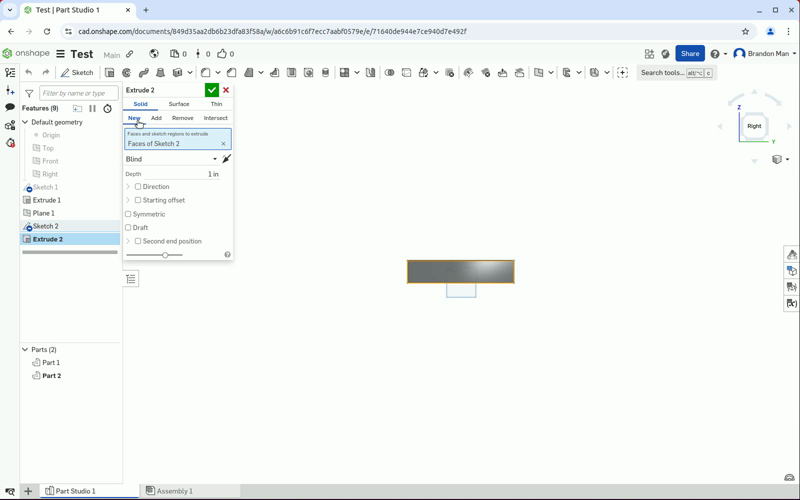
key(tab, 4)
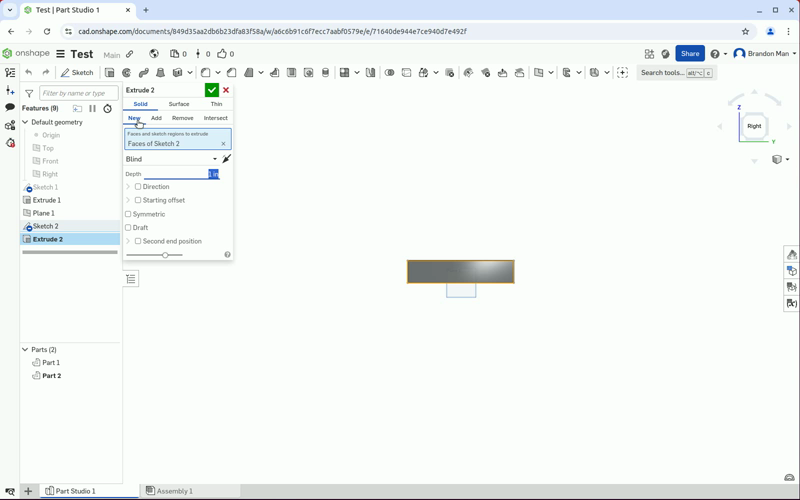
text(0.722)
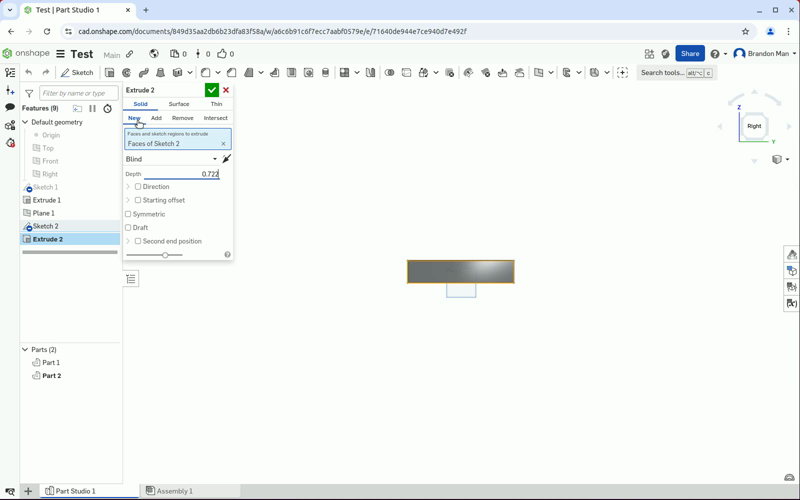
key(enter)
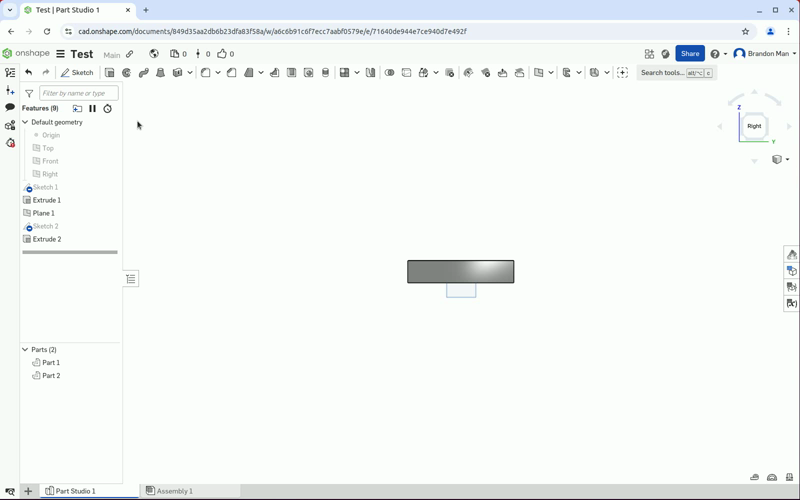
key(shift+h)
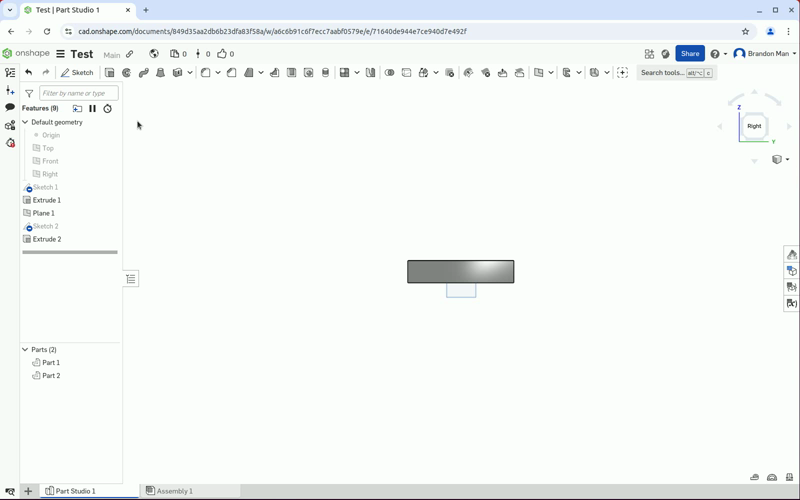
key(shift+h)
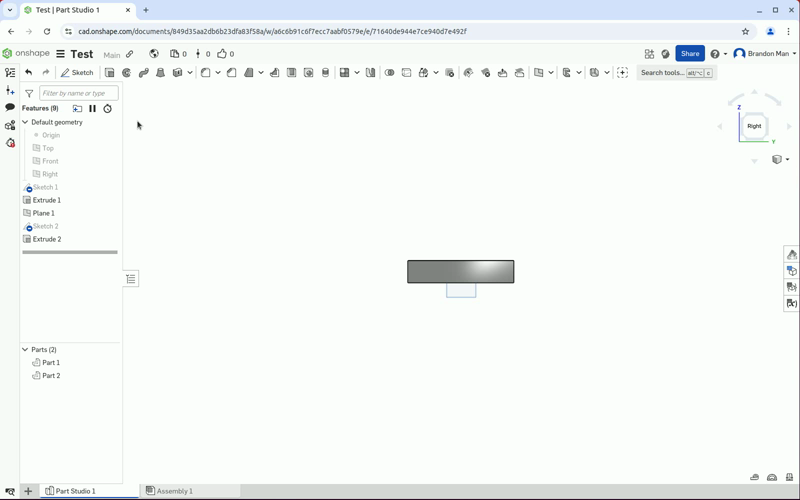
mouse_move(73, 189)
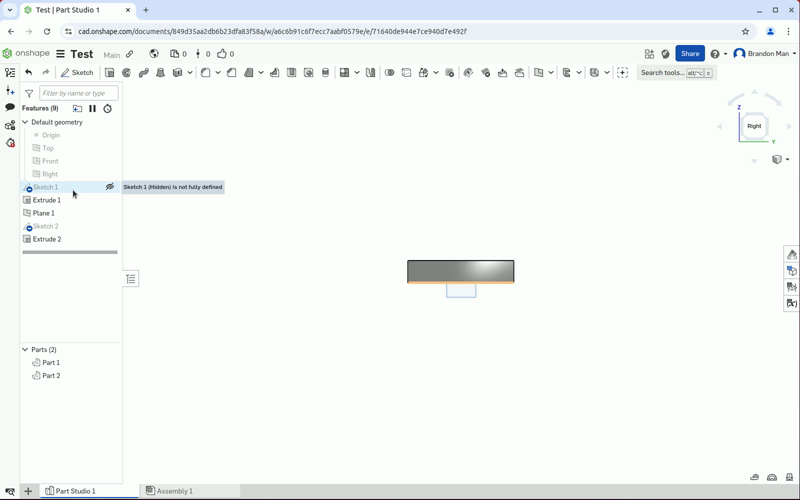
click(73, 189)
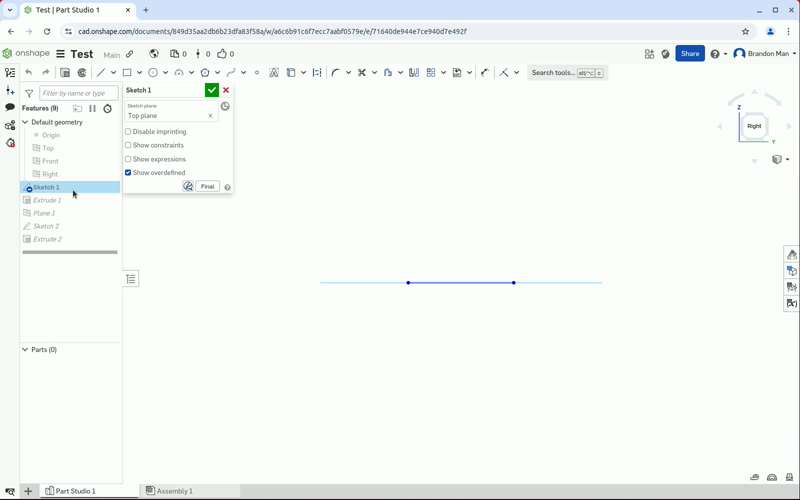
mouse_move(229, 92)
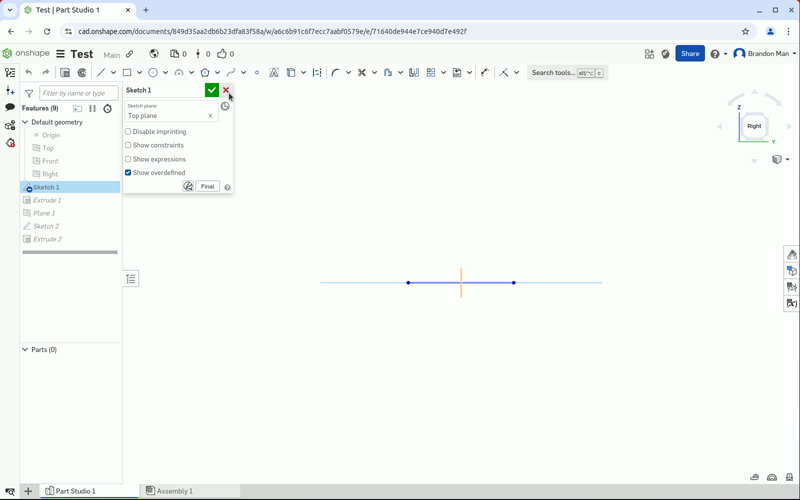
click(229, 92)
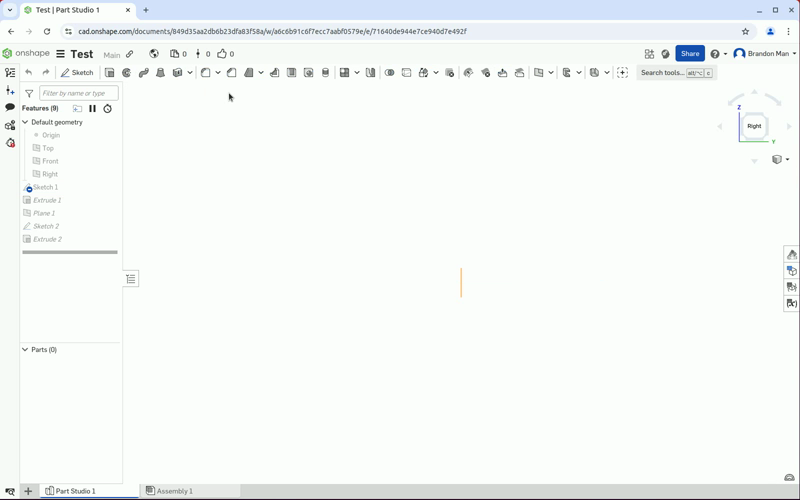
key(shift+s)
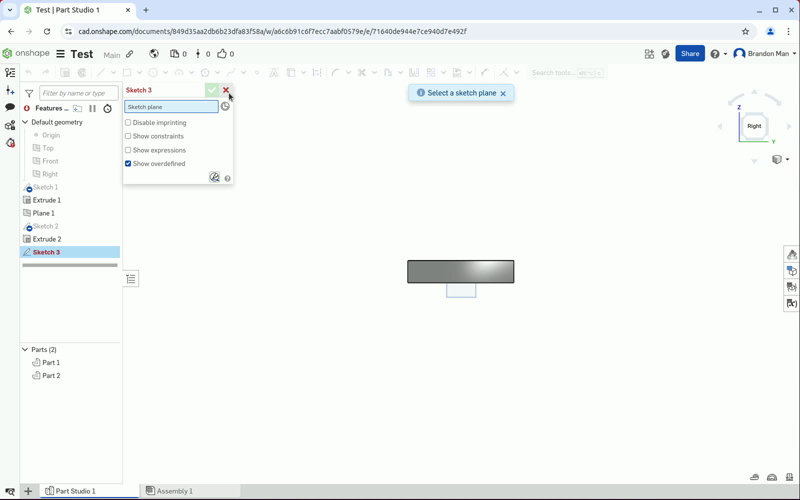
mouse_move(73, 215)
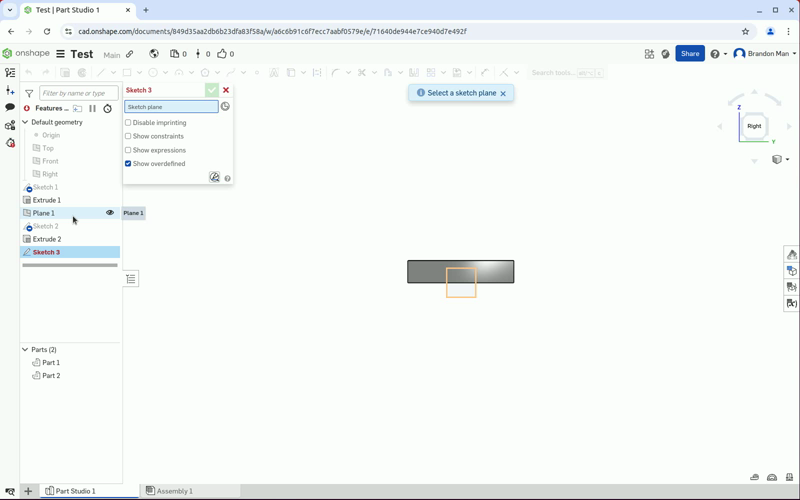
click(73, 215)
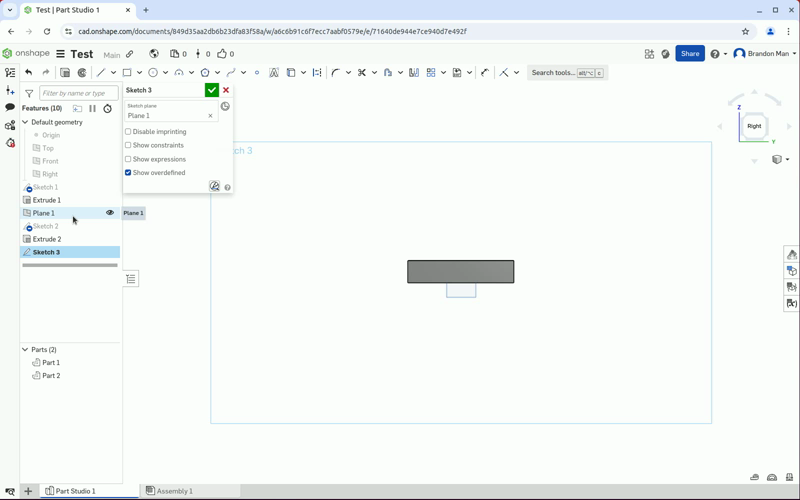
mouse_move(73, 352)
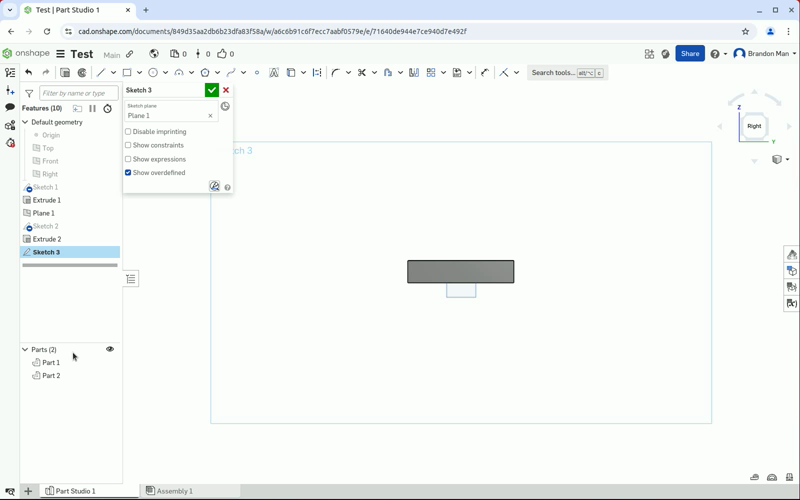
key(y)
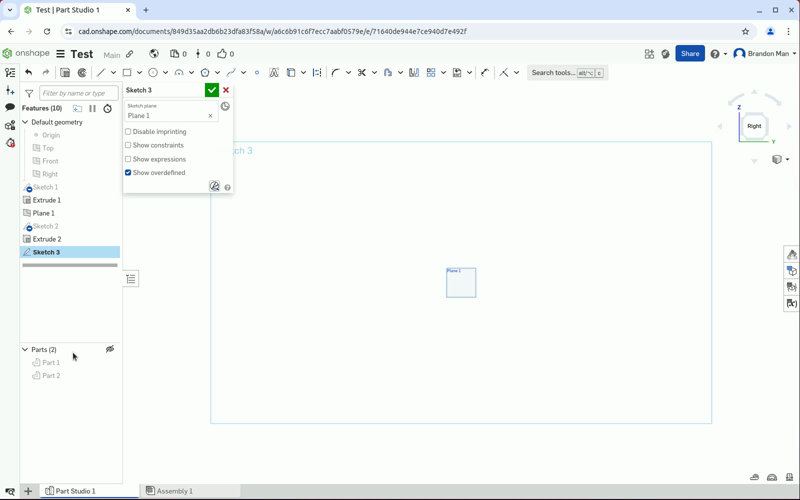
key(l)
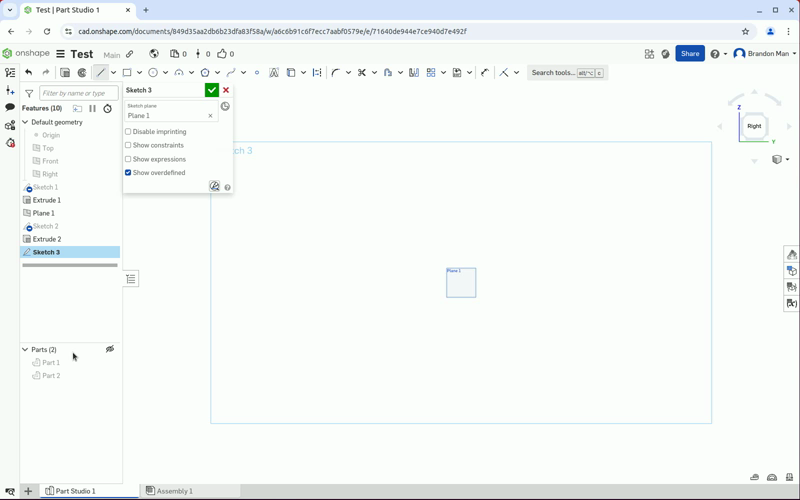
key_down(shift)
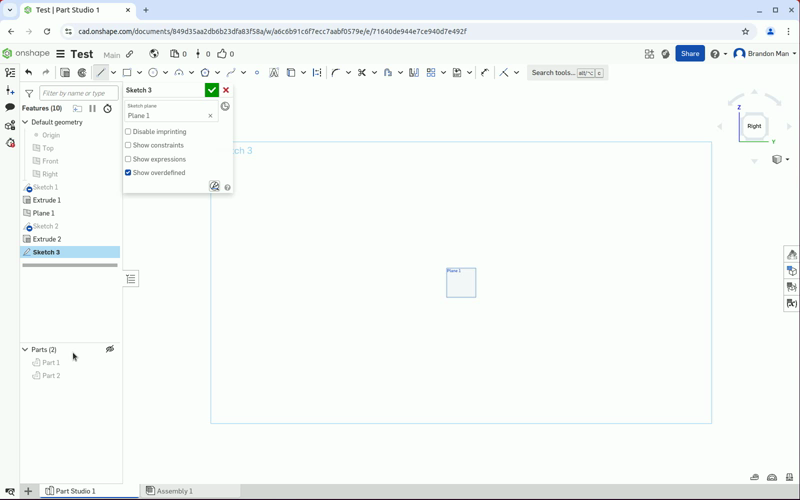
mouse_move(407, 260)
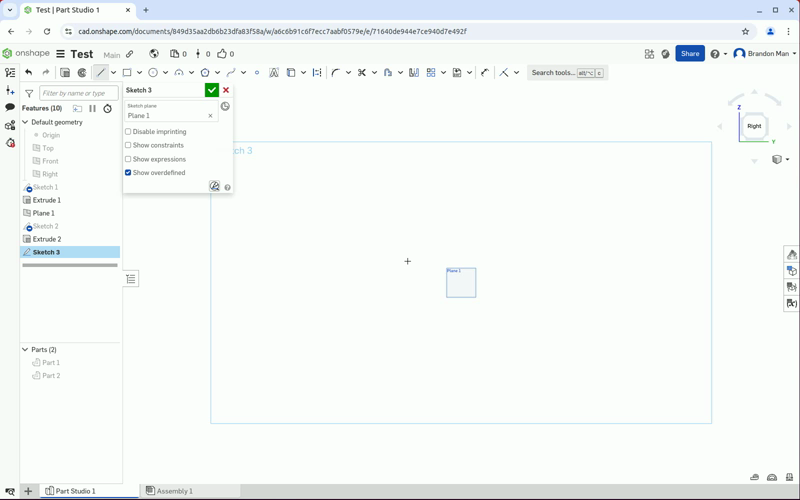
click(407, 260)
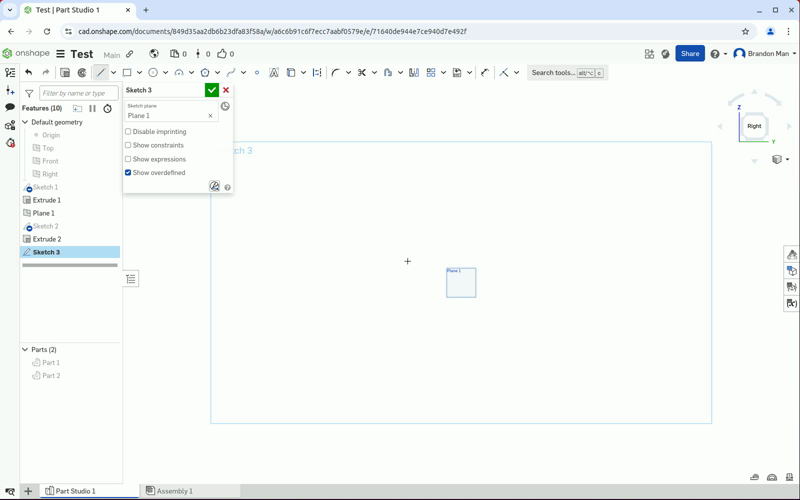
key_up(shift)
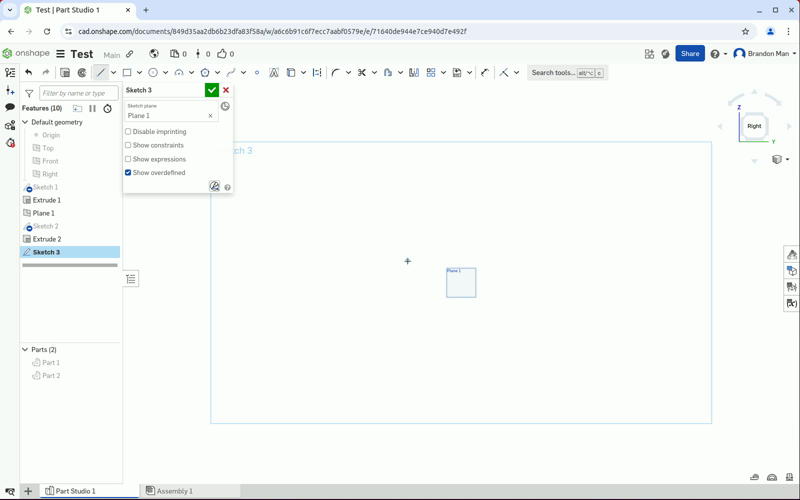
key_down(shift)
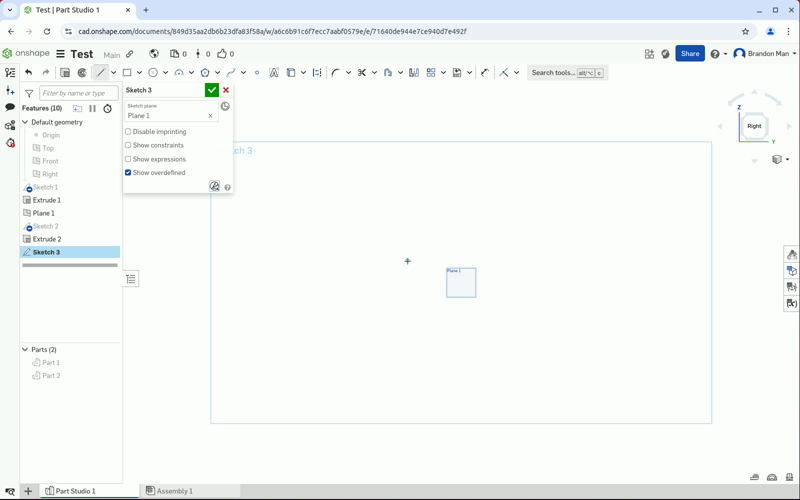
mouse_move(513, 260)
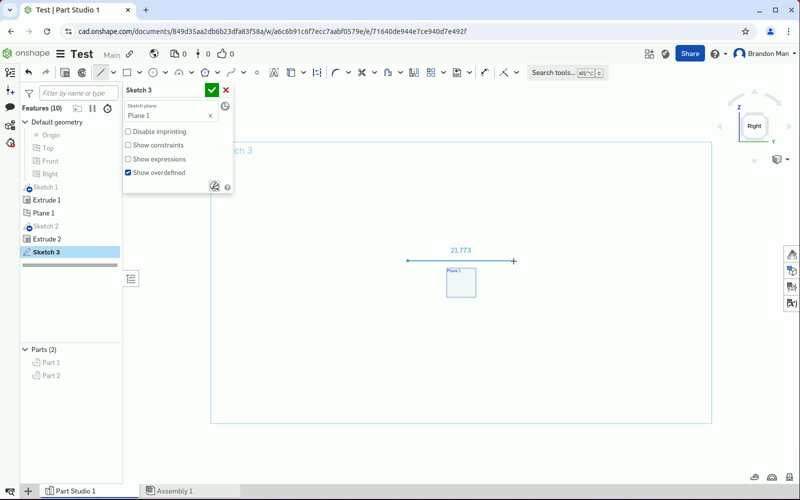
click(513, 260)
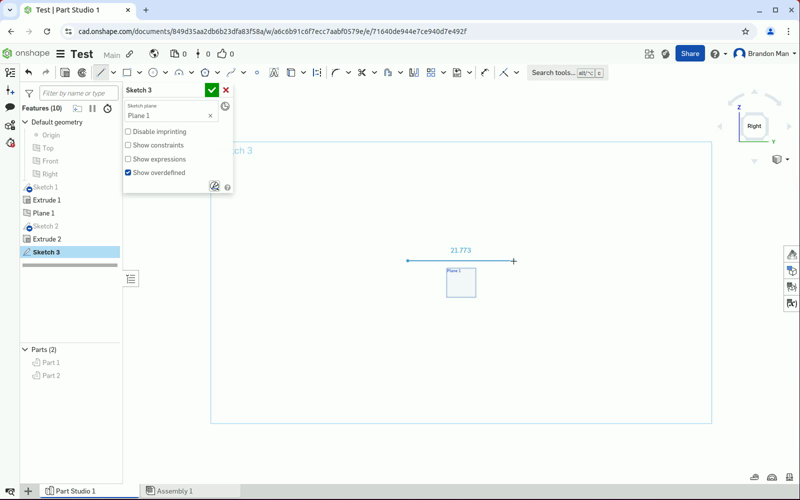
key_up(shift)
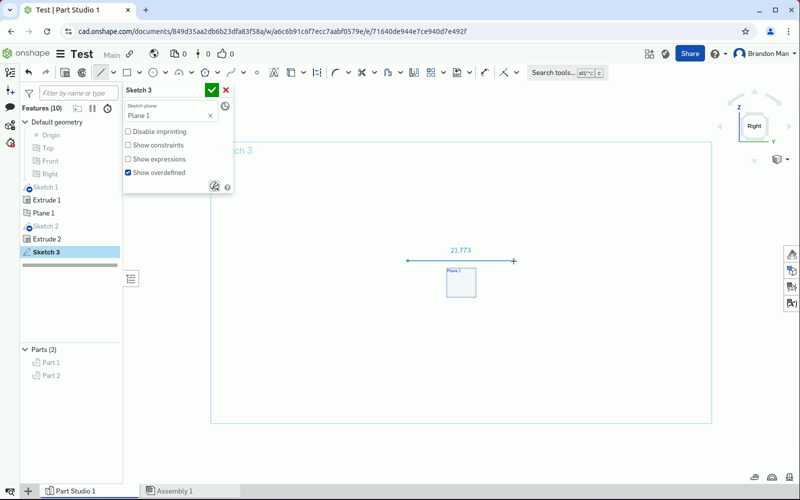
key_down(shift)
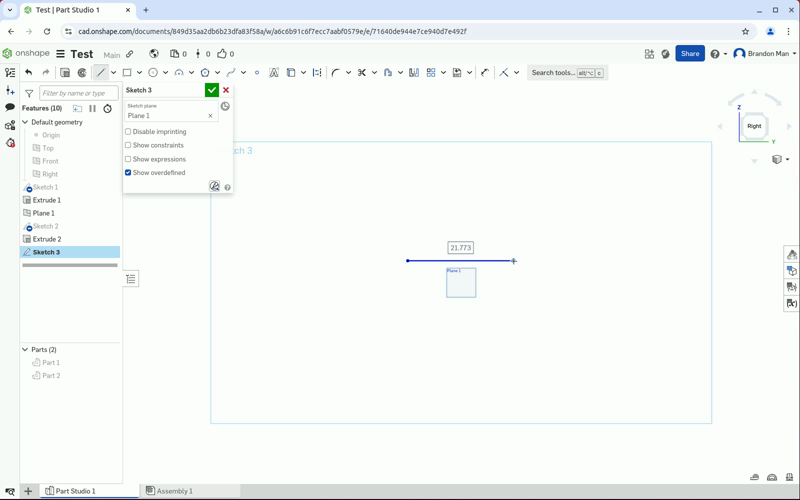
mouse_move(543, 260)
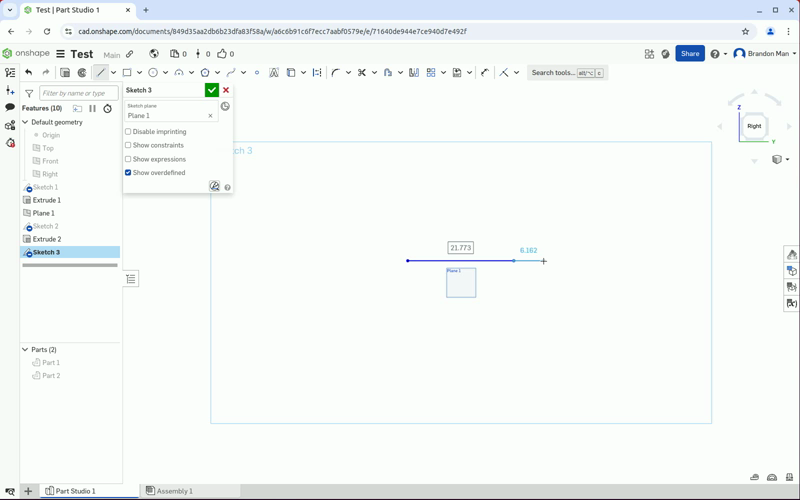
mouse_move(513, 257)
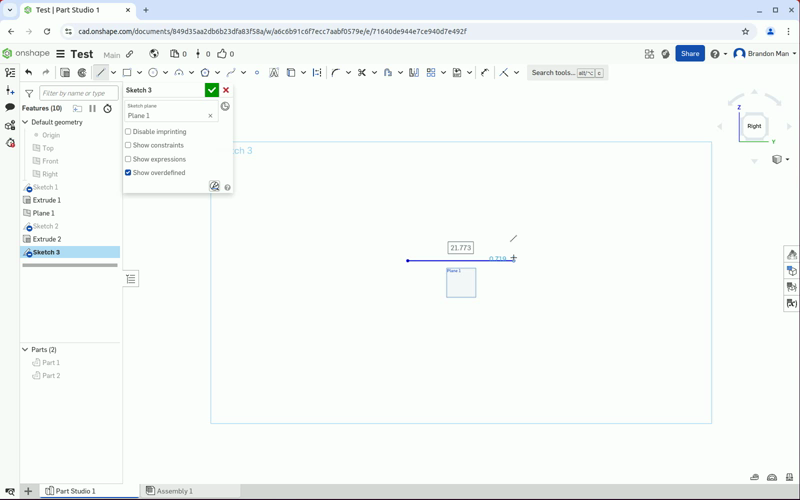
scroll(6)
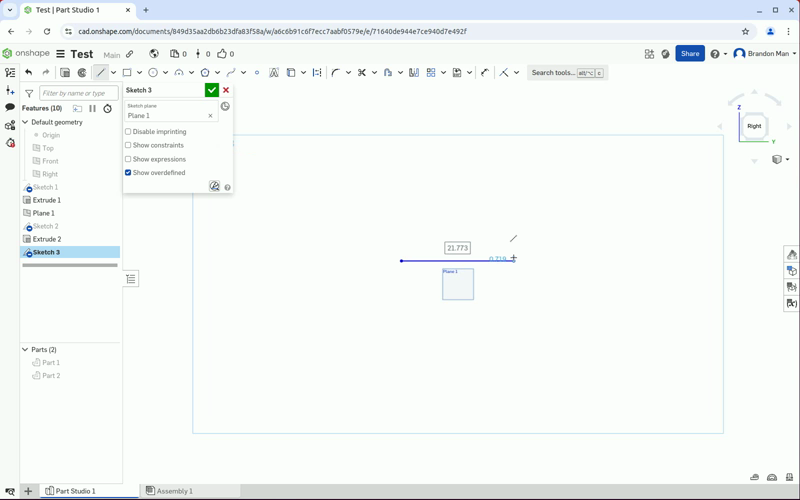
scroll(6)
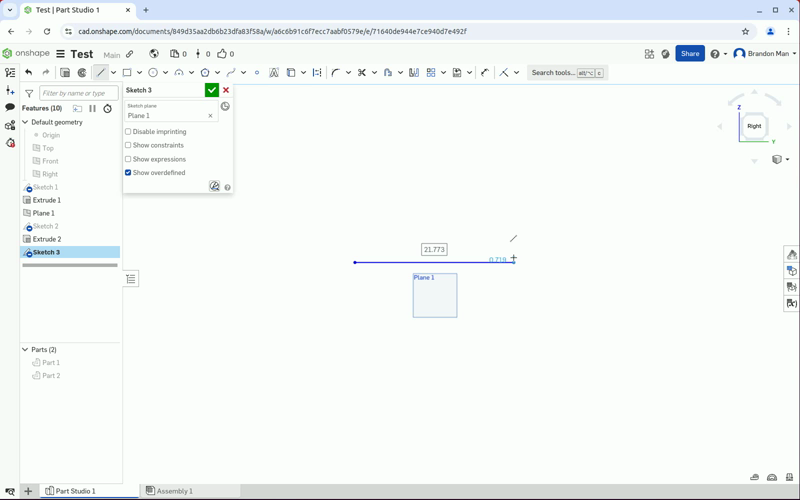
scroll(6)
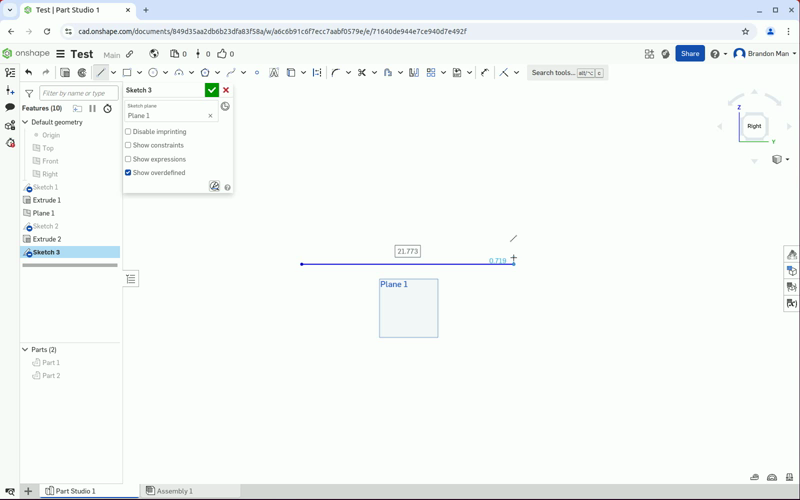
scroll(6)
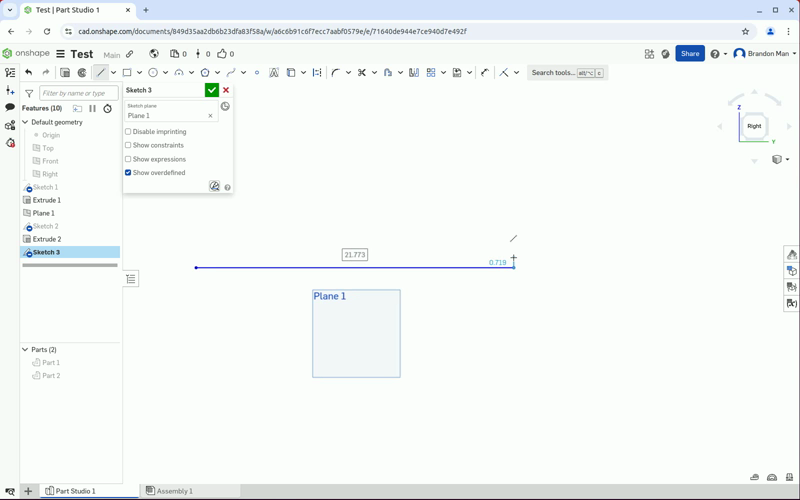
scroll(6)
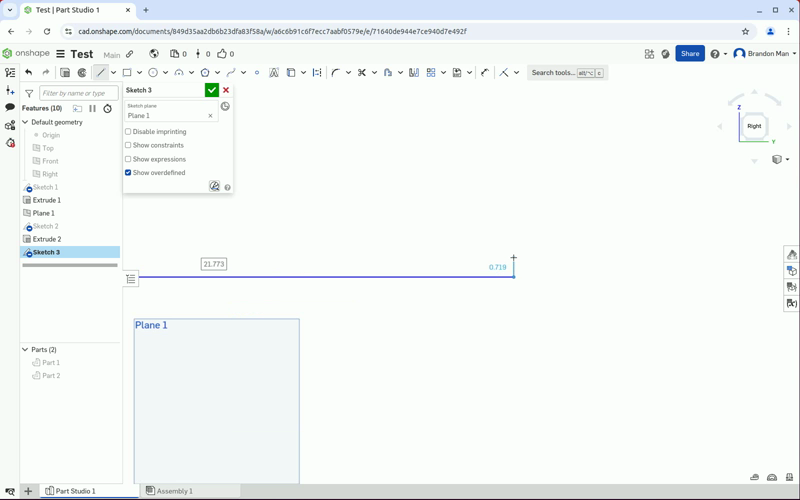
scroll(6)
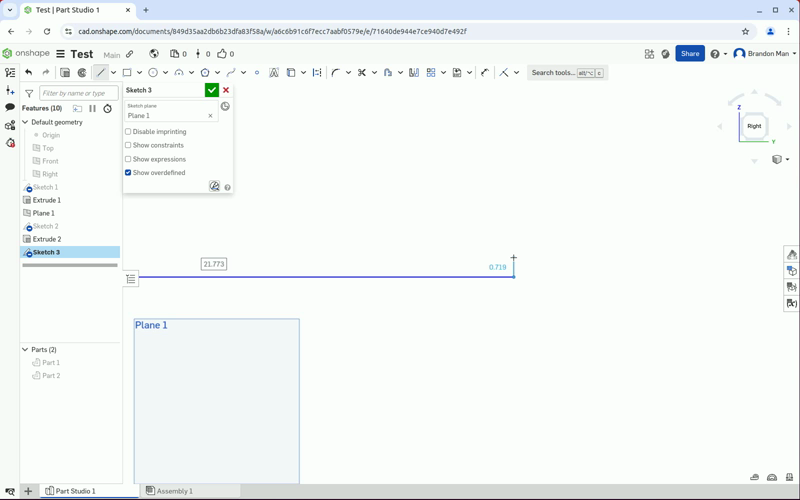
scroll(6)
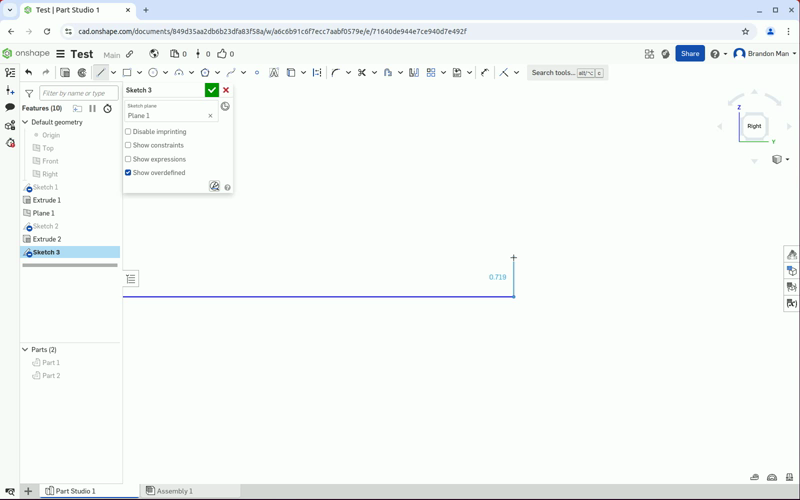
click(513, 257)
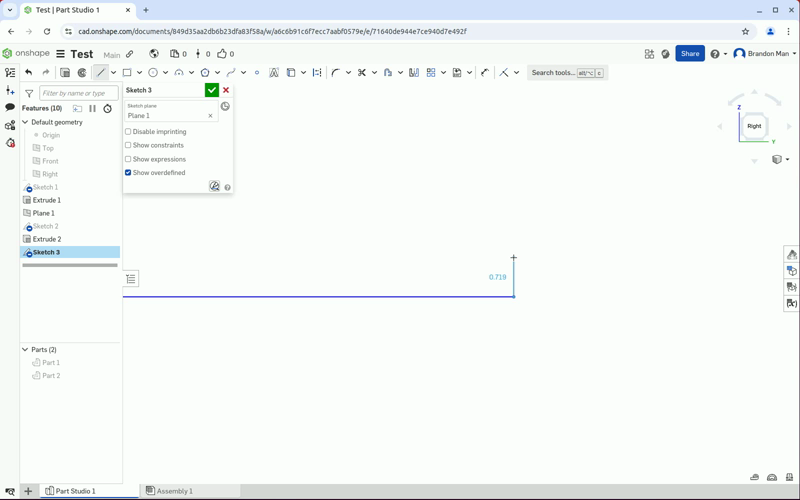
scroll(-6)
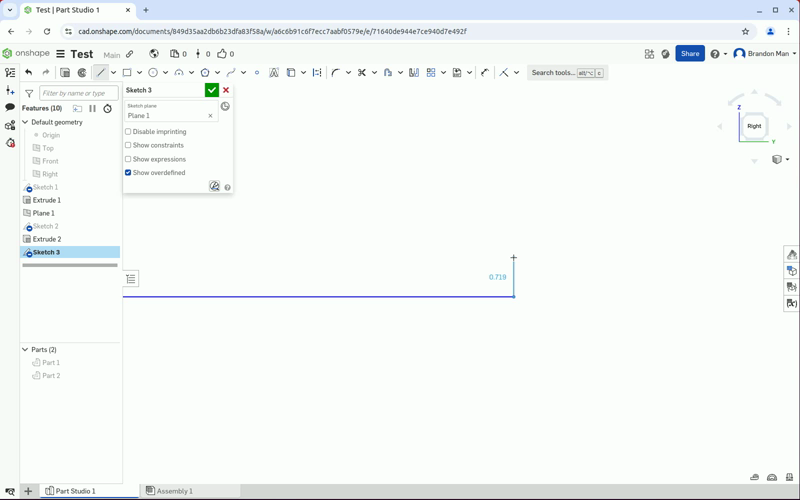
scroll(-6)
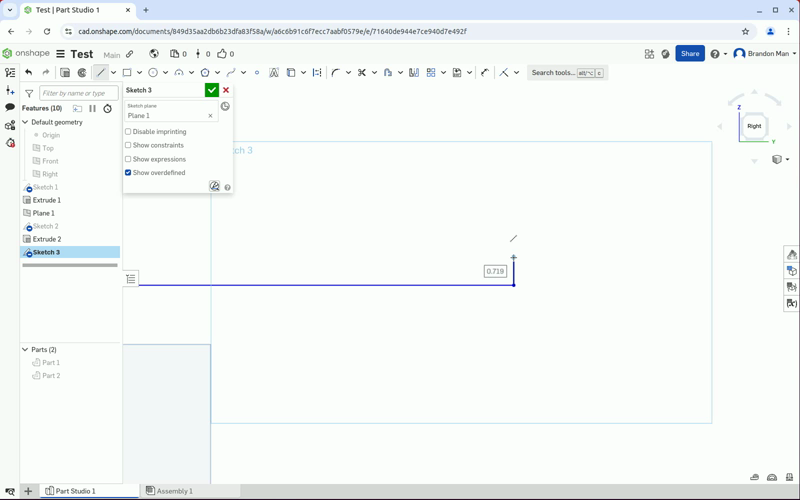
scroll(-6)
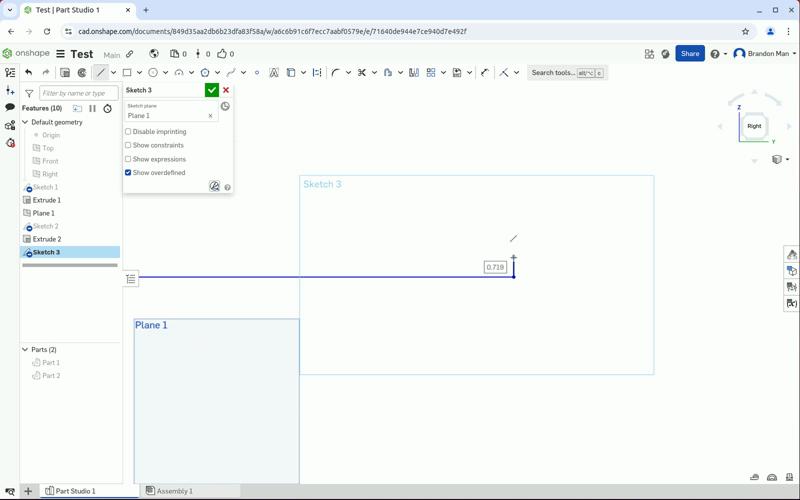
scroll(-6)
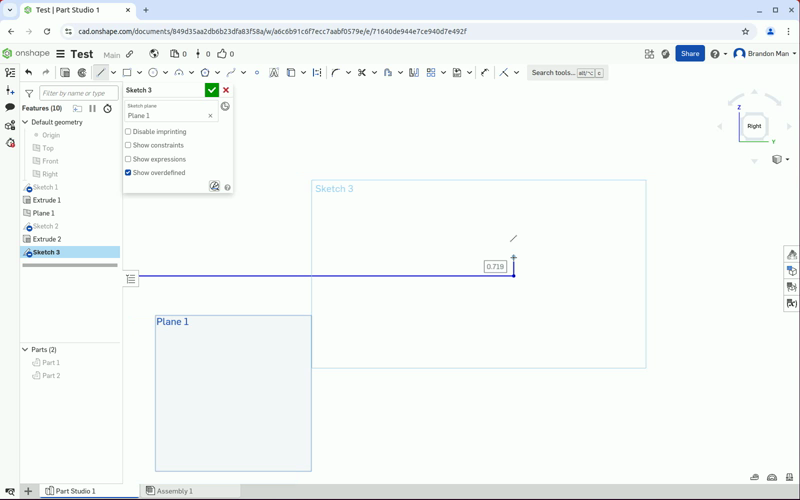
scroll(-6)
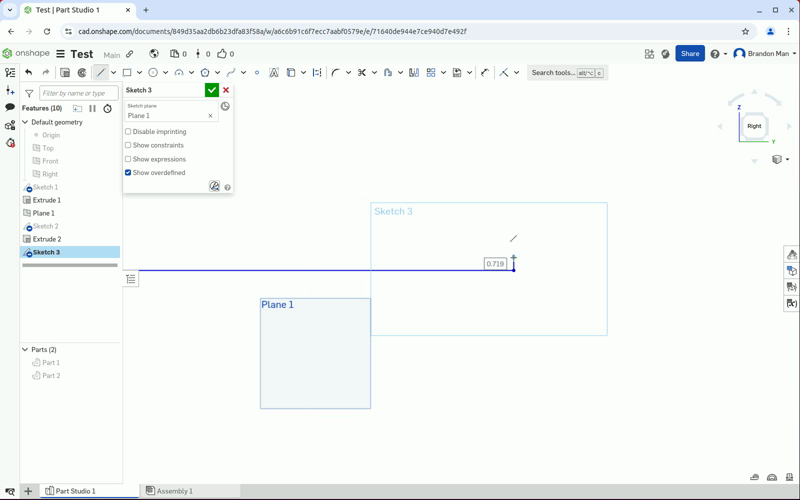
scroll(-6)
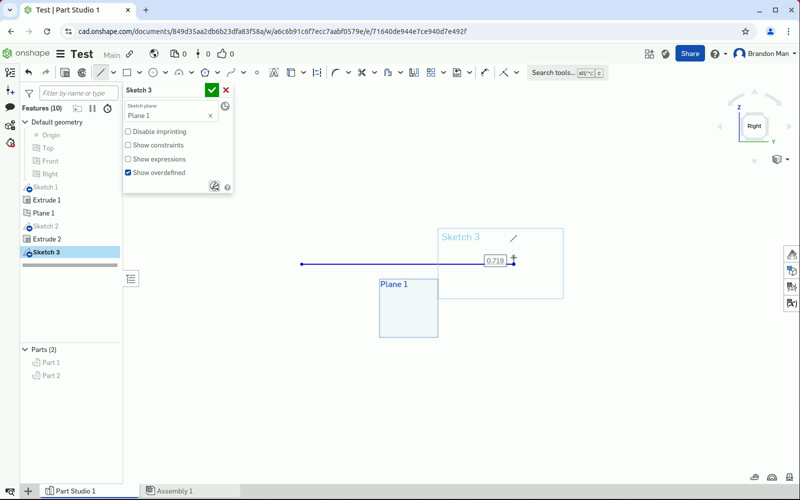
scroll(-6)
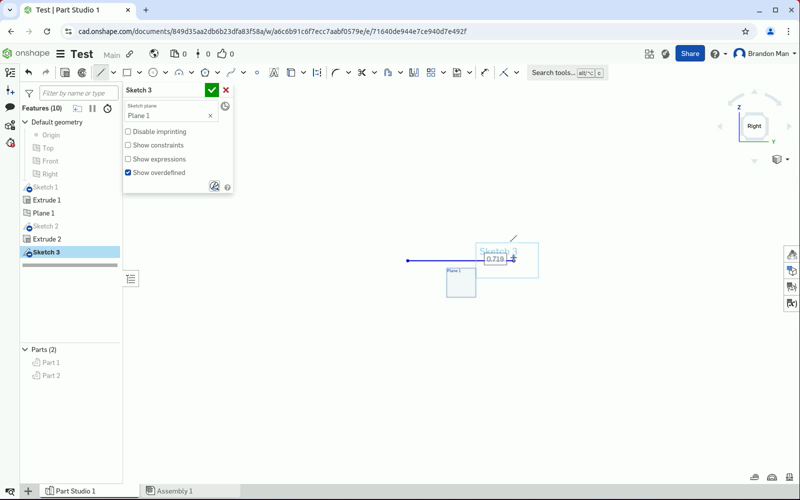
key_up(shift)
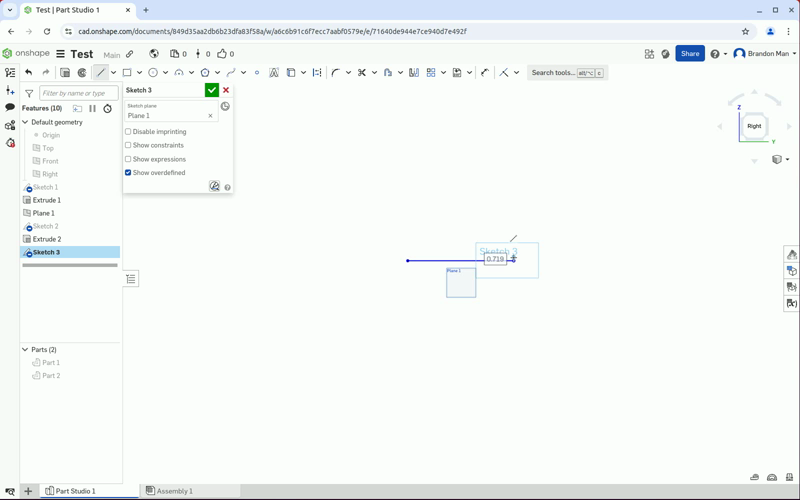
key_down(shift)
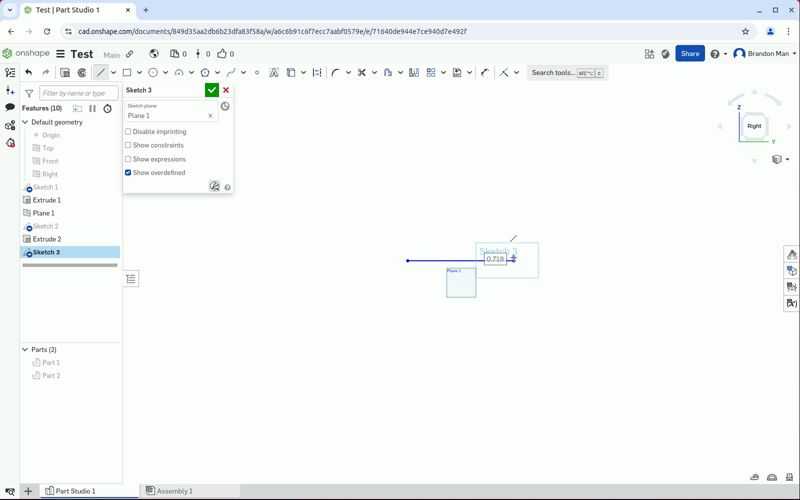
mouse_move(407, 257)
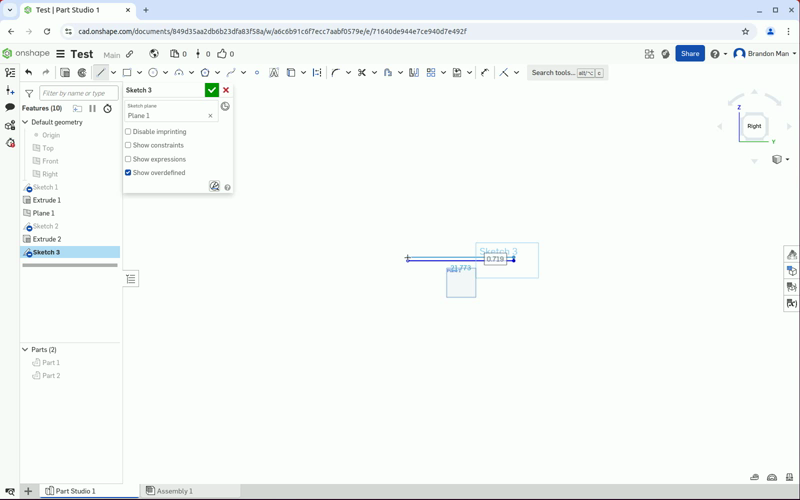
scroll(6)
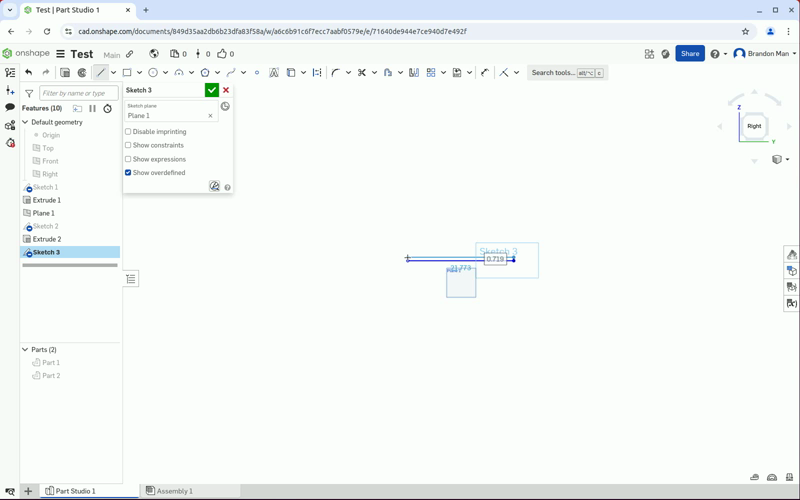
scroll(6)
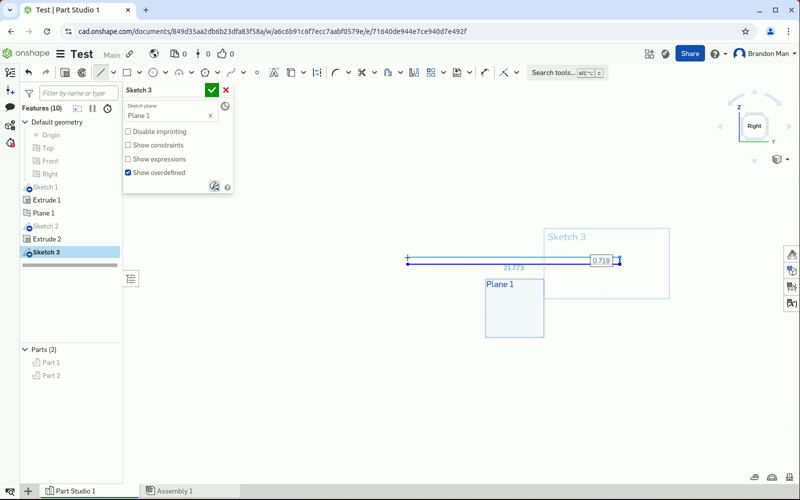
scroll(6)
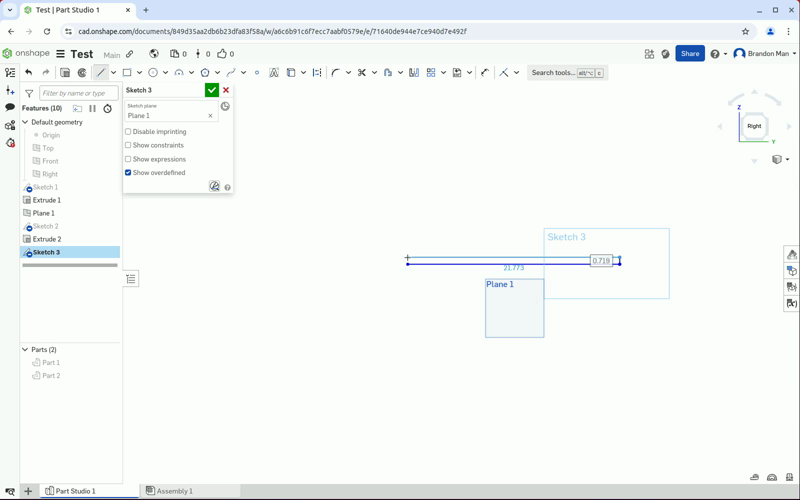
scroll(6)
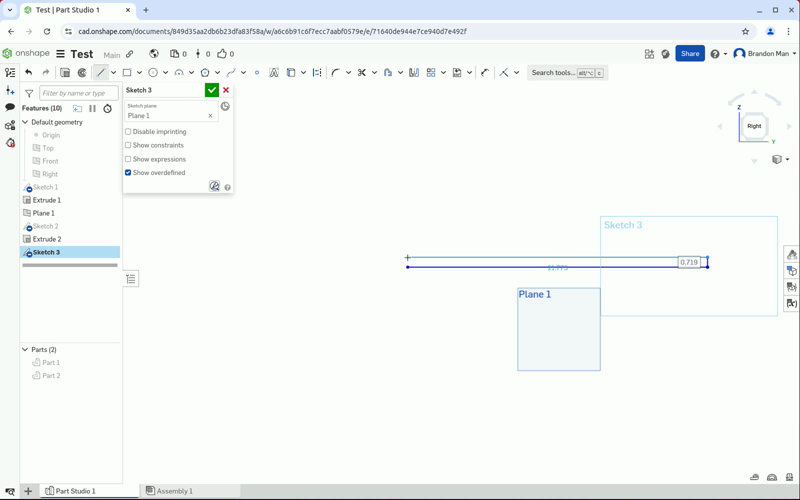
scroll(6)
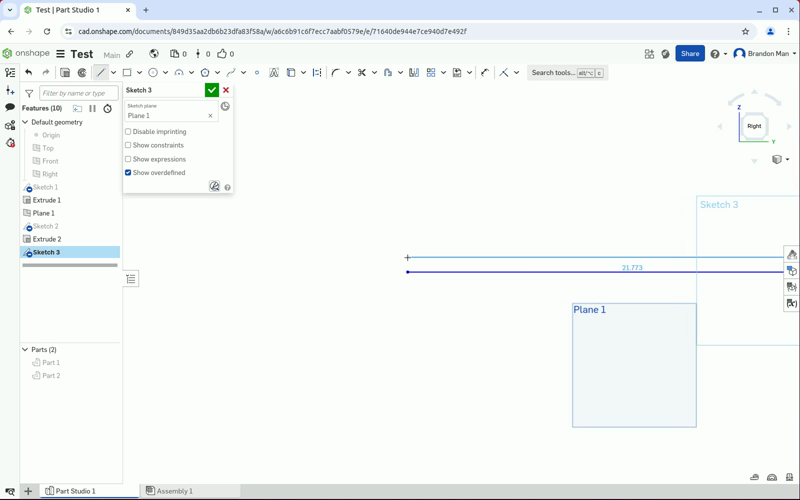
scroll(6)
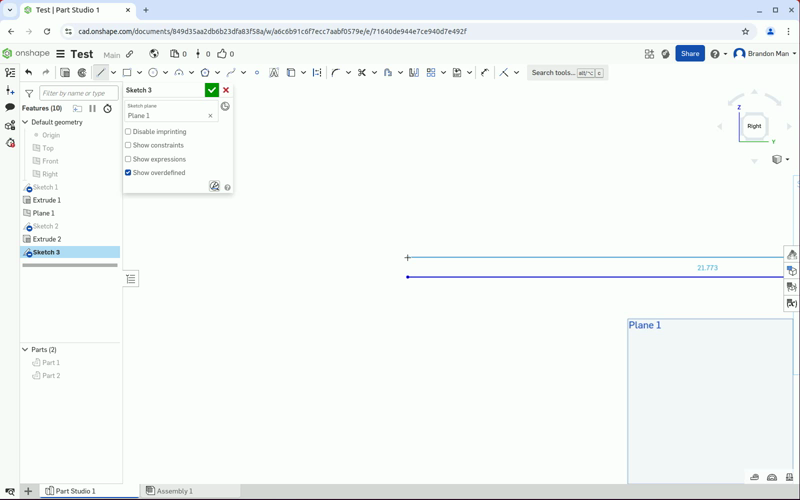
scroll(6)
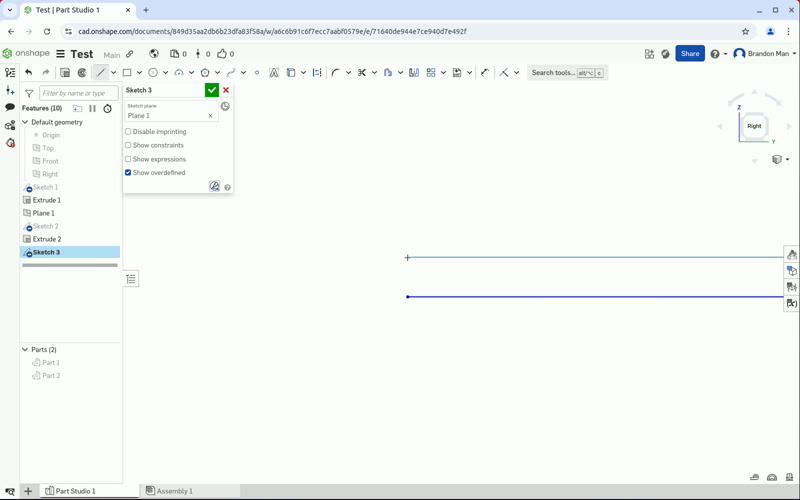
click(407, 257)
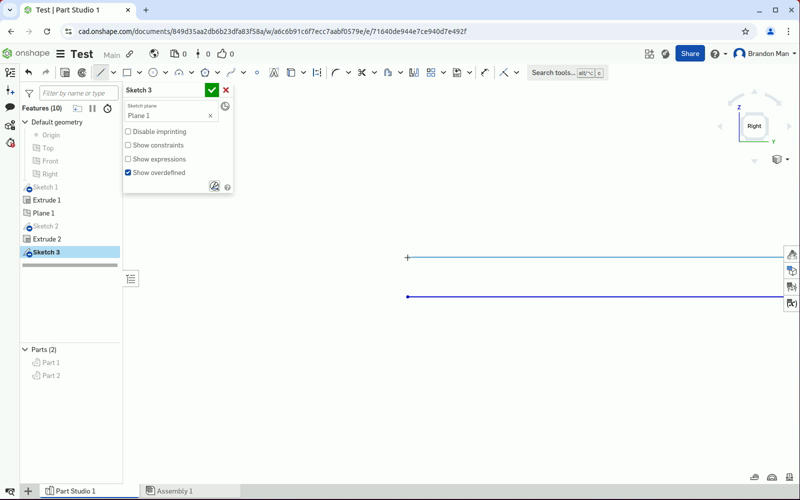
scroll(-6)
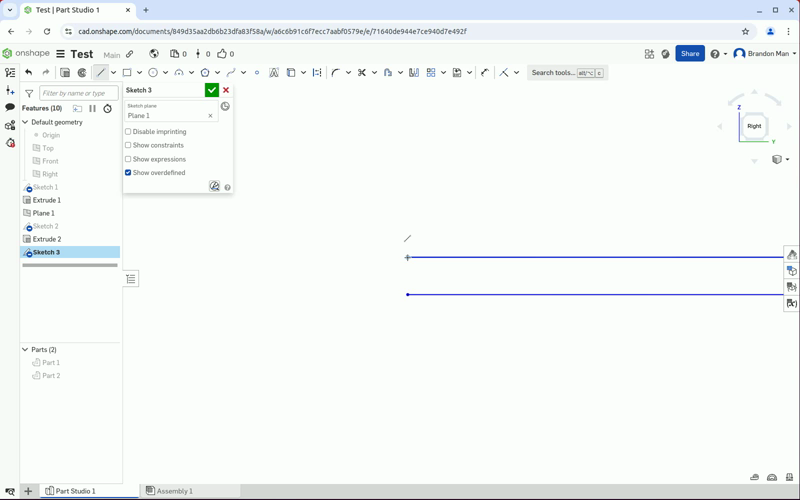
scroll(-6)
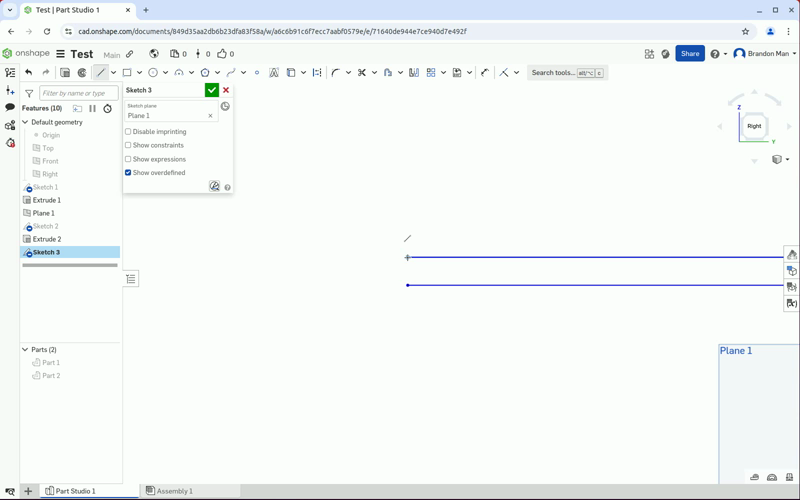
scroll(-6)
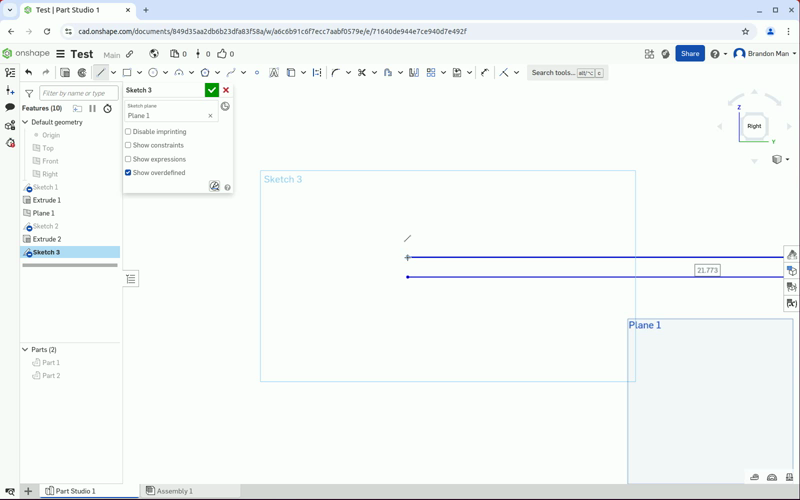
scroll(-6)
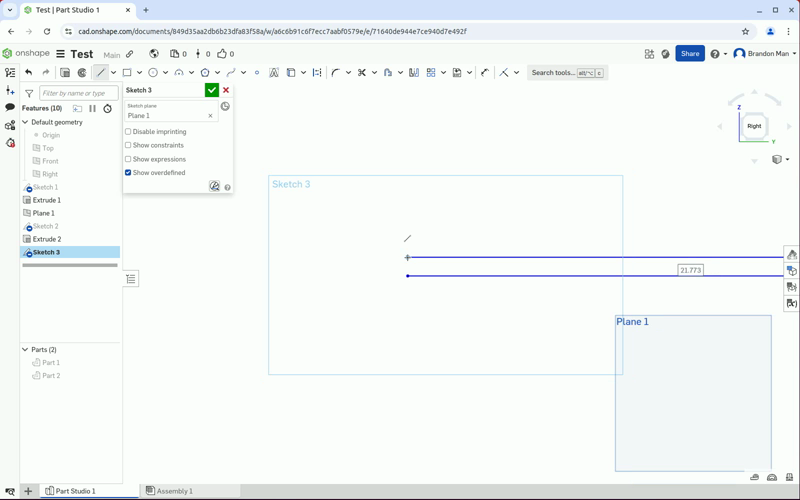
scroll(-6)
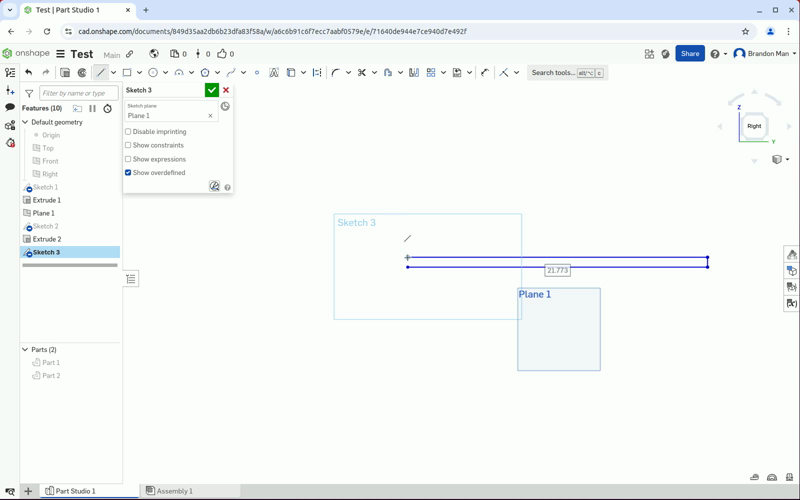
scroll(-6)
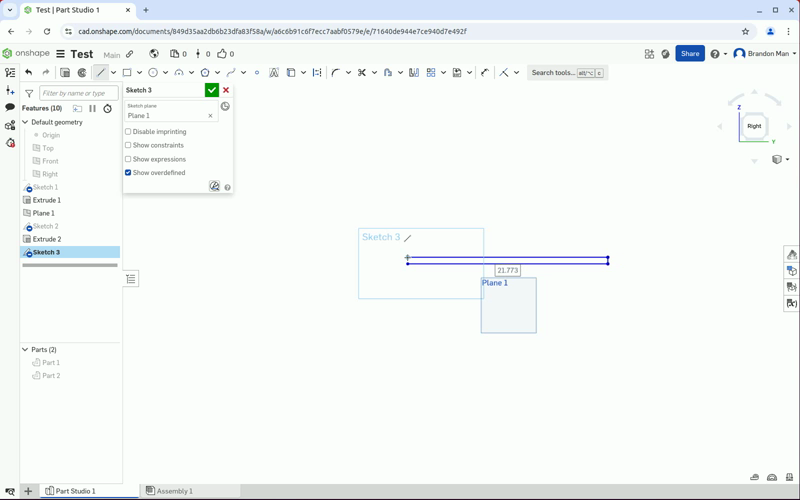
scroll(-6)
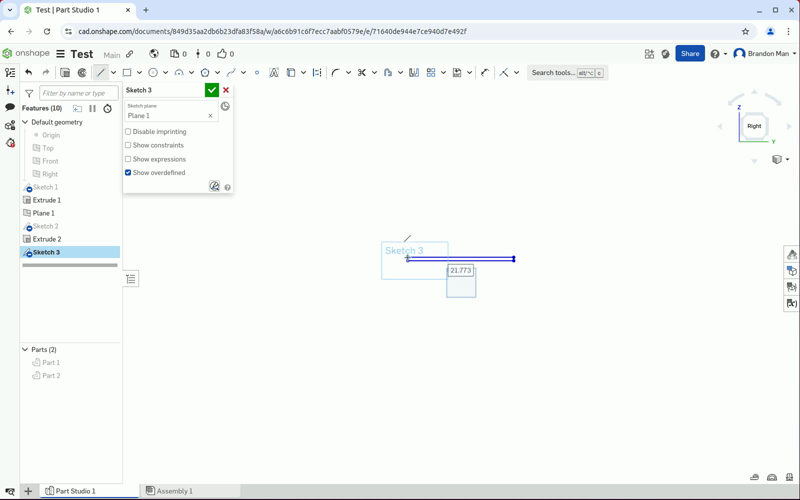
key_up(shift)
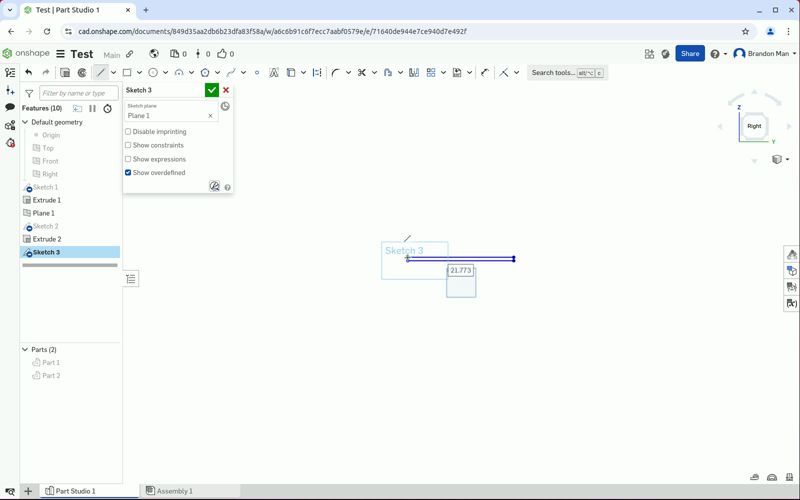
mouse_move(437, 257)
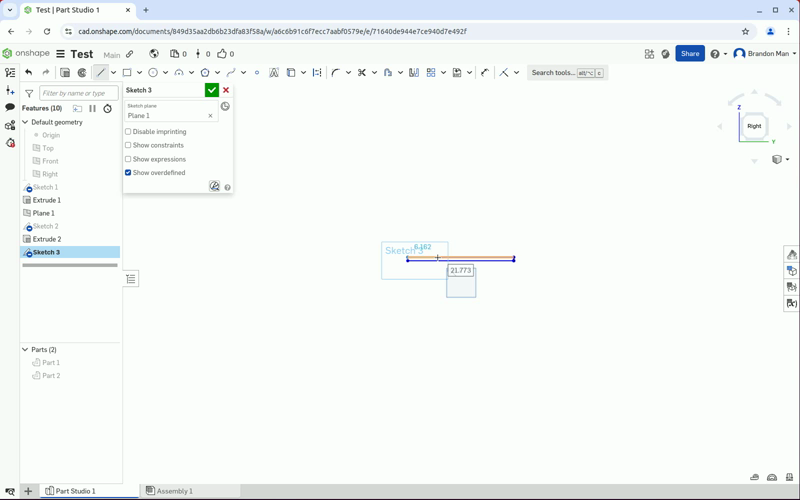
key_down(shift)
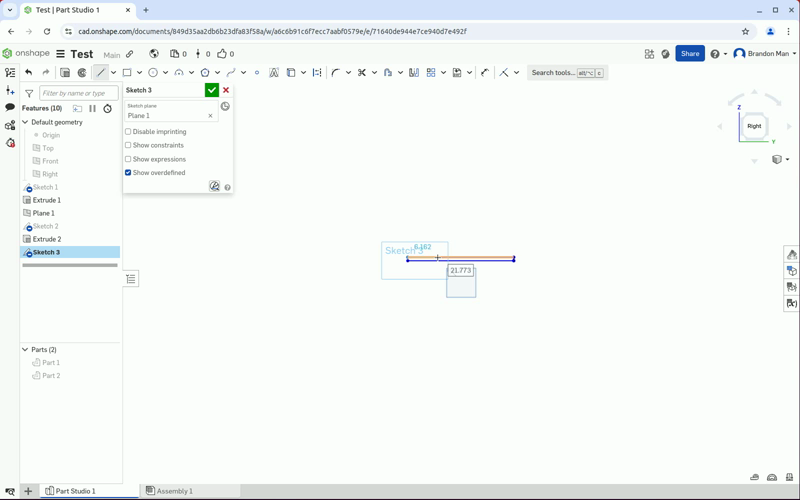
mouse_move(407, 260)
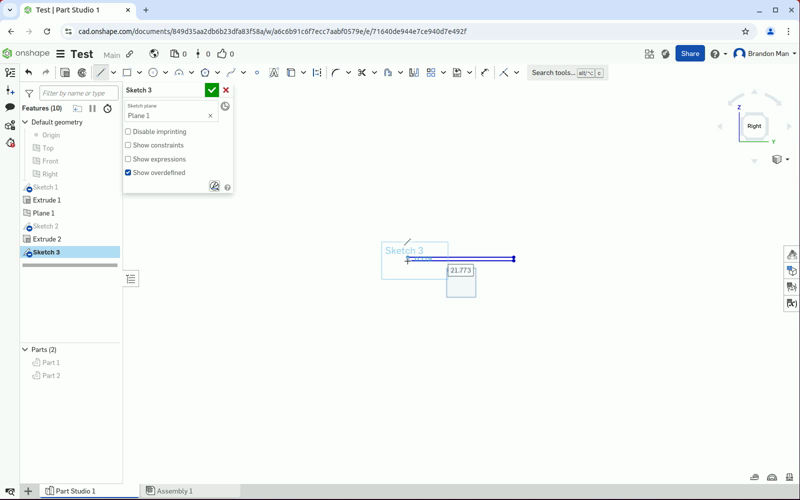
scroll(6)
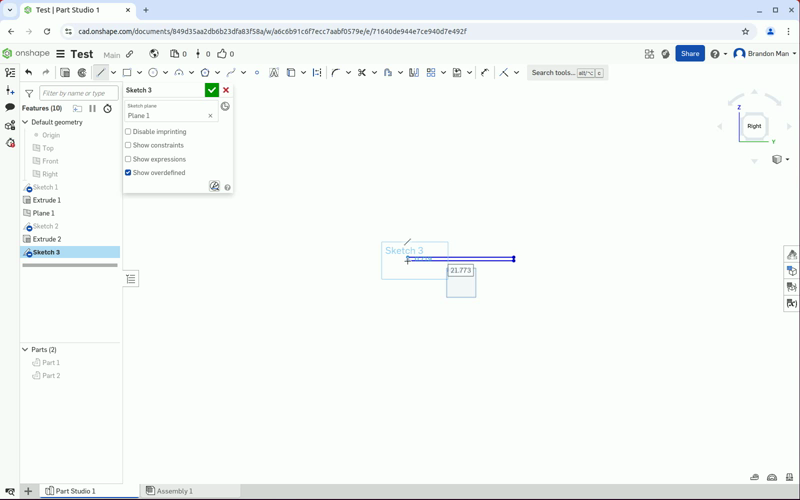
scroll(6)
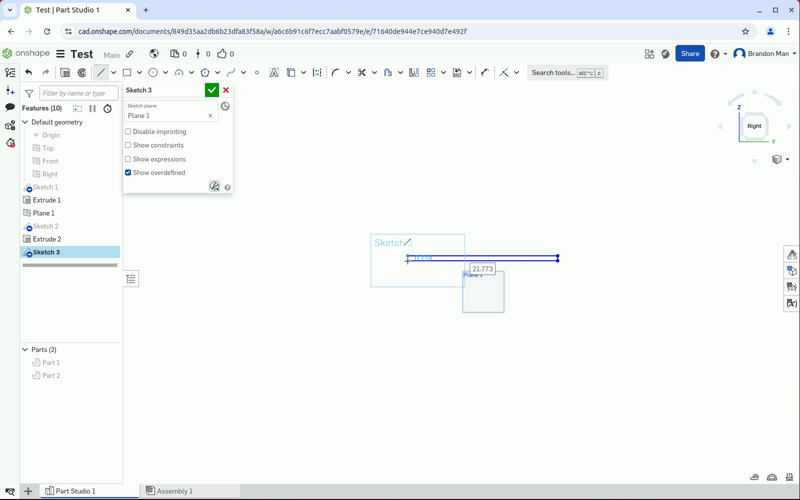
scroll(6)
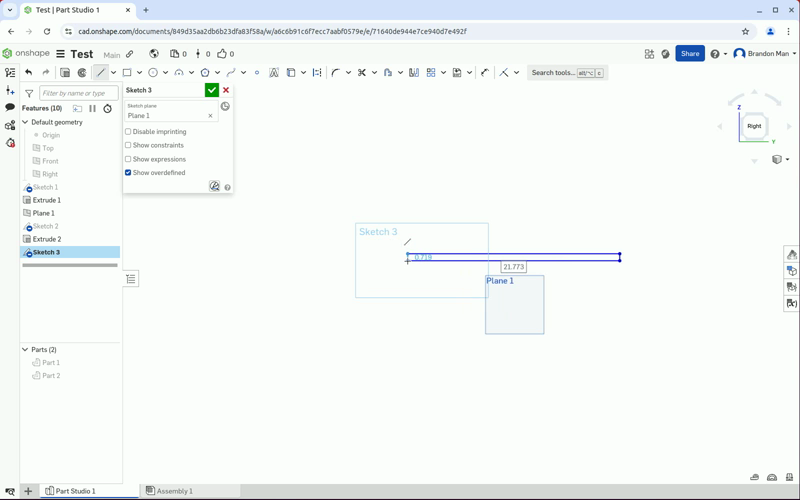
scroll(6)
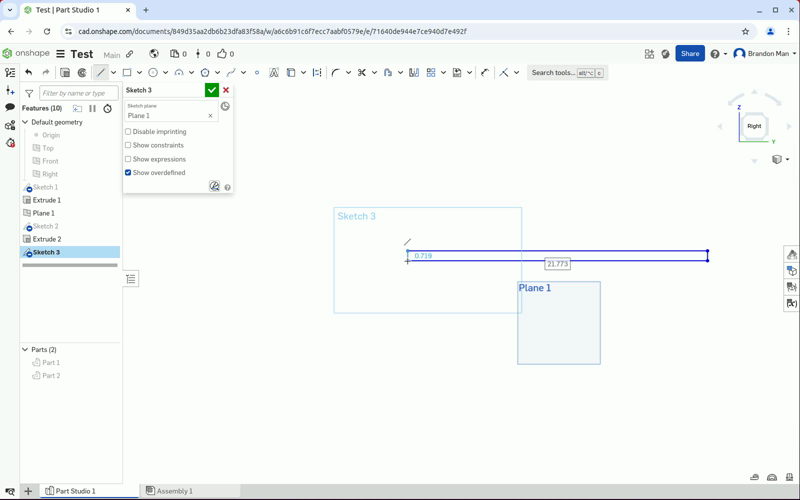
scroll(6)
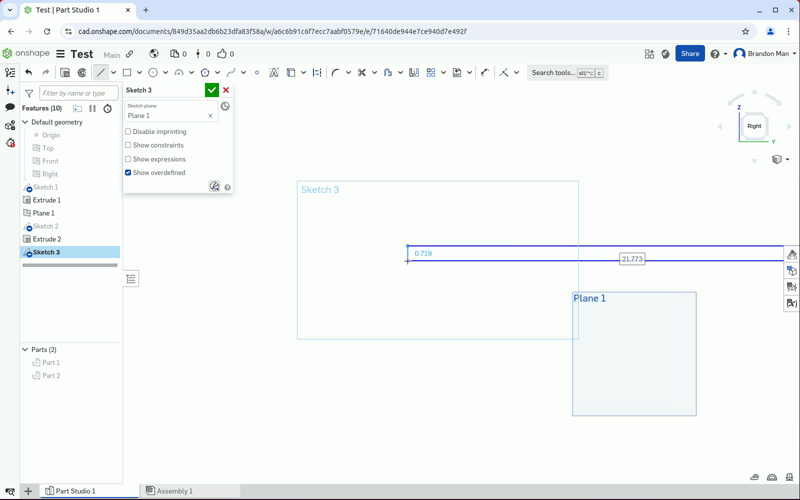
scroll(6)
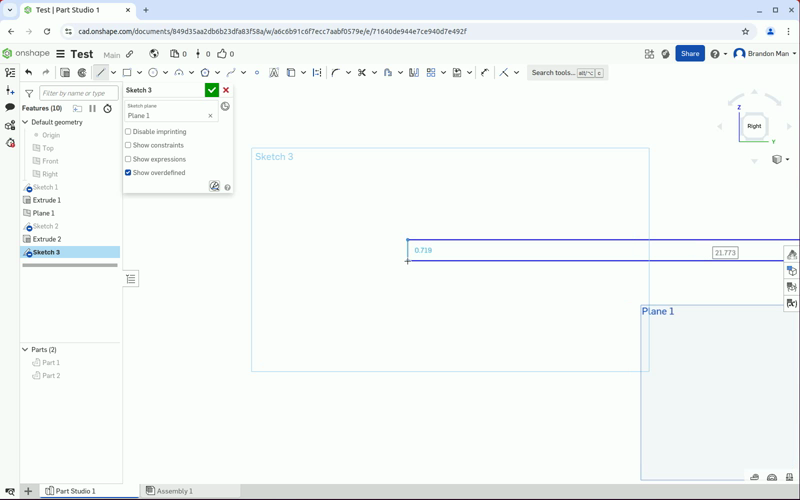
scroll(6)
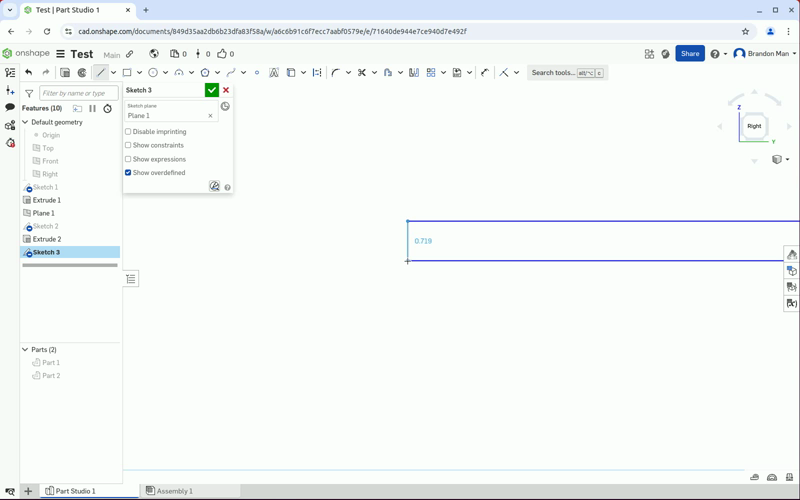
key_up(shift)
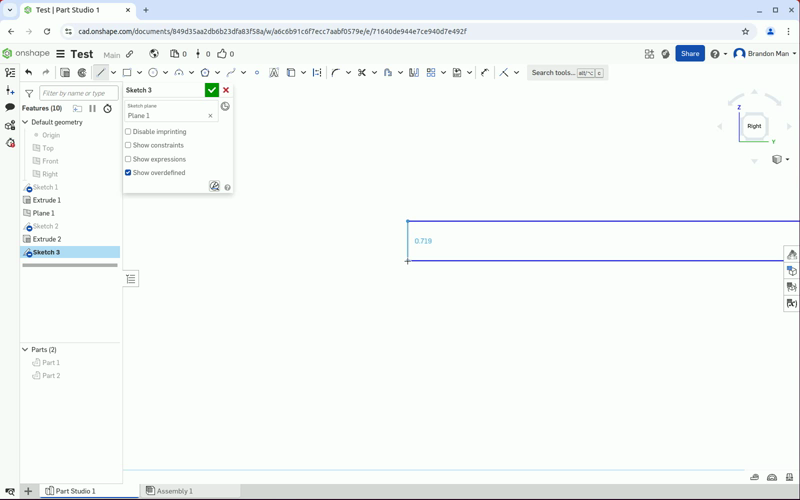
click(407, 260)
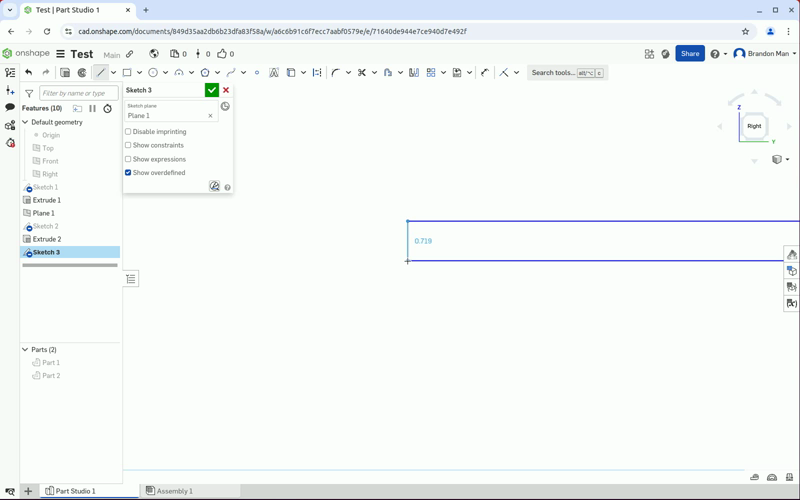
scroll(-6)
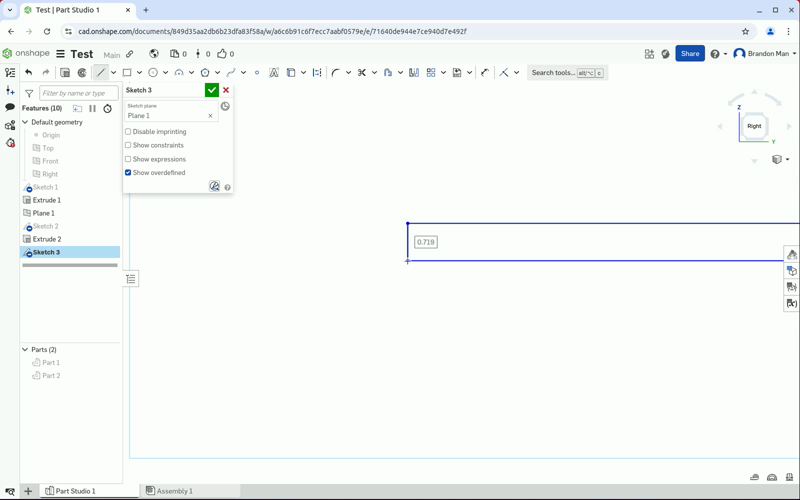
scroll(-6)
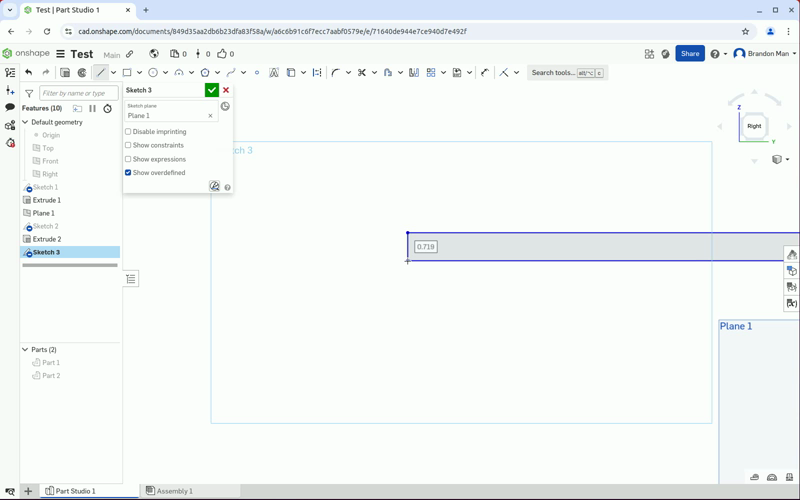
scroll(-6)
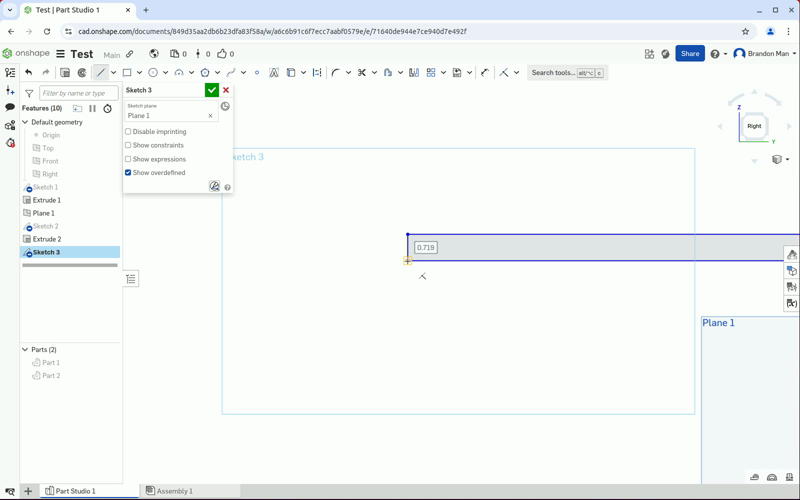
scroll(-6)
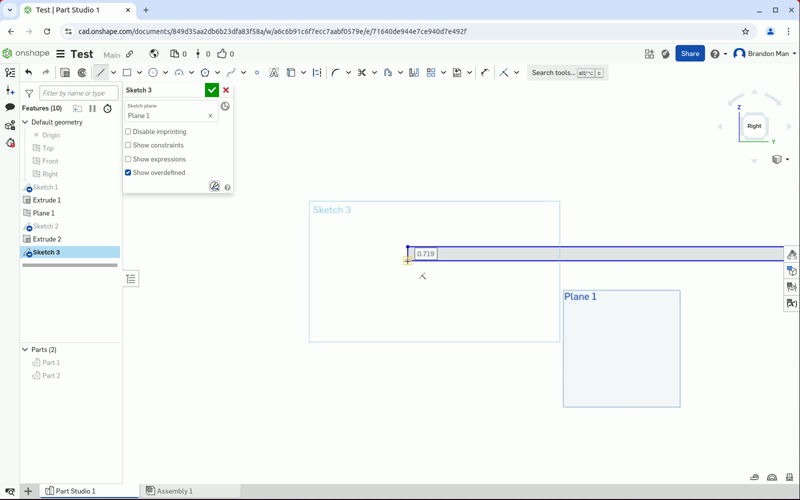
scroll(-6)
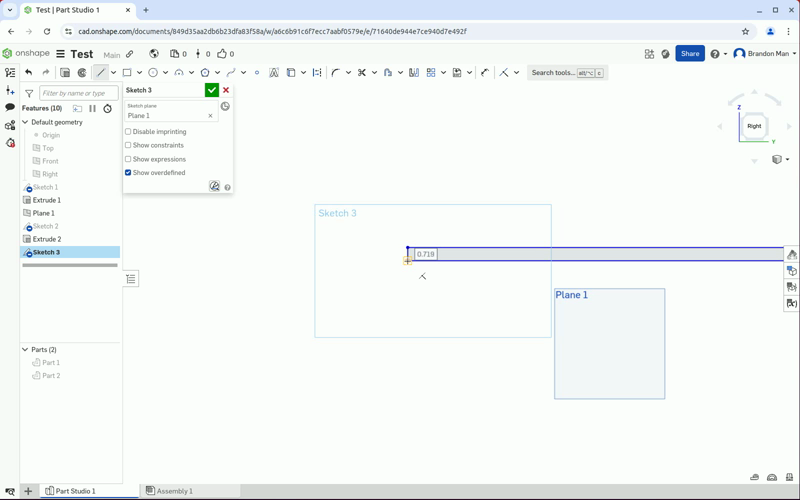
scroll(-6)
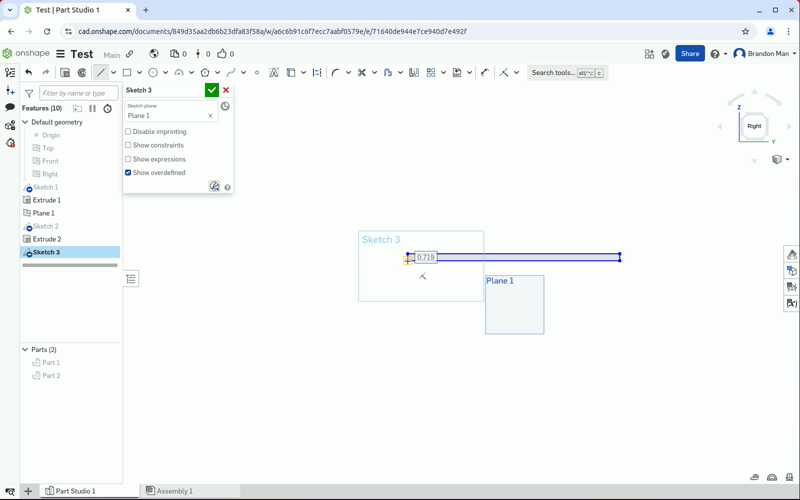
scroll(-6)
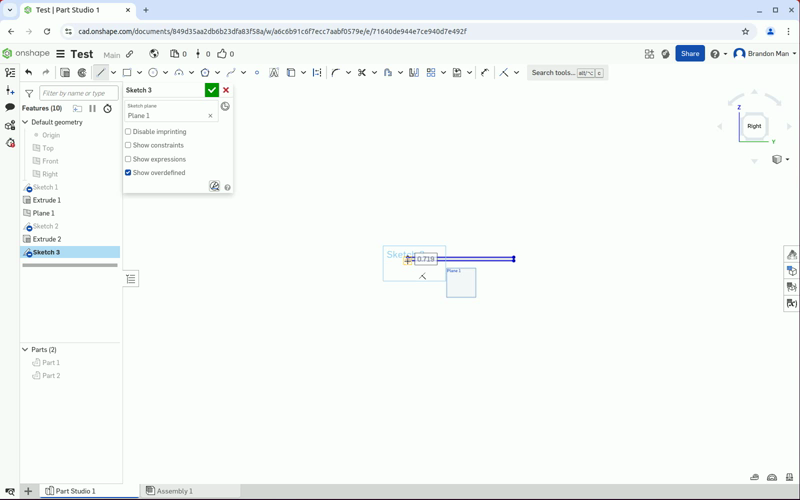
key(esc)
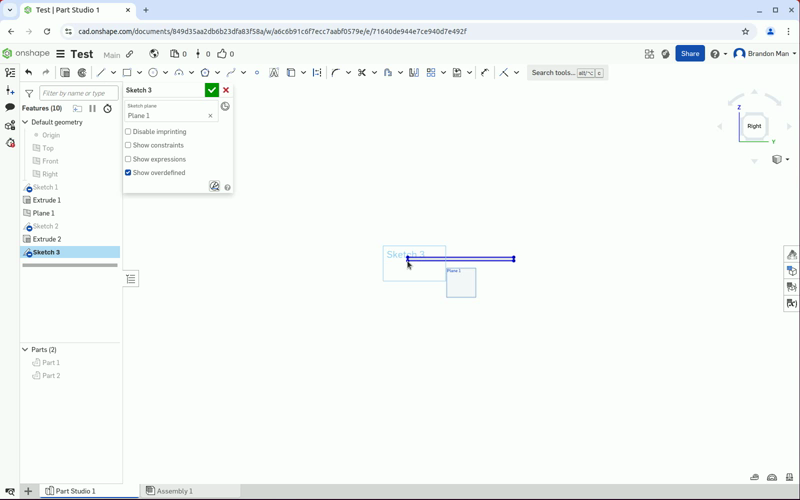
mouse_move(489, 258)
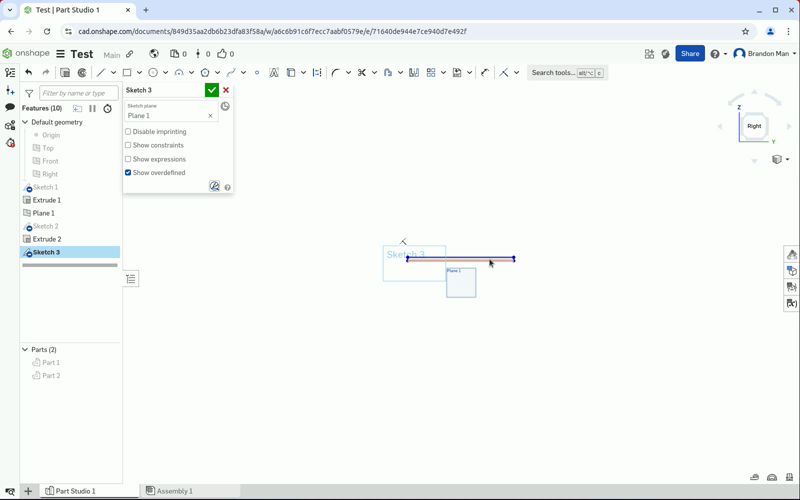
scroll(6)
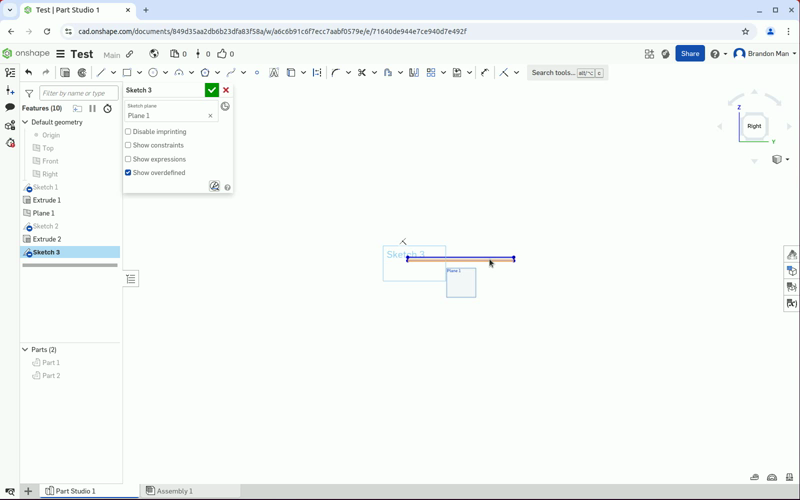
scroll(6)
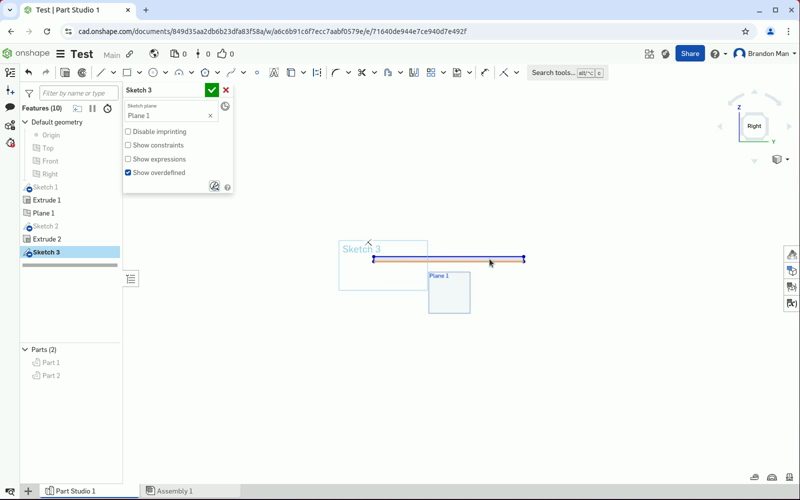
scroll(6)
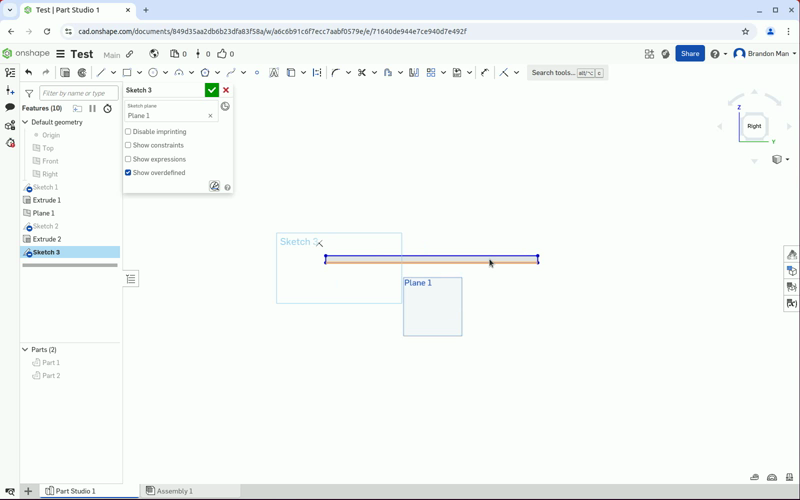
scroll(6)
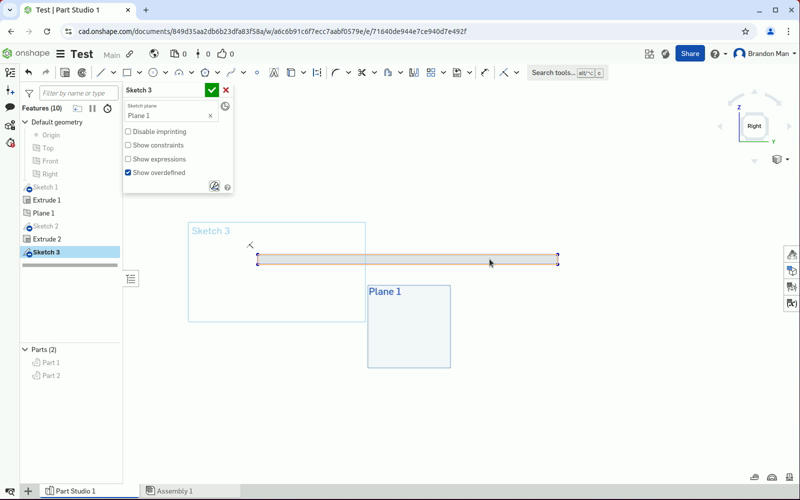
scroll(6)
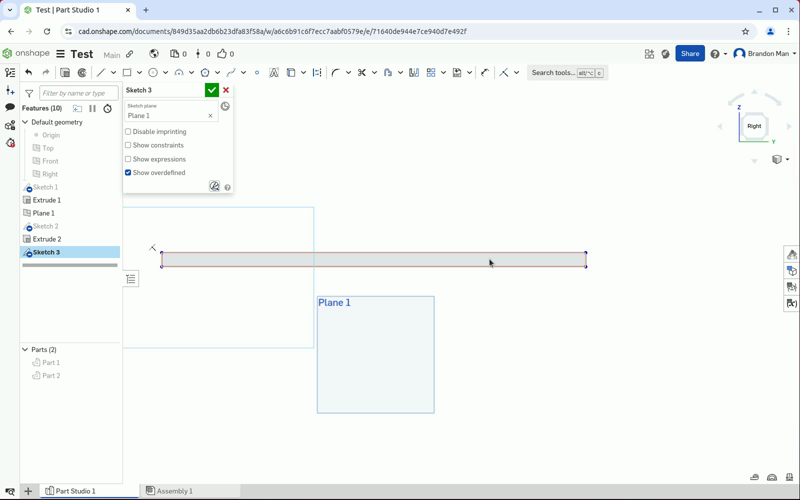
scroll(6)
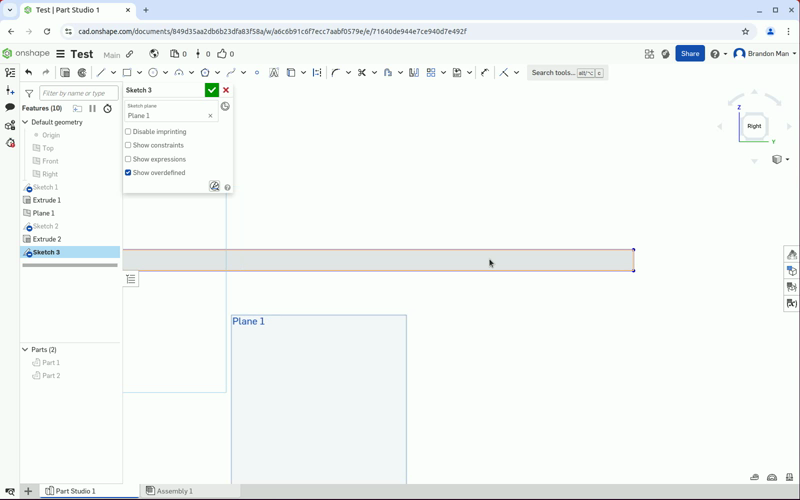
scroll(6)
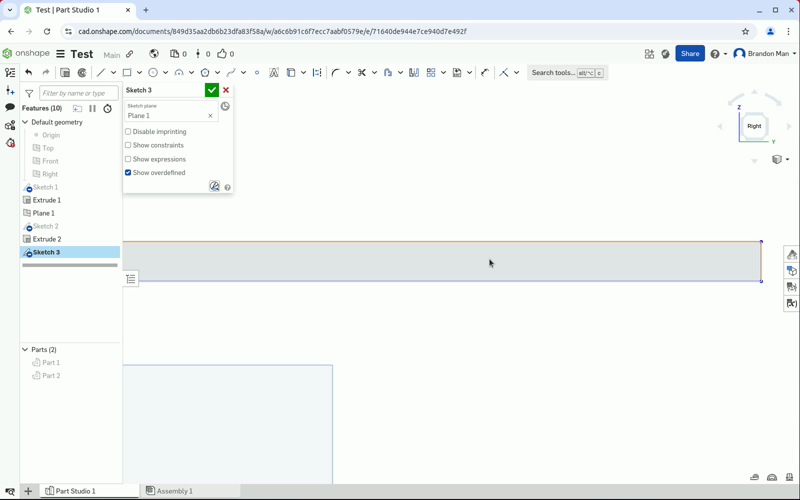
click(489, 258)
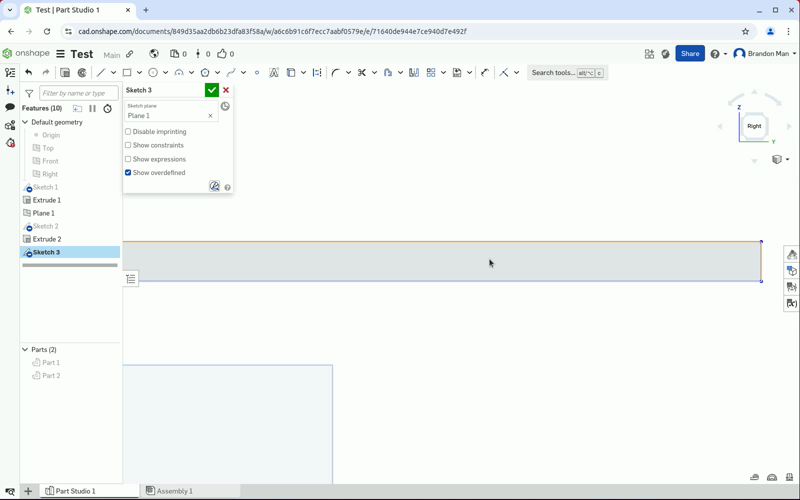
scroll(-6)
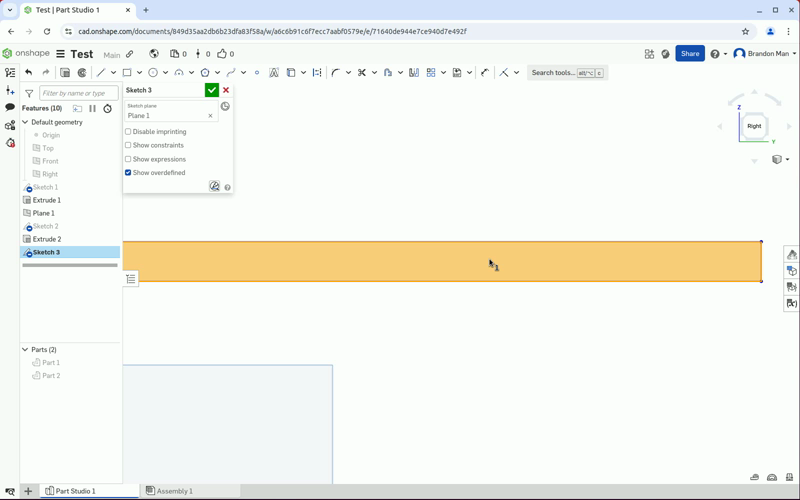
scroll(-6)
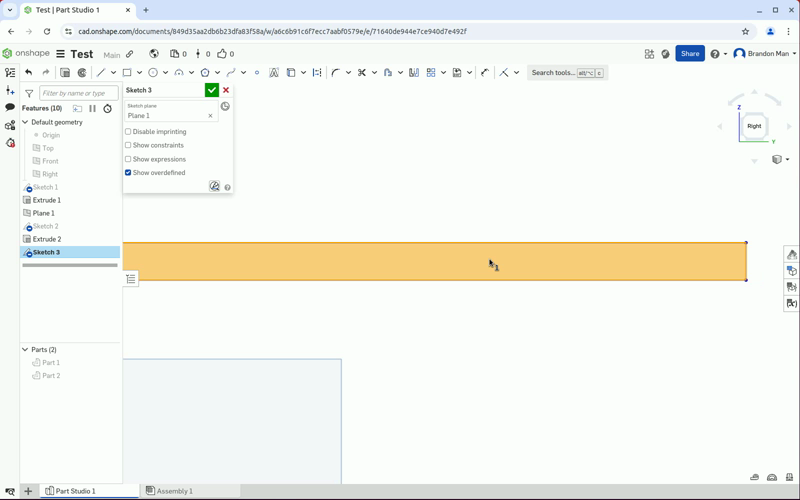
scroll(-6)
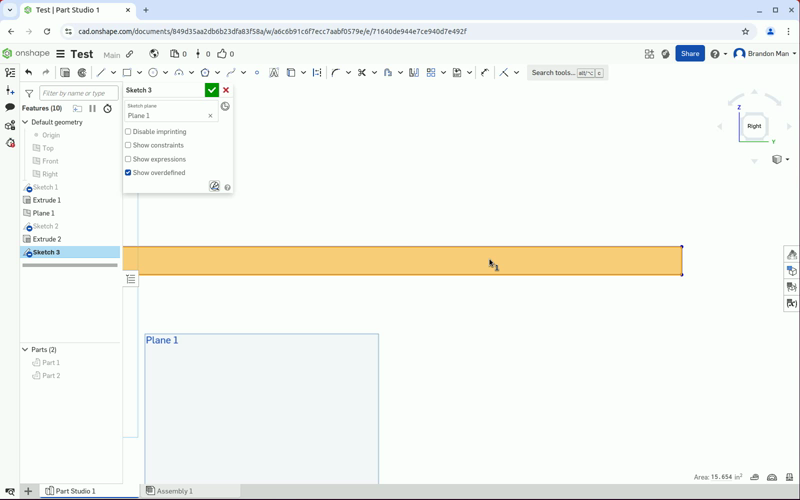
scroll(-6)
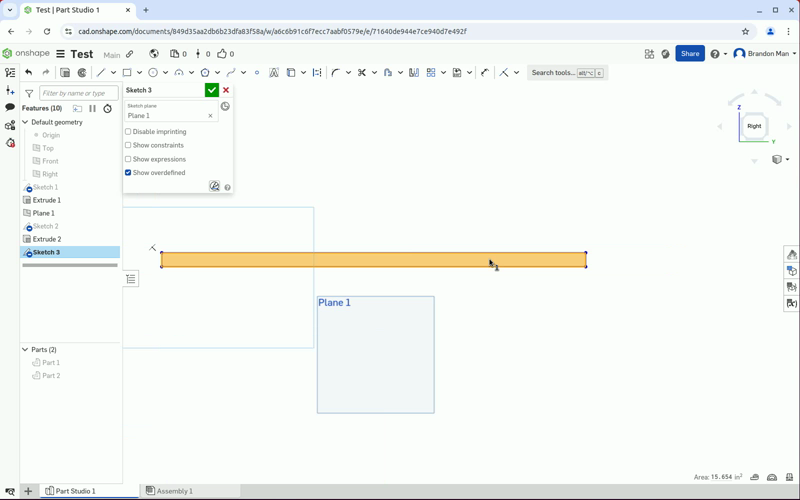
scroll(-6)
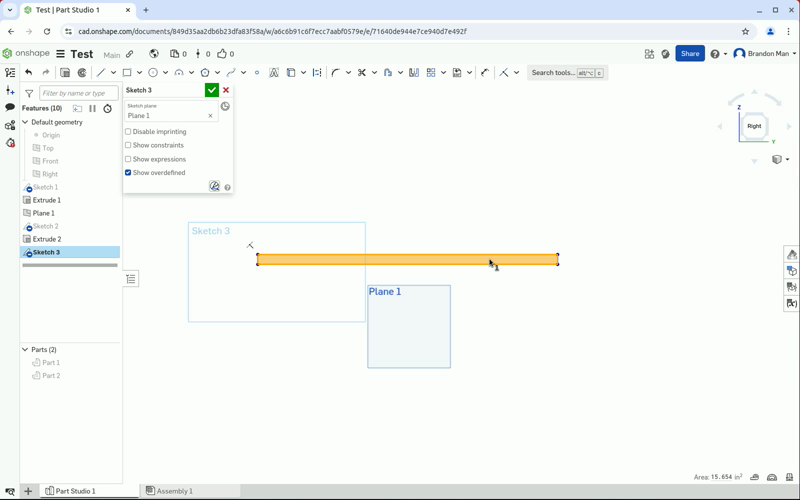
scroll(-6)
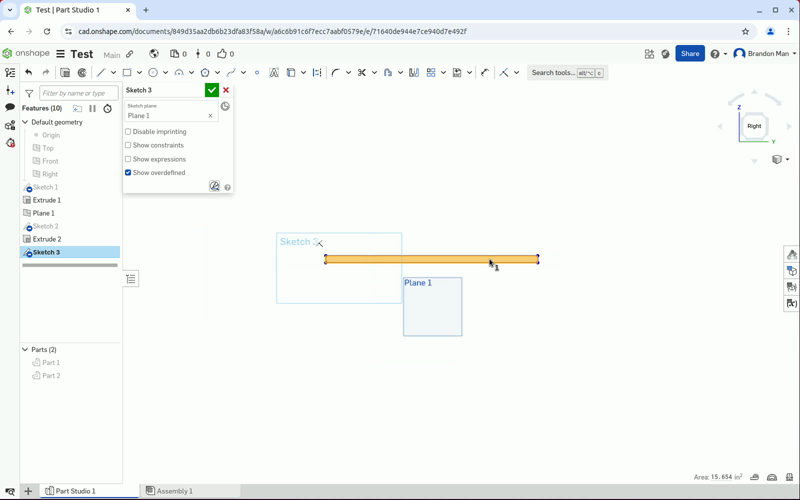
scroll(-6)
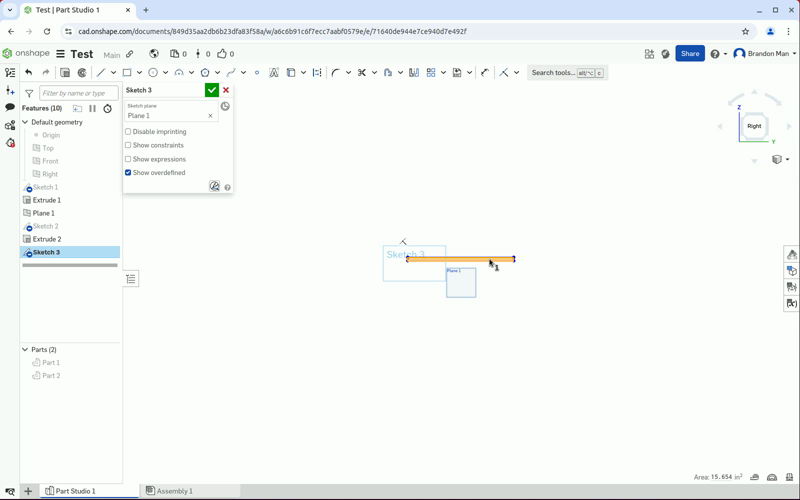
mouse_move(73, 352)
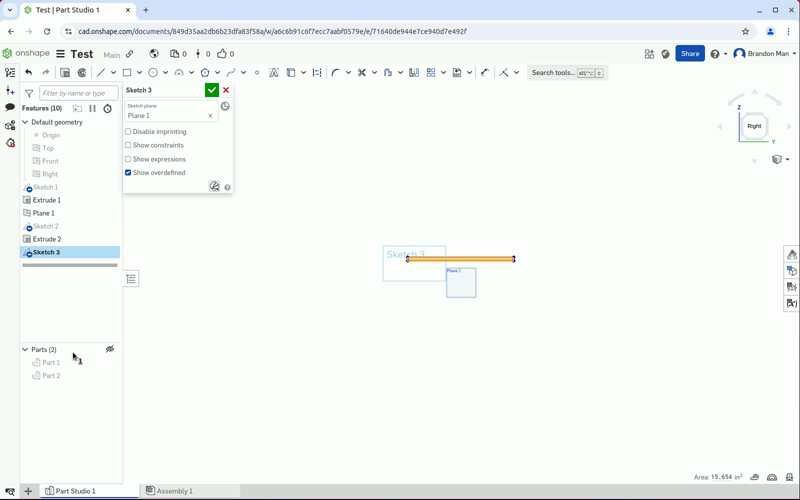
key(shift+y)
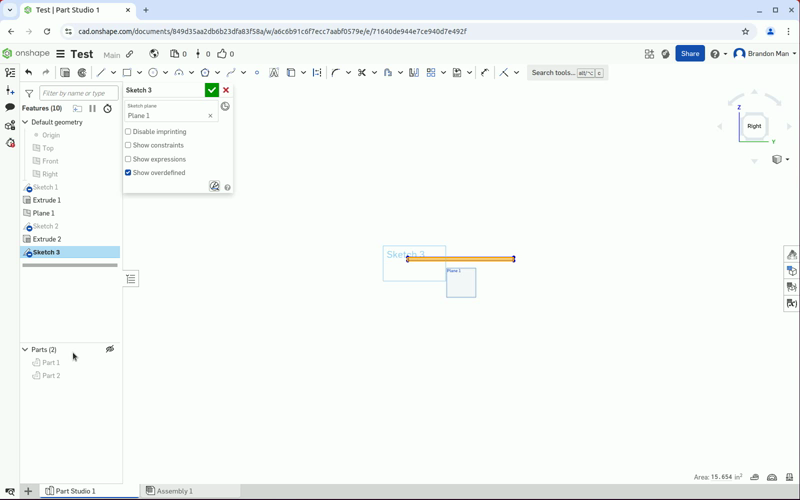
key(shift+e)
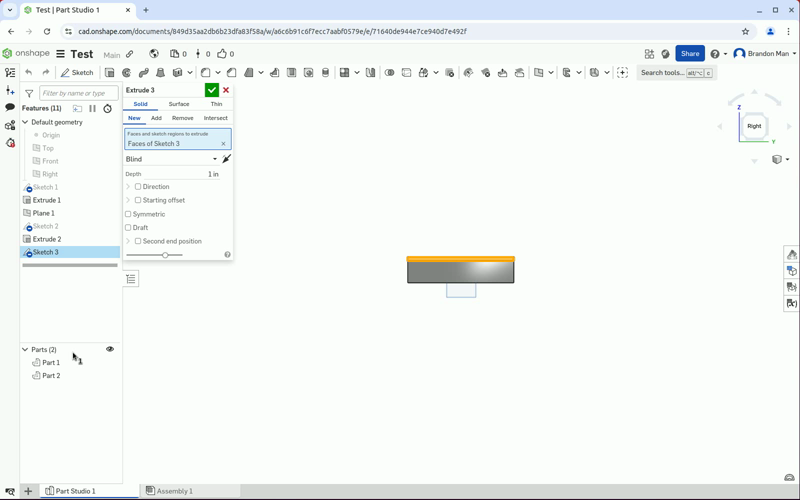
mouse_move(143, 106)
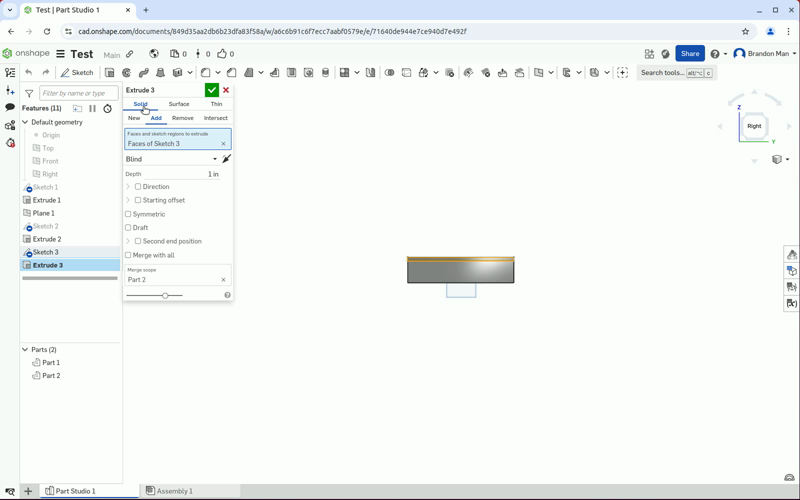
click(143, 106)
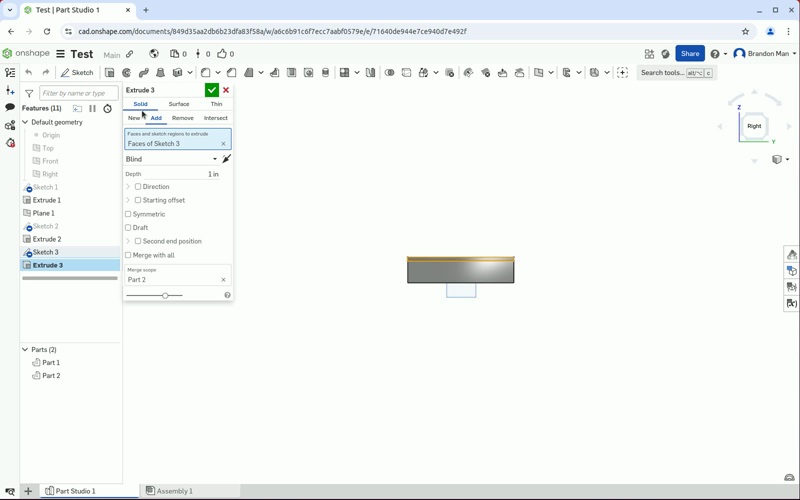
mouse_move(137, 120)
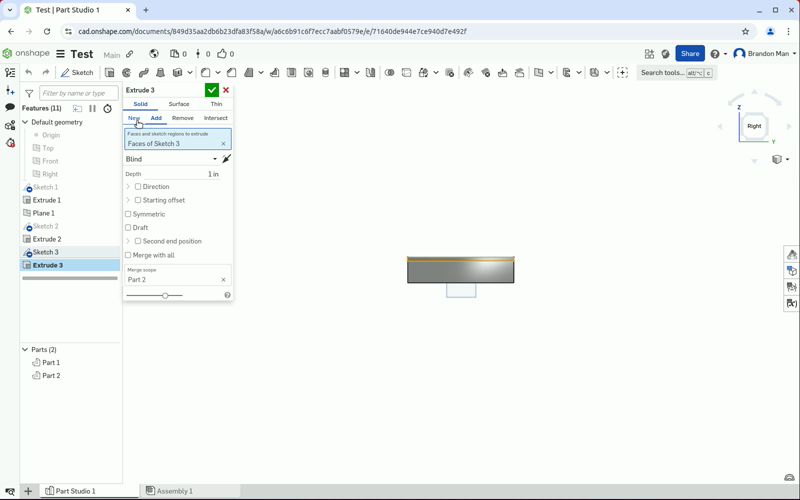
click(137, 120)
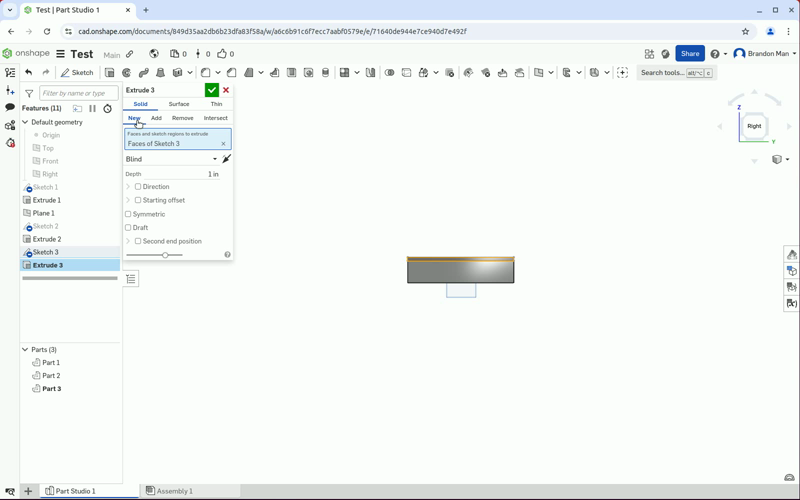
key(tab, 4)
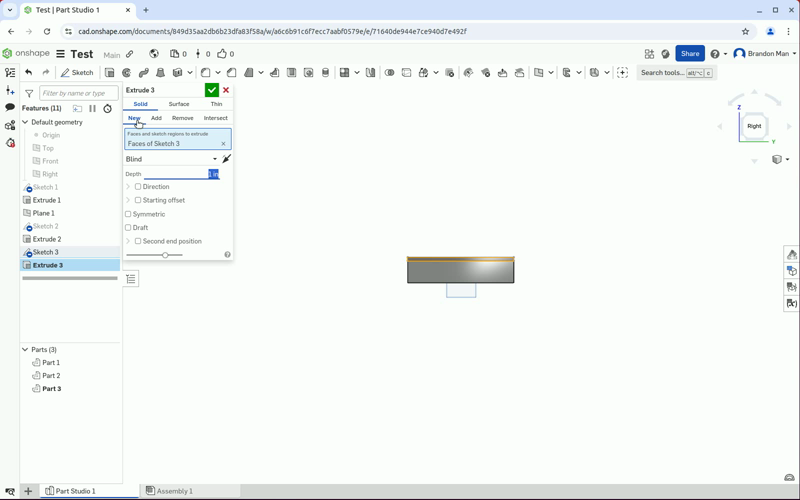
text(0.722)
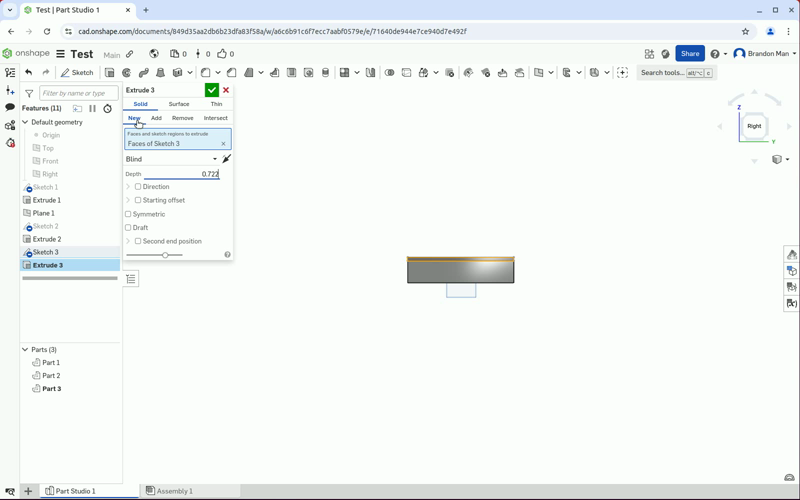
key(enter)
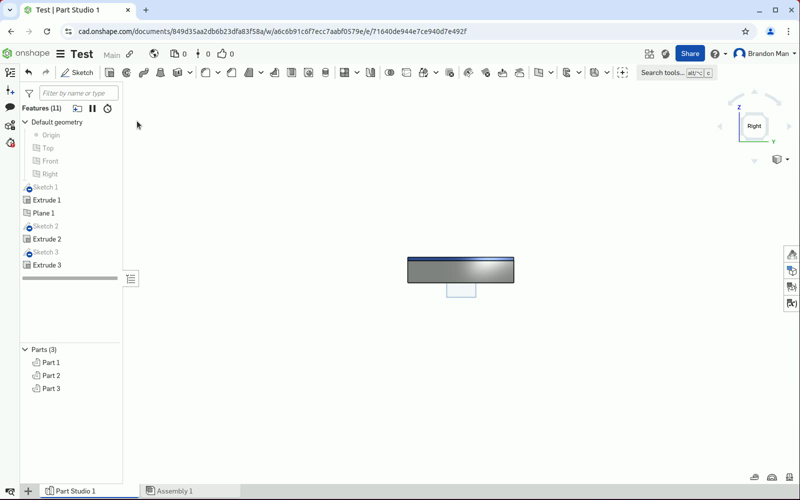
key(shift+h)
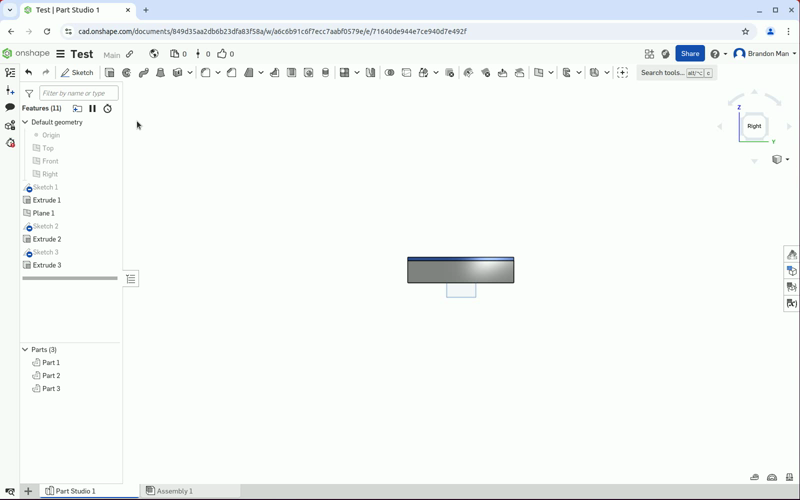
key(shift+h)
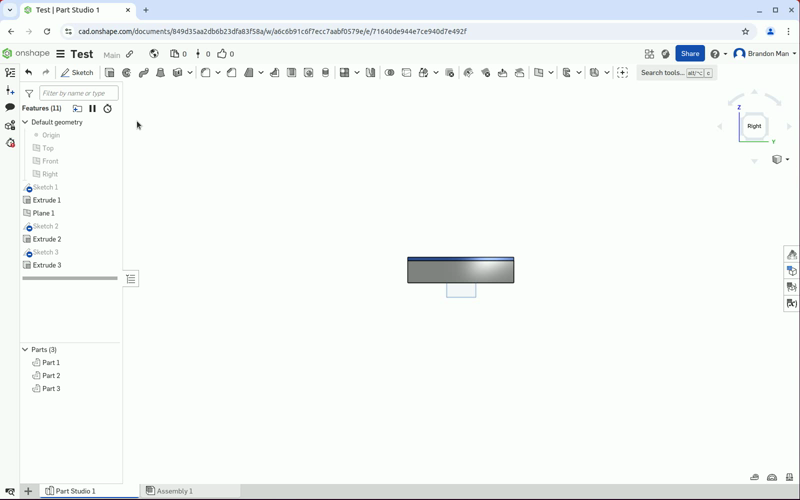
mouse_move(73, 189)
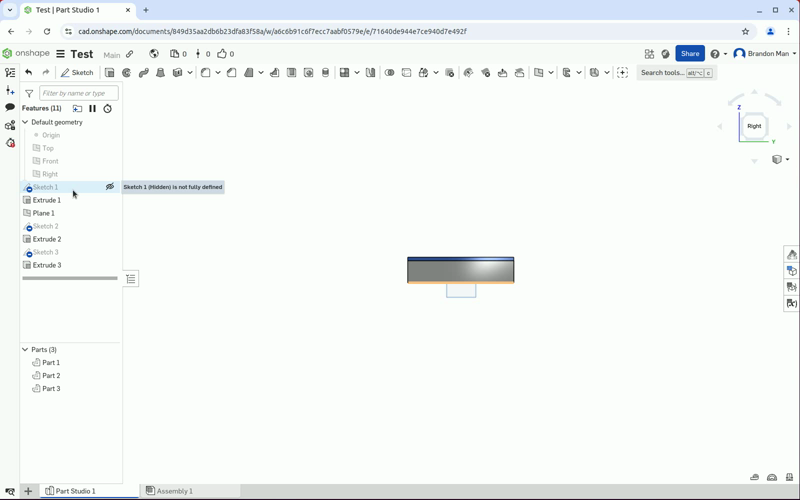
click(73, 189)
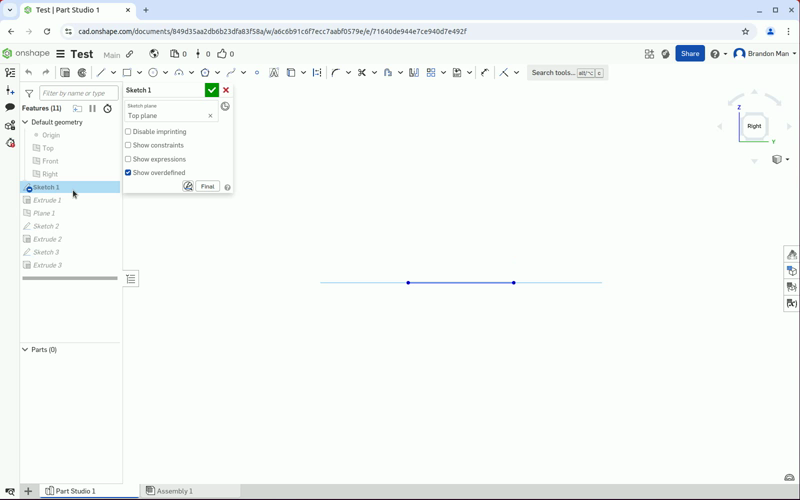
mouse_move(229, 92)
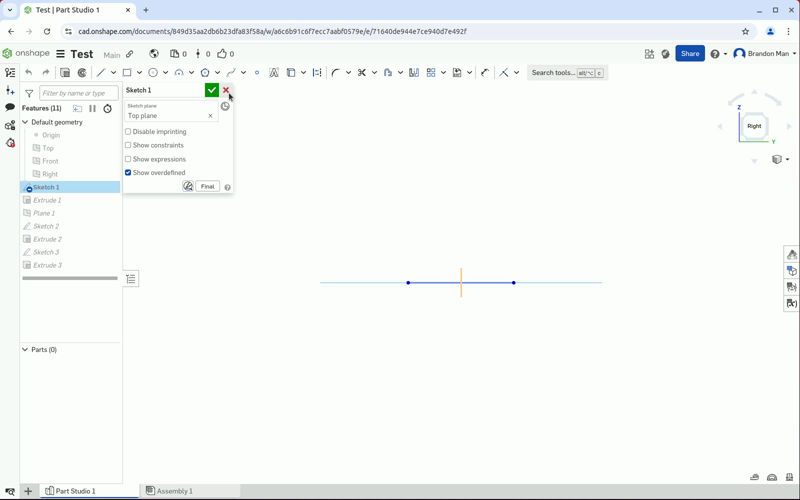
click(229, 92)
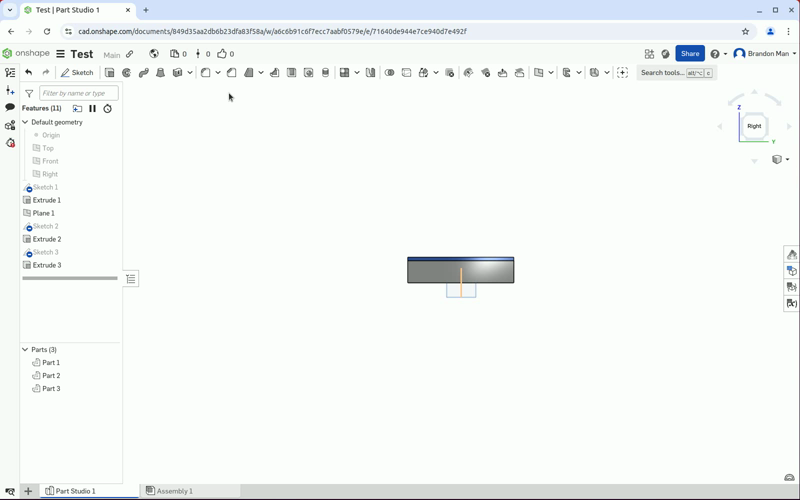
mouse_move(73, 352)
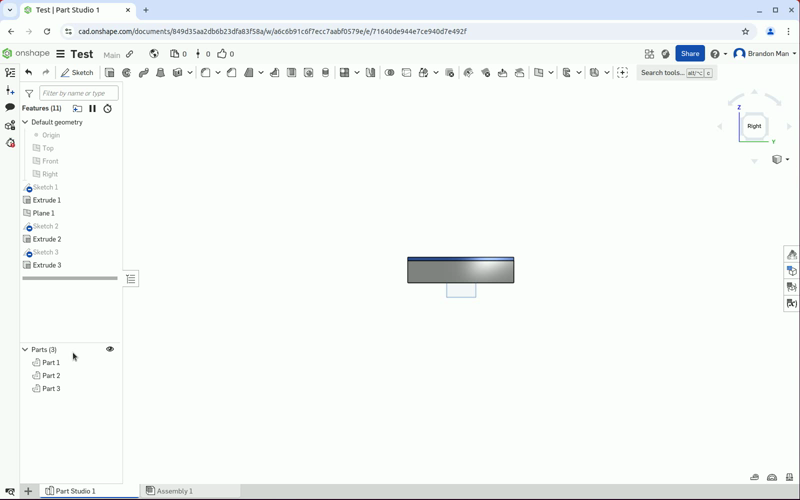
key(y)
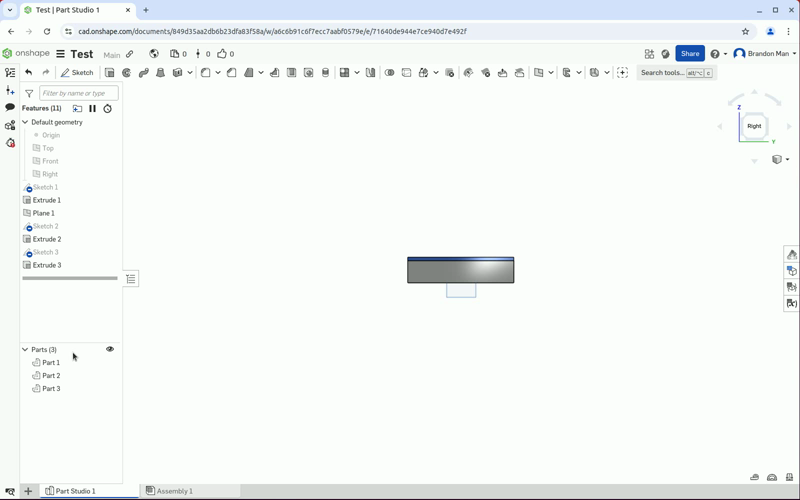
key(shift+p)
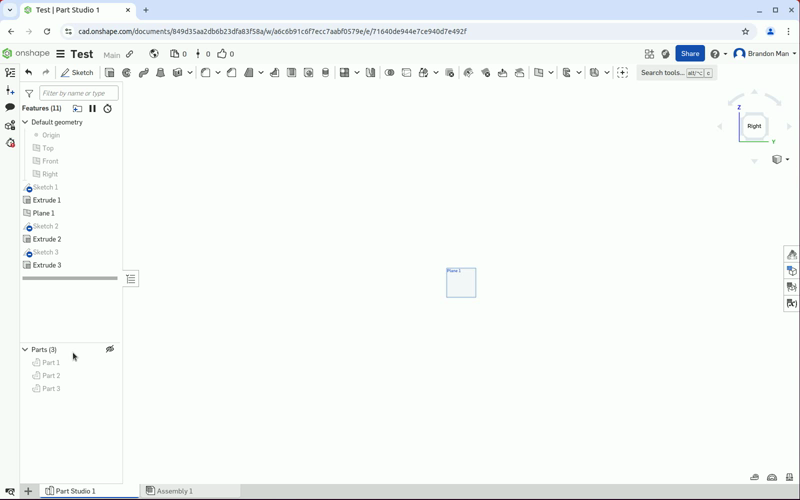
key(space)
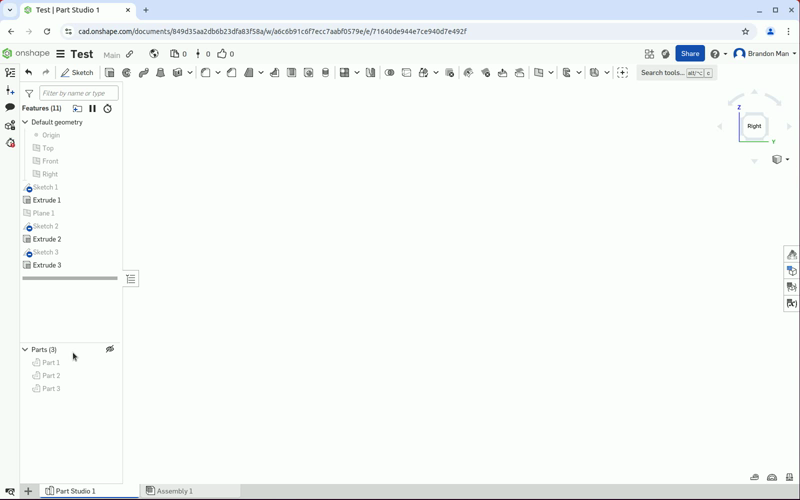
key_down(shift)
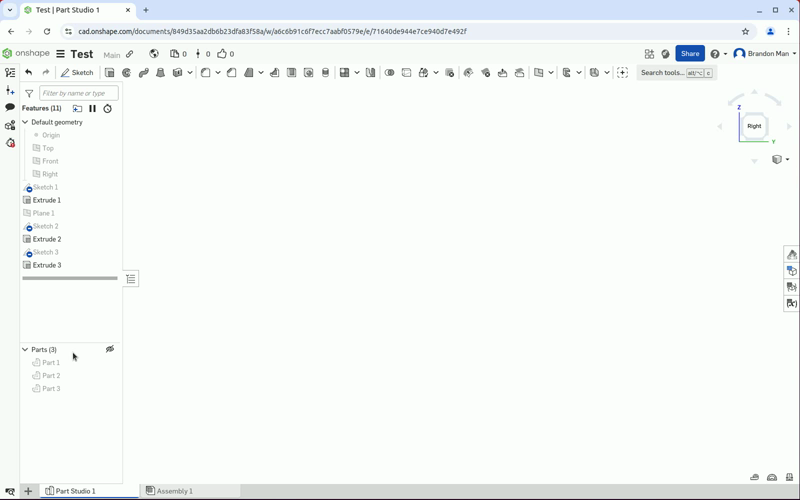
key(right)
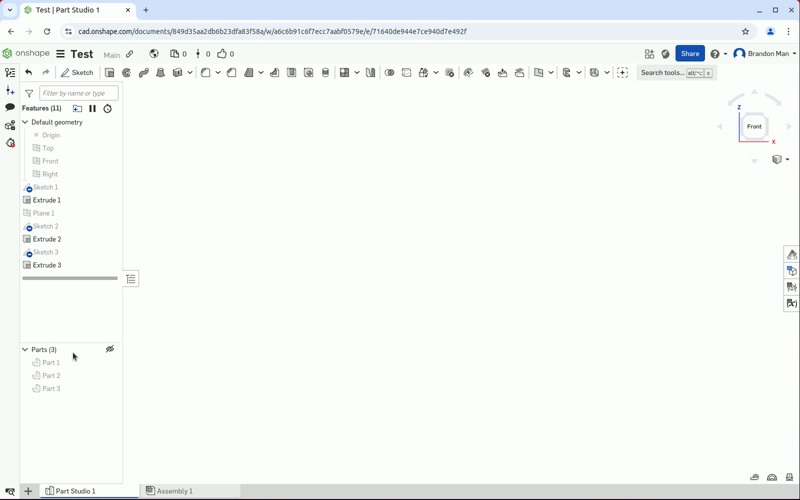
key_up(shift)
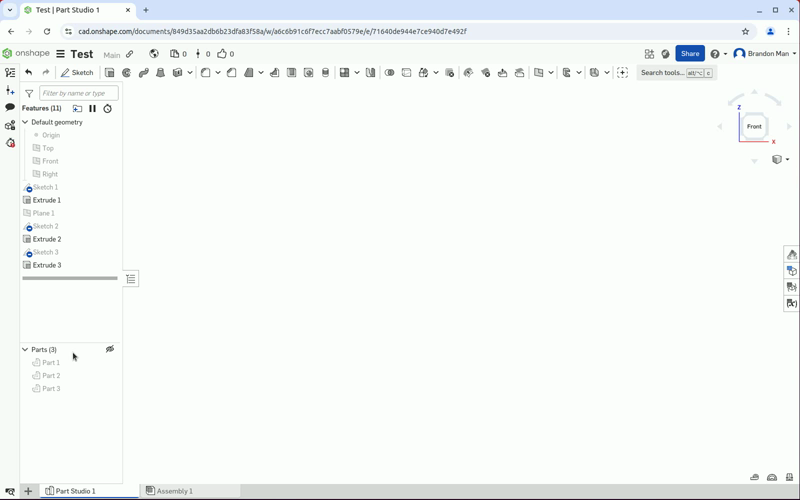
mouse_move(73, 352)
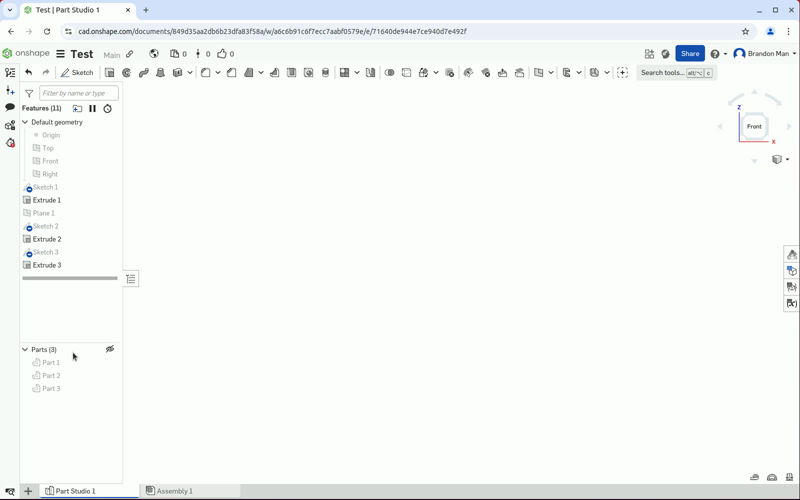
key(shift+y)
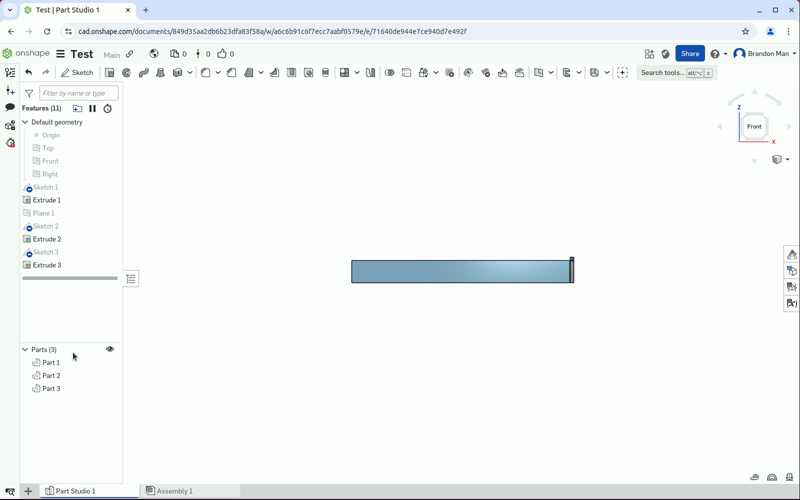
mouse_move(541, 75)
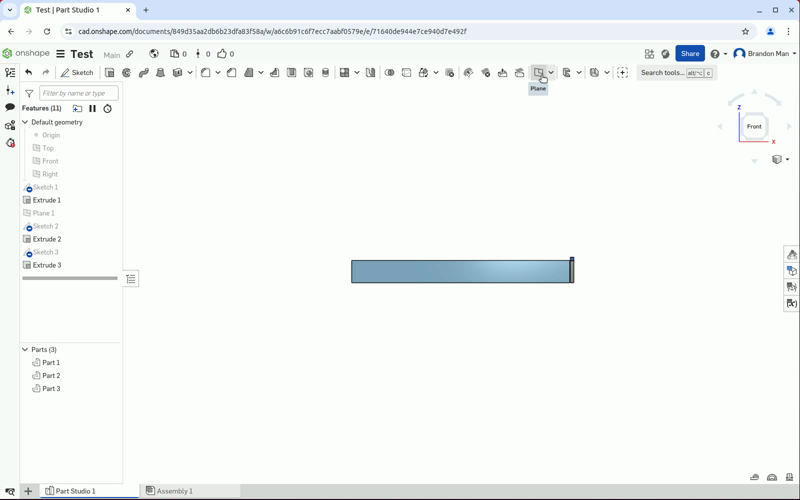
click(541, 75)
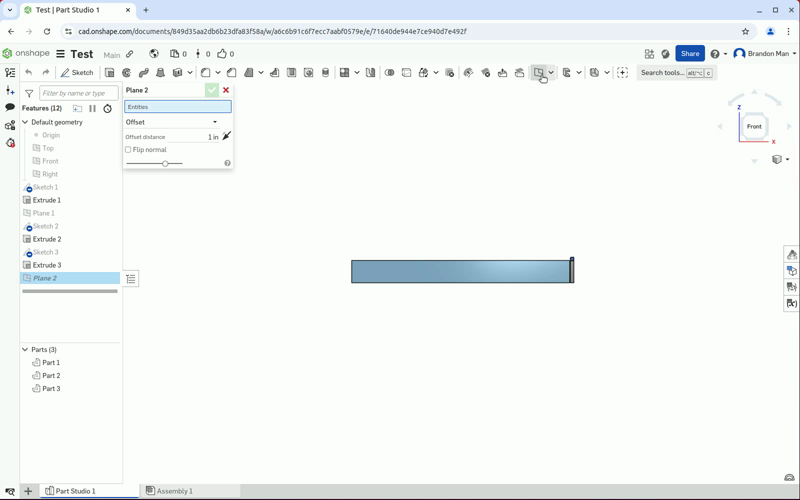
mouse_move(73, 163)
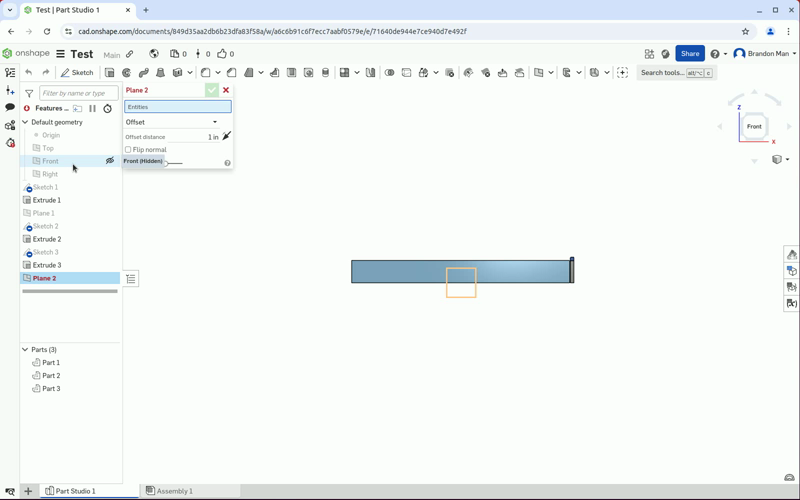
click(73, 163)
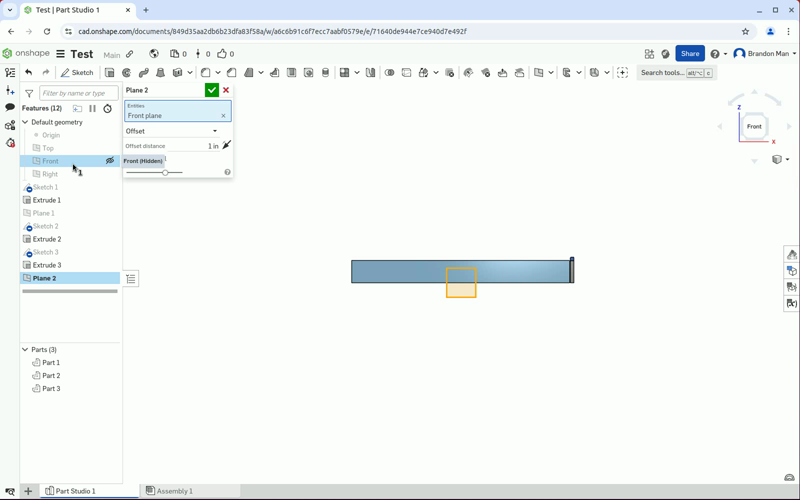
key(tab, 2)
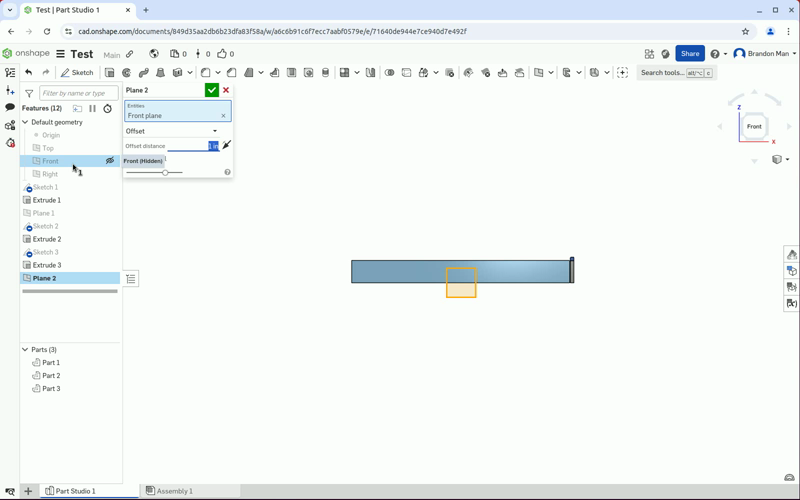
text(10.845)
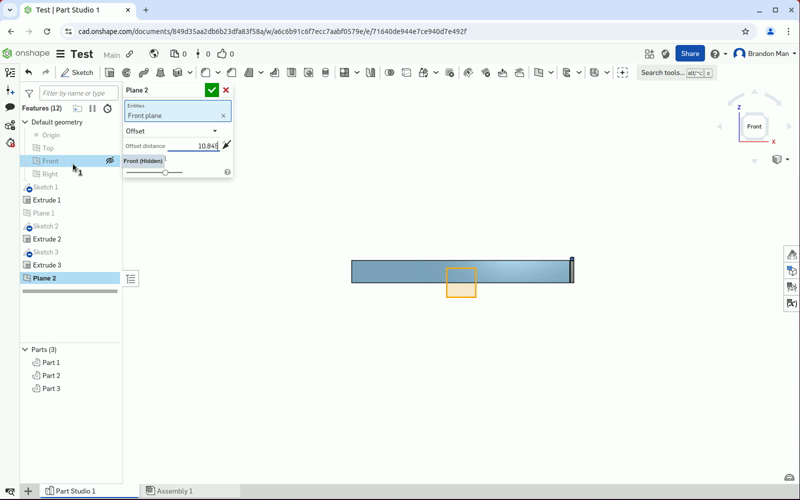
key(enter, 2)
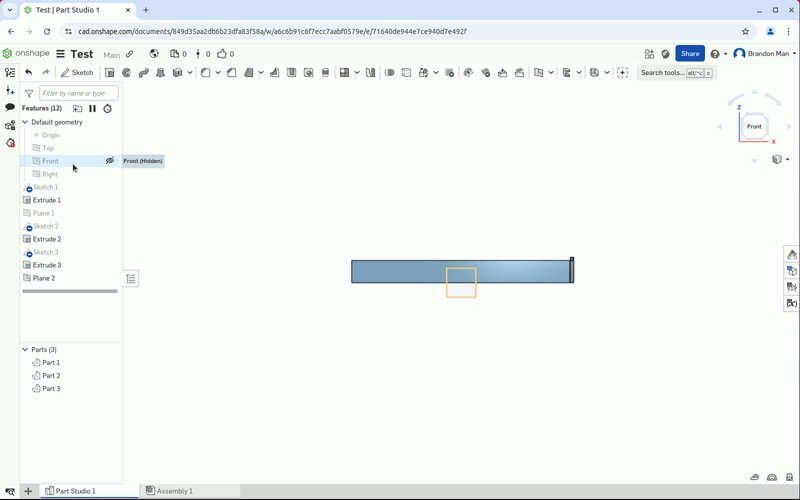
key(shift+s)
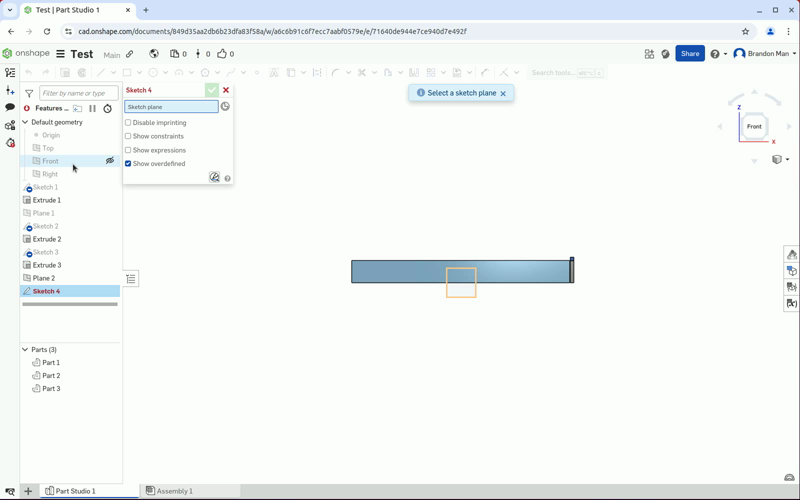
mouse_move(73, 280)
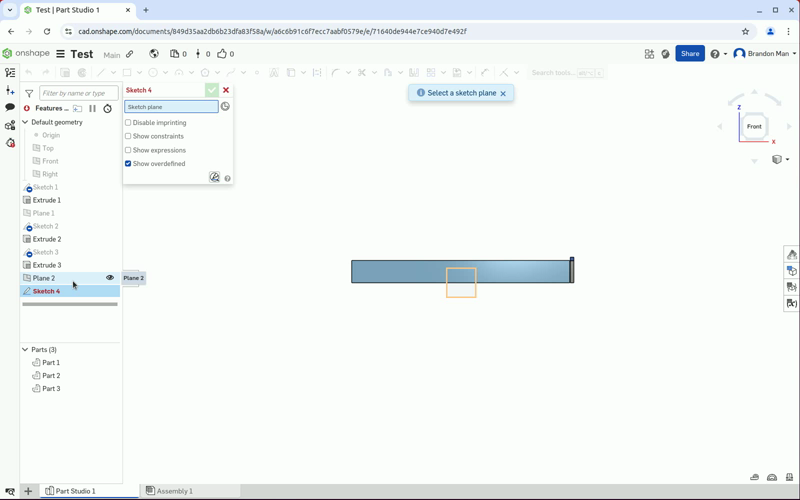
click(73, 280)
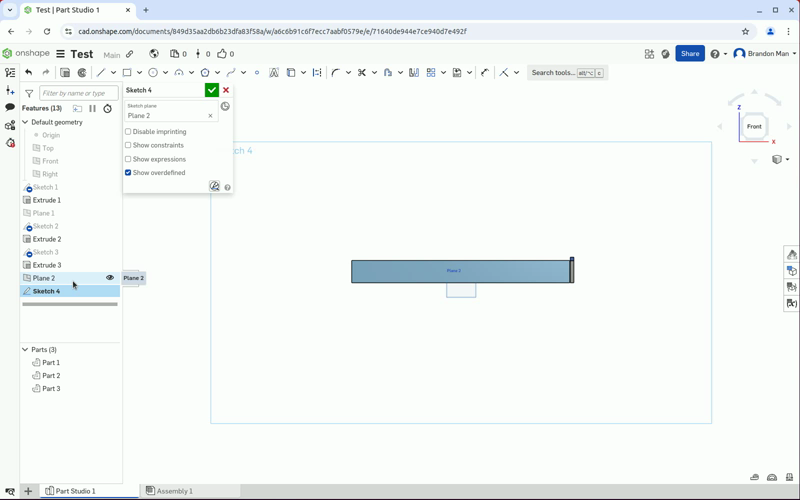
mouse_move(73, 352)
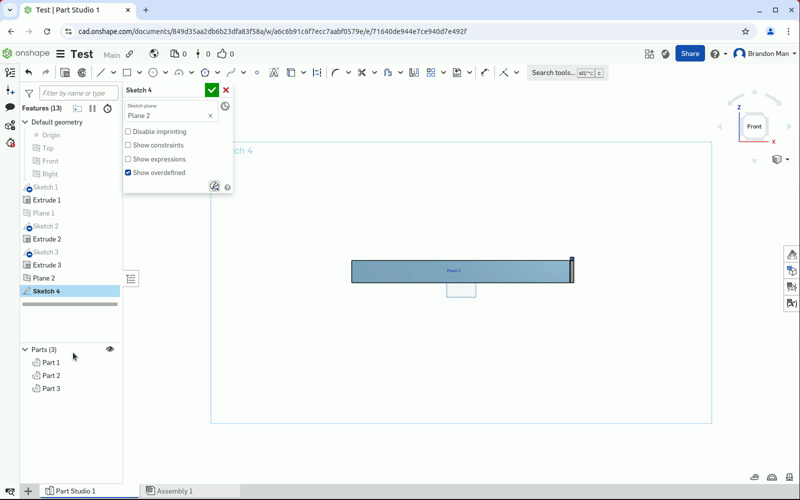
key(y)
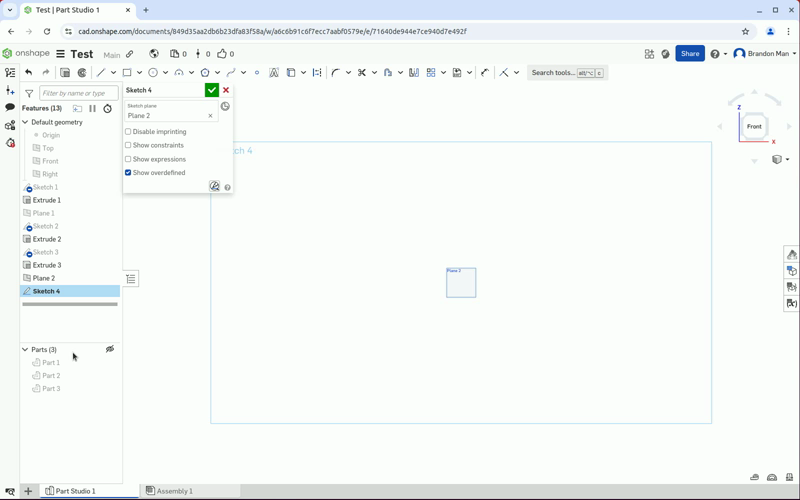
key(l)
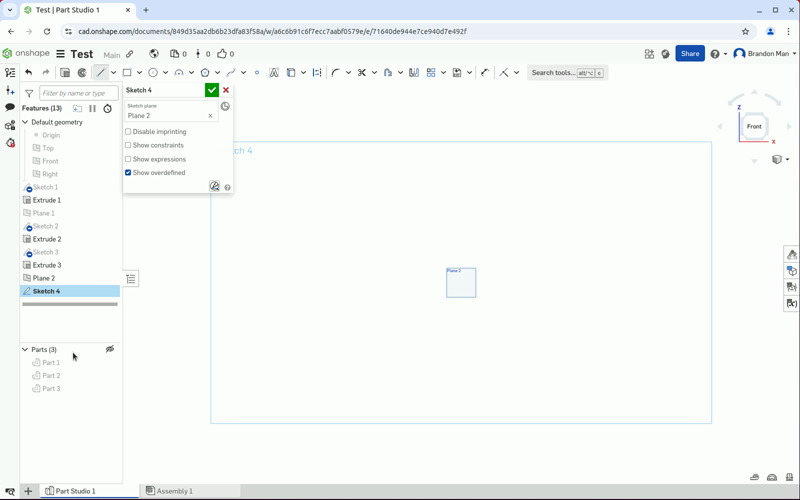
key_down(shift)
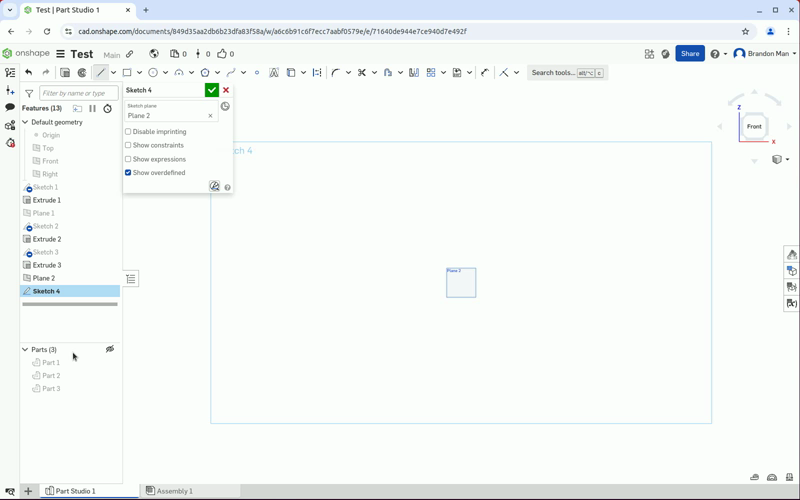
mouse_move(348, 282)
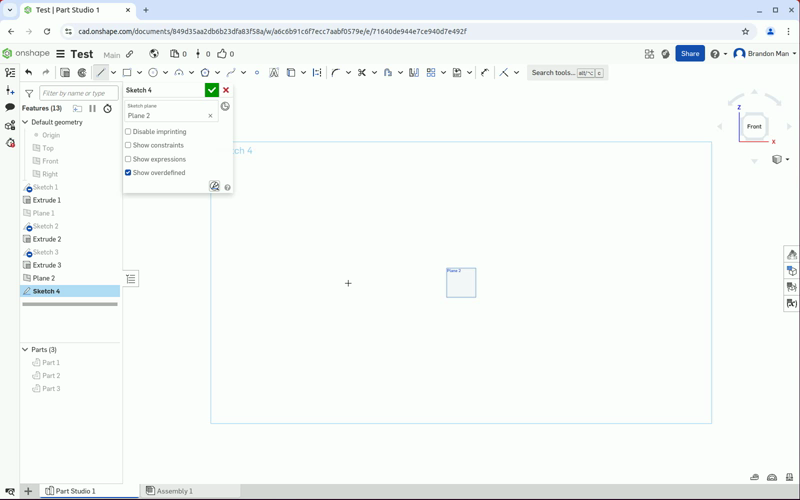
click(348, 282)
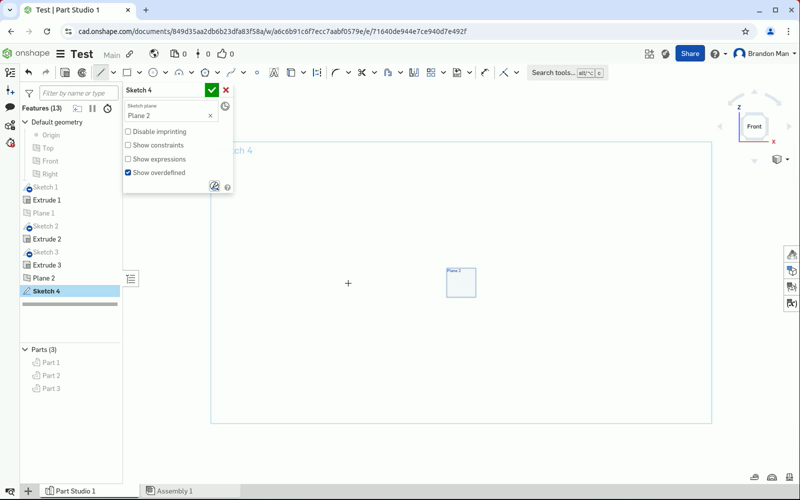
key_up(shift)
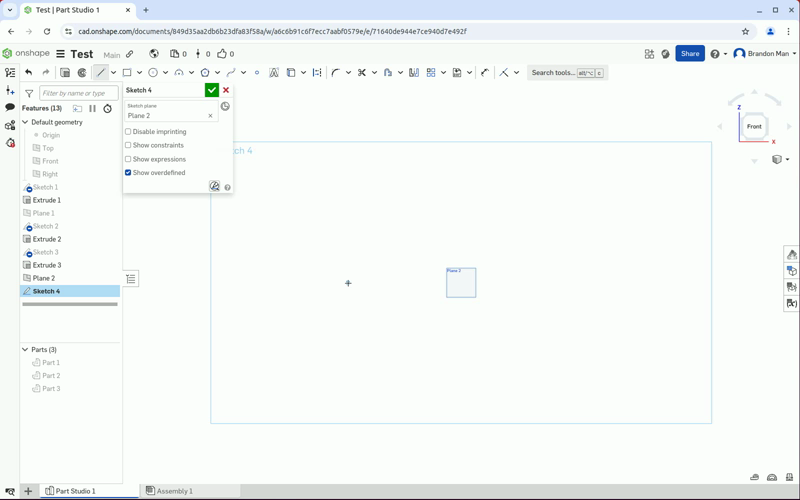
key_down(shift)
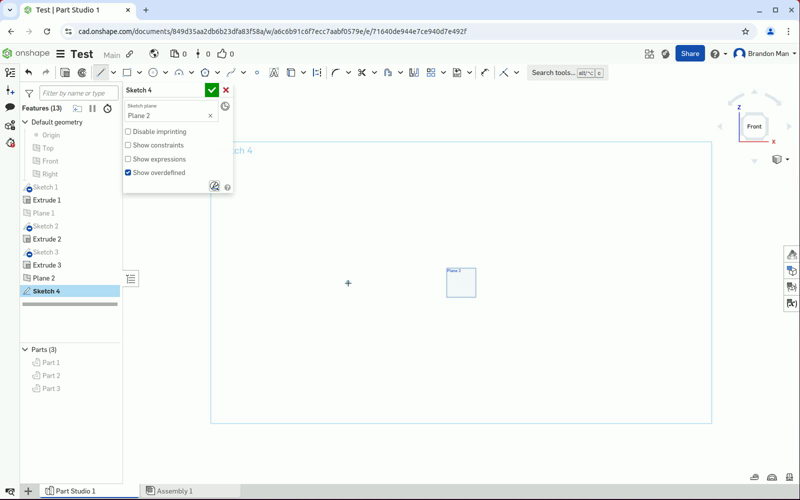
mouse_move(378, 282)
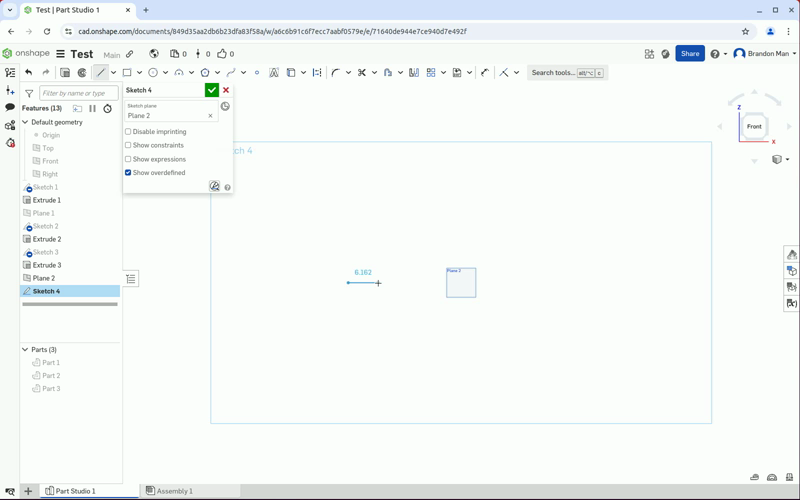
mouse_move(350, 282)
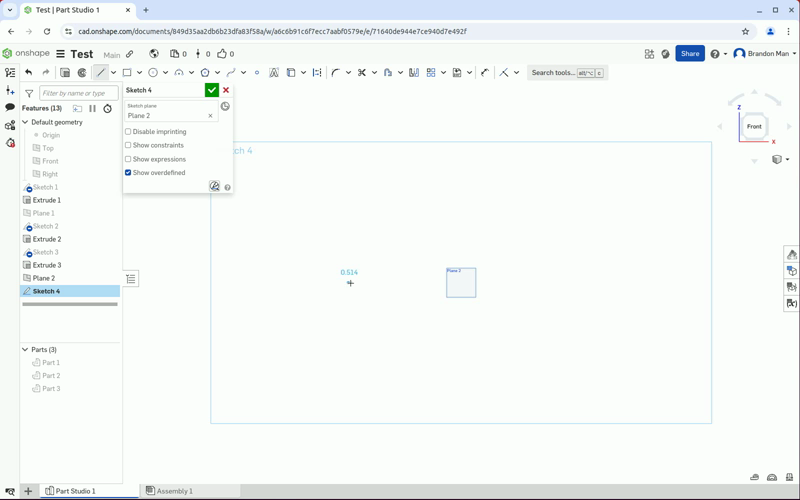
scroll(6)
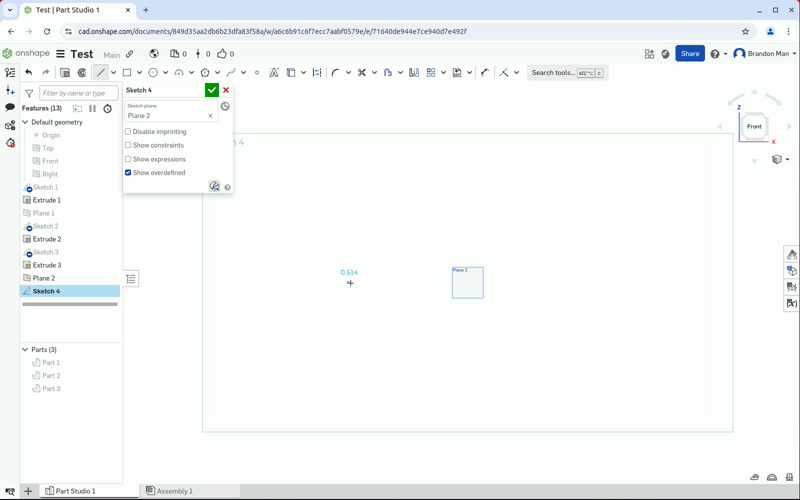
scroll(6)
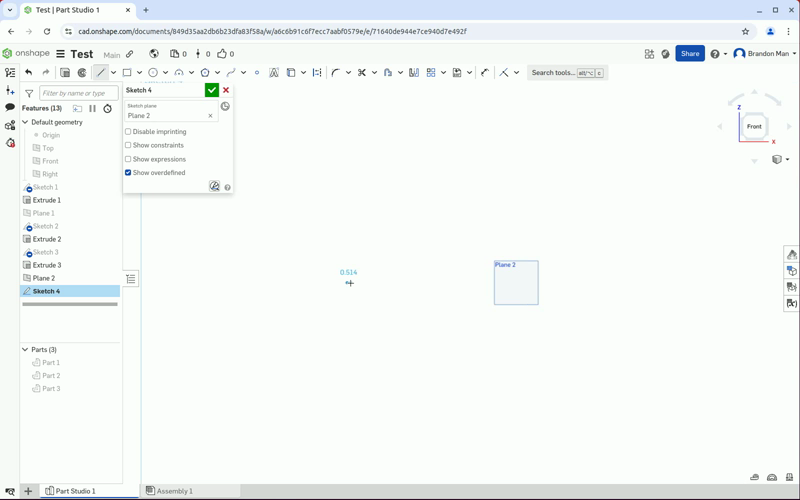
scroll(6)
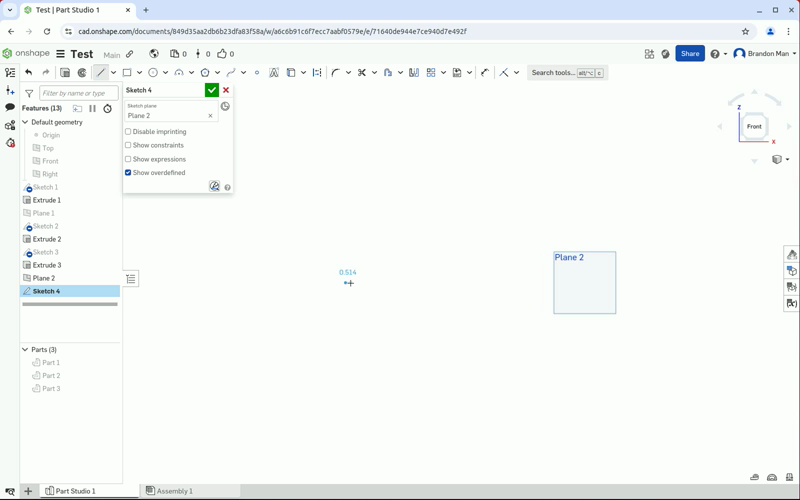
scroll(6)
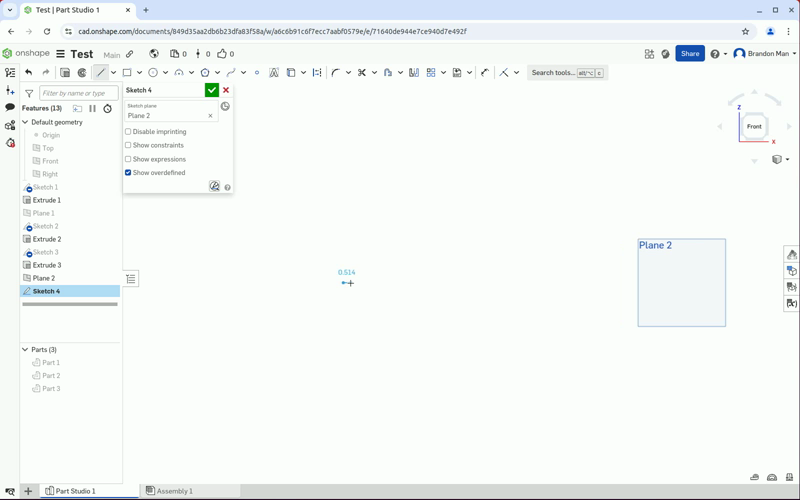
scroll(6)
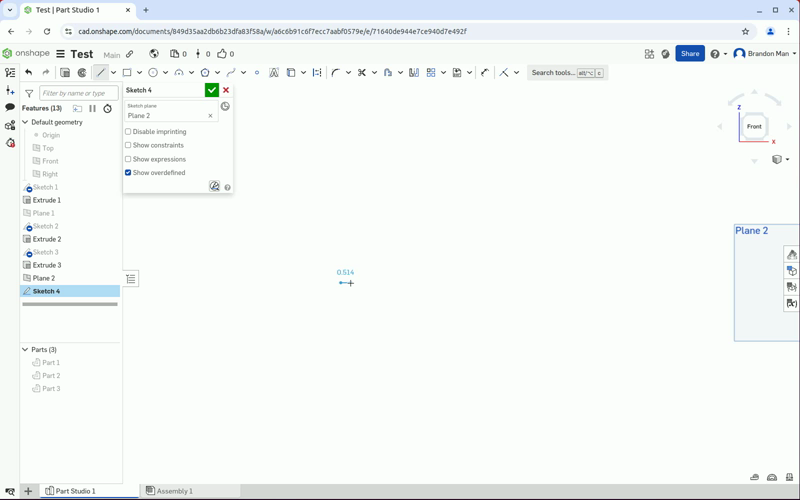
scroll(6)
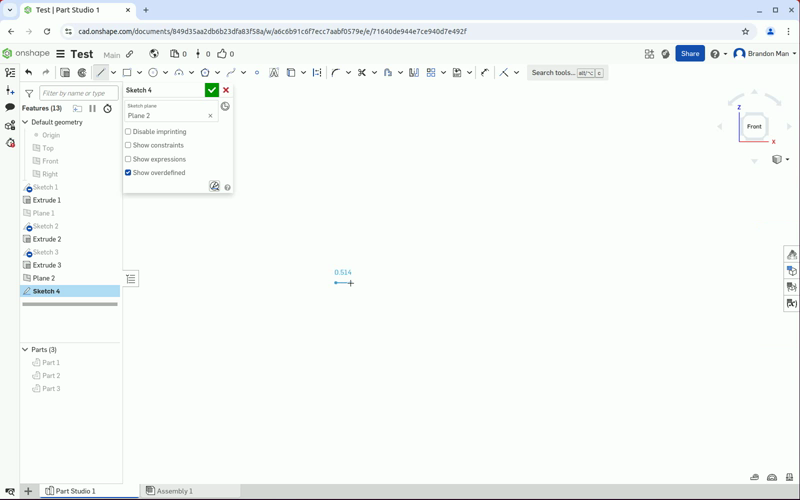
scroll(6)
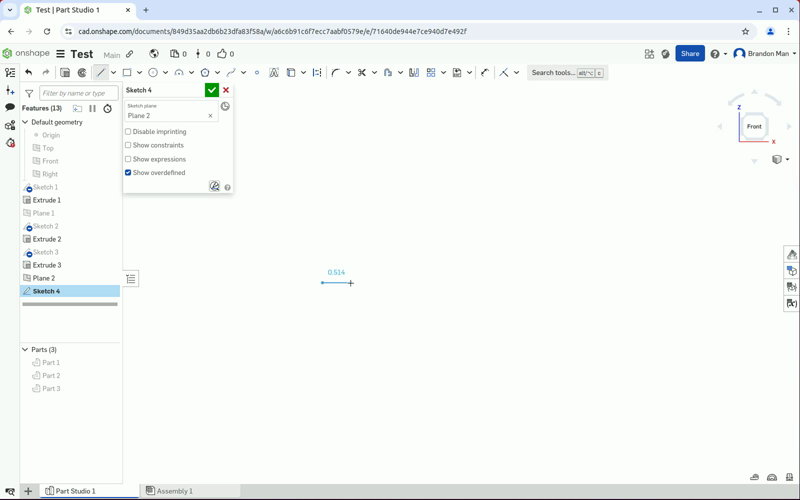
click(350, 282)
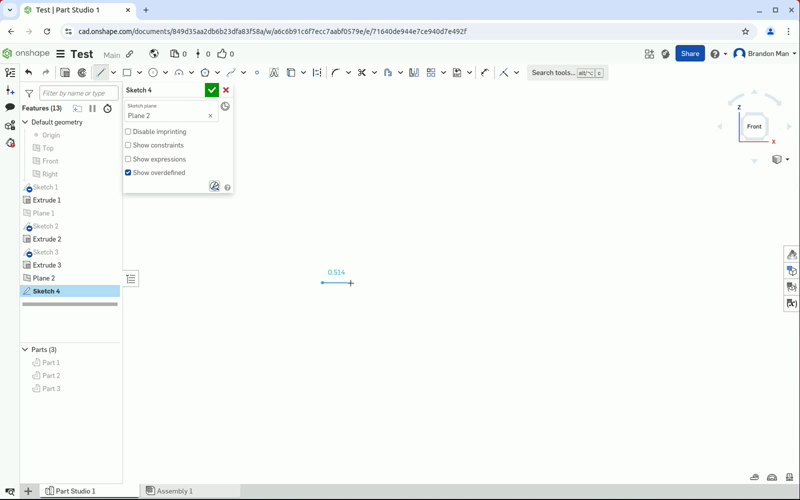
scroll(-6)
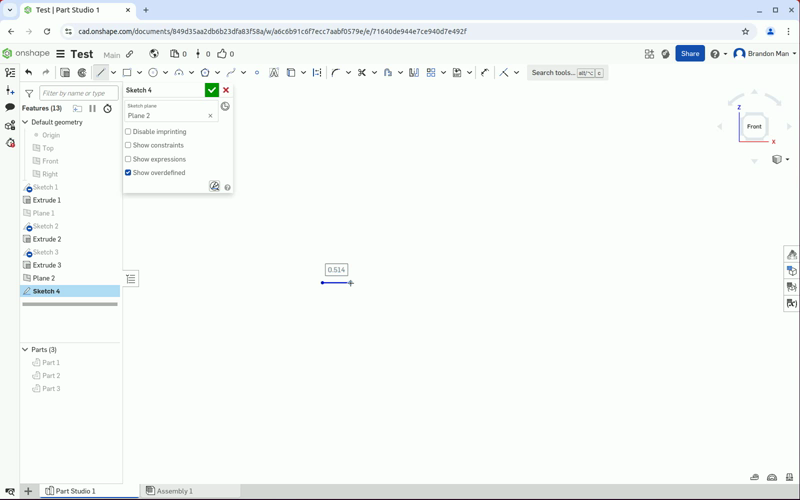
scroll(-6)
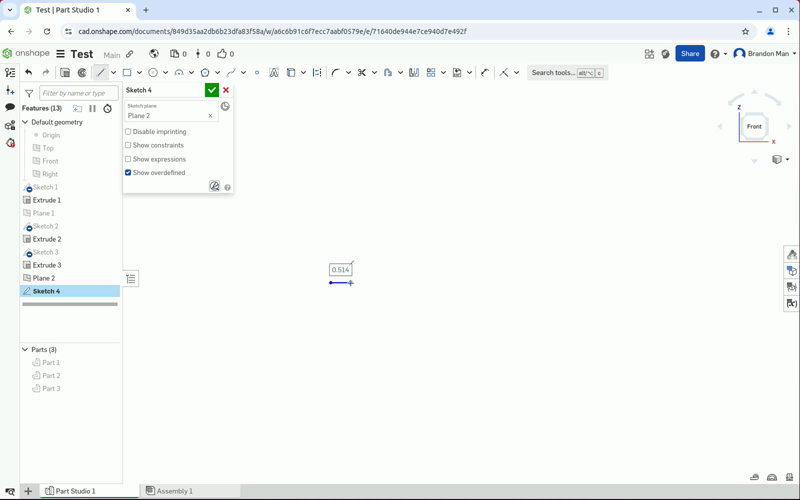
scroll(-6)
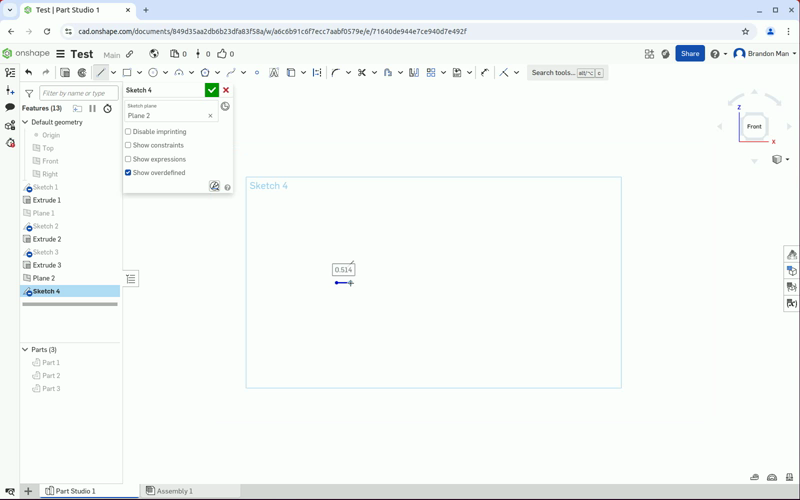
scroll(-6)
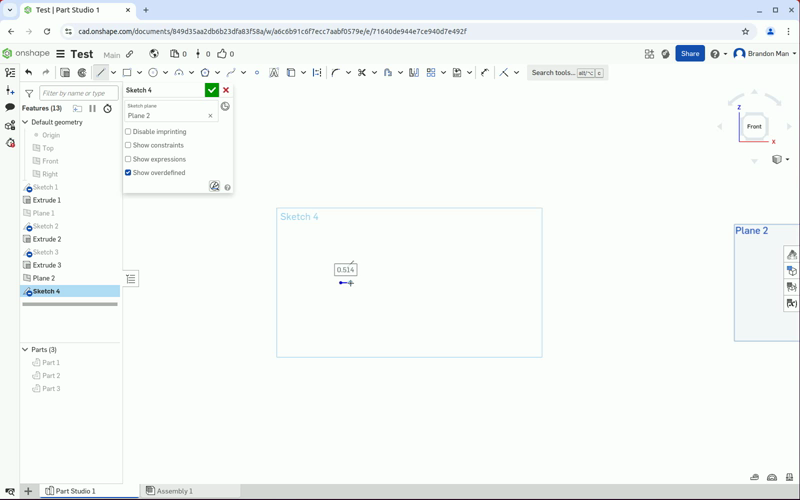
scroll(-6)
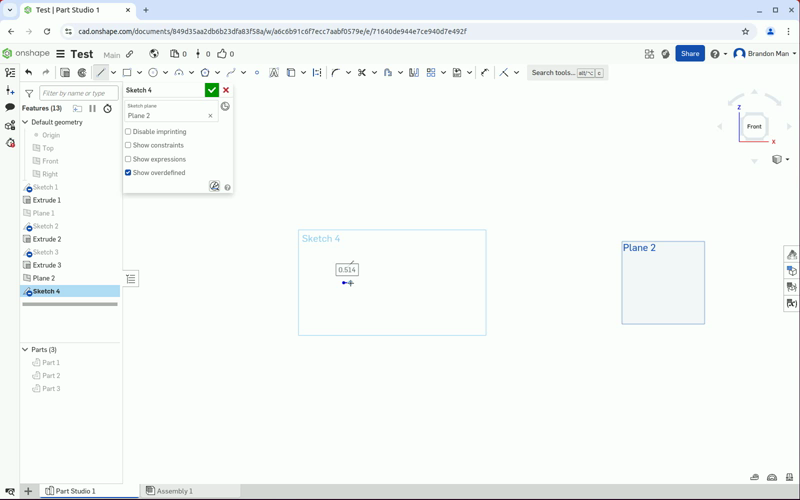
scroll(-6)
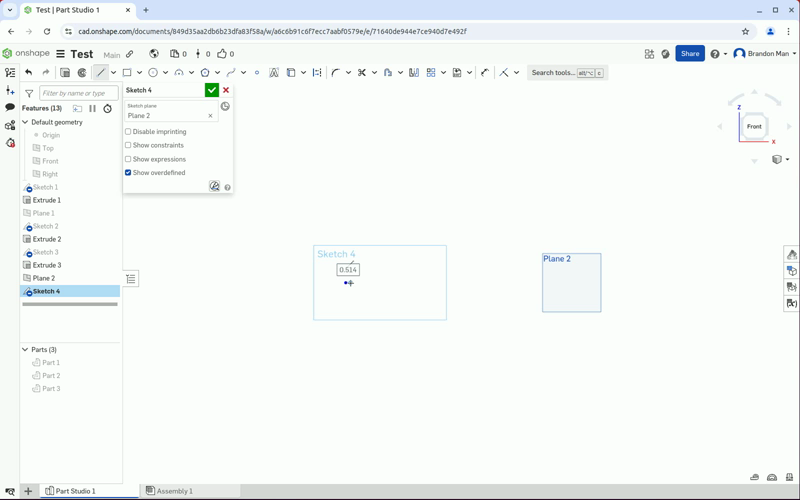
scroll(-6)
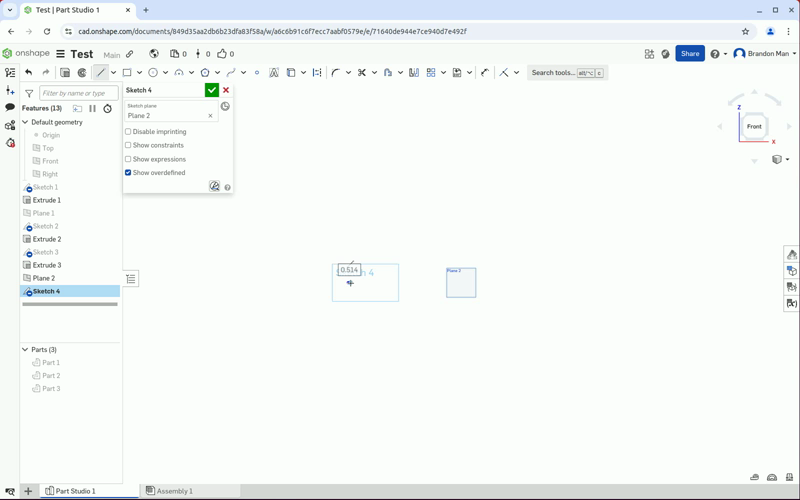
key_up(shift)
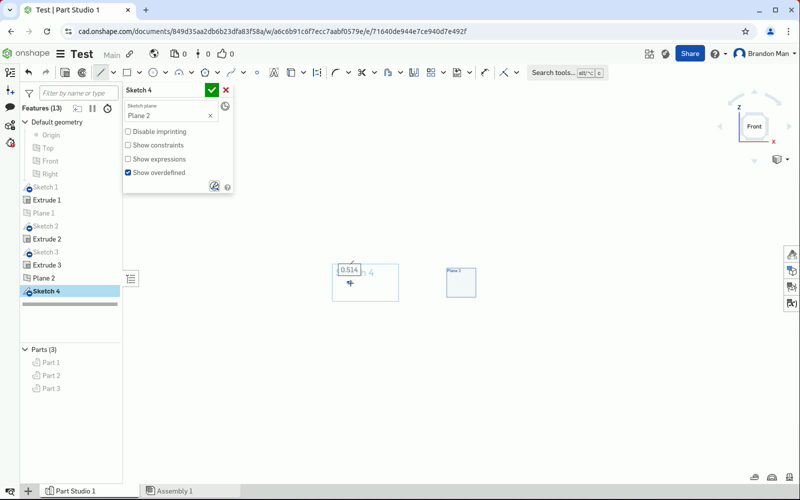
key_down(shift)
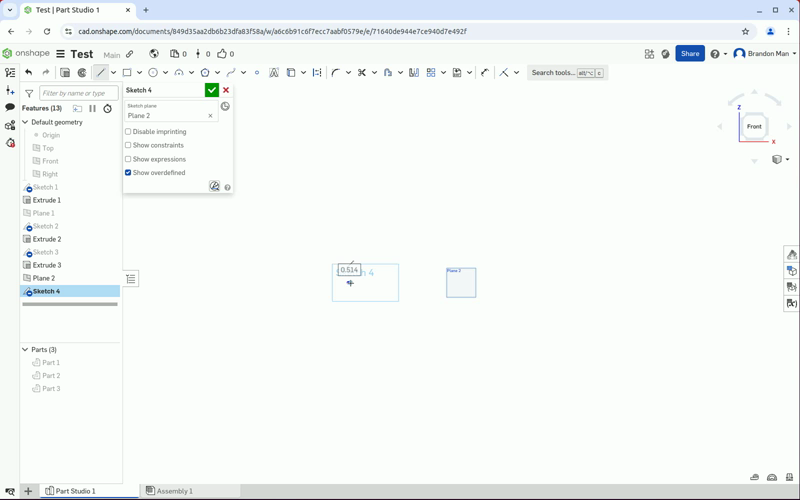
mouse_move(380, 282)
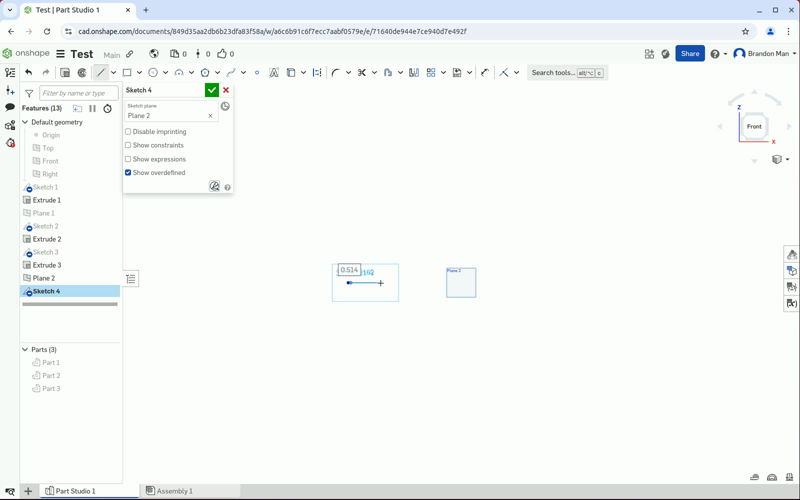
mouse_move(350, 259)
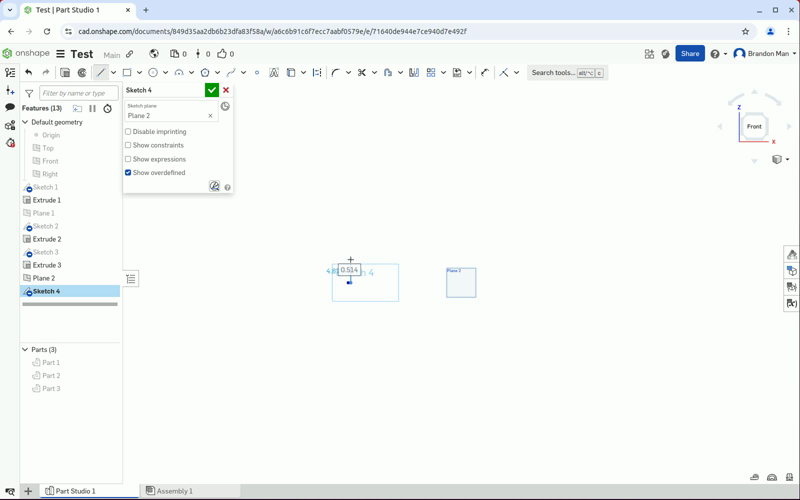
click(350, 259)
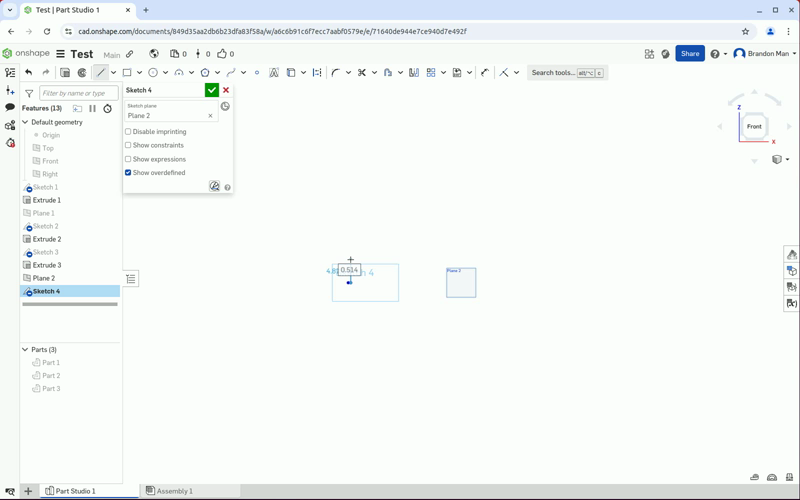
key_up(shift)
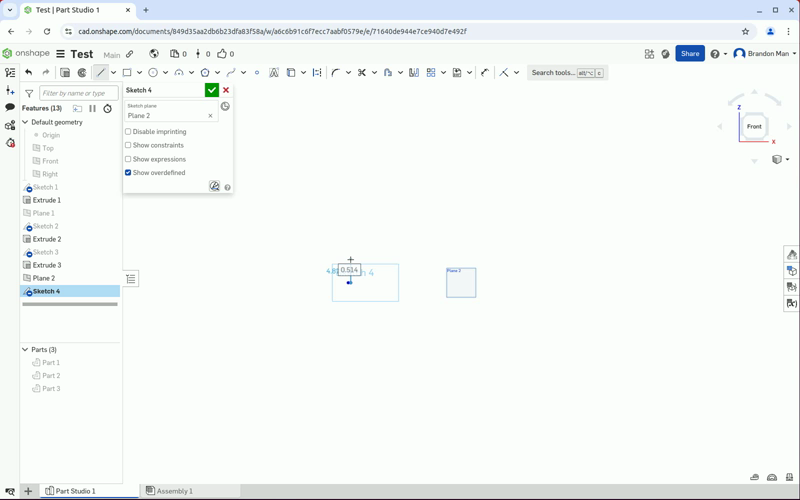
key_down(shift)
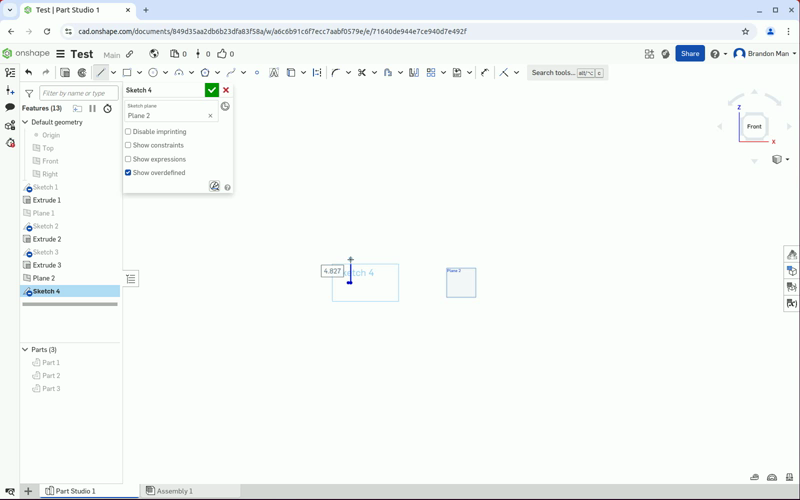
mouse_move(569, 259)
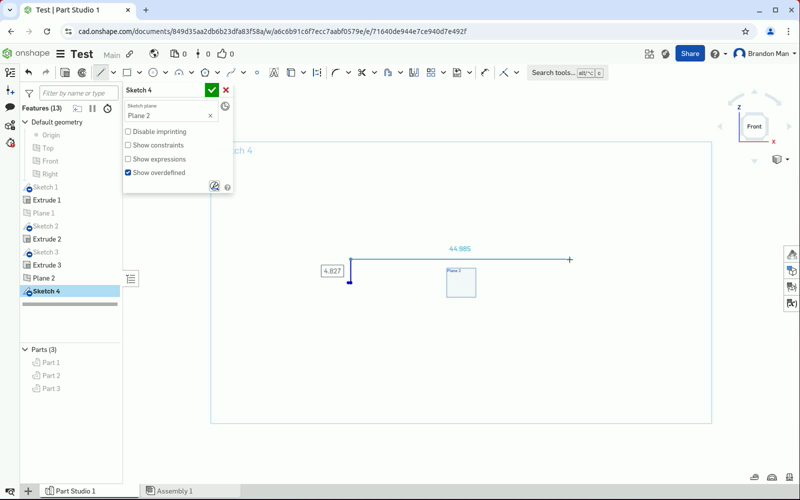
click(569, 259)
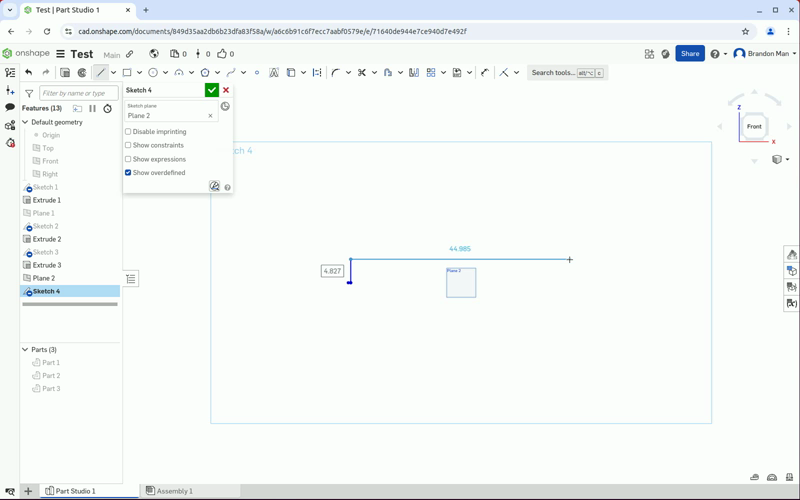
key_up(shift)
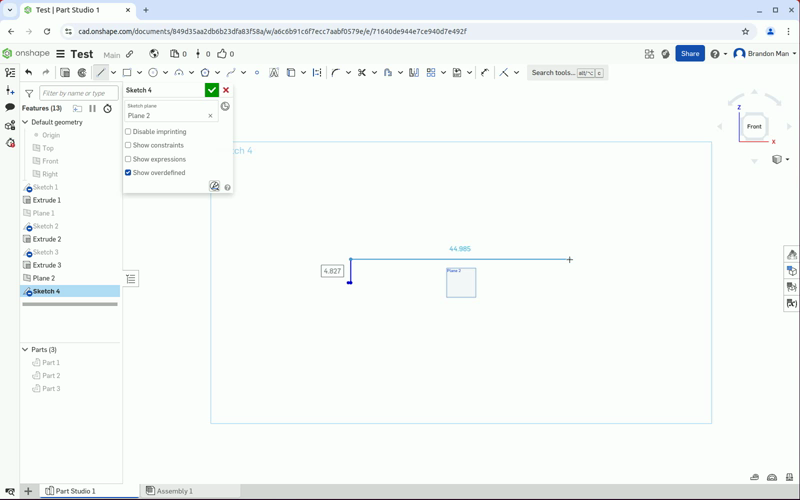
key_down(shift)
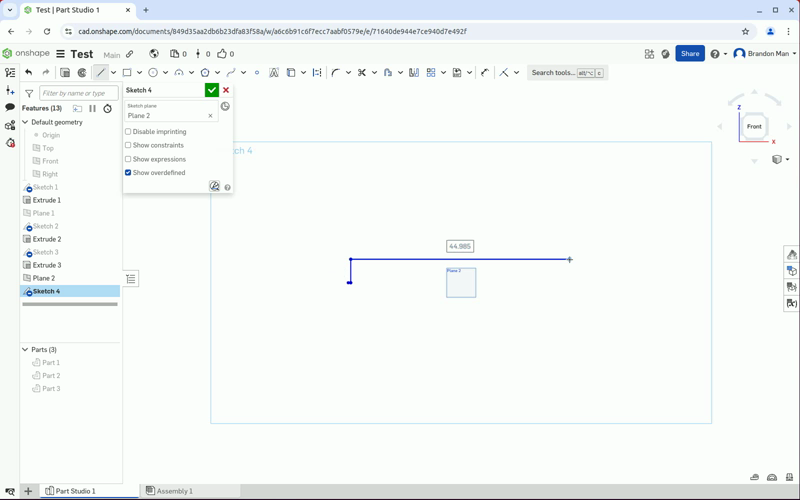
mouse_move(589, 259)
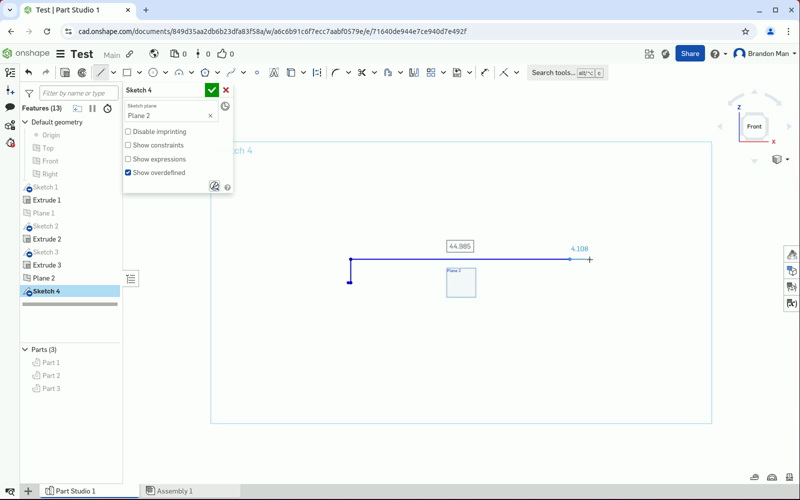
mouse_move(569, 282)
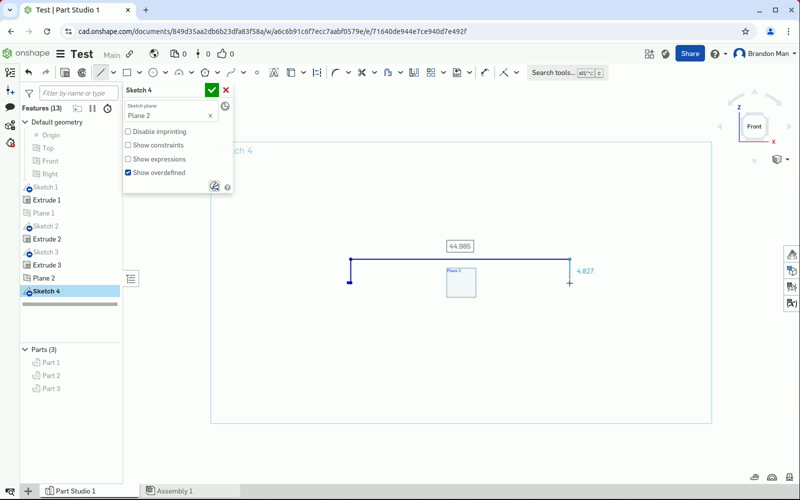
click(569, 282)
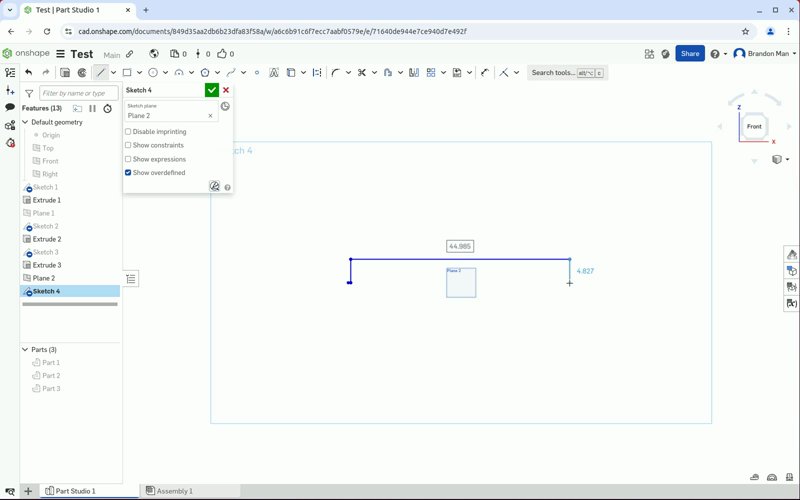
key_up(shift)
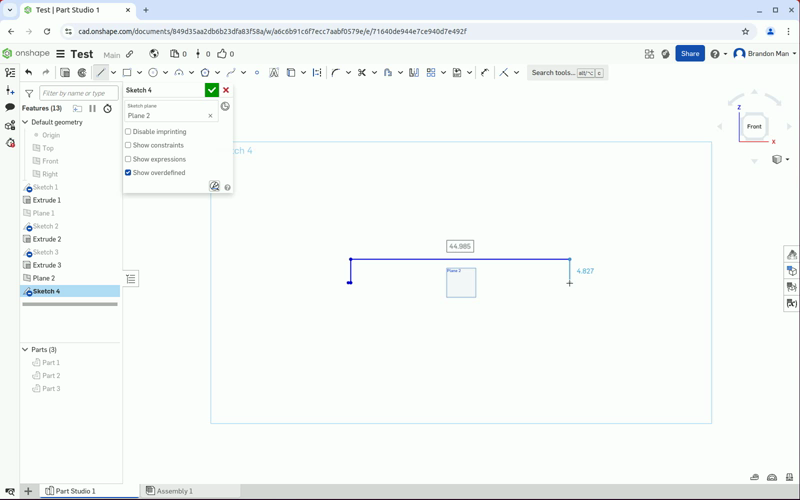
key_down(shift)
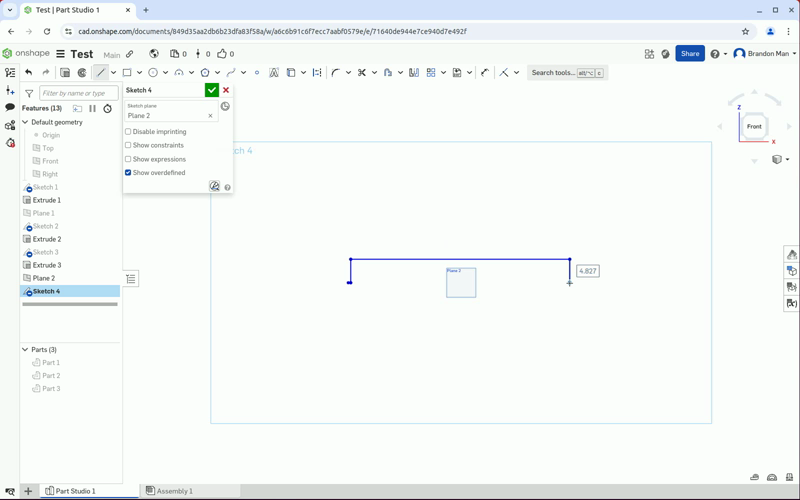
mouse_move(589, 282)
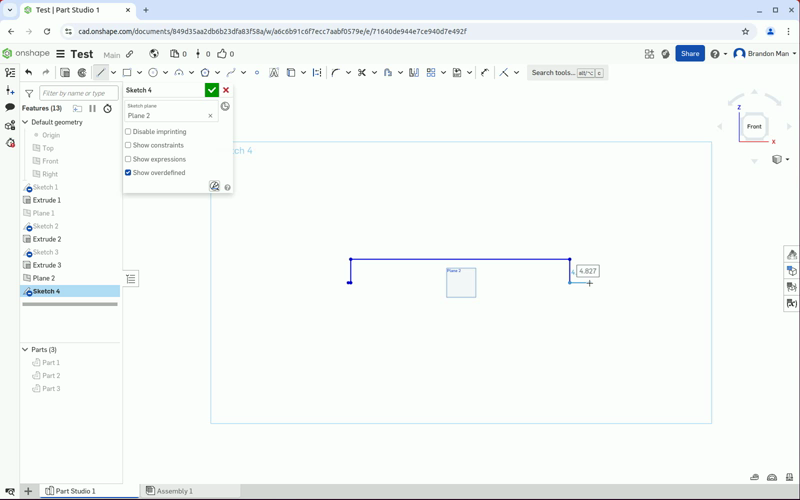
mouse_move(572, 282)
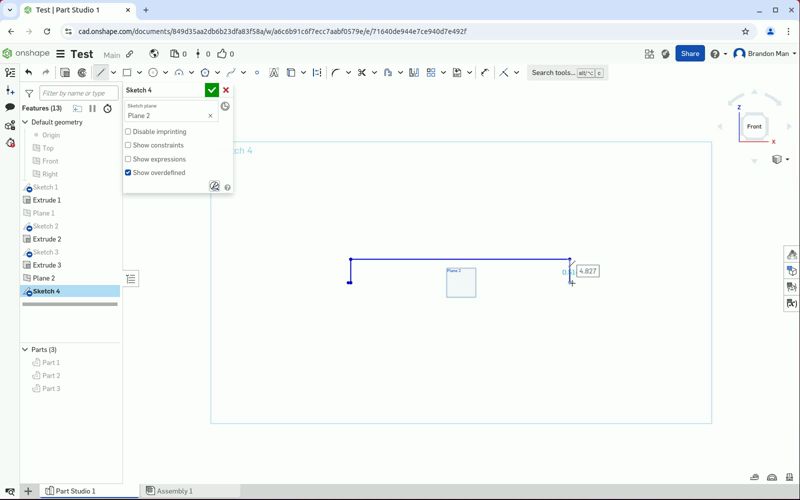
scroll(6)
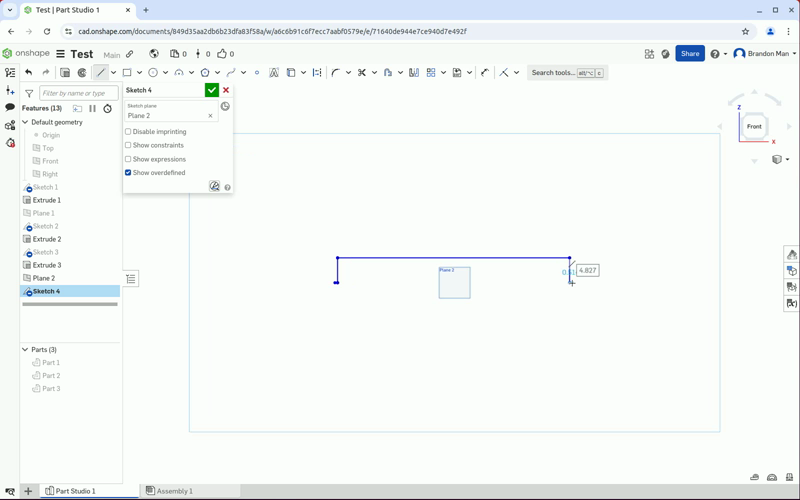
scroll(6)
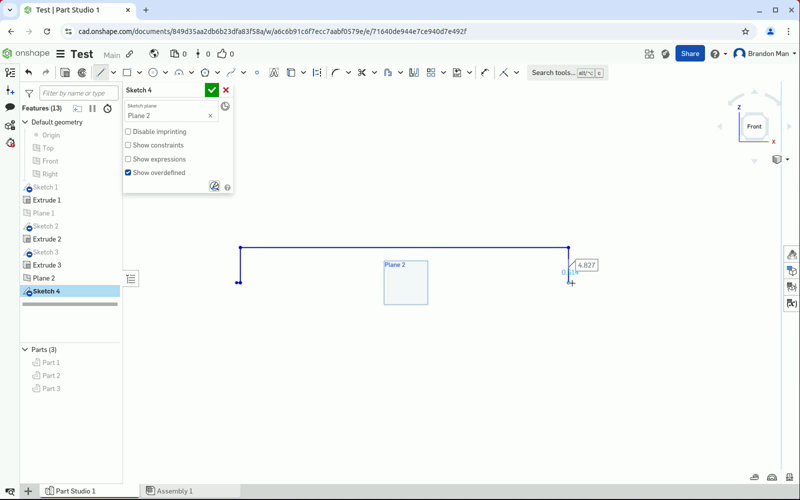
scroll(6)
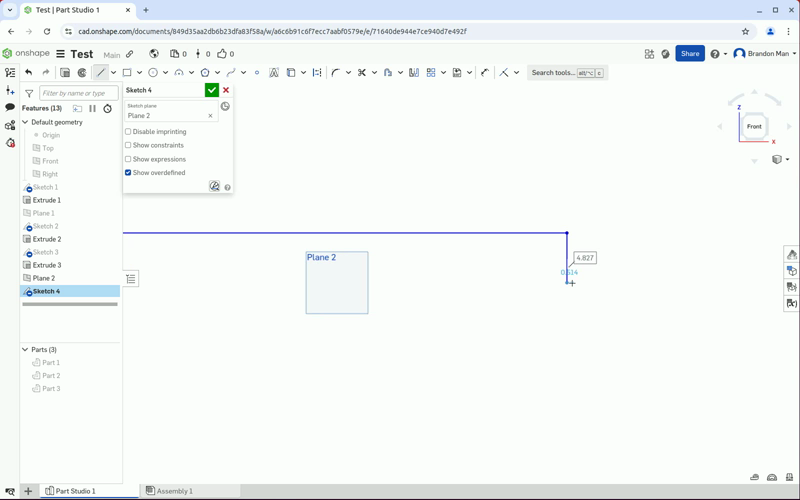
scroll(6)
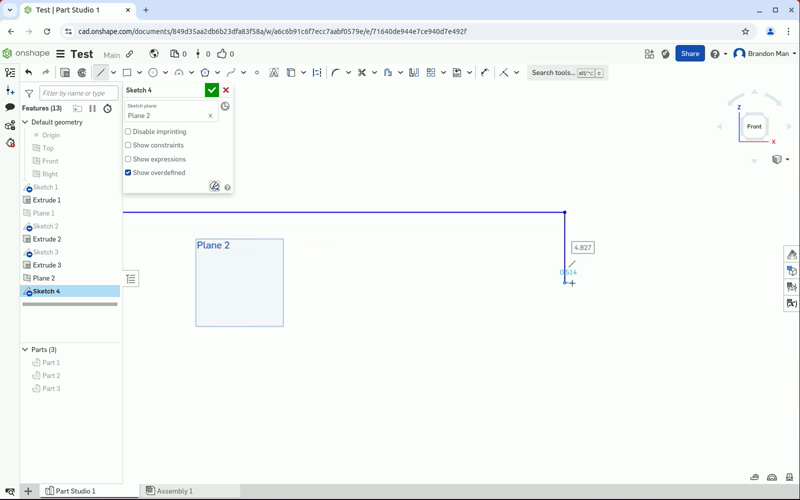
scroll(6)
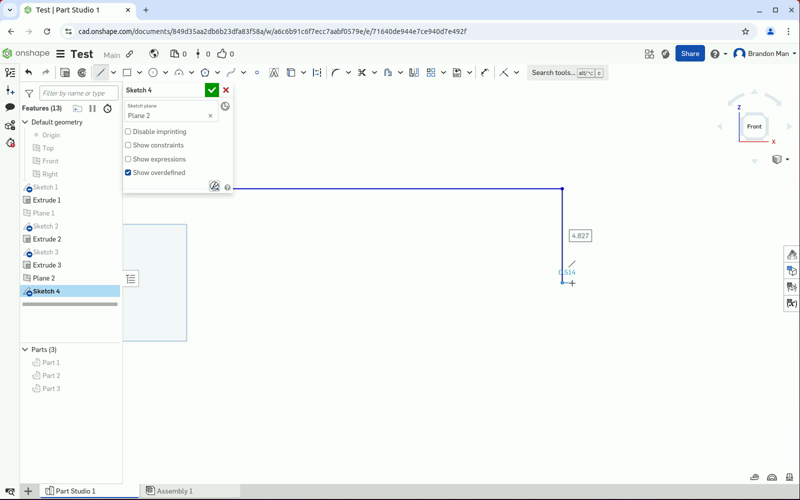
scroll(6)
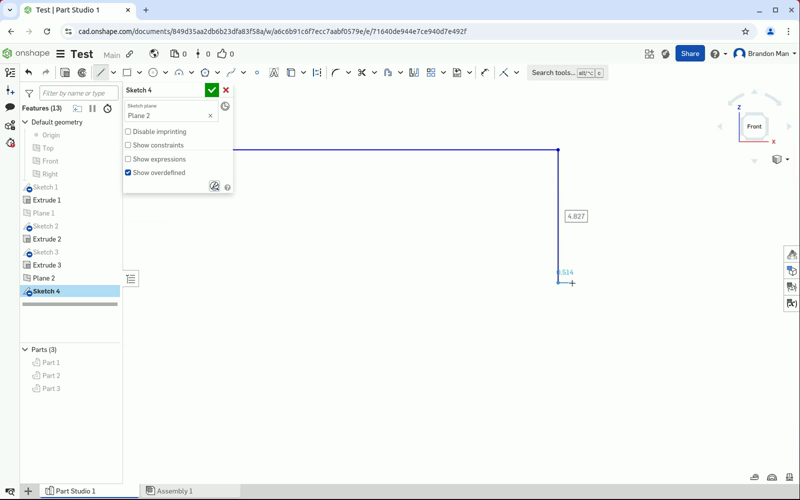
scroll(6)
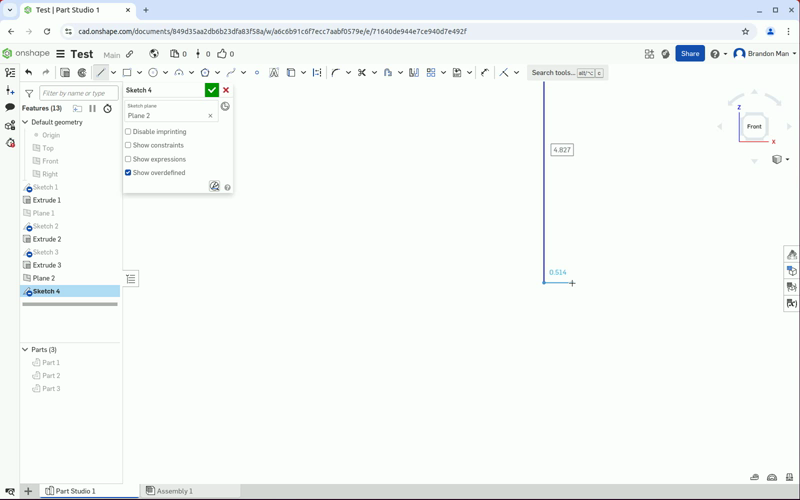
click(572, 282)
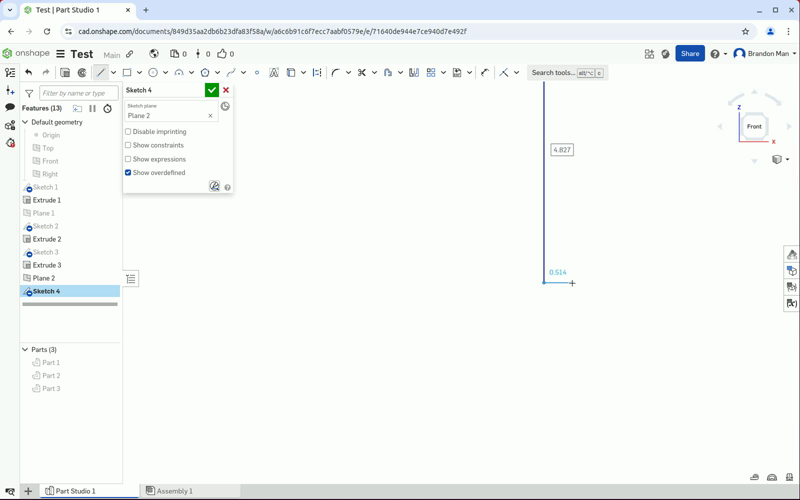
scroll(-6)
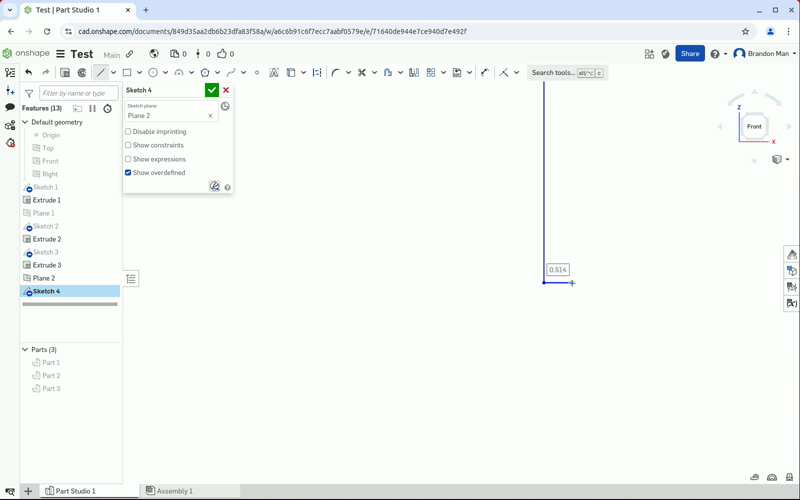
scroll(-6)
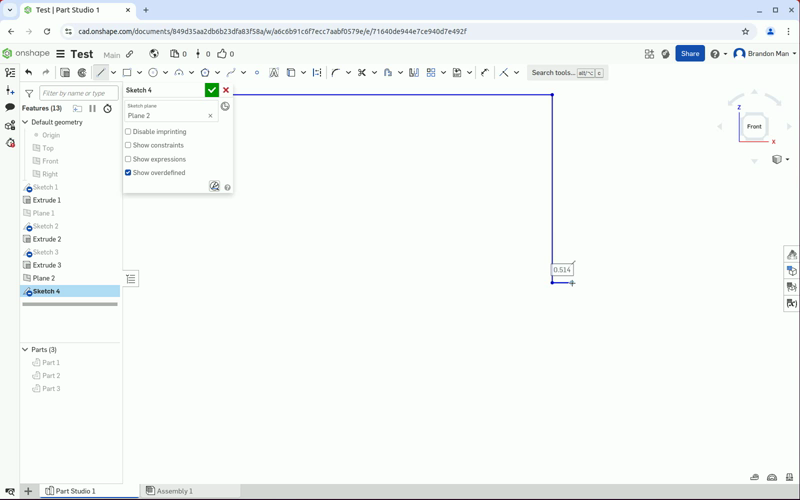
scroll(-6)
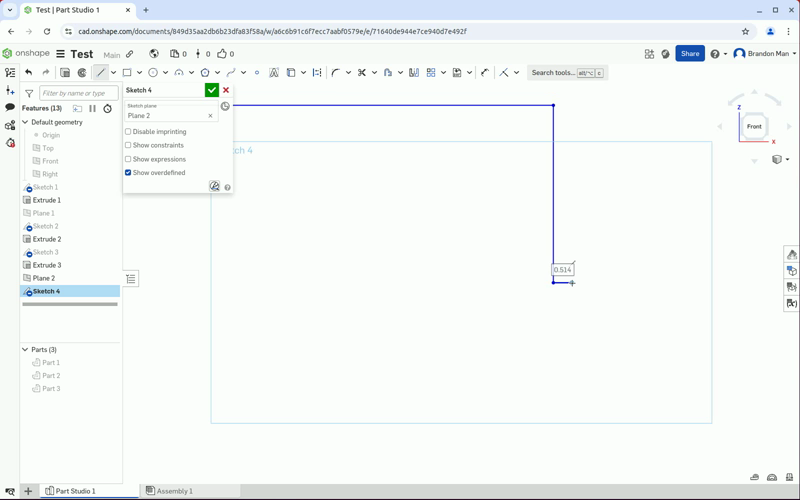
scroll(-6)
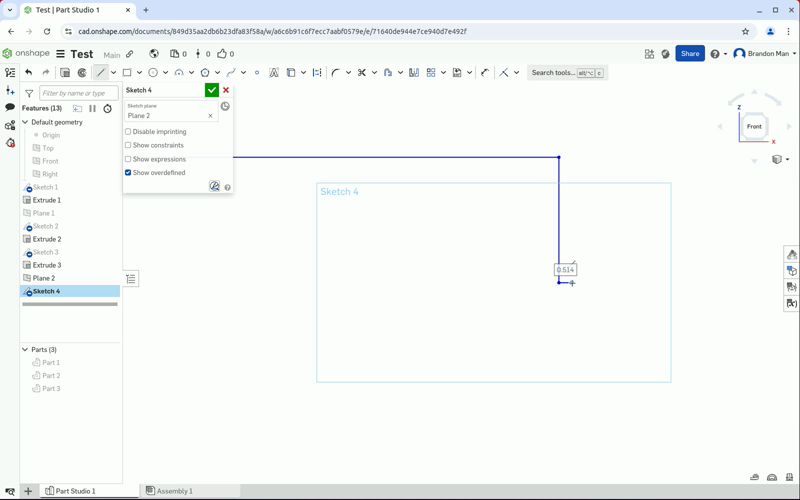
scroll(-6)
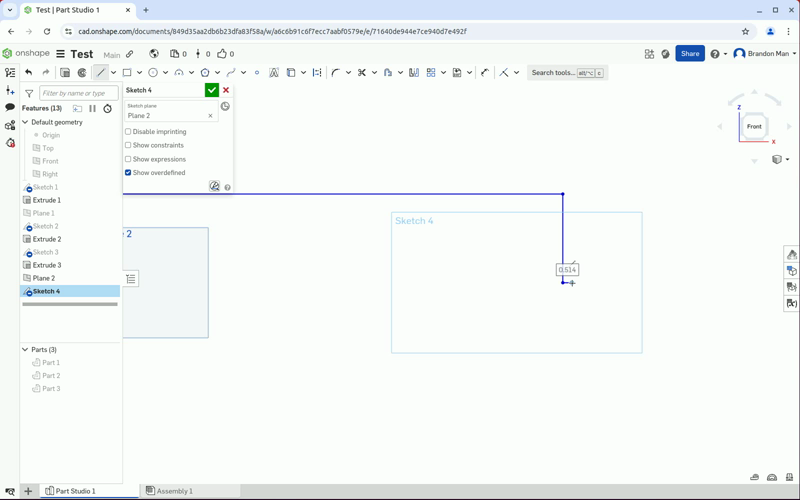
scroll(-6)
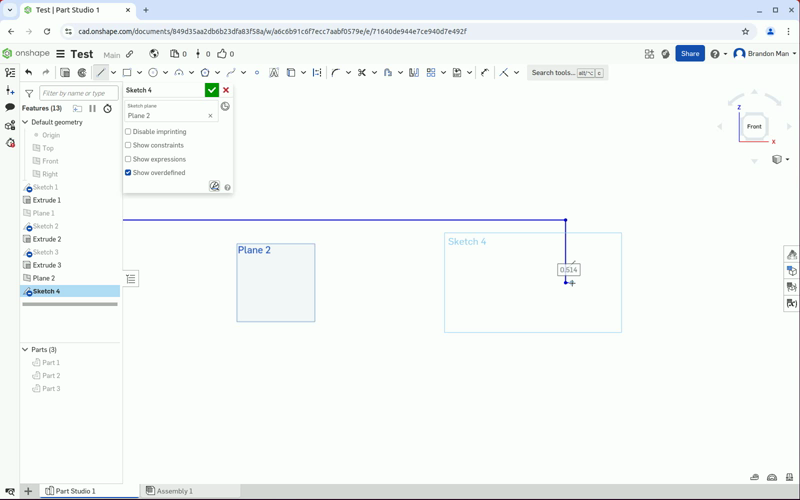
scroll(-6)
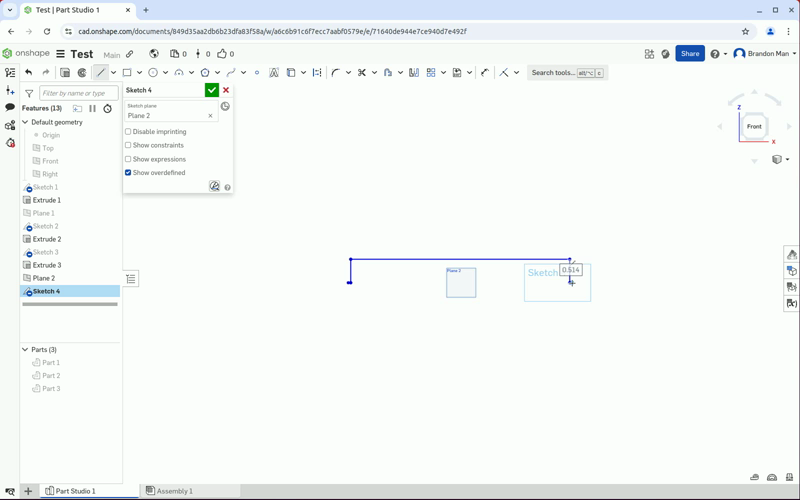
key_up(shift)
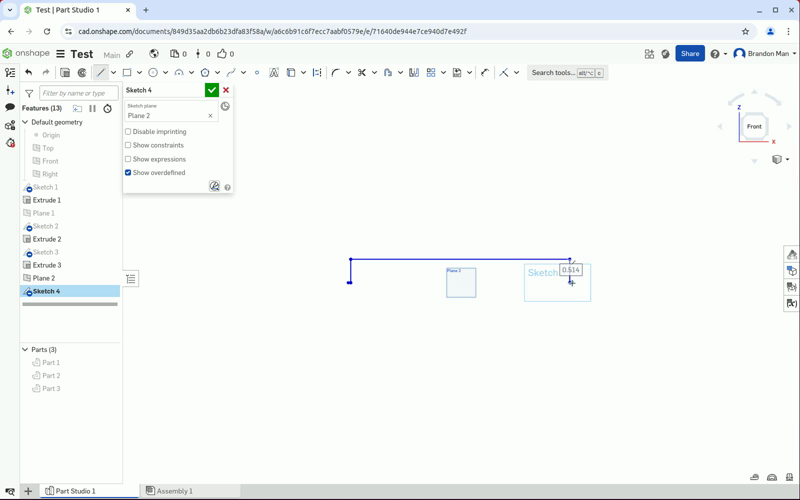
key_down(shift)
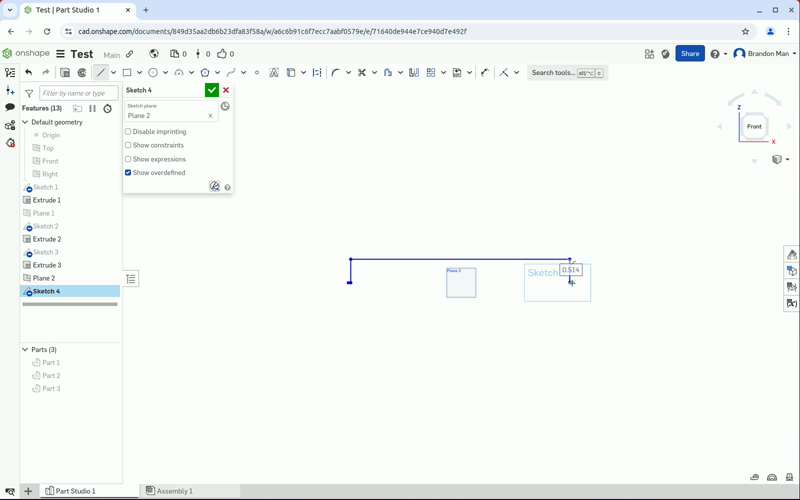
mouse_move(589, 282)
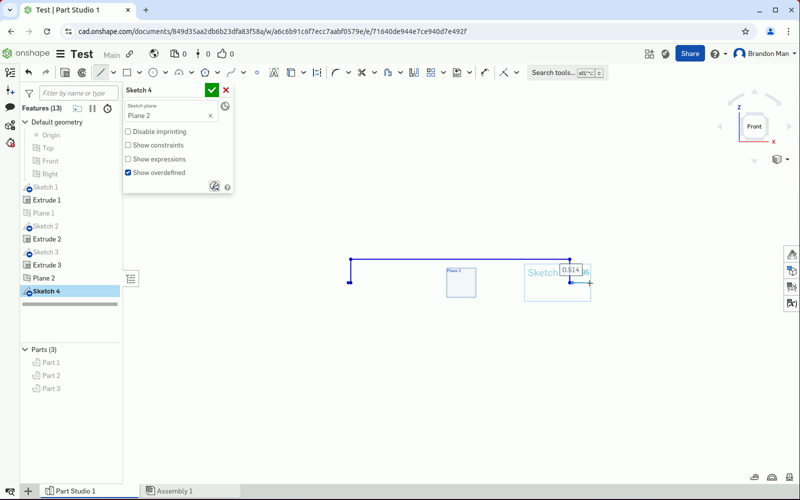
mouse_move(572, 257)
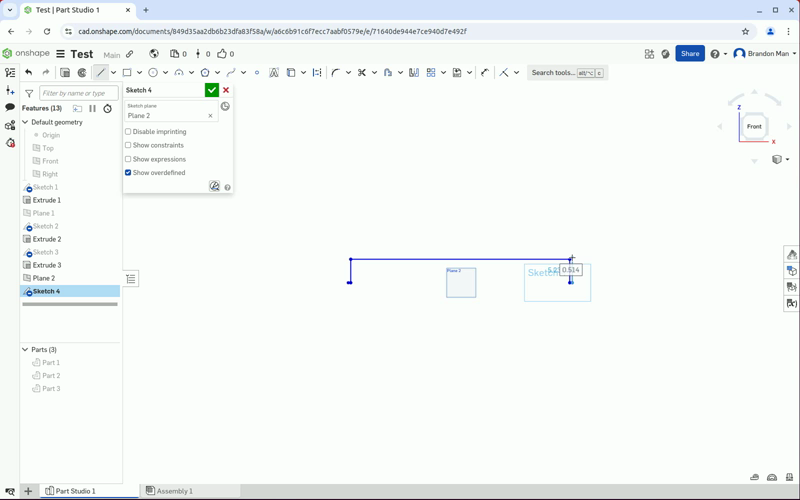
scroll(6)
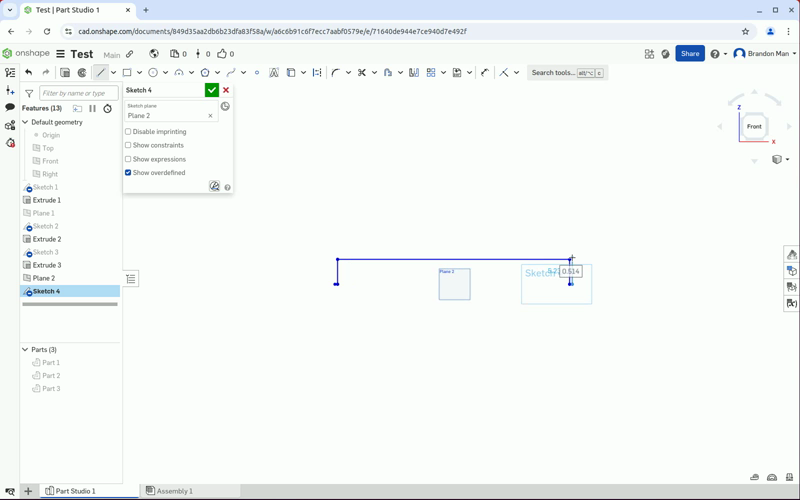
scroll(6)
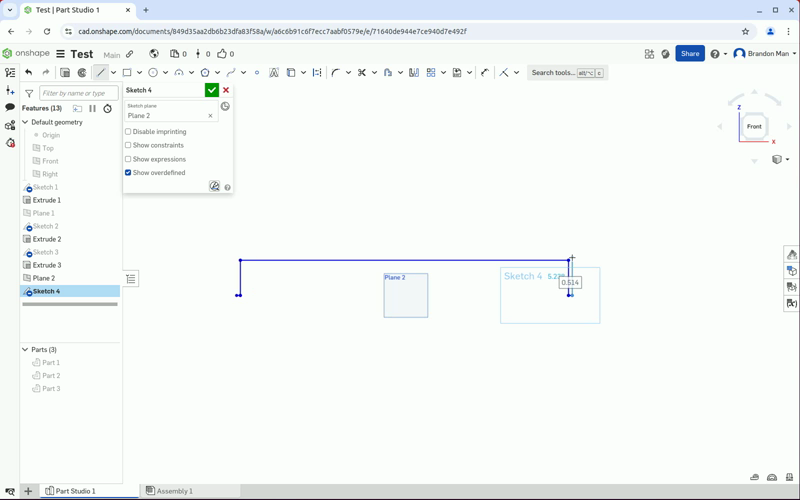
scroll(6)
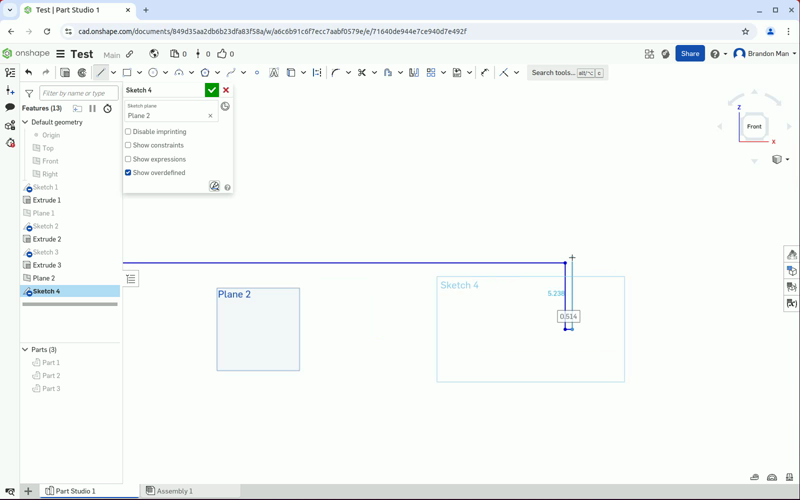
scroll(6)
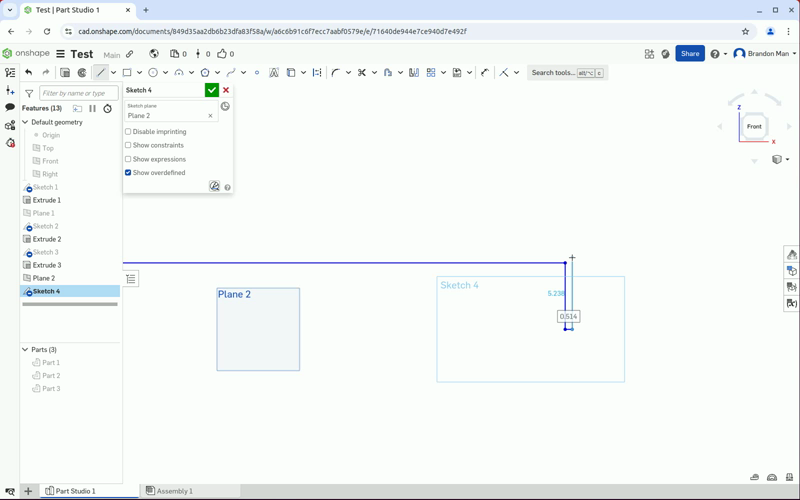
scroll(6)
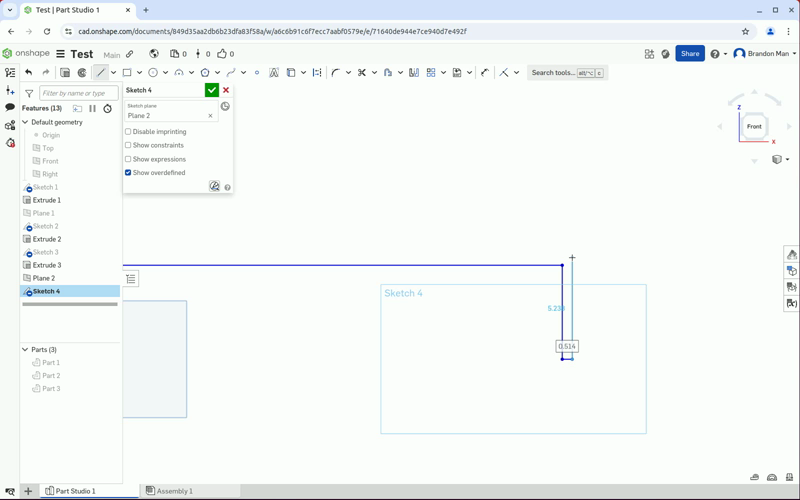
scroll(6)
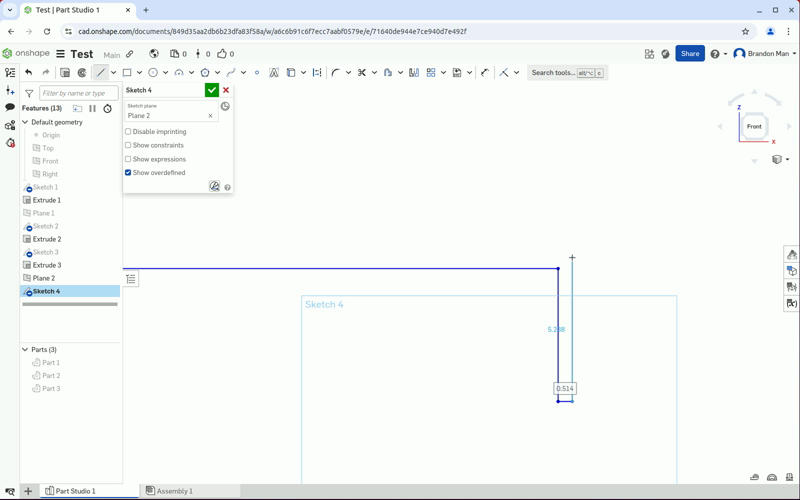
scroll(6)
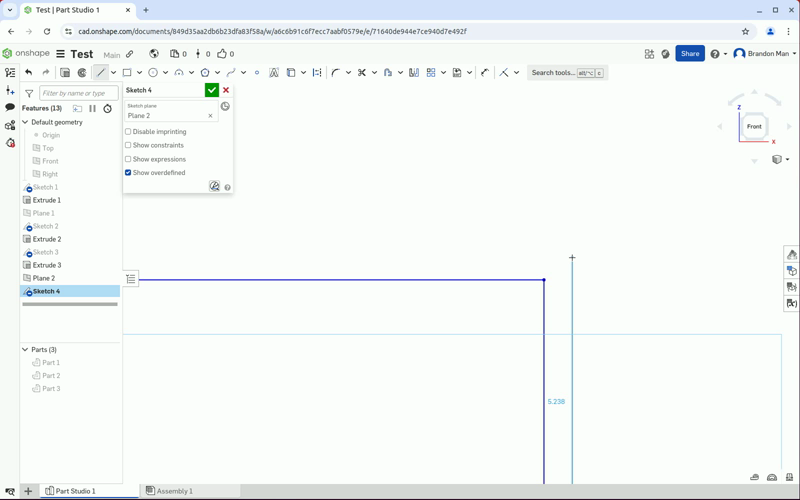
click(572, 257)
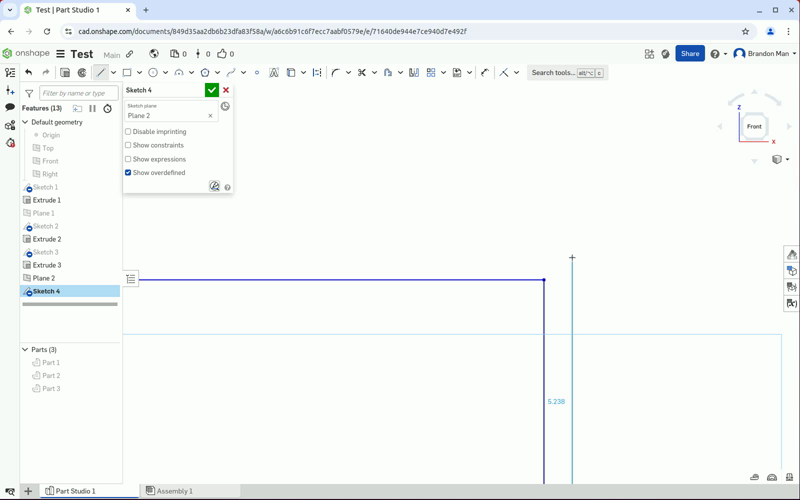
scroll(-6)
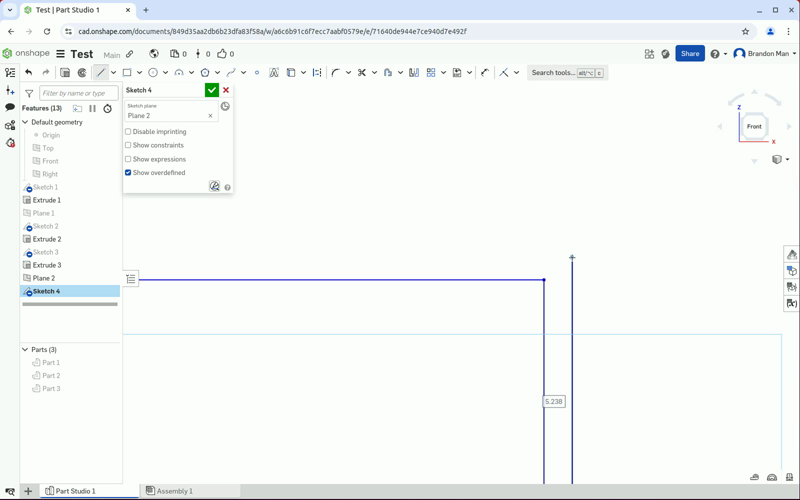
scroll(-6)
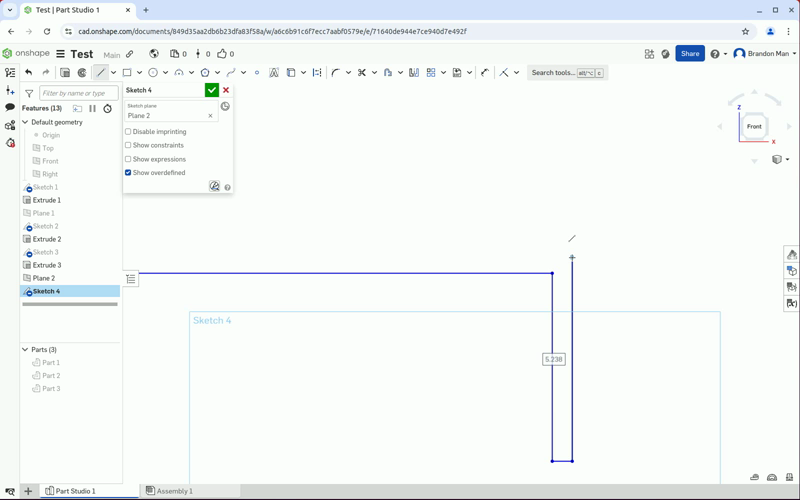
scroll(-6)
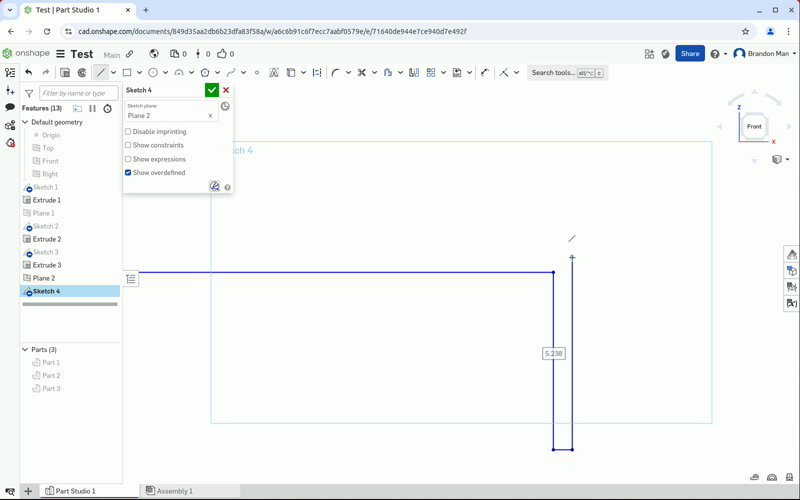
scroll(-6)
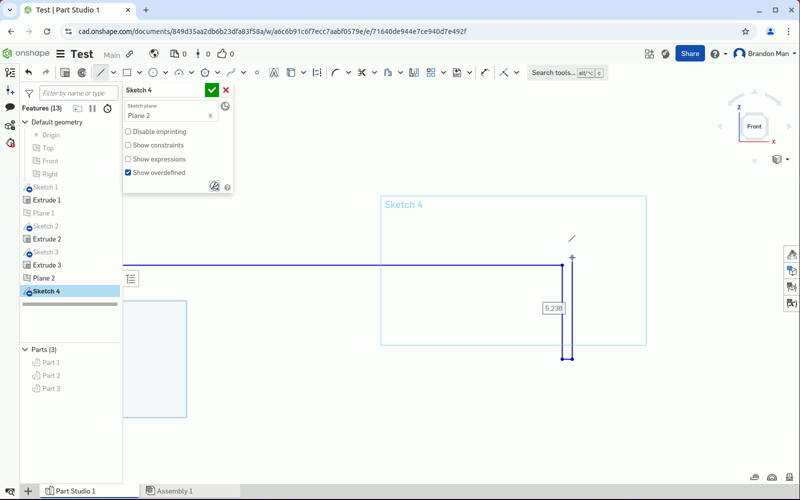
scroll(-6)
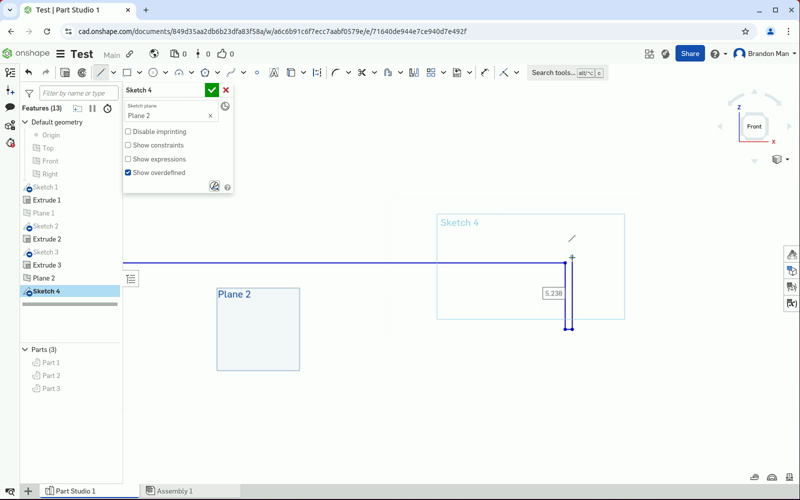
scroll(-6)
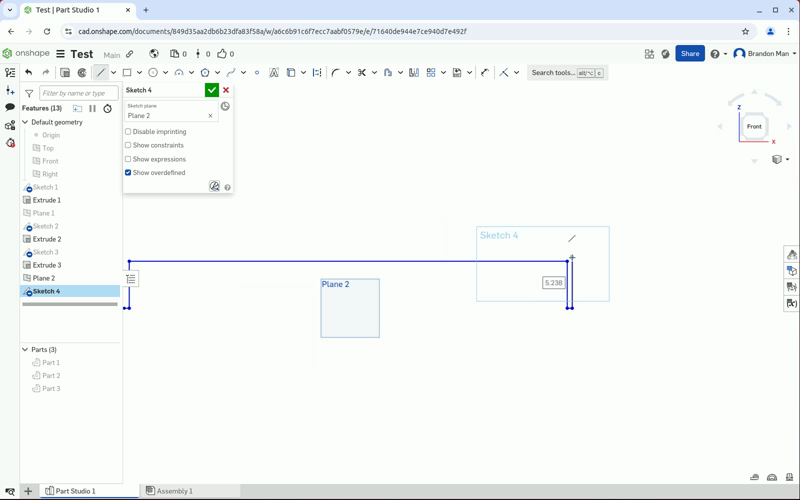
scroll(-6)
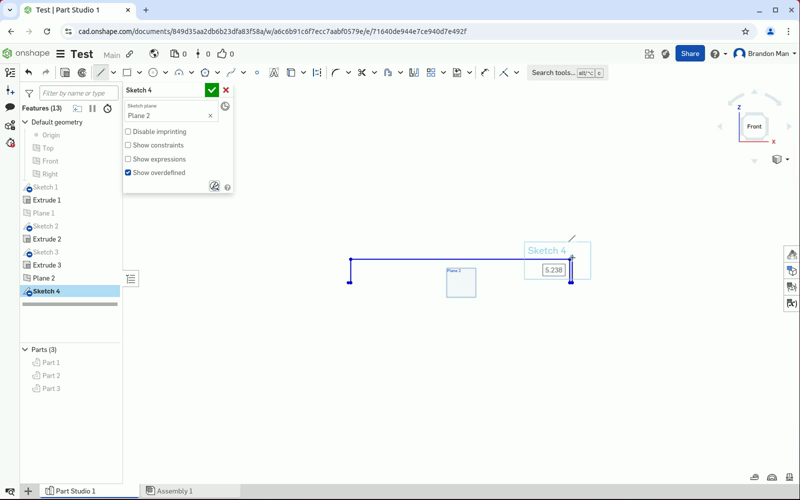
key_up(shift)
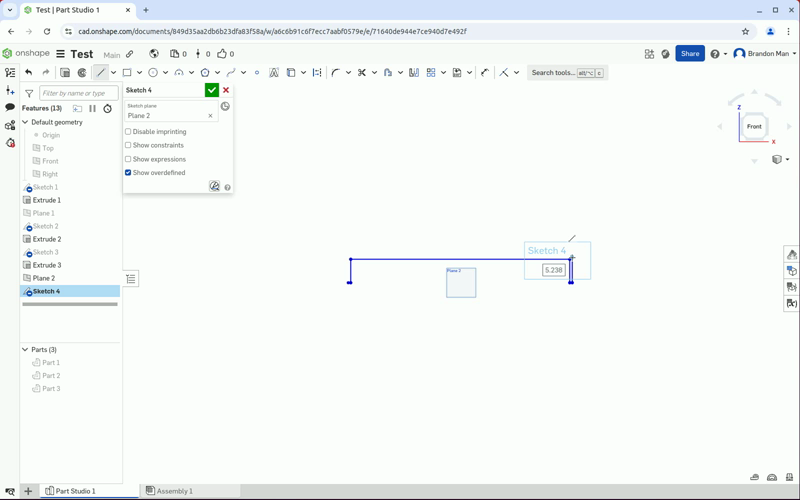
key_down(shift)
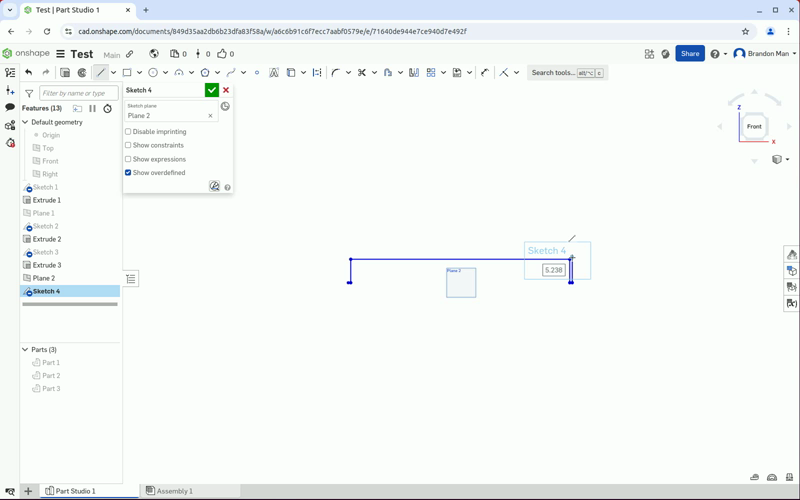
mouse_move(348, 257)
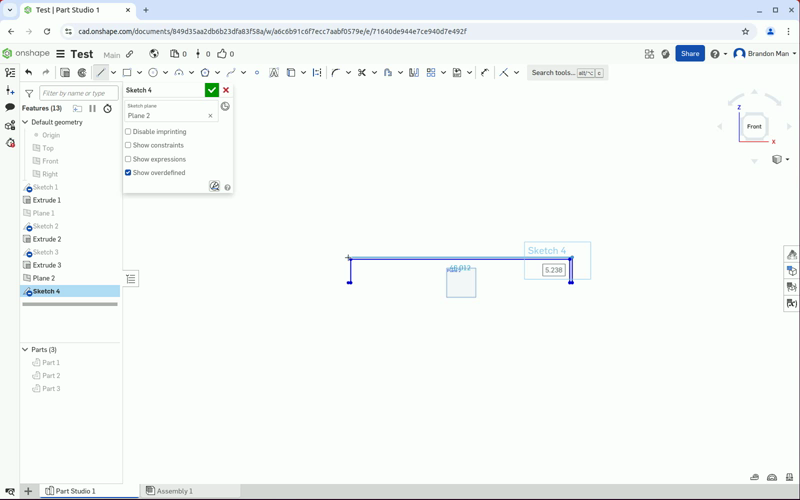
scroll(6)
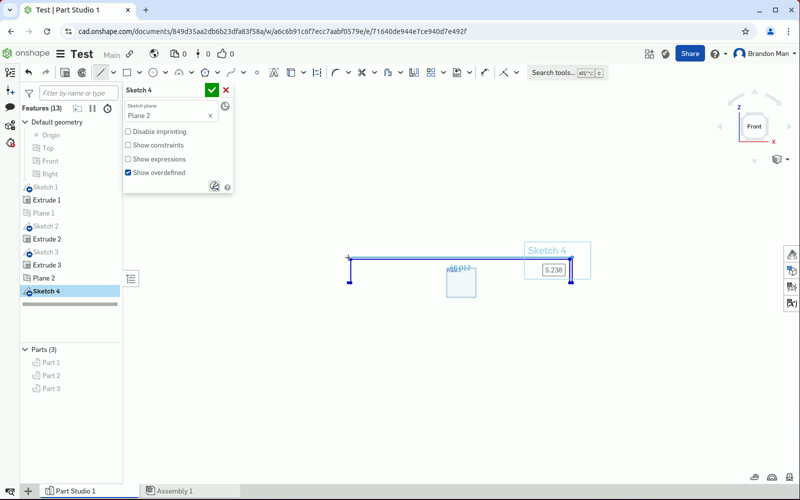
scroll(6)
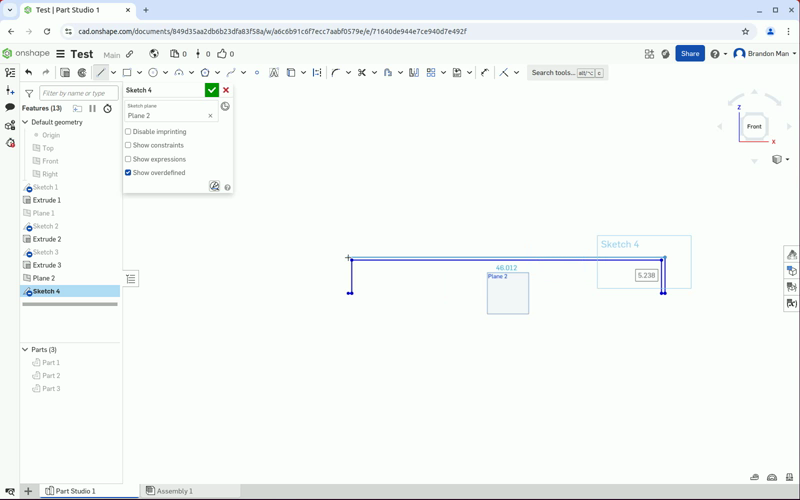
scroll(6)
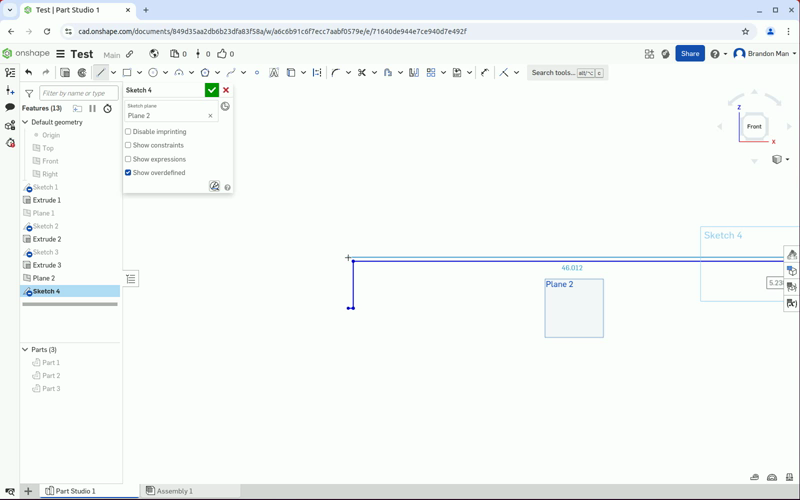
scroll(6)
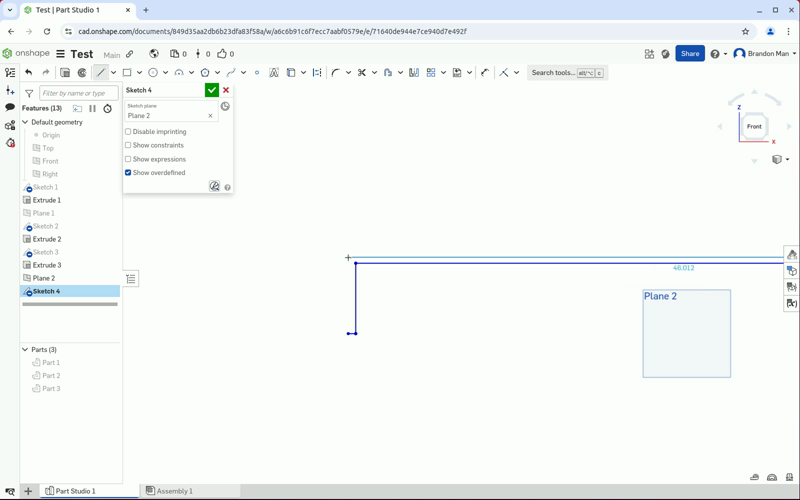
scroll(6)
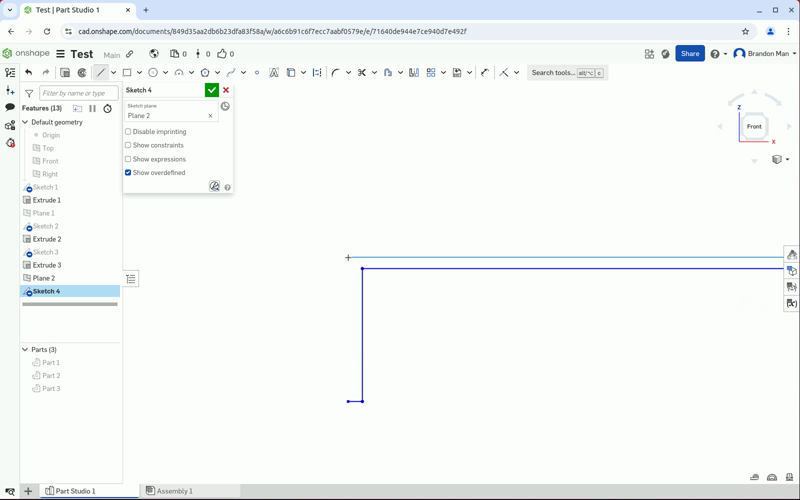
scroll(6)
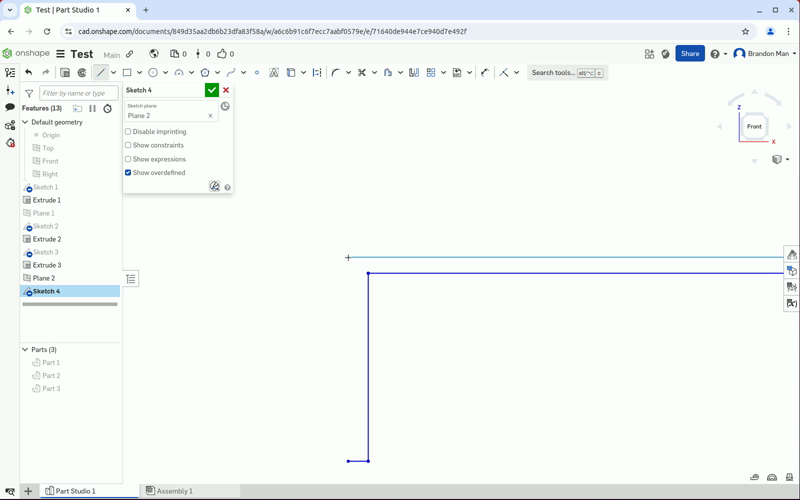
scroll(6)
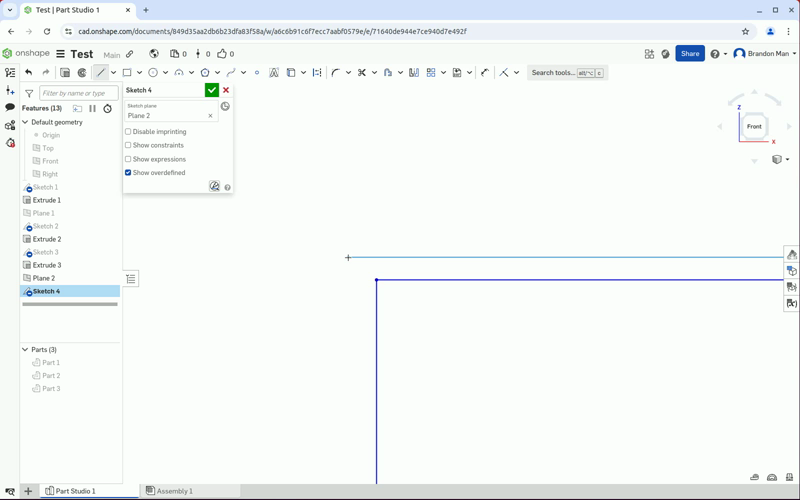
click(348, 257)
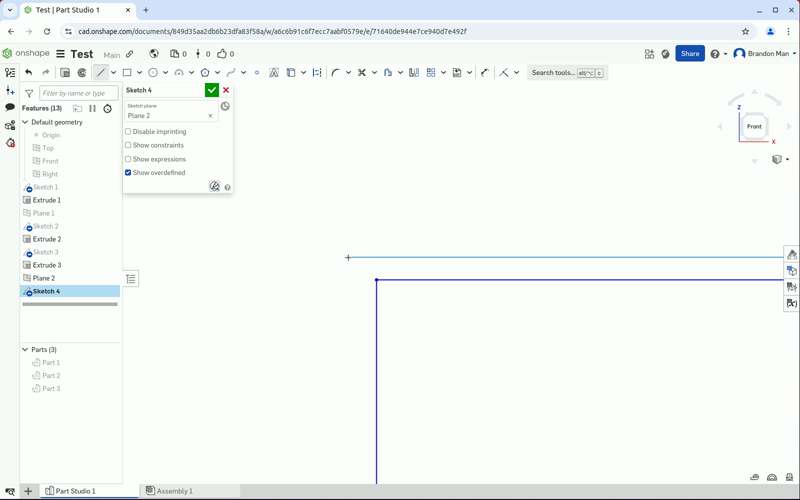
scroll(-6)
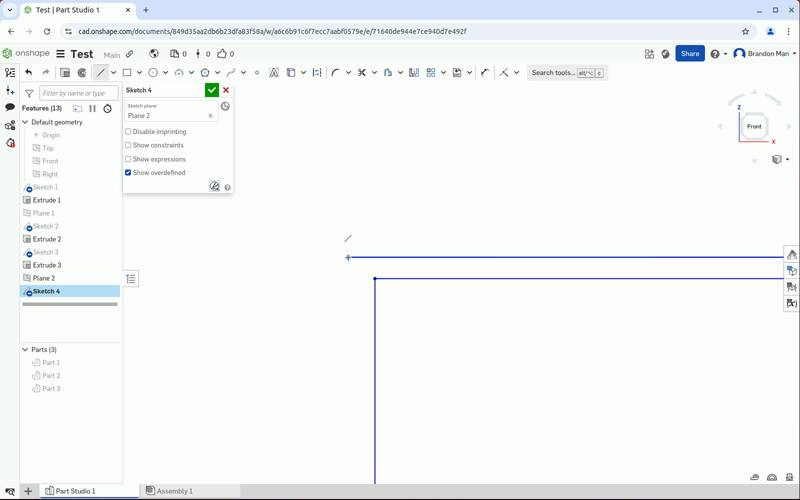
scroll(-6)
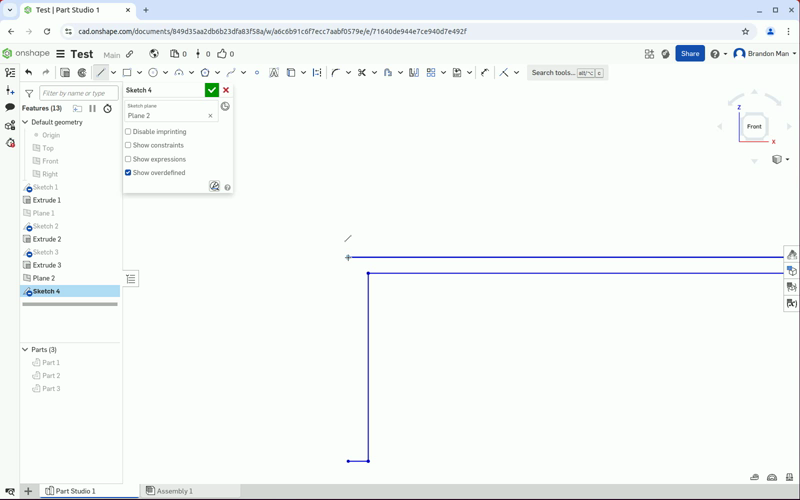
scroll(-6)
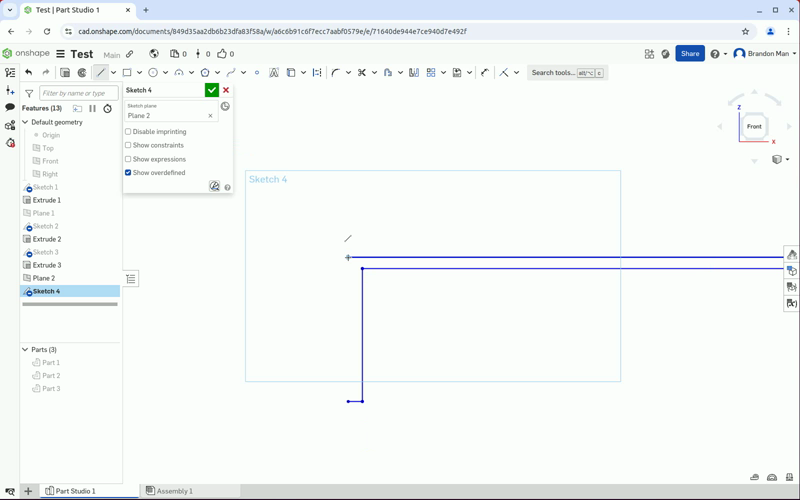
scroll(-6)
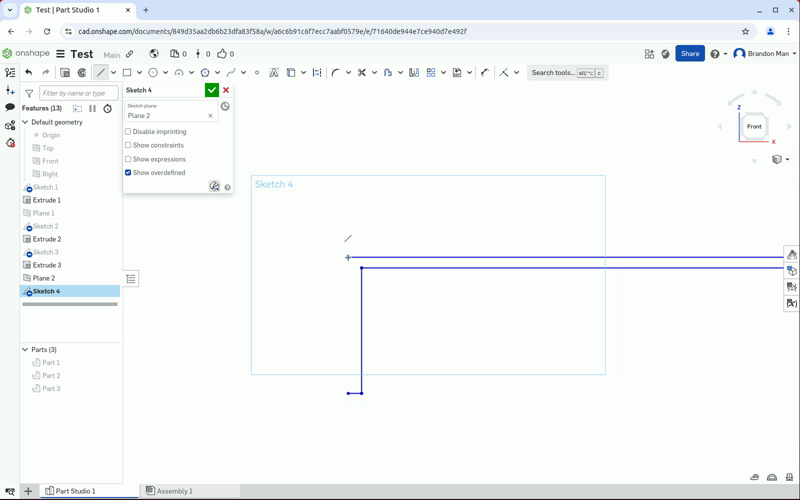
scroll(-6)
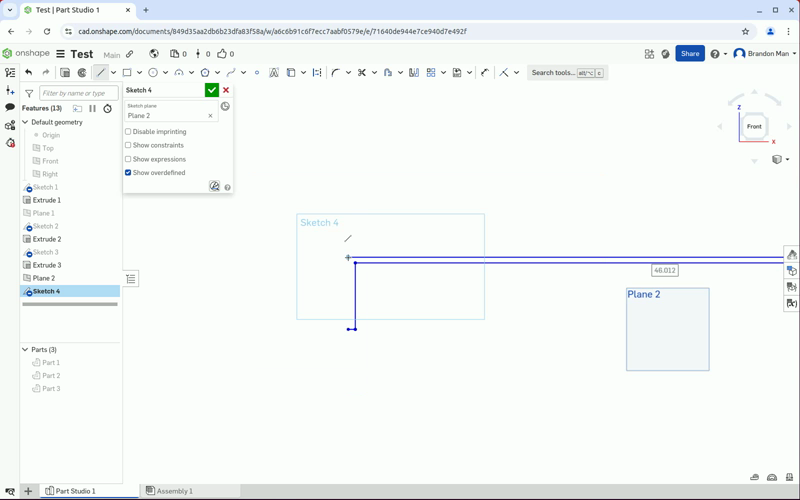
scroll(-6)
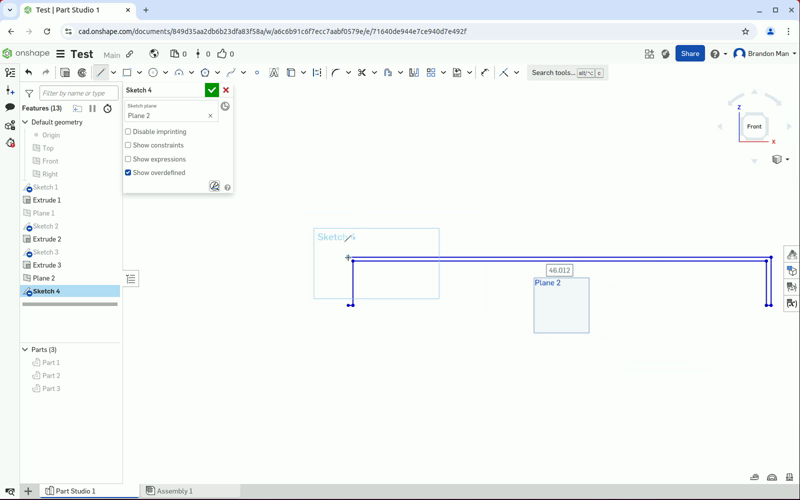
scroll(-6)
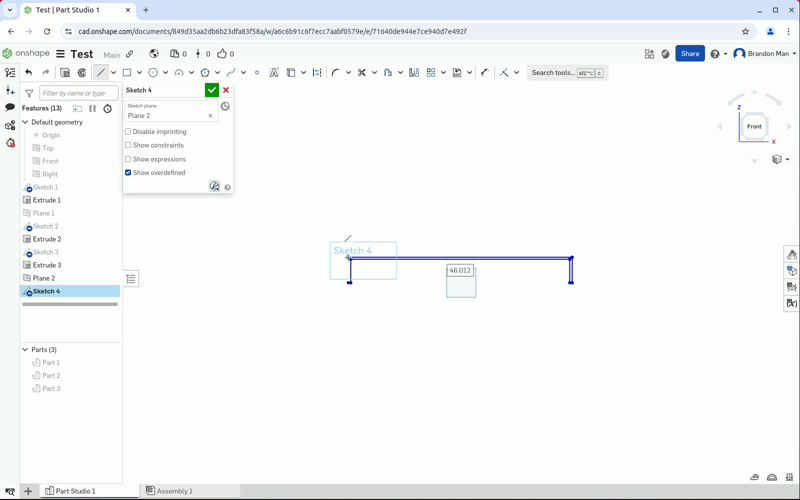
key_up(shift)
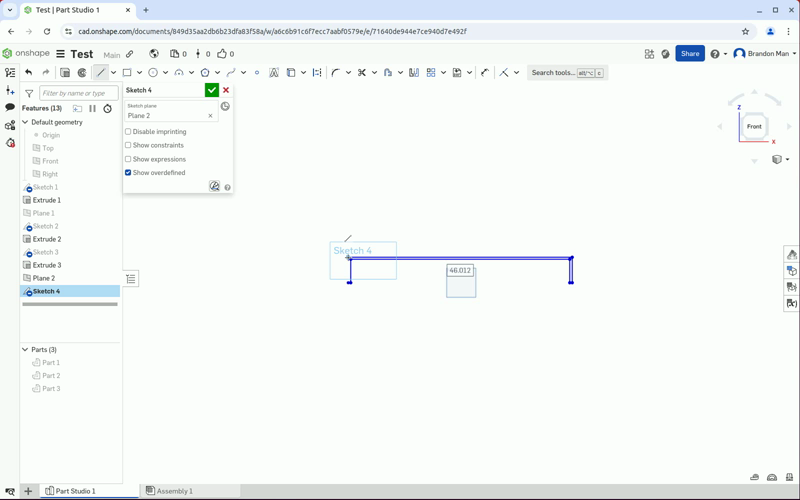
mouse_move(378, 257)
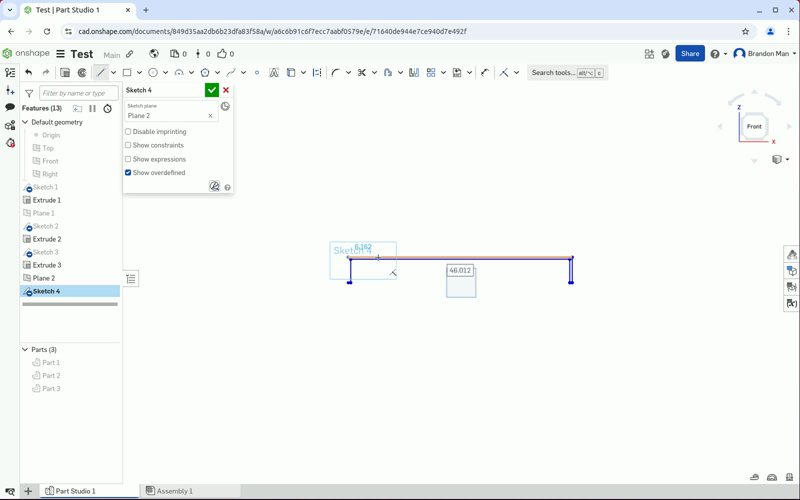
key_down(shift)
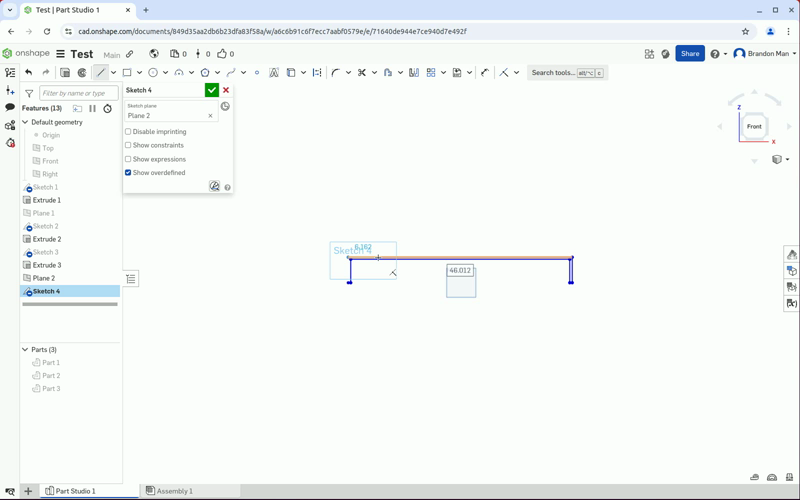
mouse_move(348, 282)
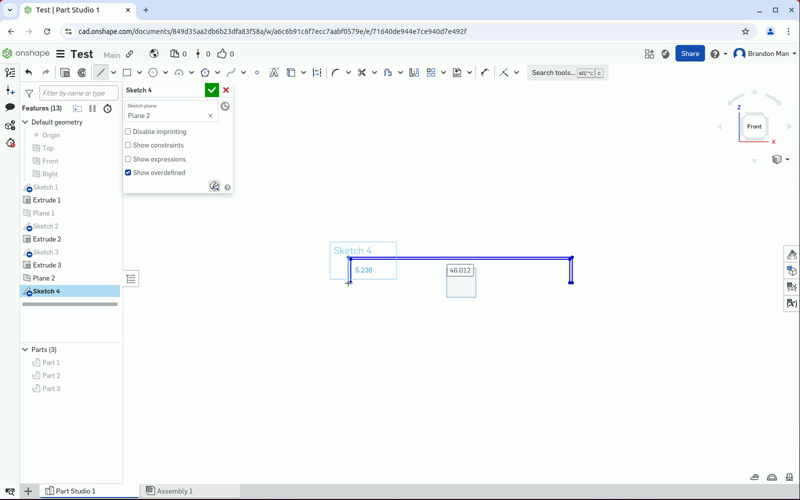
scroll(6)
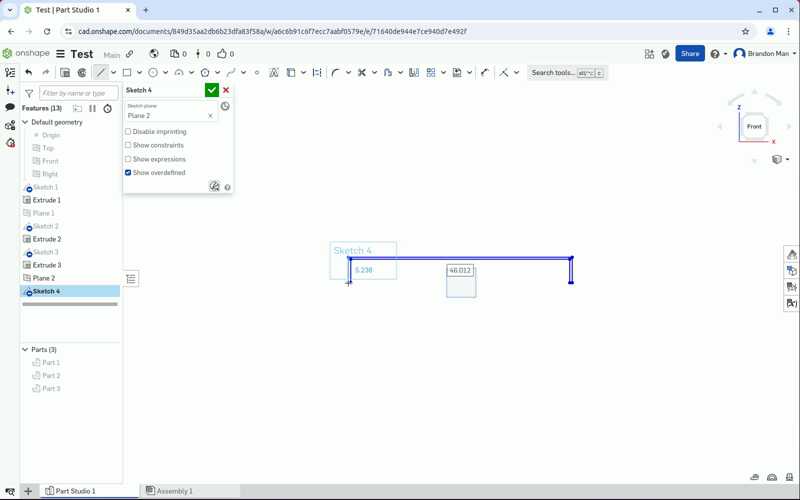
scroll(6)
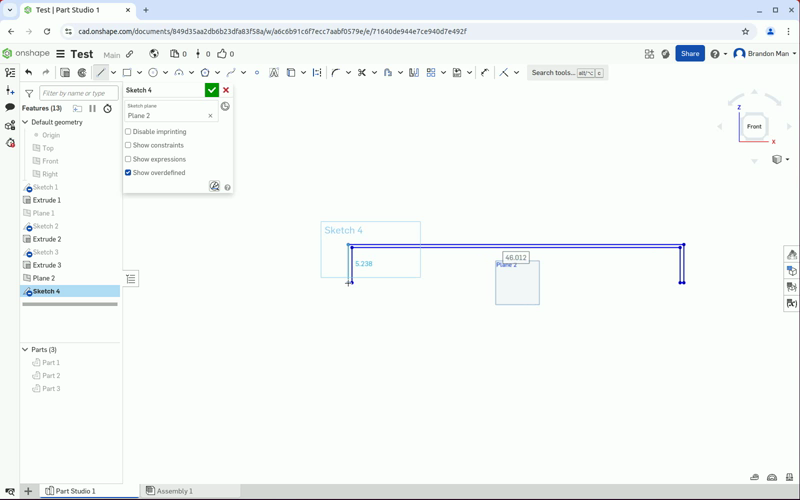
scroll(6)
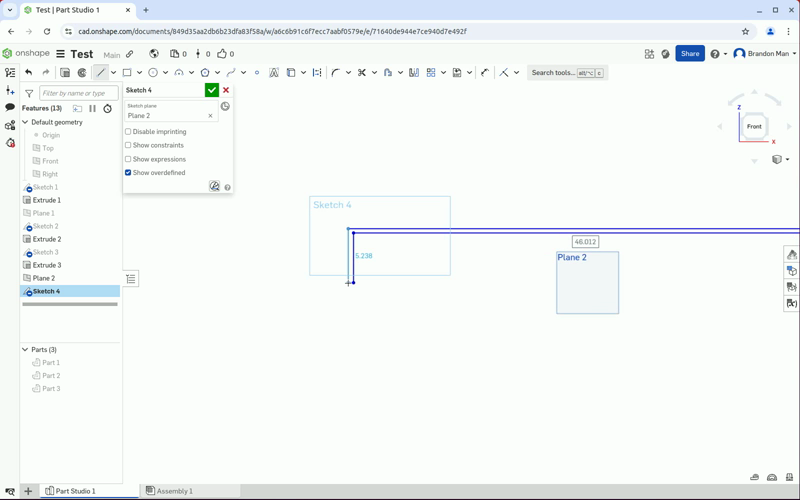
scroll(6)
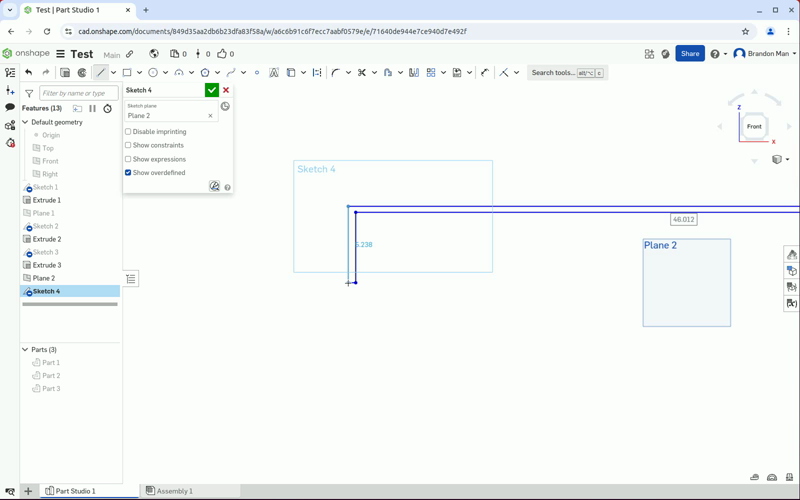
scroll(6)
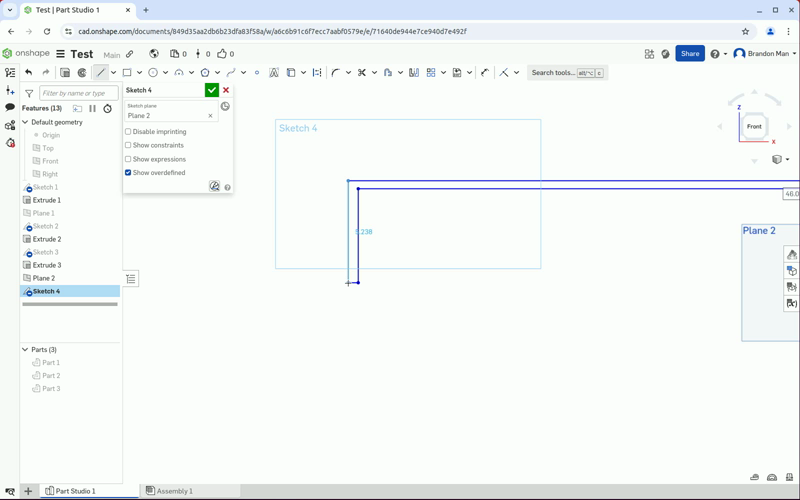
scroll(6)
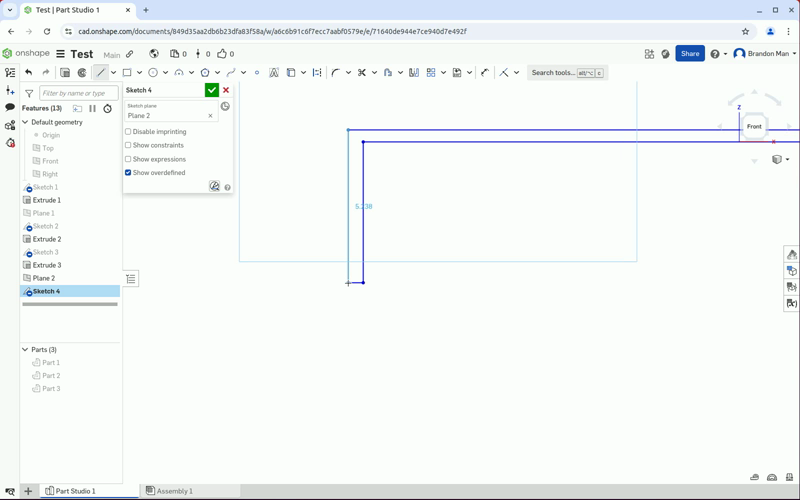
scroll(6)
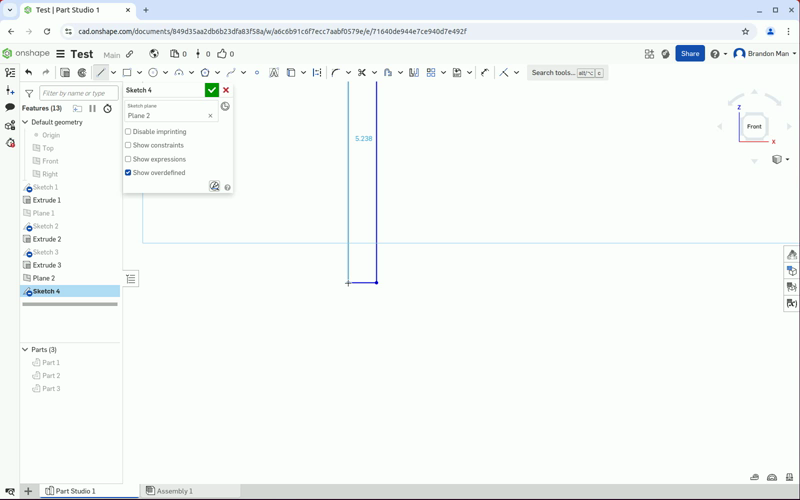
key_up(shift)
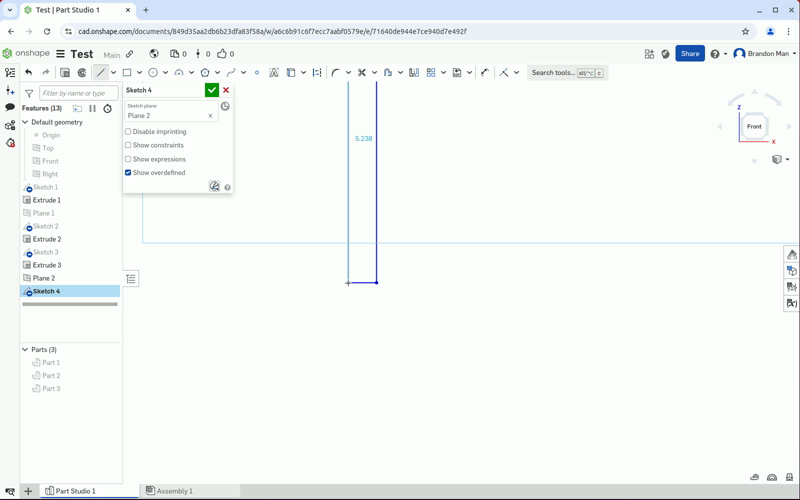
click(348, 282)
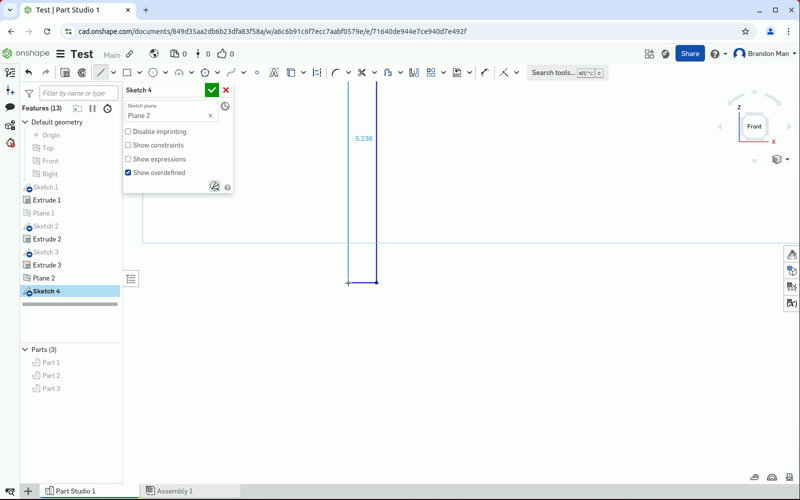
scroll(-6)
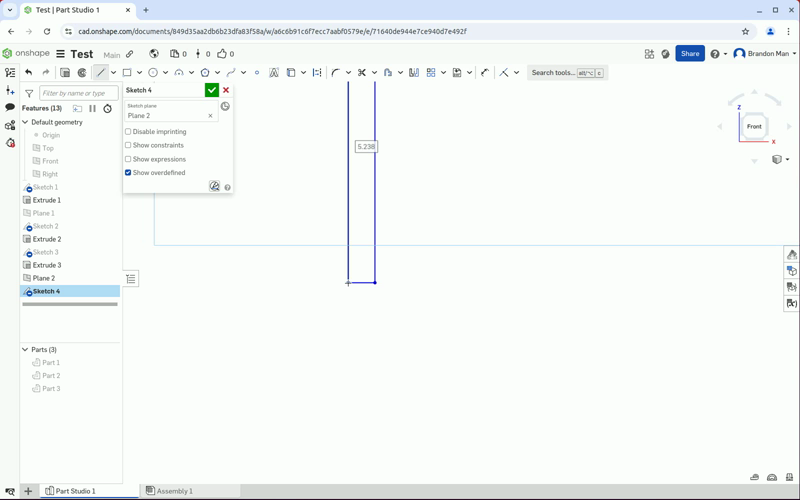
scroll(-6)
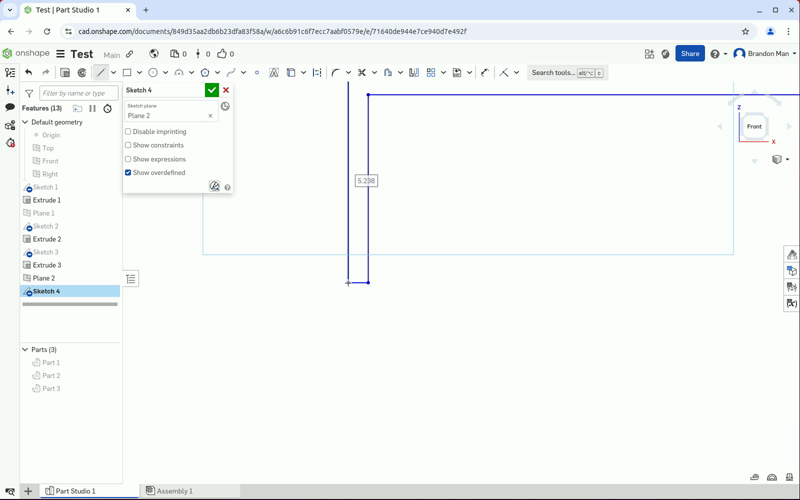
scroll(-6)
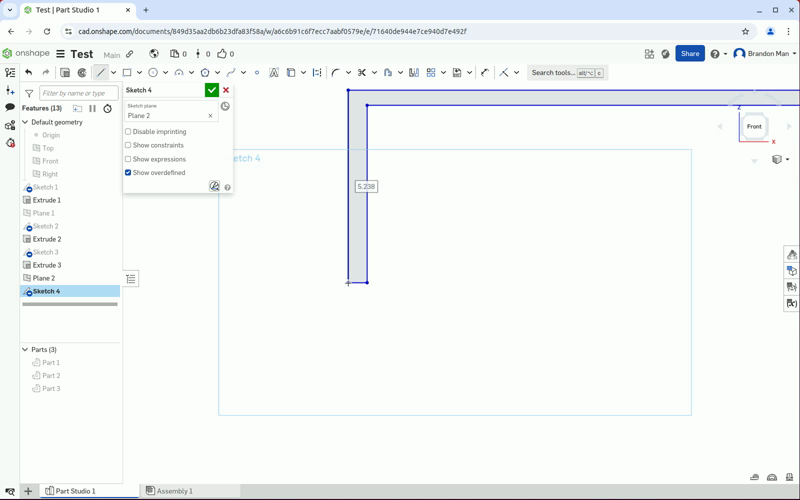
scroll(-6)
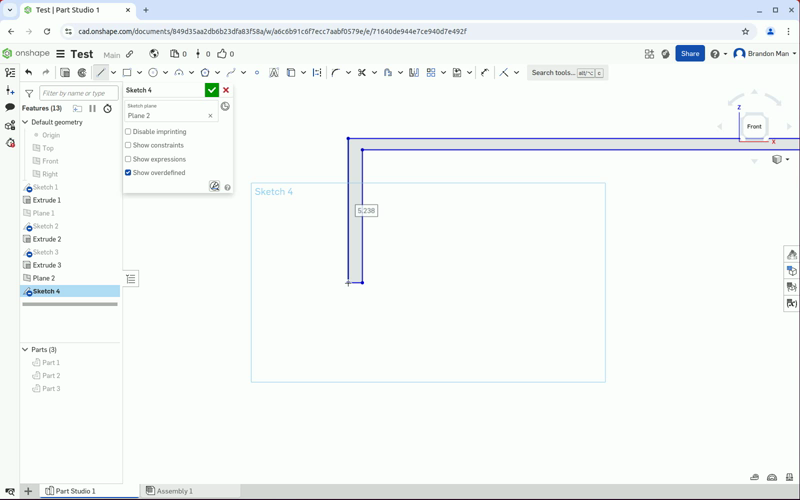
scroll(-6)
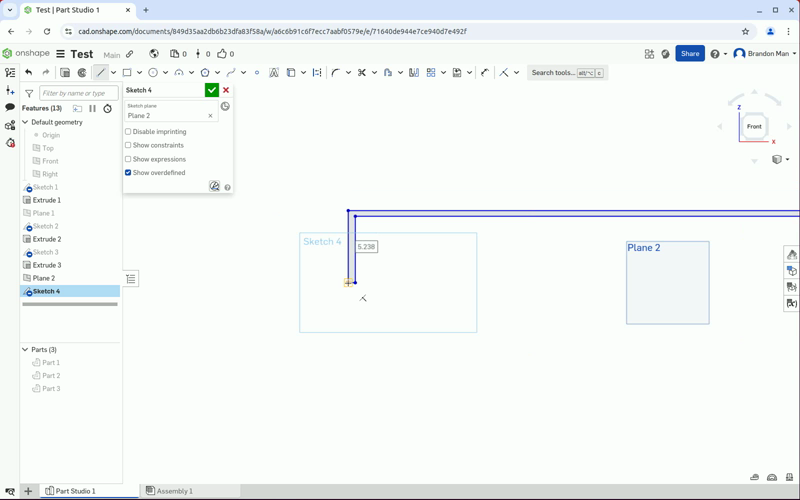
scroll(-6)
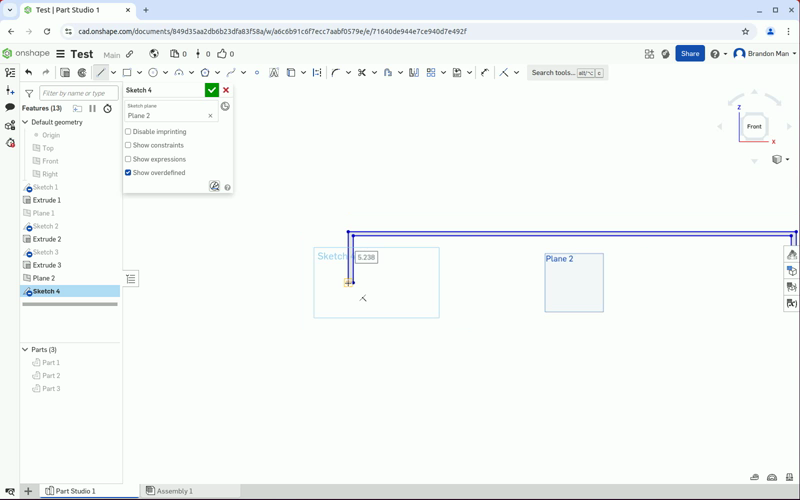
scroll(-6)
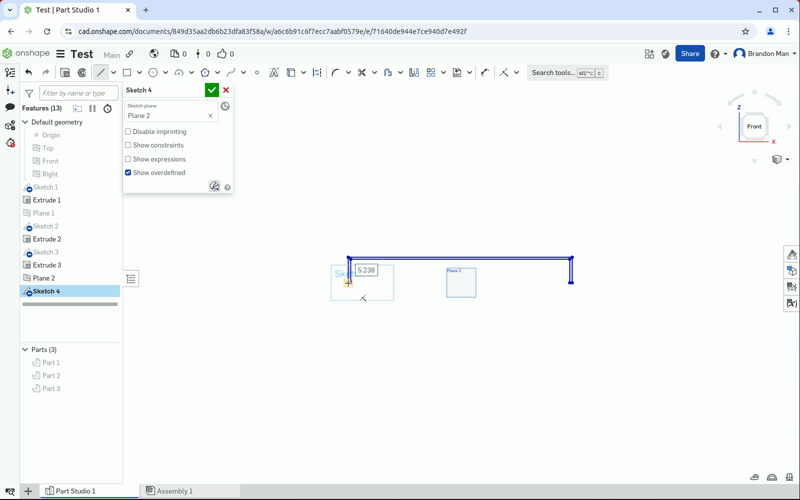
key(esc)
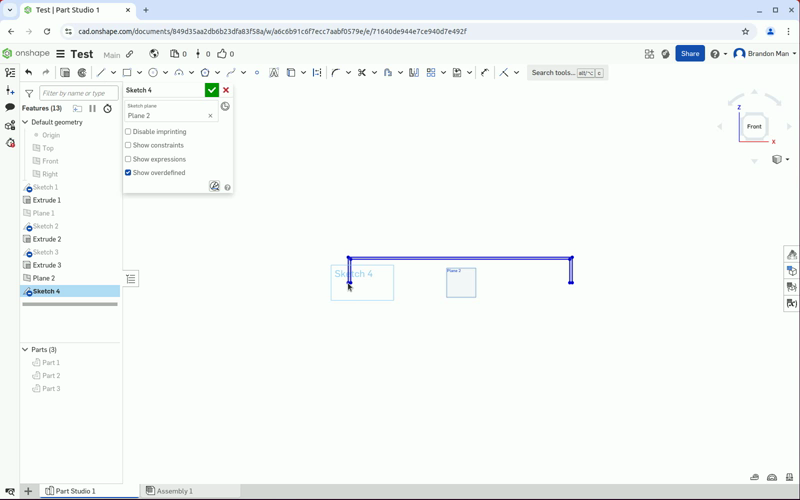
mouse_move(540, 257)
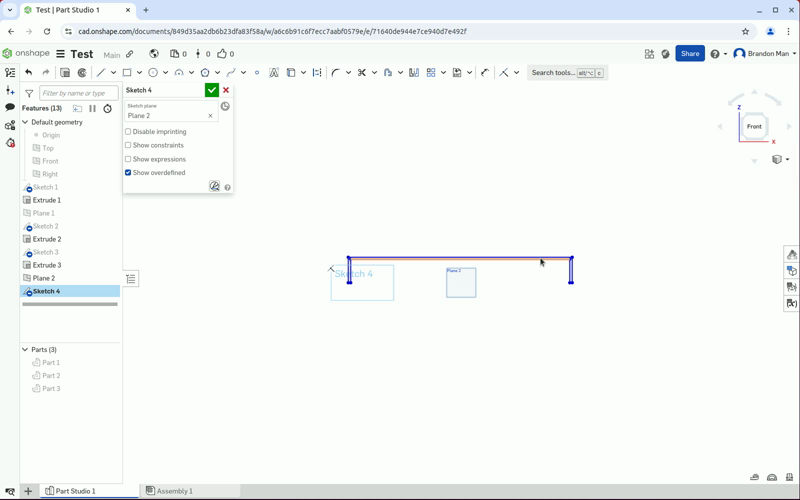
scroll(6)
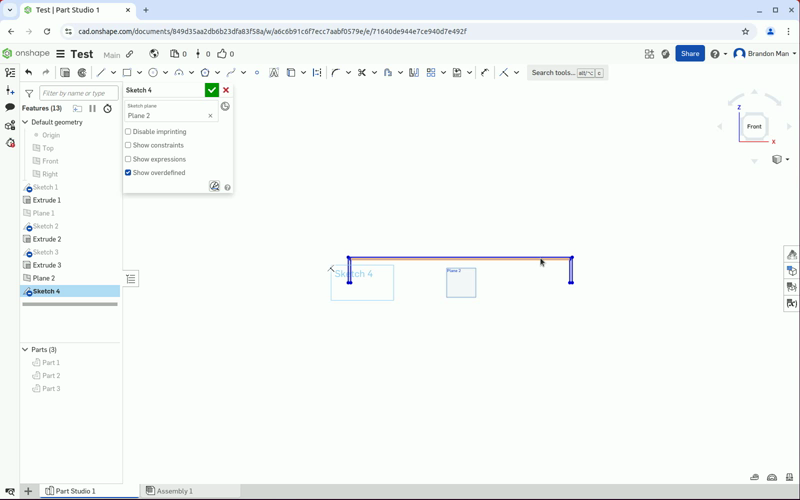
scroll(6)
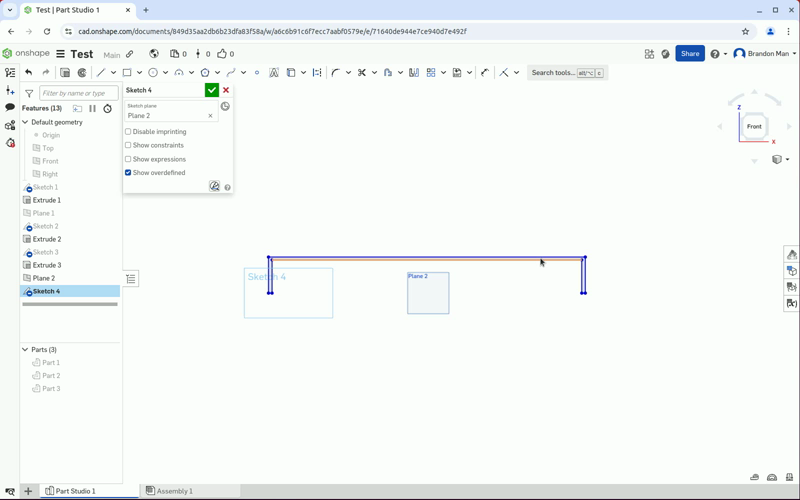
scroll(6)
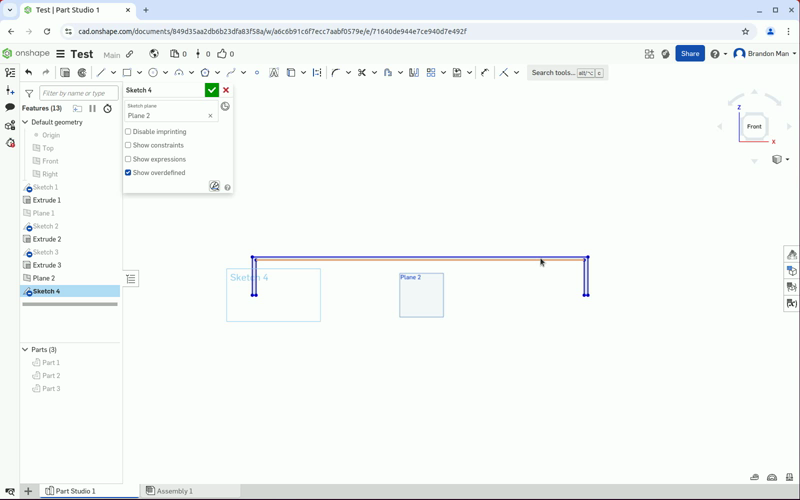
scroll(6)
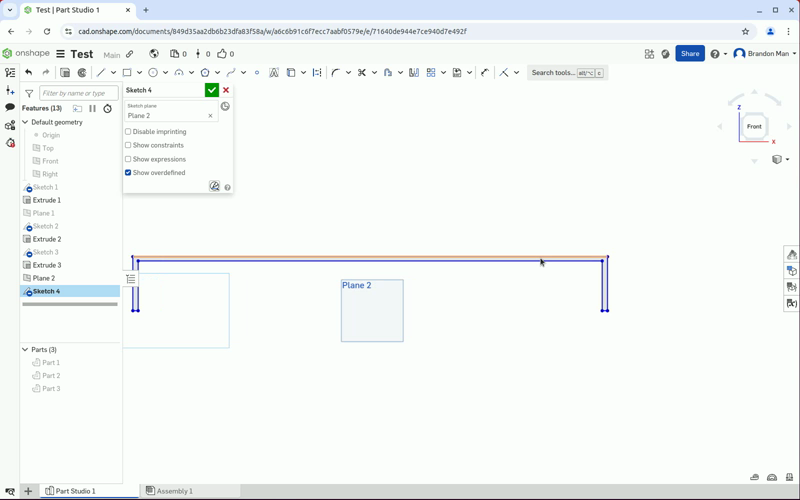
scroll(6)
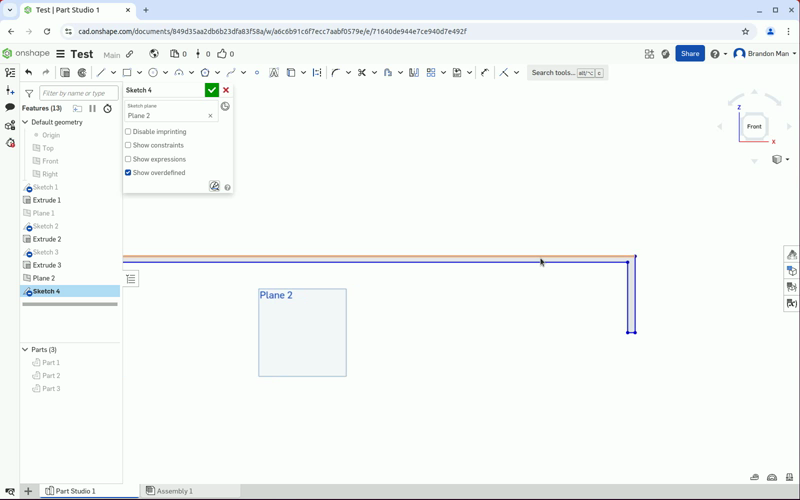
scroll(6)
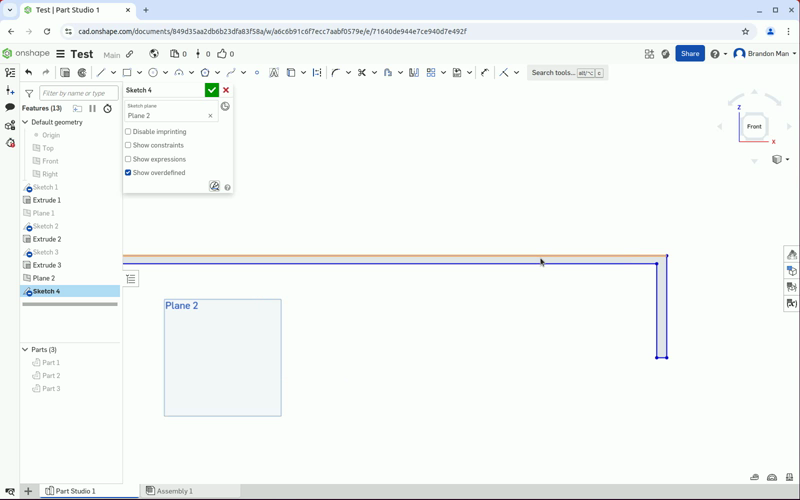
scroll(6)
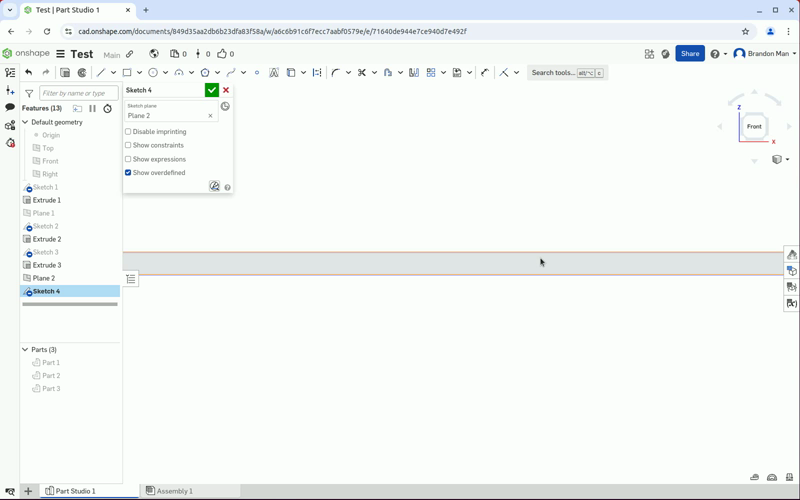
click(540, 257)
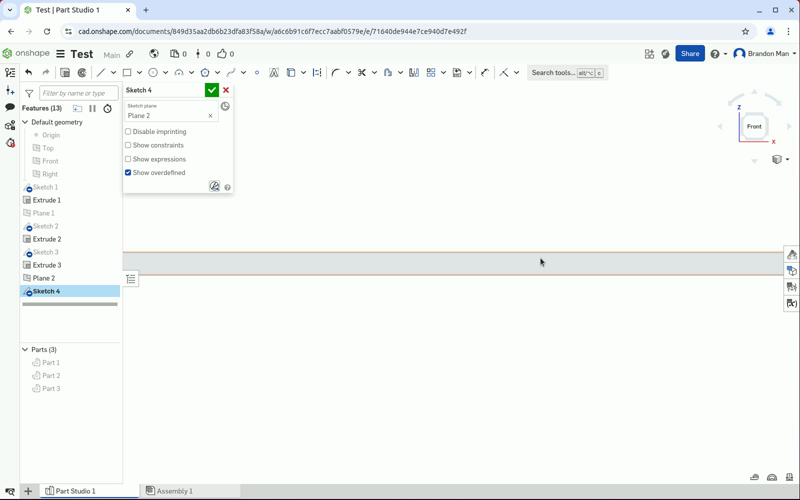
scroll(-6)
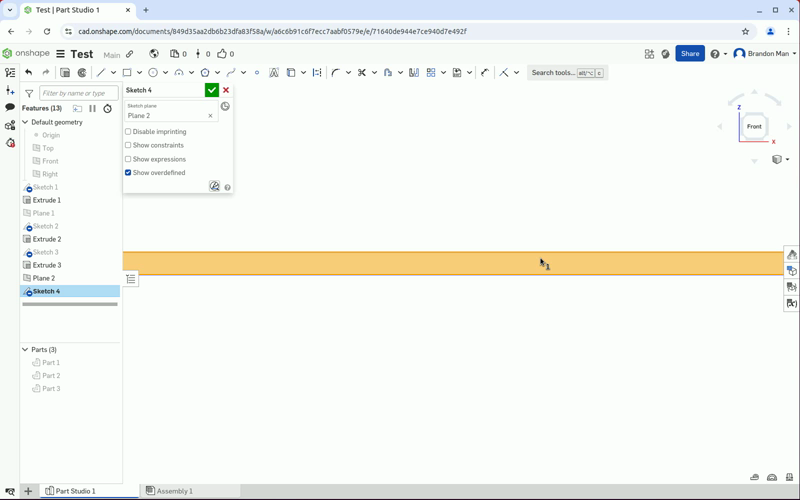
scroll(-6)
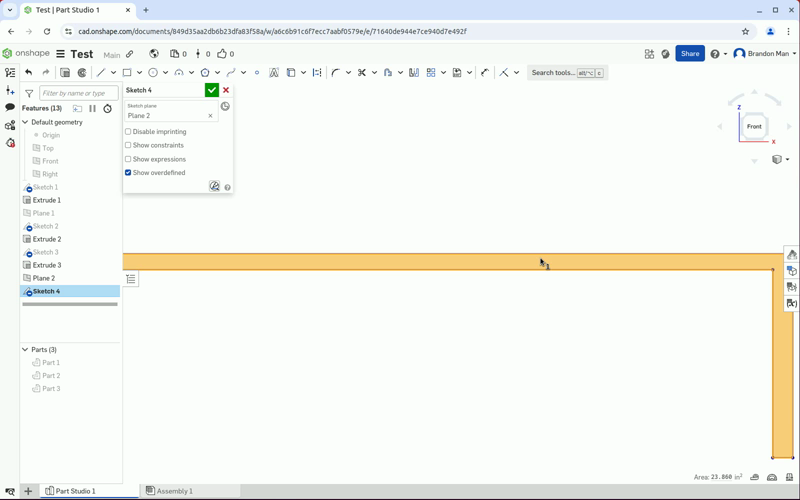
scroll(-6)
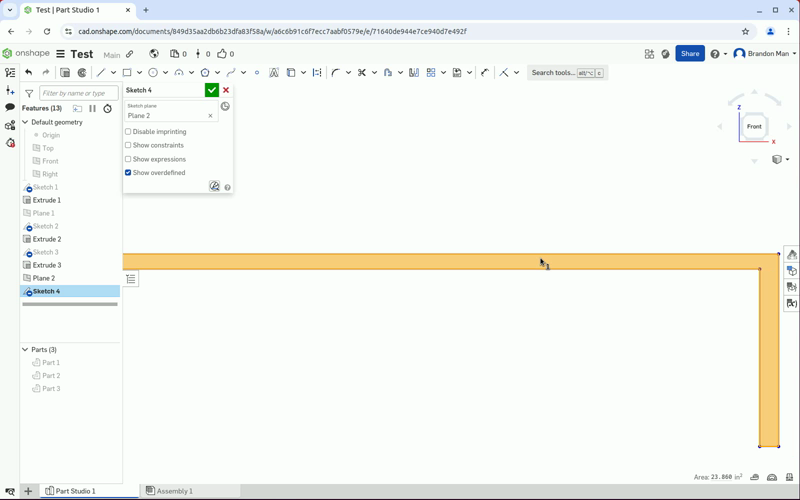
scroll(-6)
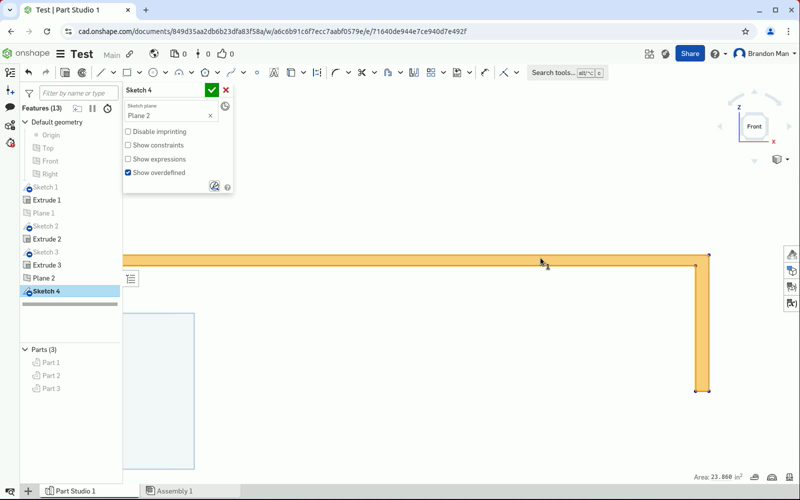
scroll(-6)
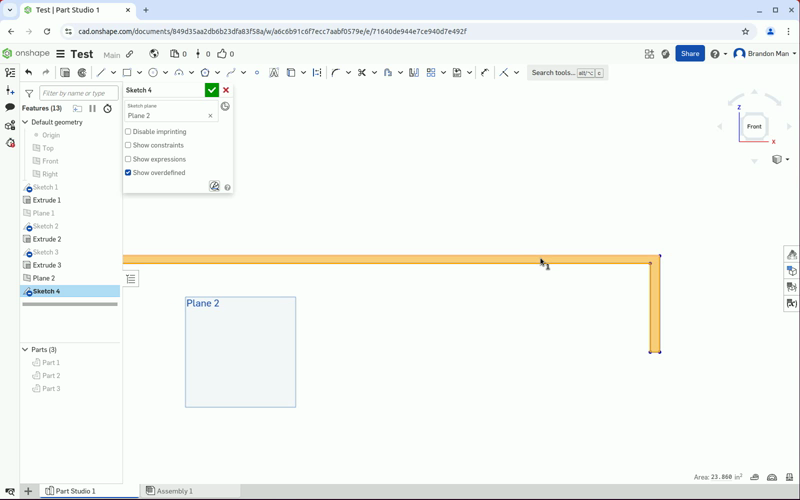
scroll(-6)
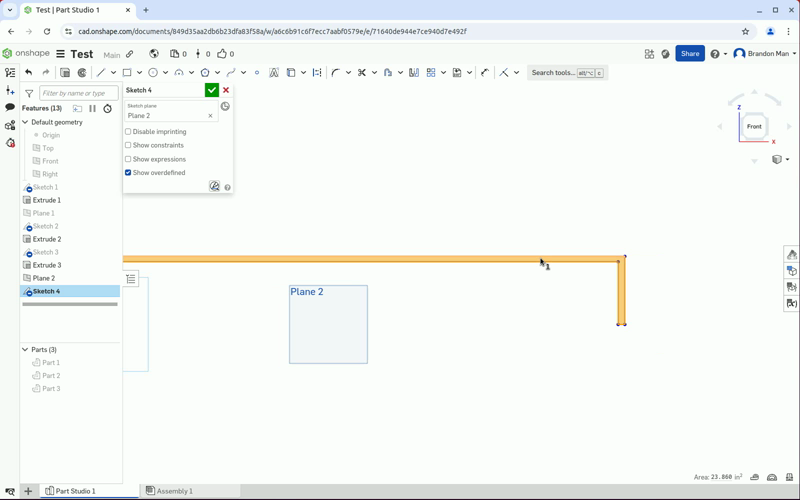
scroll(-6)
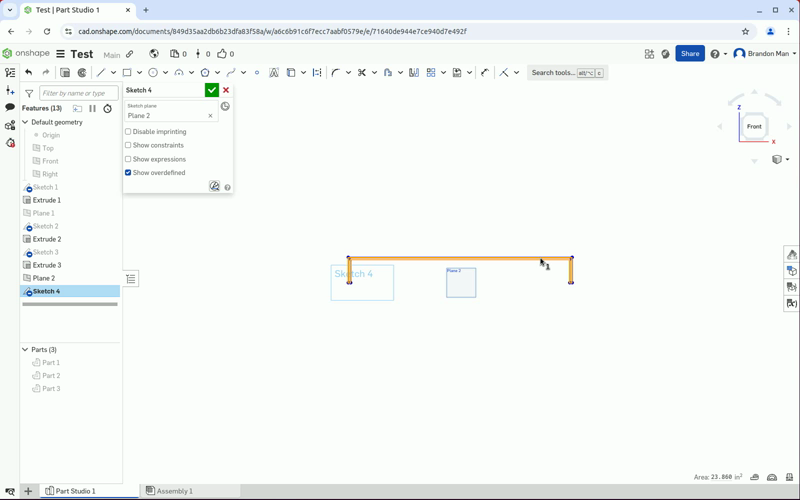
mouse_move(73, 352)
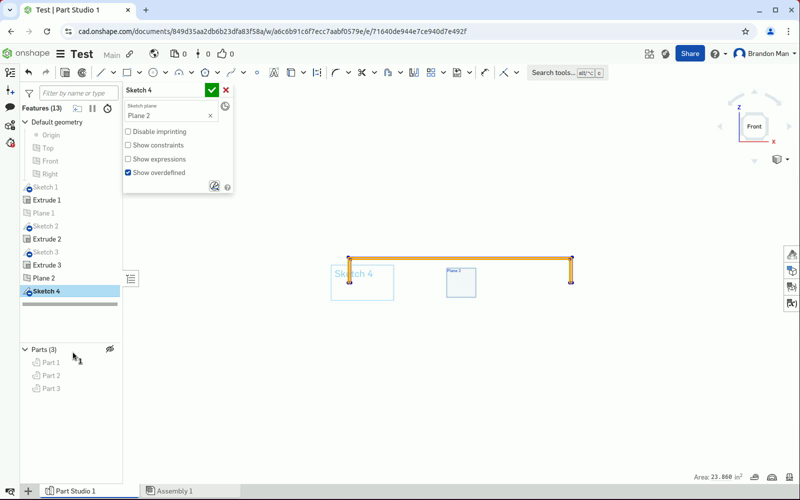
key(shift+y)
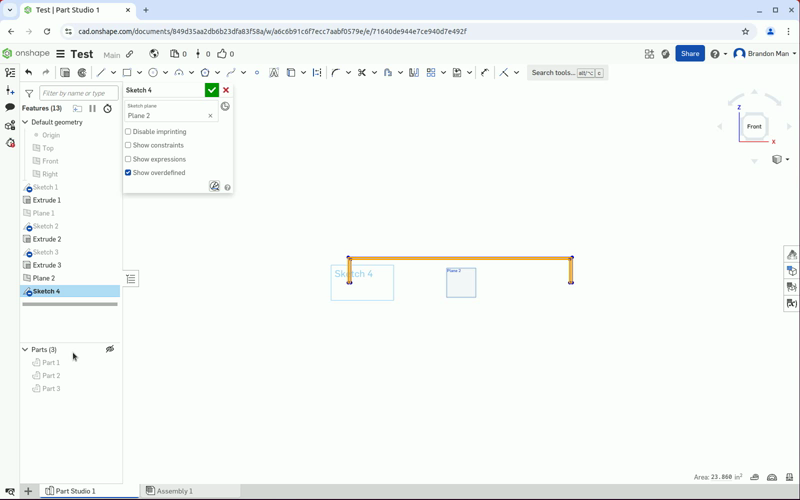
key(shift+e)
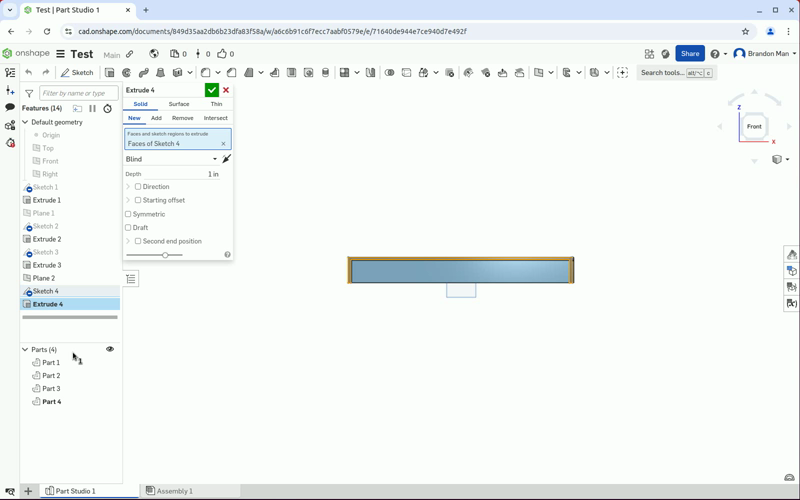
mouse_move(143, 106)
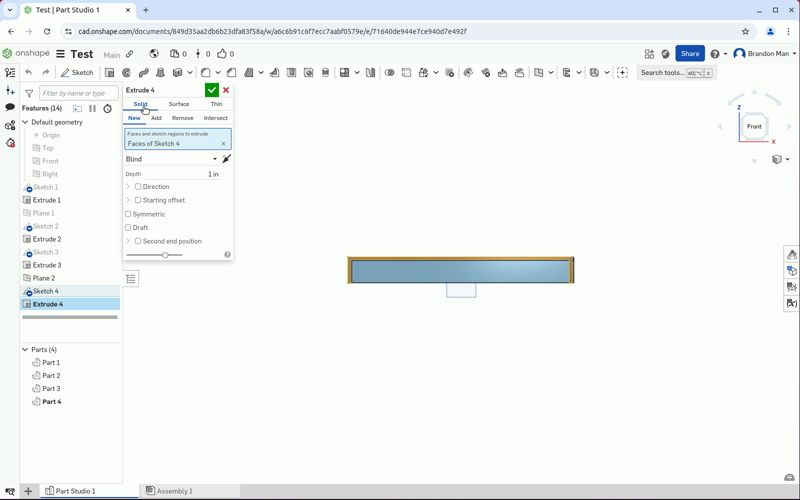
click(143, 106)
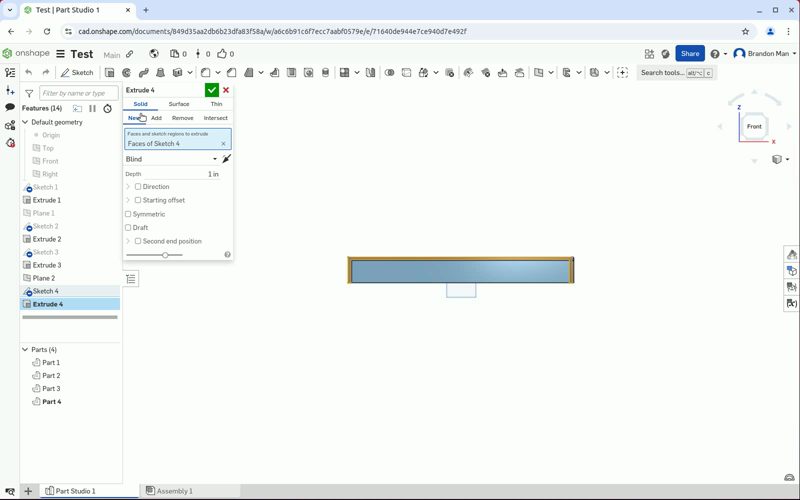
mouse_move(137, 120)
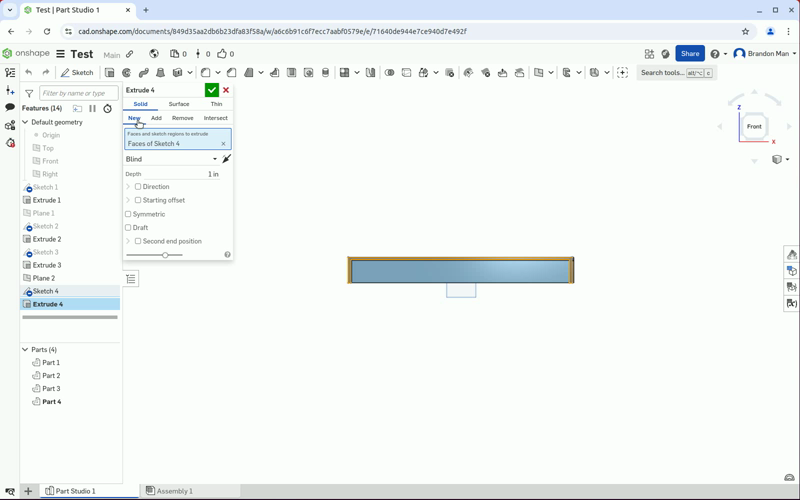
click(137, 120)
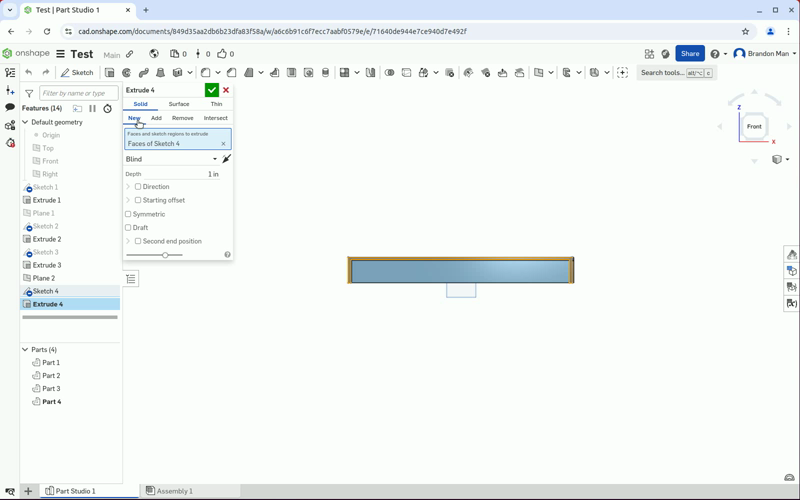
key(tab, 4)
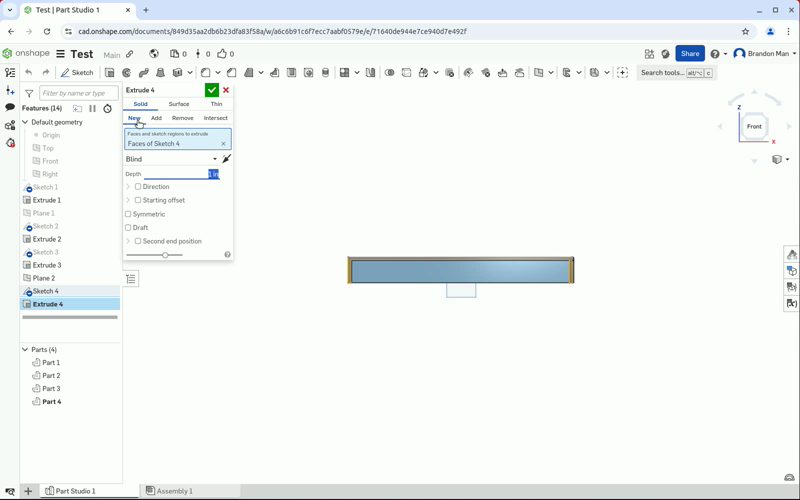
text(0.722)
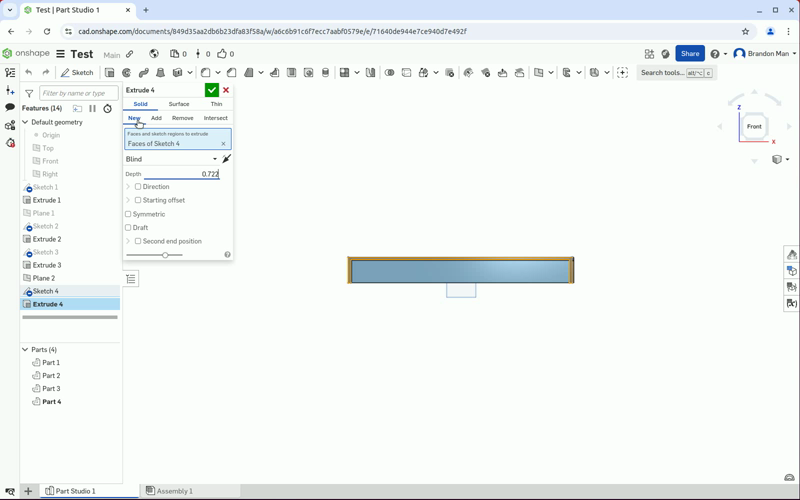
key(enter)
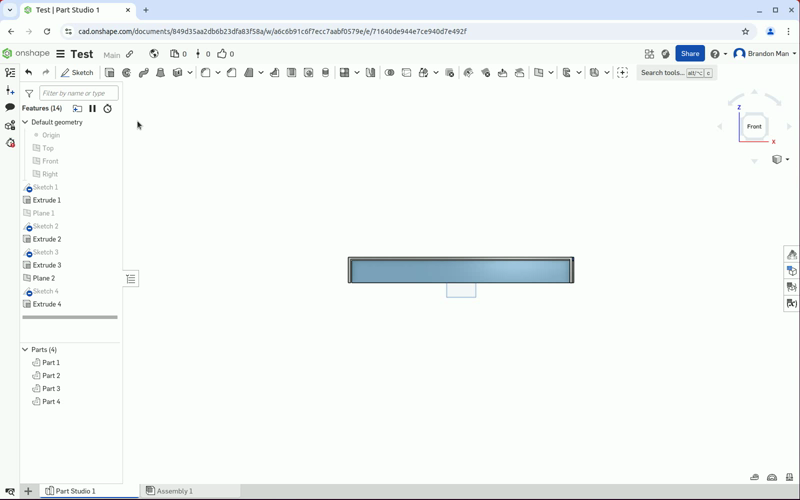
key(shift+h)
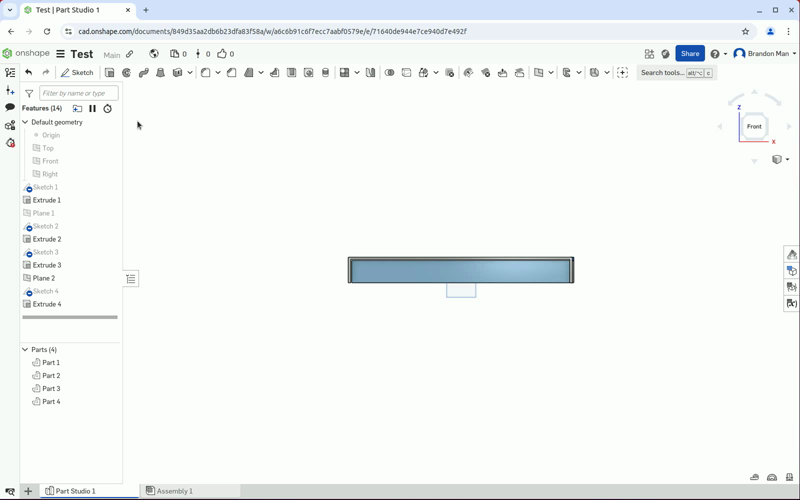
key(shift+h)
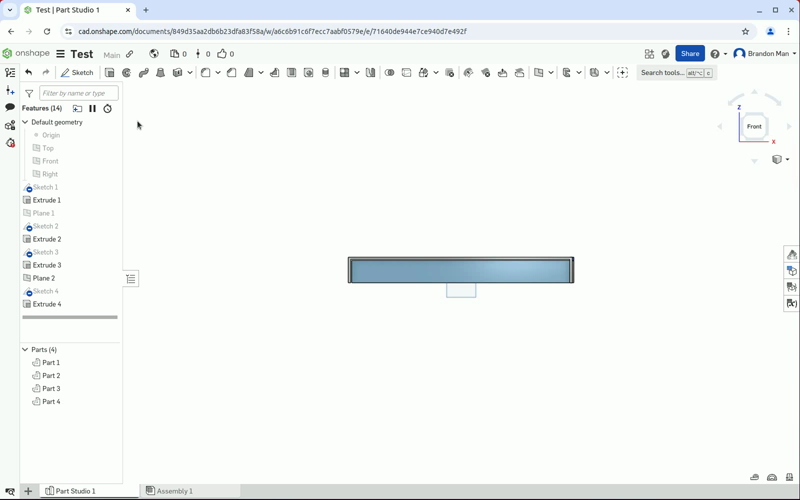
mouse_move(73, 189)
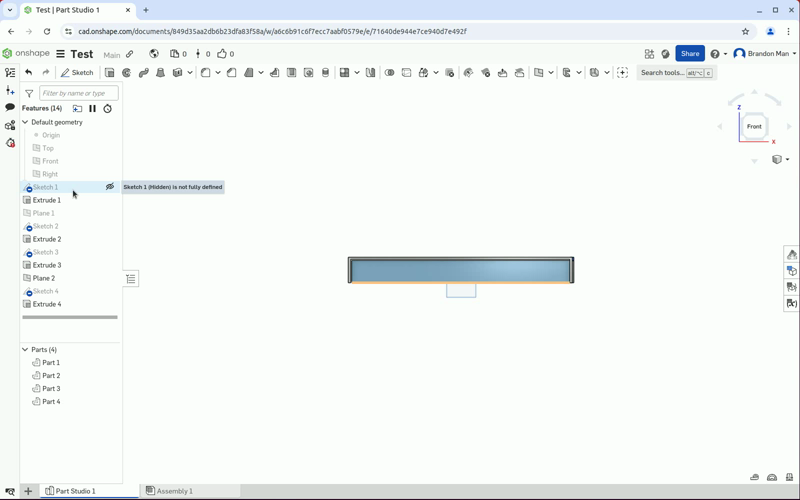
click(73, 189)
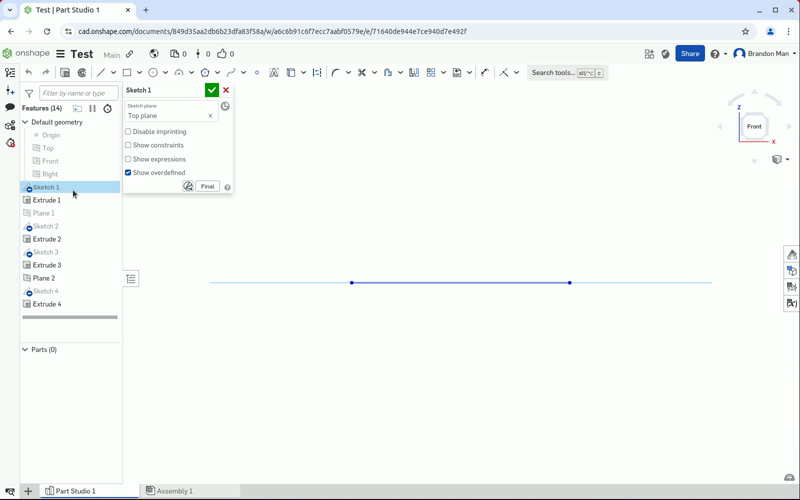
mouse_move(229, 92)
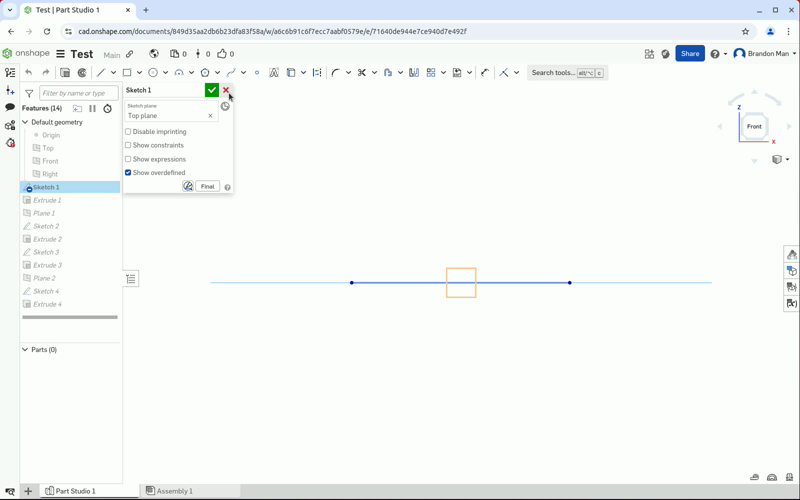
click(229, 92)
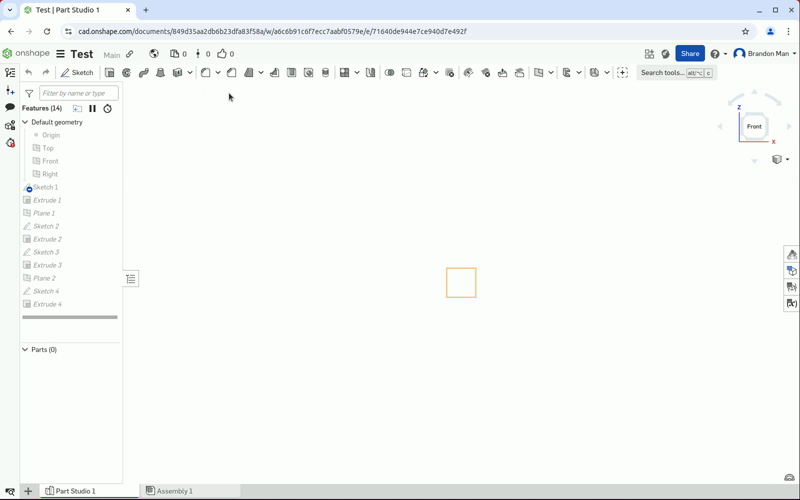
key(shift+s)
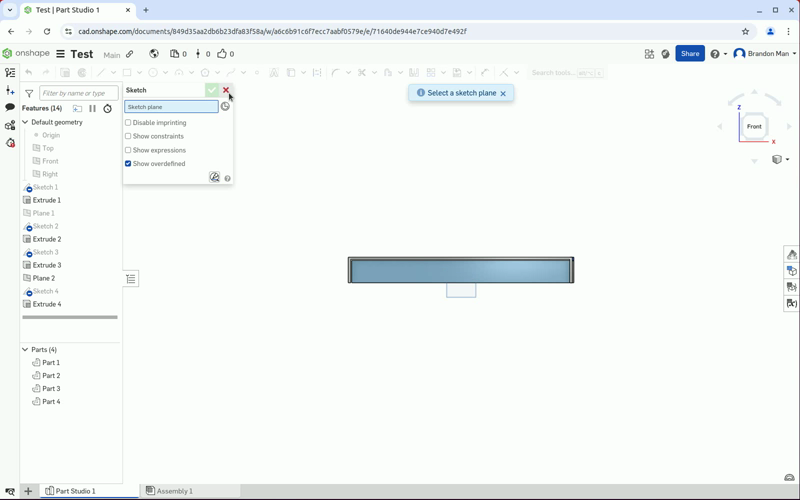
mouse_move(73, 280)
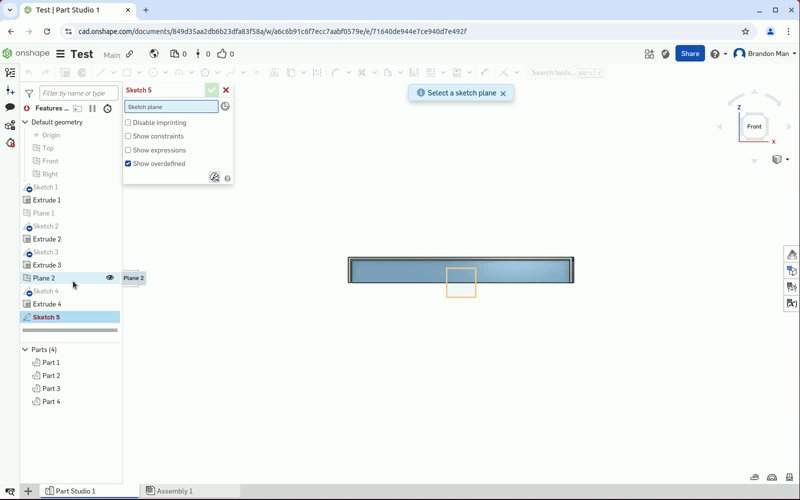
click(73, 280)
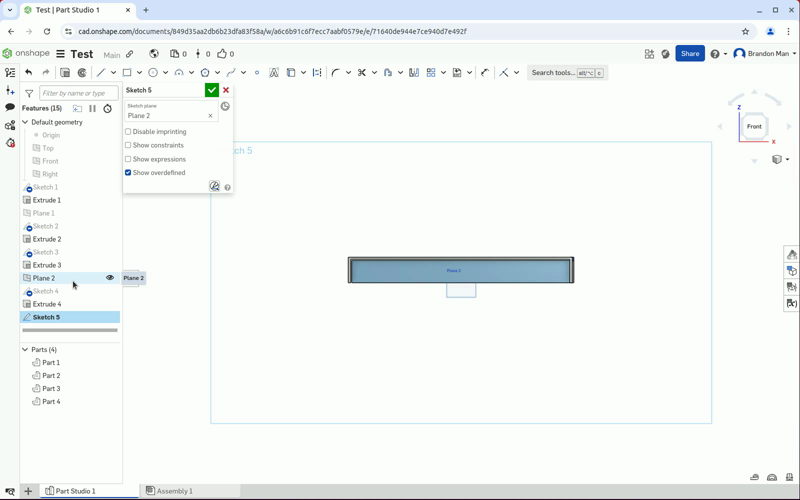
mouse_move(73, 352)
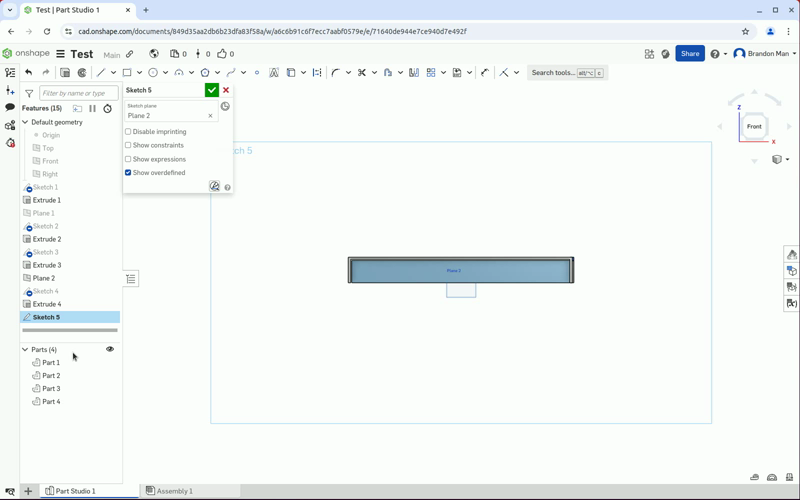
key(y)
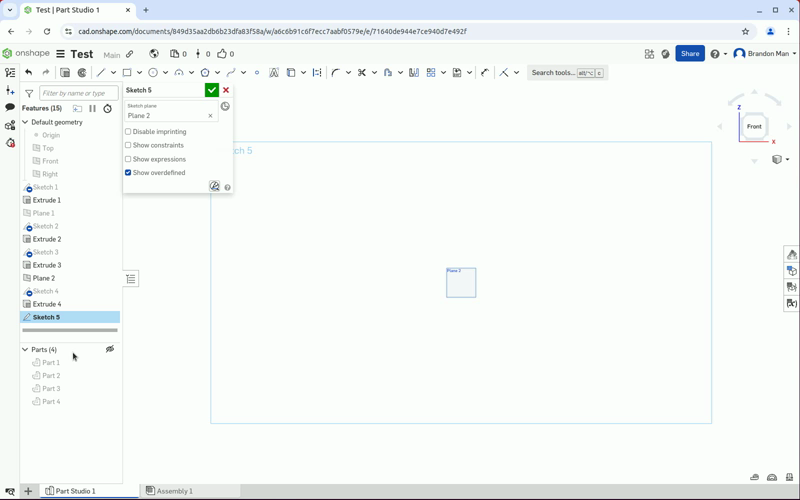
key(l)
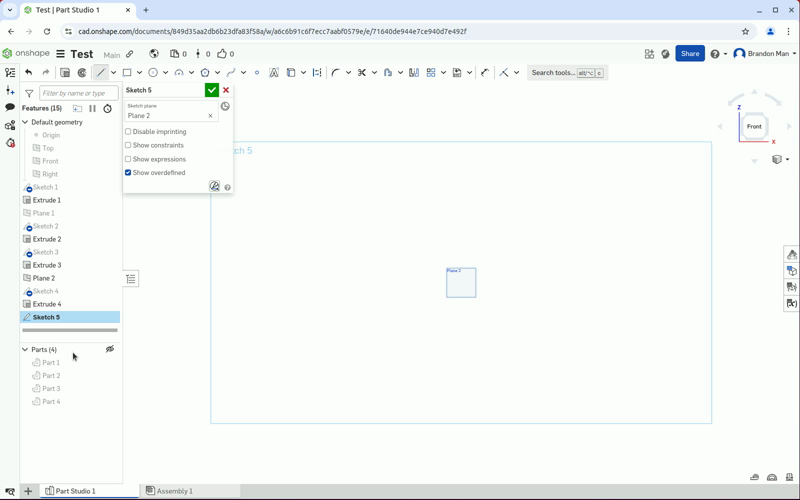
key_down(shift)
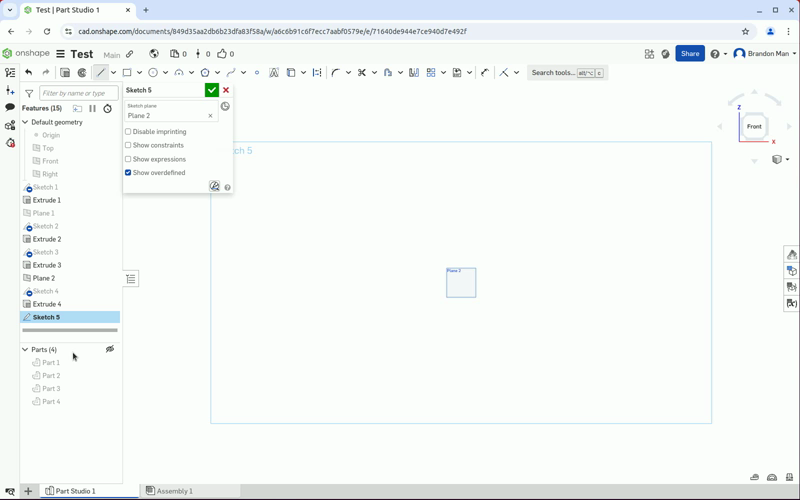
mouse_move(351, 282)
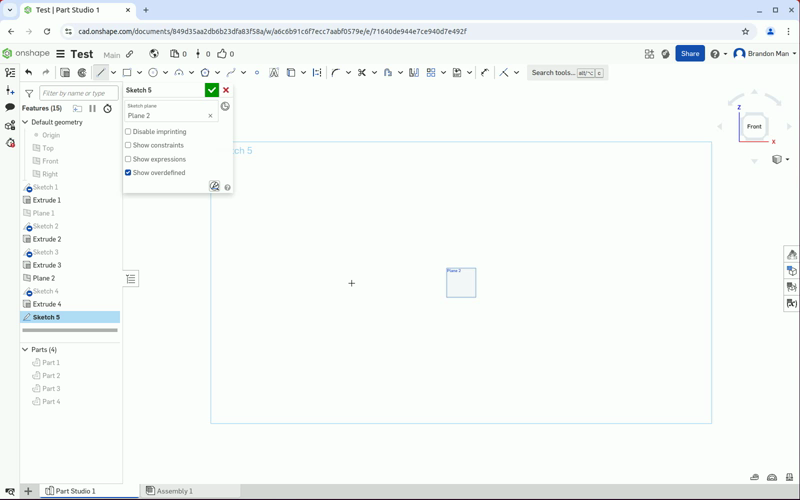
click(351, 282)
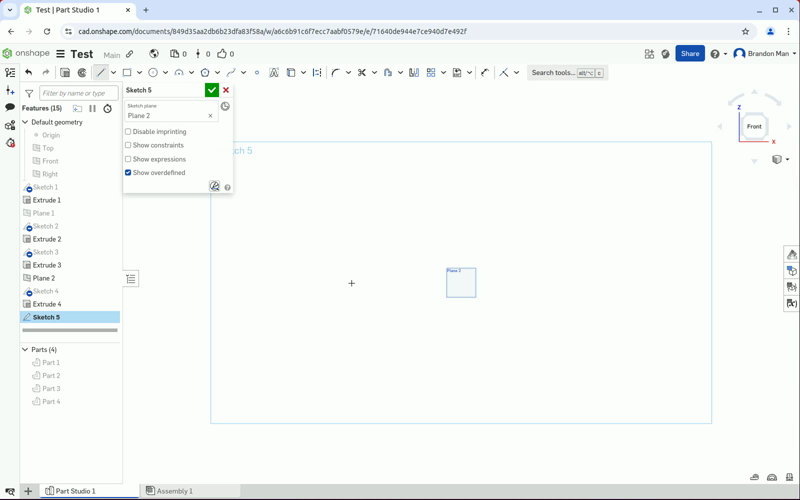
key_up(shift)
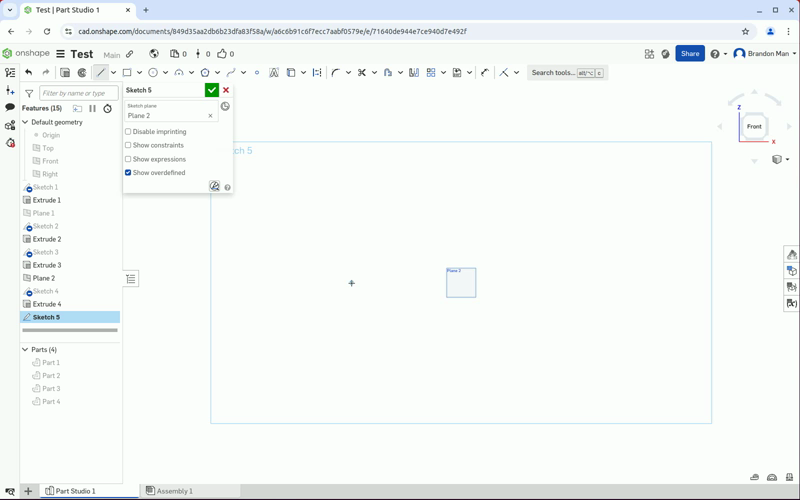
key_down(shift)
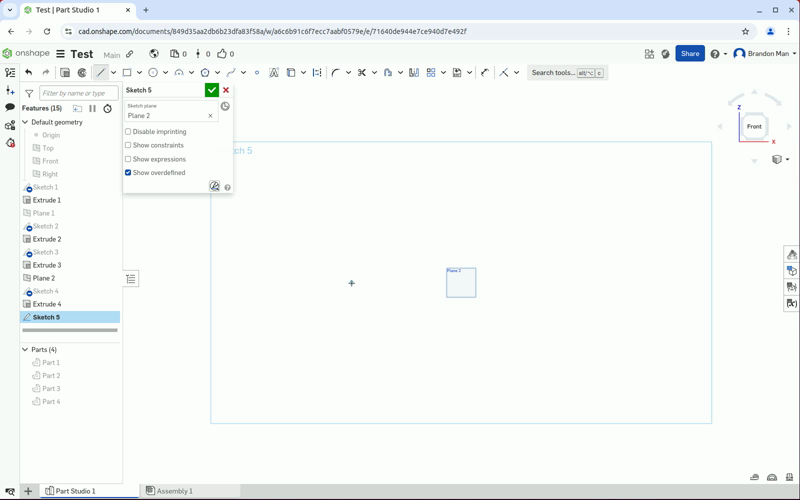
mouse_move(569, 282)
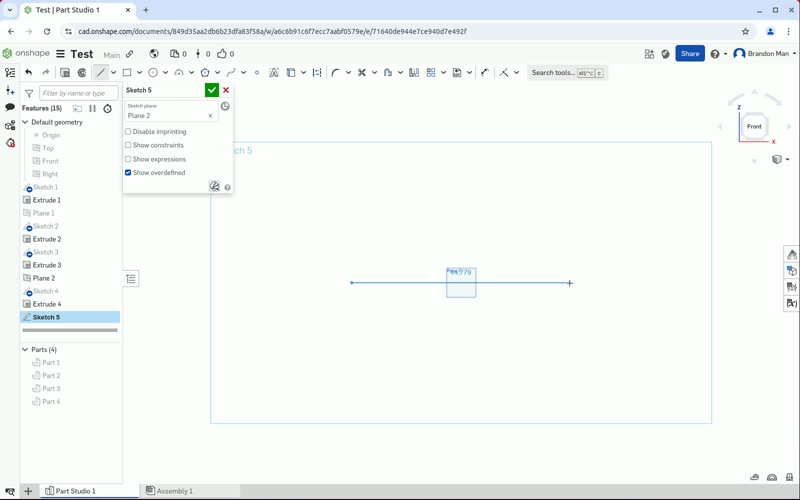
click(569, 282)
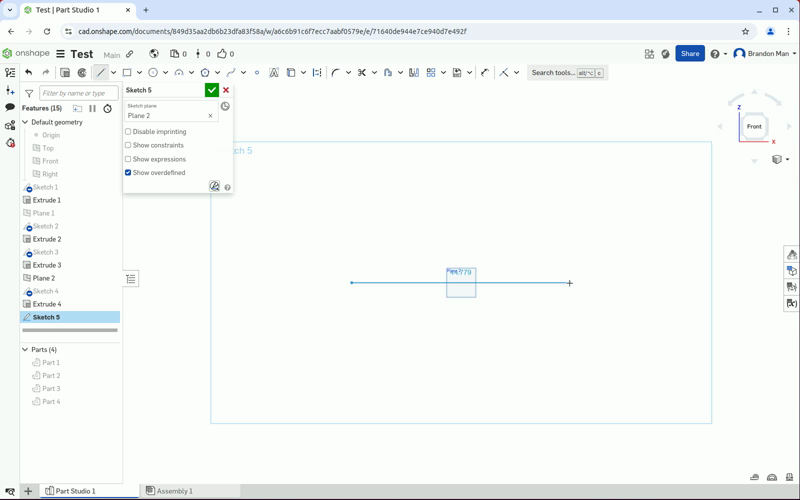
key_up(shift)
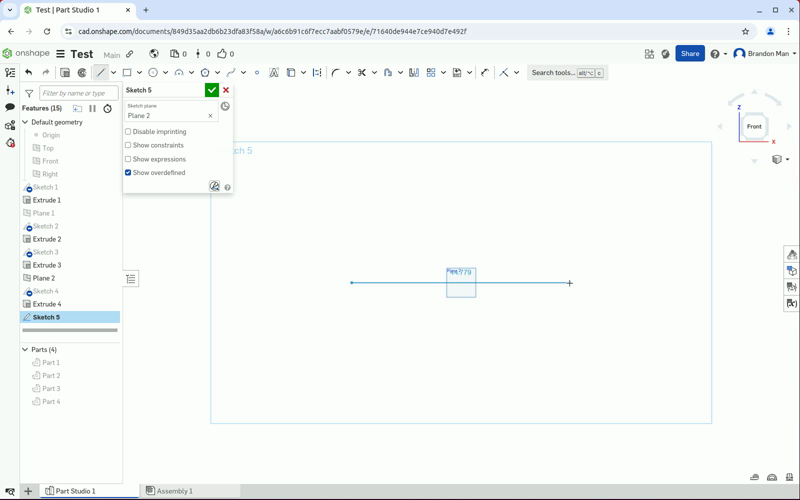
key_down(shift)
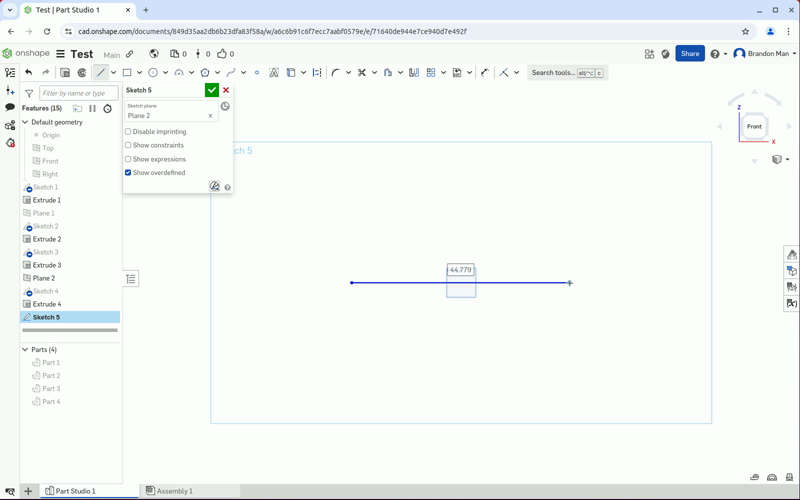
mouse_move(589, 282)
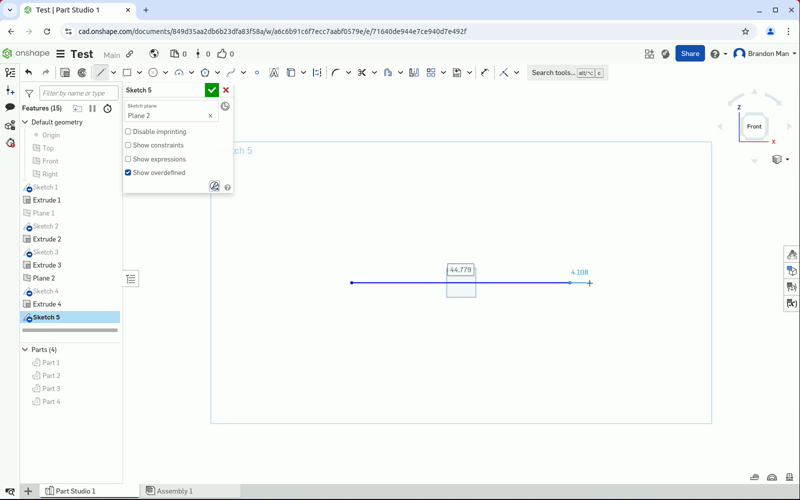
mouse_move(569, 260)
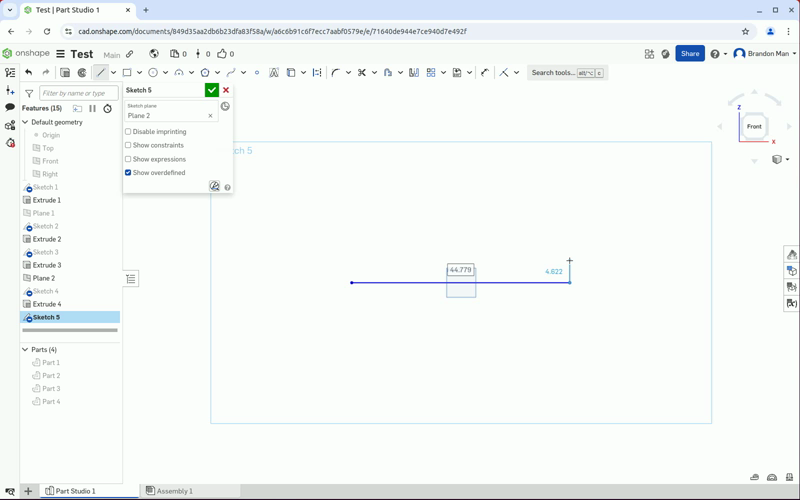
click(569, 260)
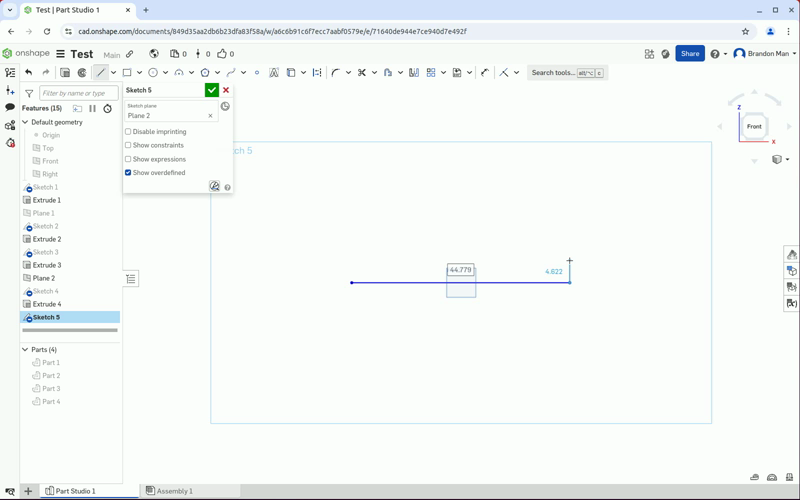
key_up(shift)
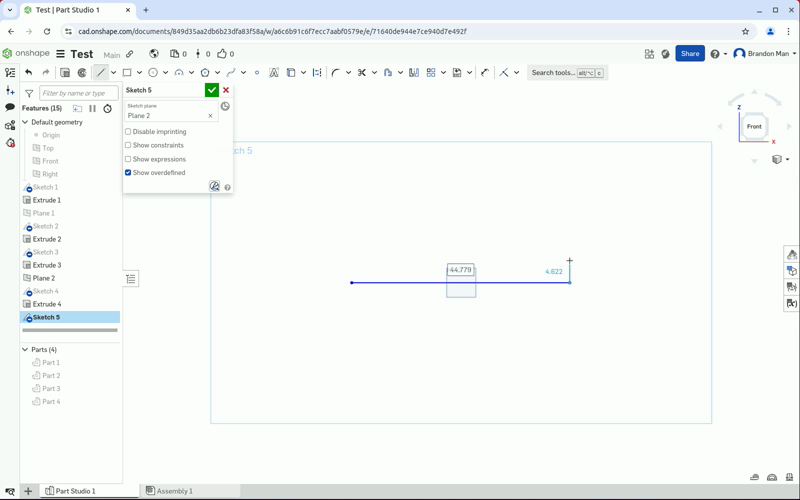
key_down(shift)
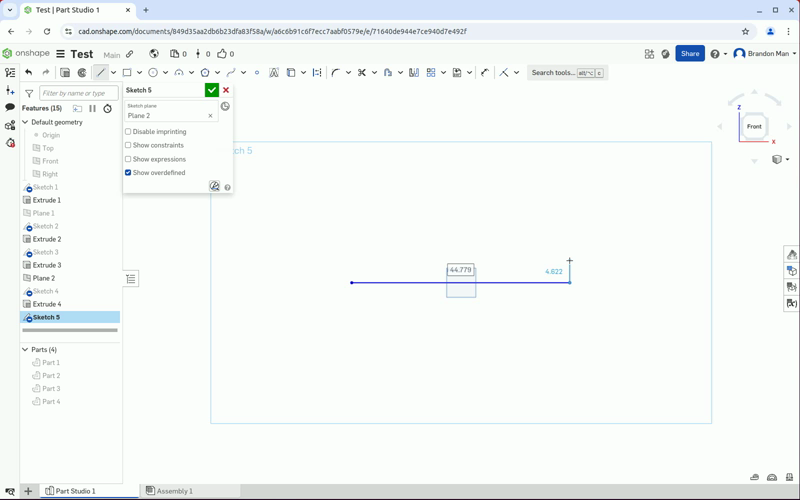
mouse_move(351, 260)
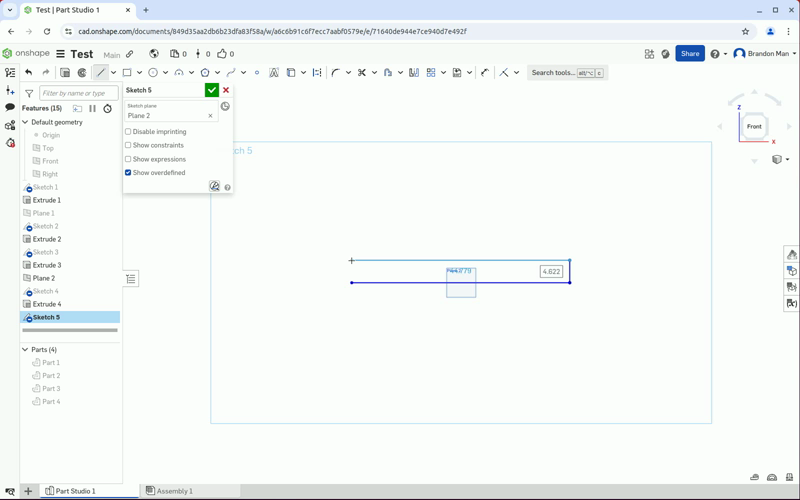
click(351, 260)
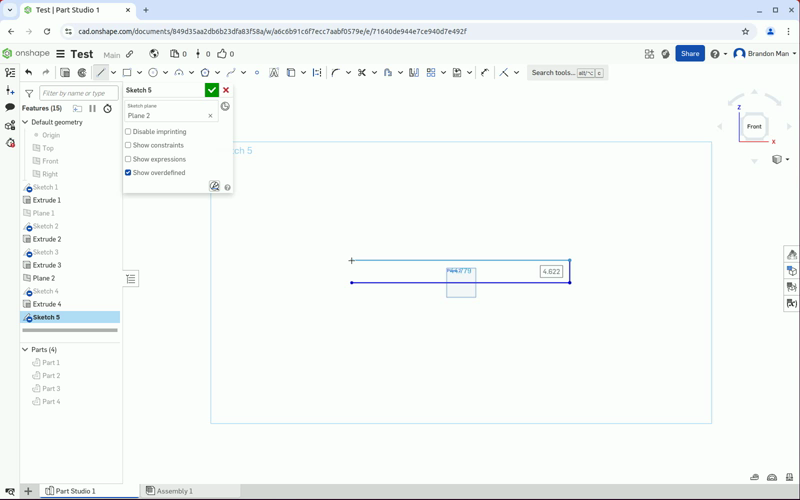
key_up(shift)
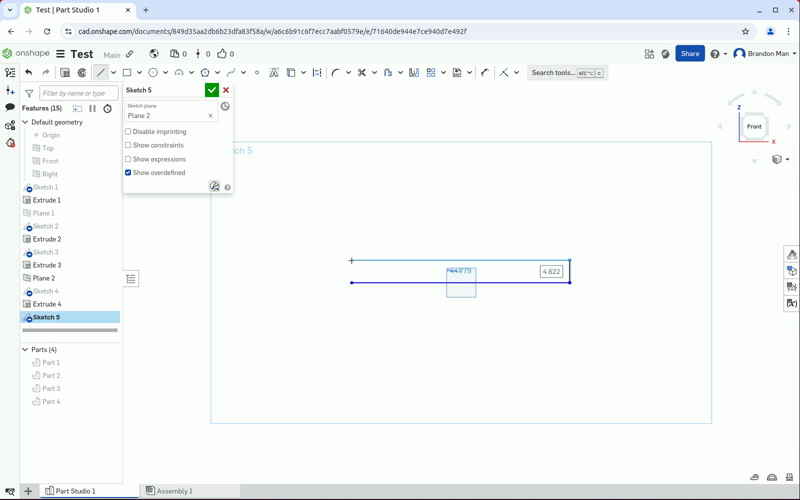
mouse_move(381, 260)
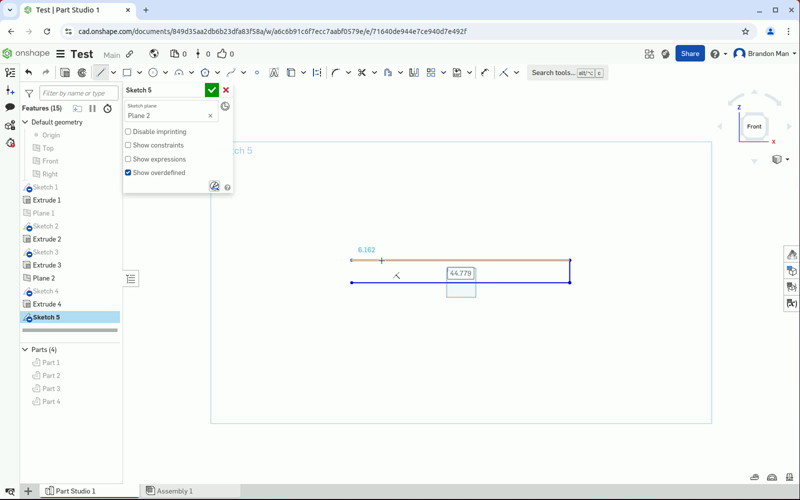
key_down(shift)
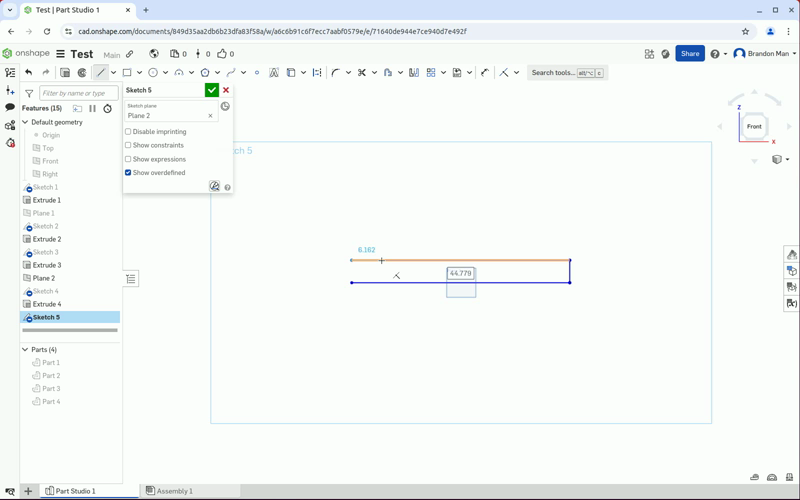
mouse_move(351, 282)
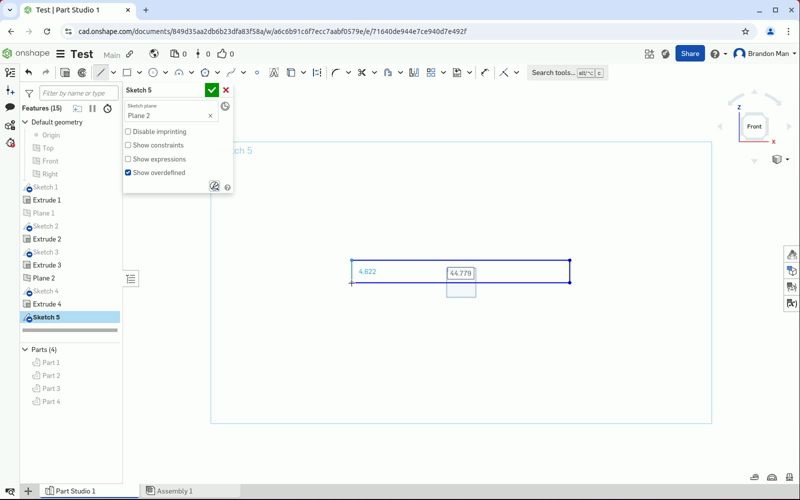
key_up(shift)
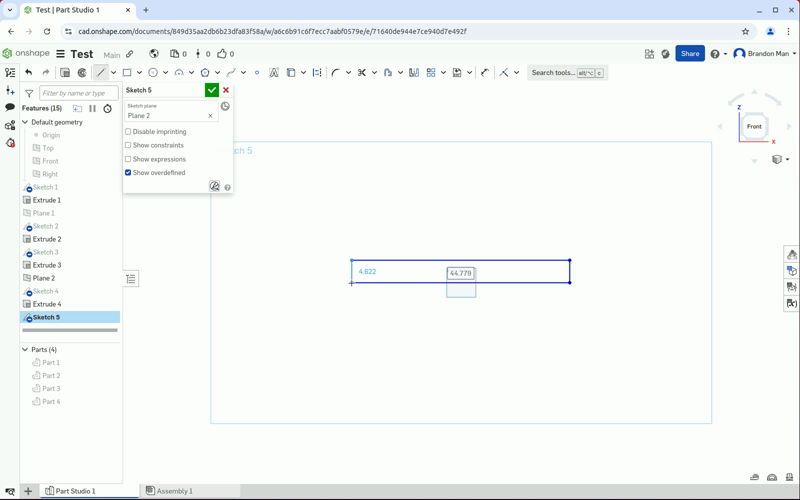
click(351, 282)
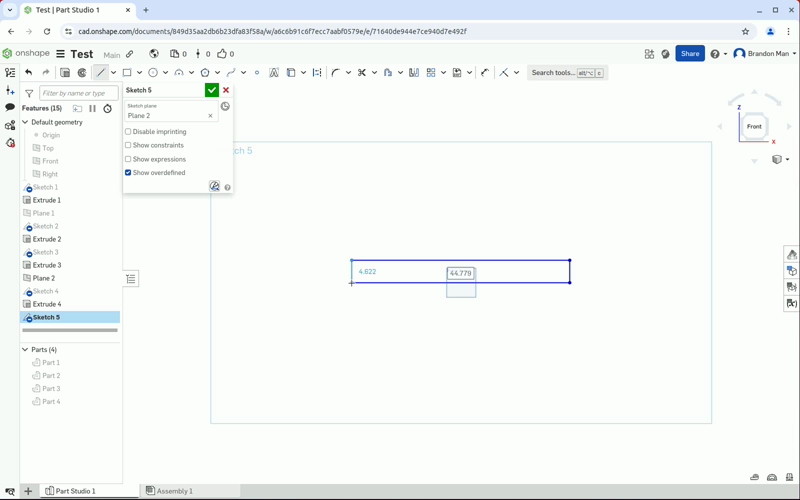
key(esc)
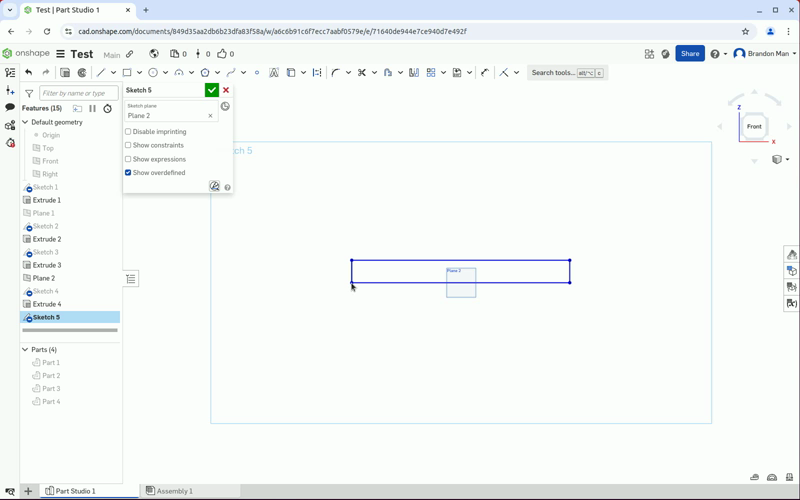
mouse_move(422, 270)
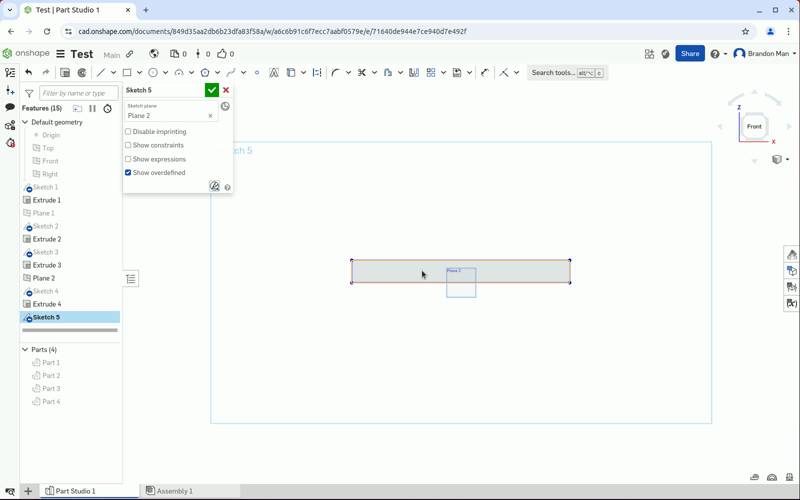
click(422, 270)
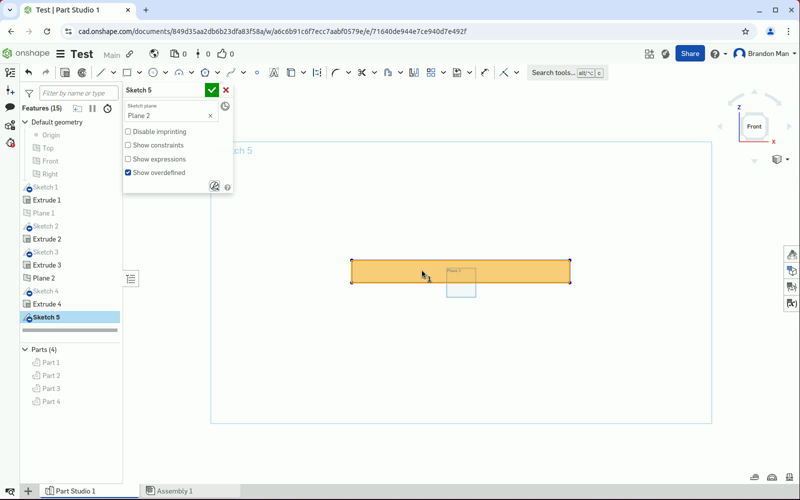
mouse_move(73, 352)
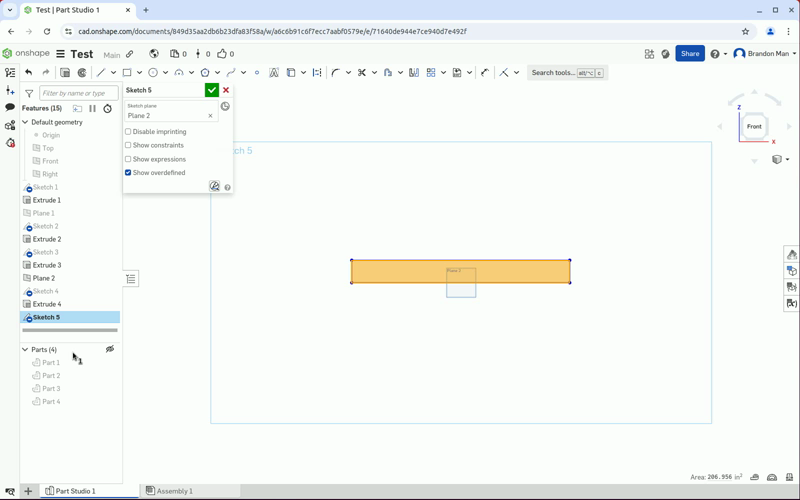
key(shift+y)
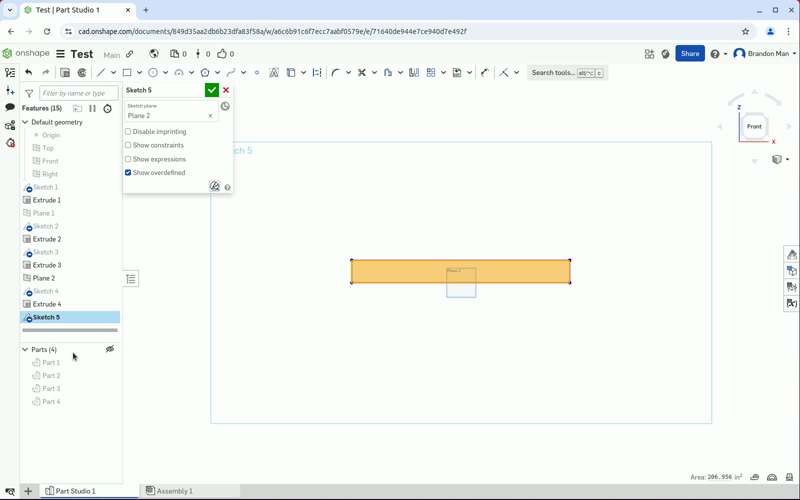
key(shift+e)
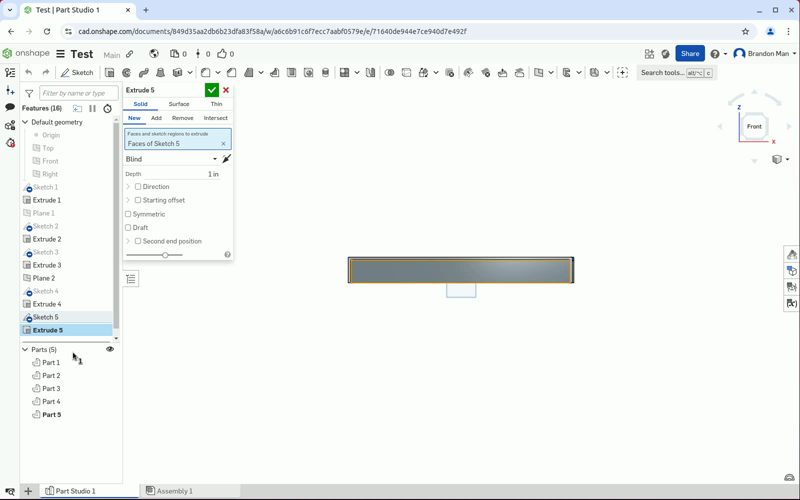
mouse_move(143, 106)
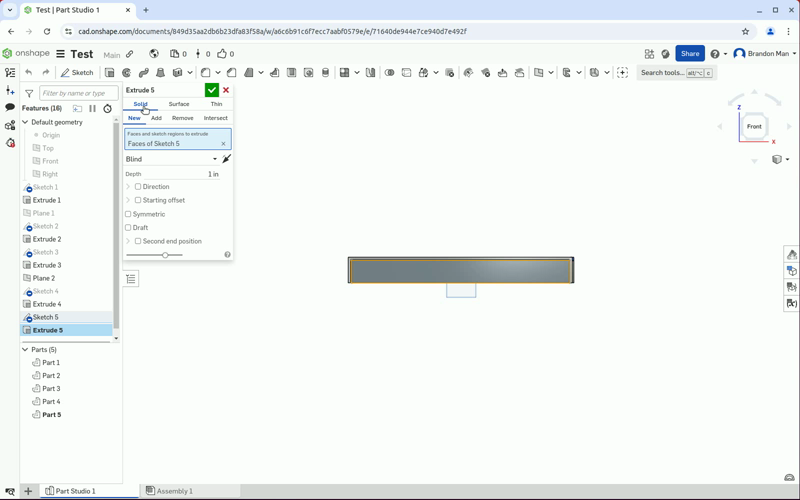
click(143, 106)
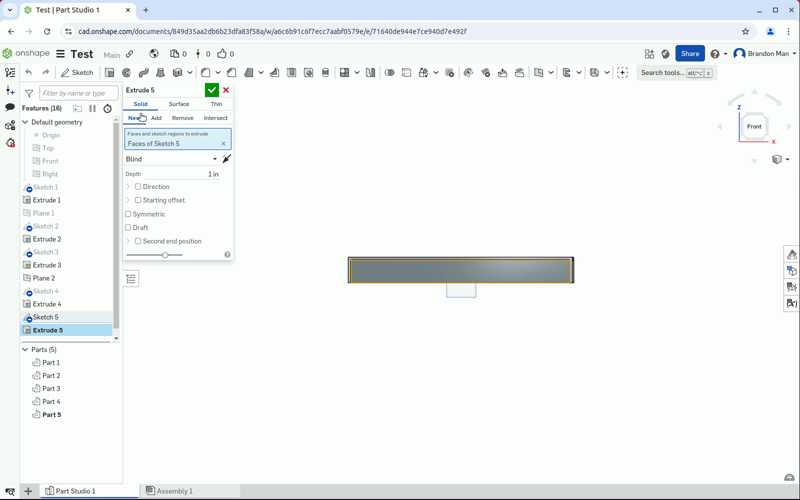
mouse_move(137, 120)
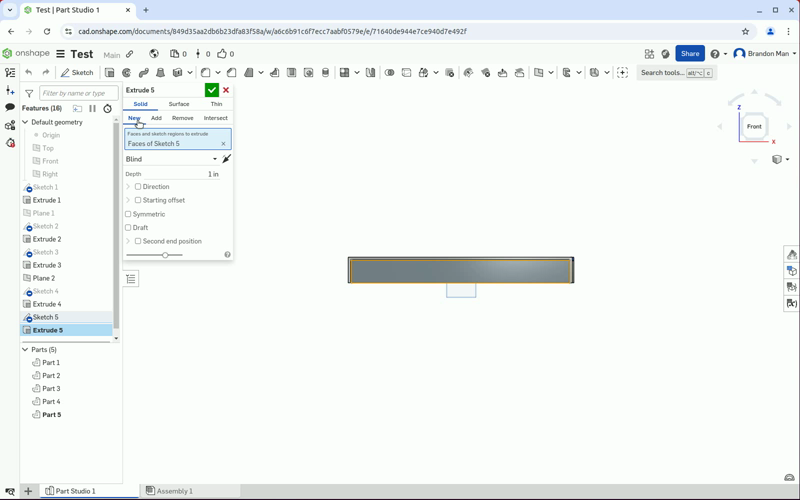
click(137, 120)
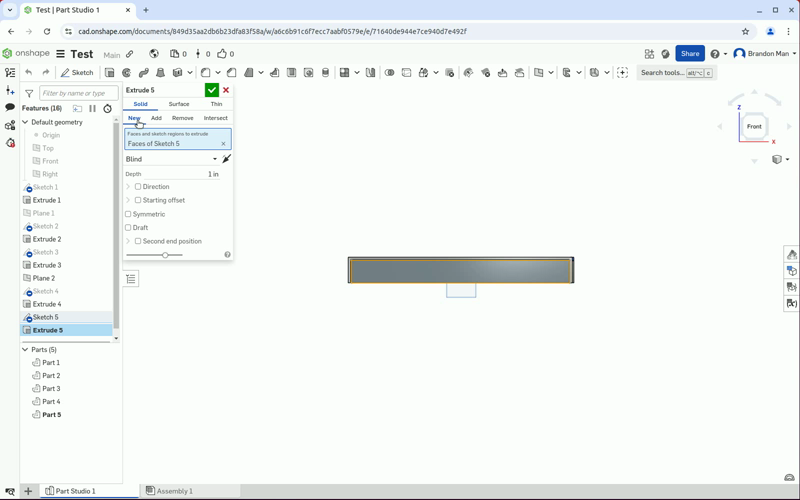
key(tab, 4)
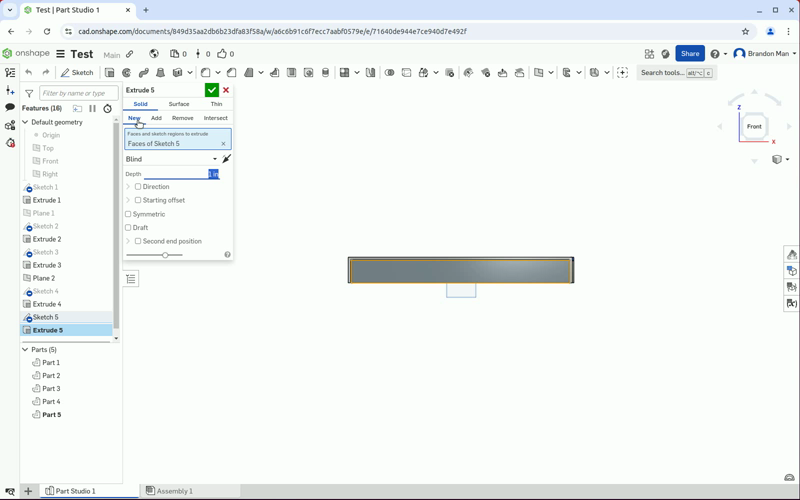
text(0.722)
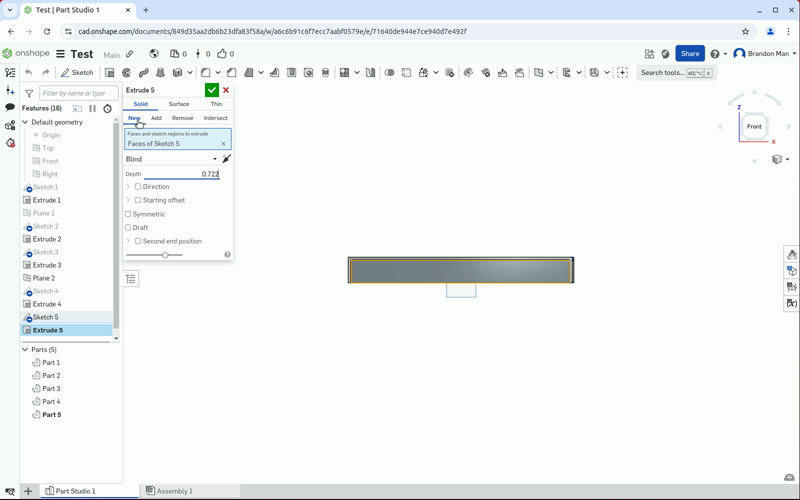
key(enter)
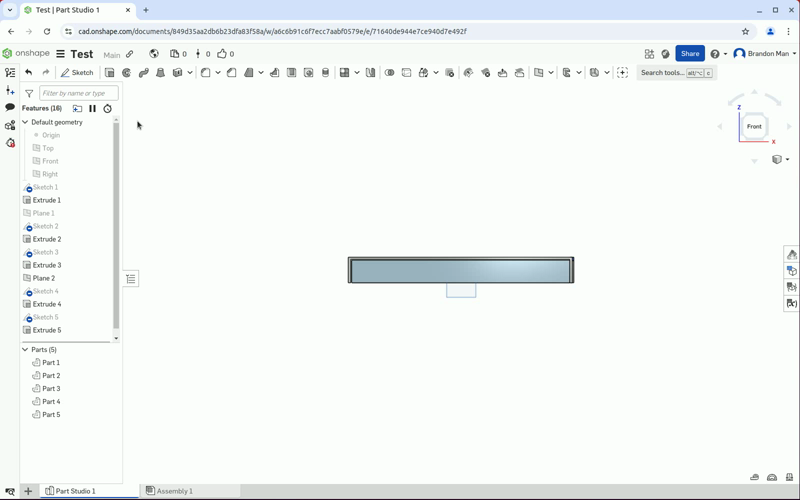
key(shift+h)
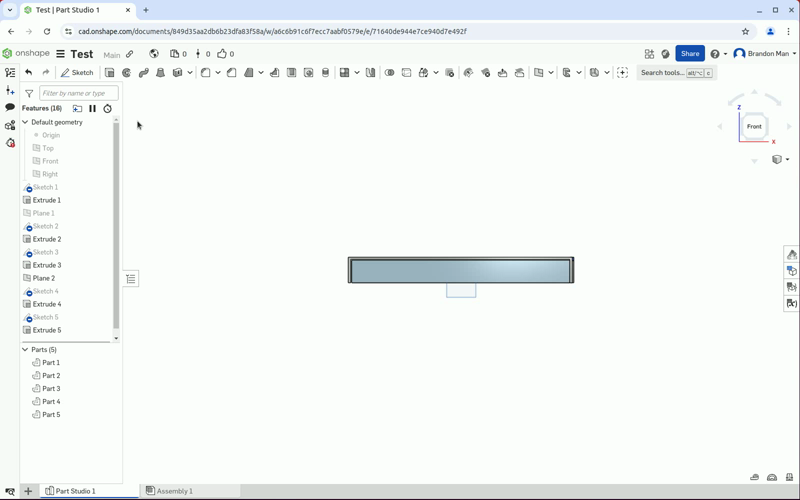
key(shift+h)
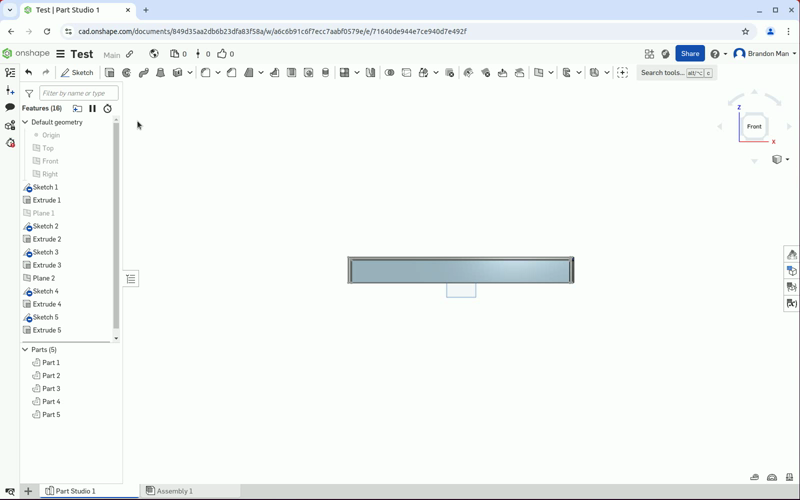
key(shift+7)
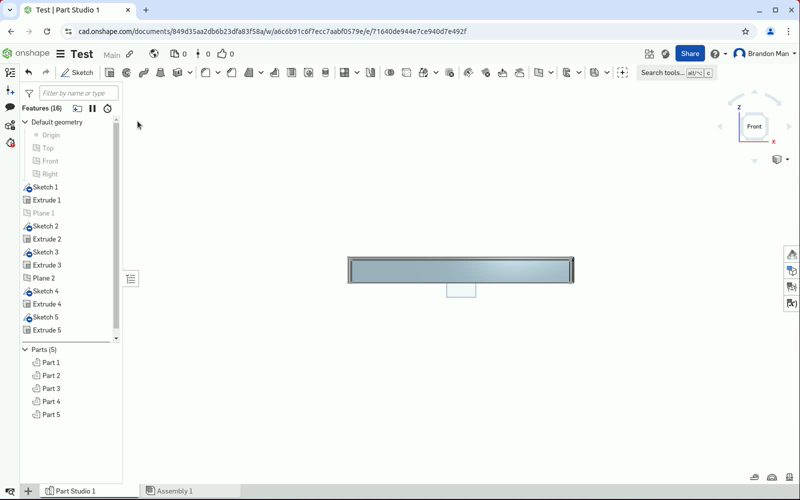
key(left, 2)
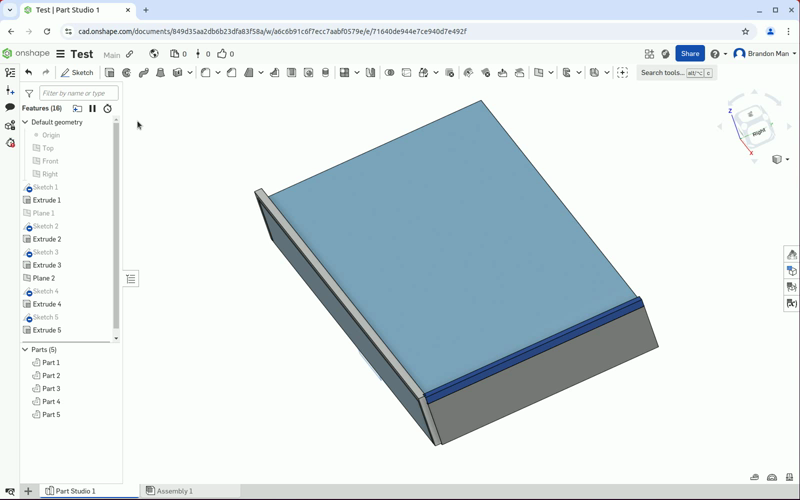
key(down, 2)
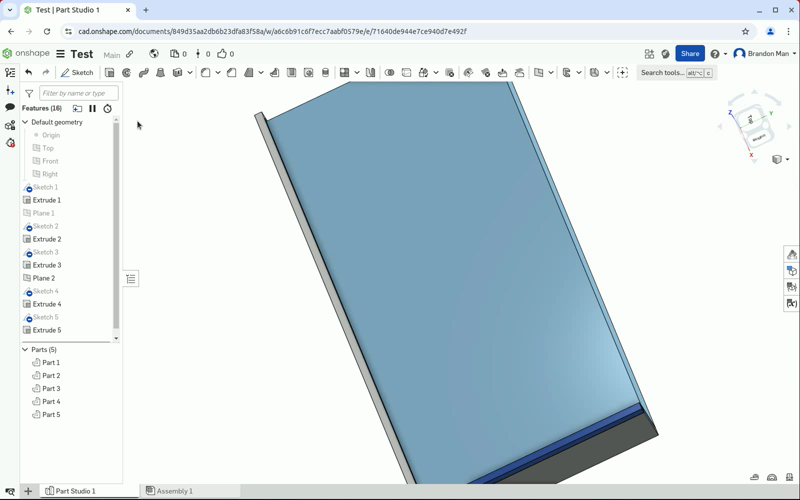
key(up, 2)
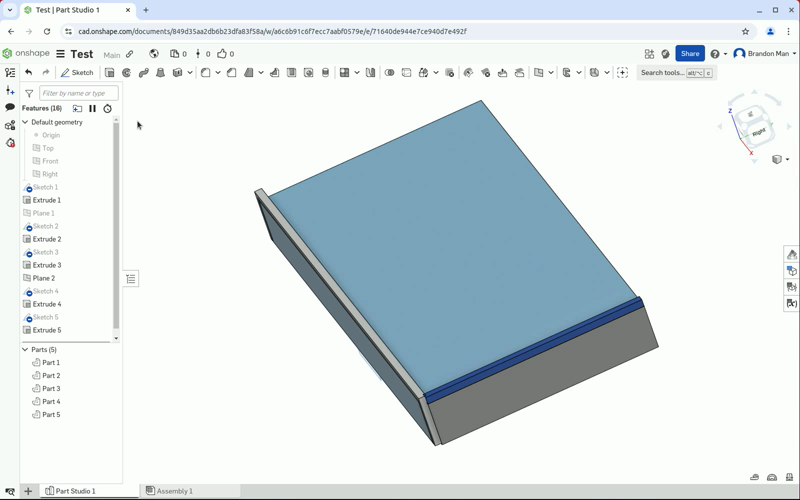
key(right, 2)
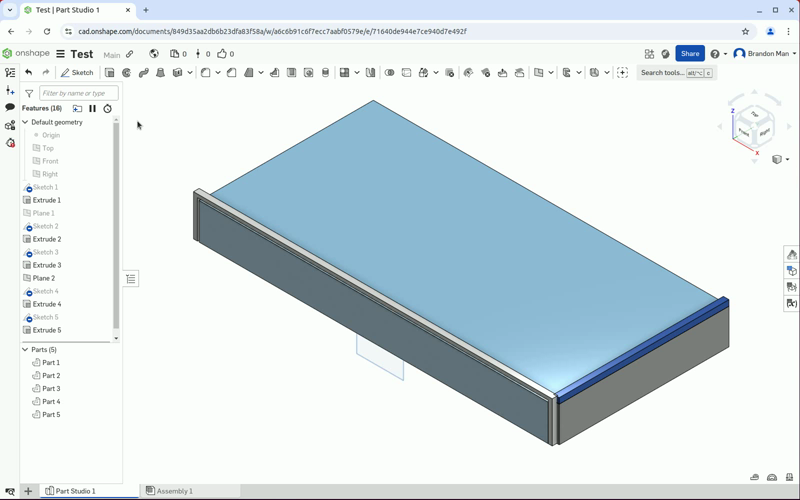
mouse_move(69, 189)
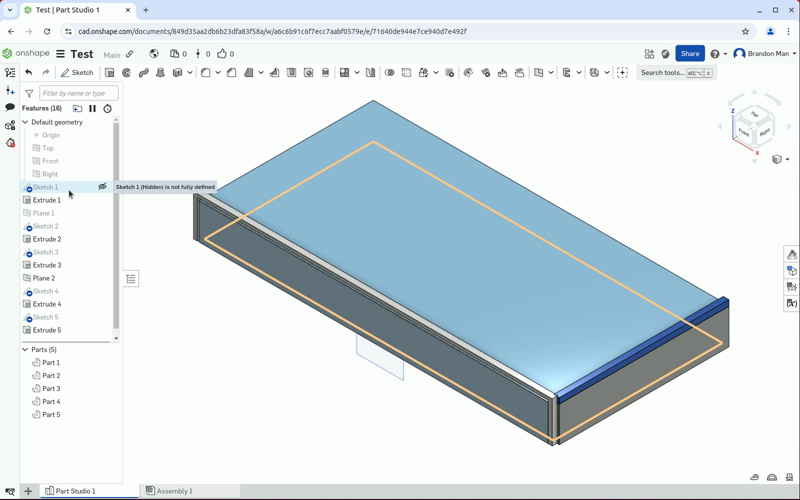
click(69, 189)